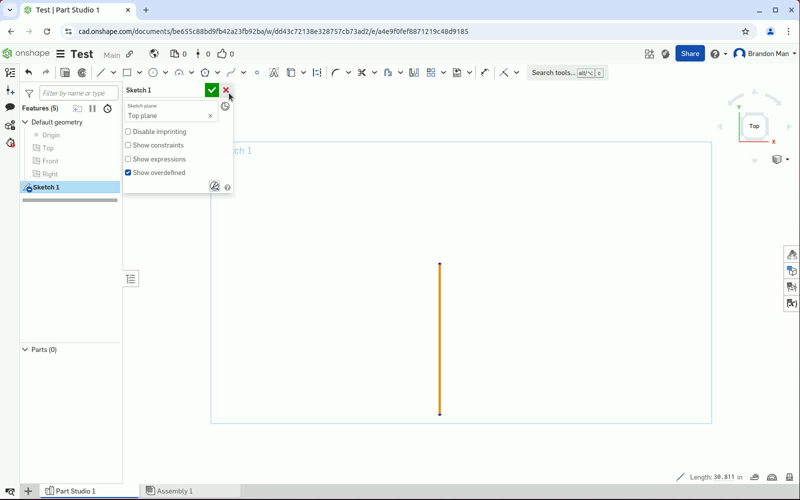
key(shift+h)
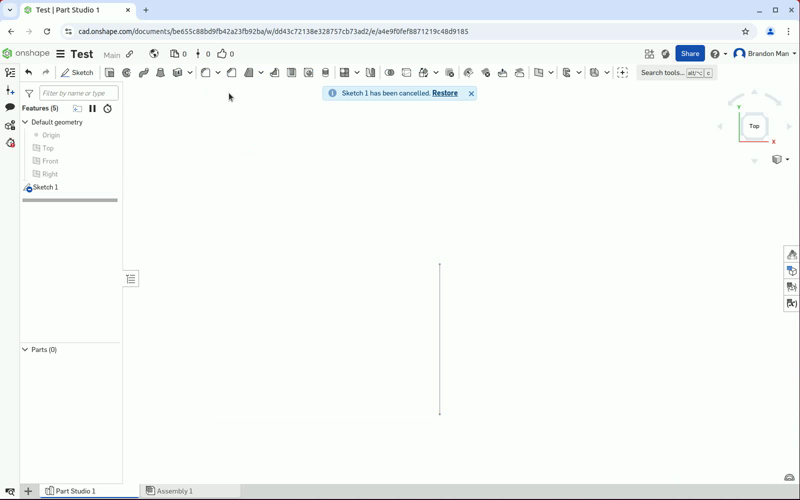
key(shift+s)
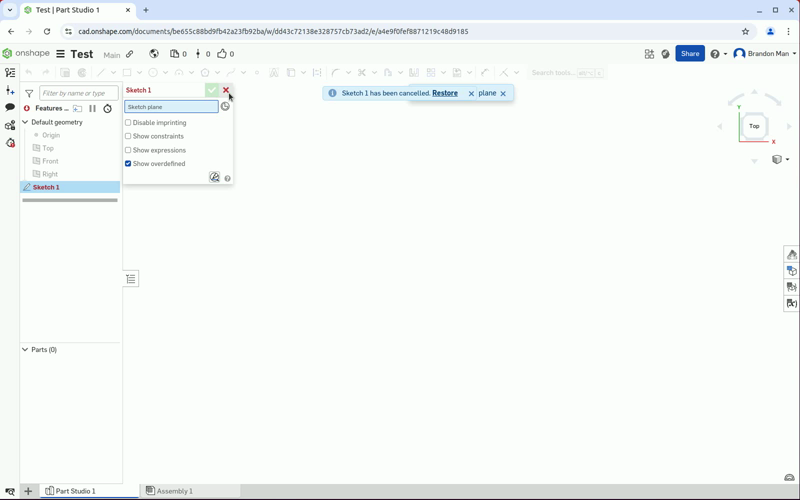
mouse_move(73, 150)
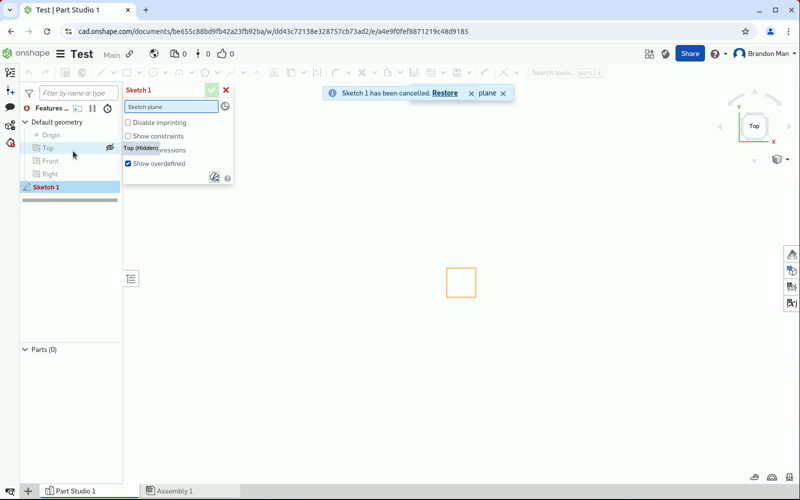
click(73, 150)
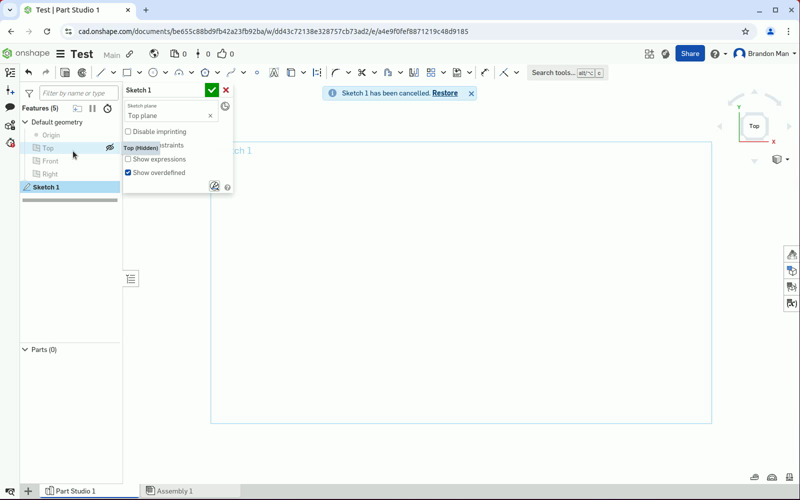
mouse_move(73, 352)
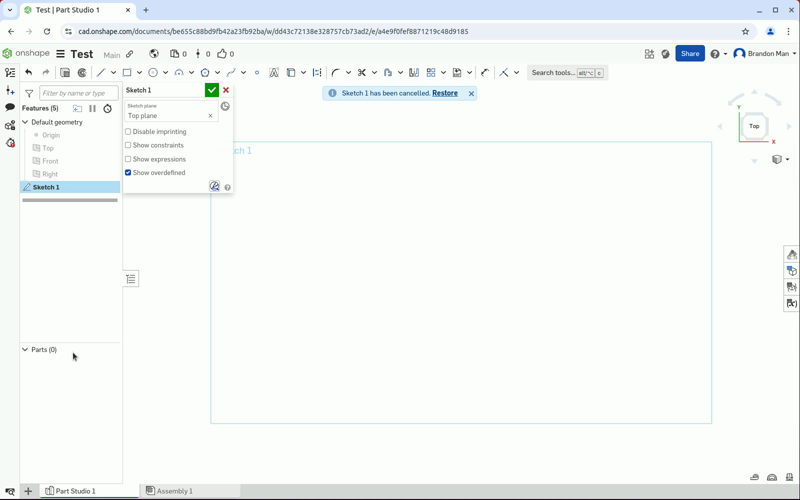
key(y)
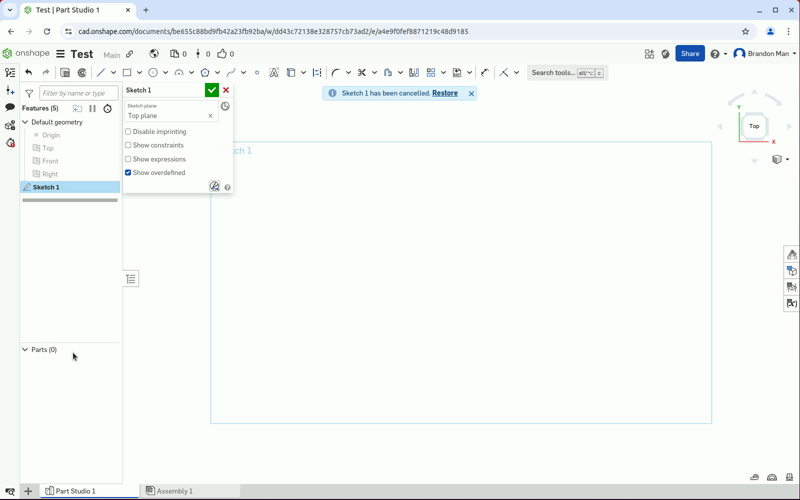
key(l)
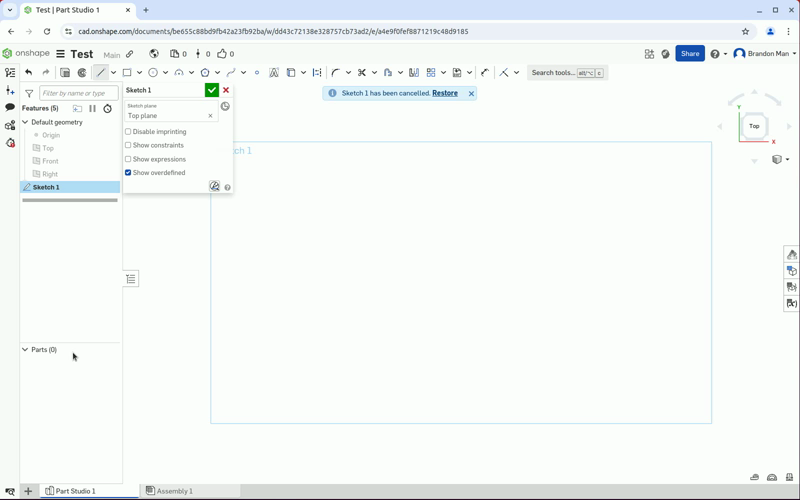
key_down(shift)
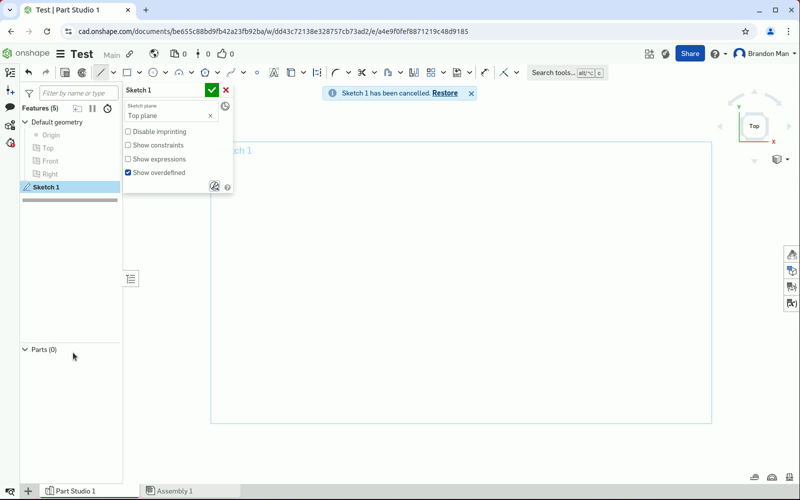
mouse_move(452, 220)
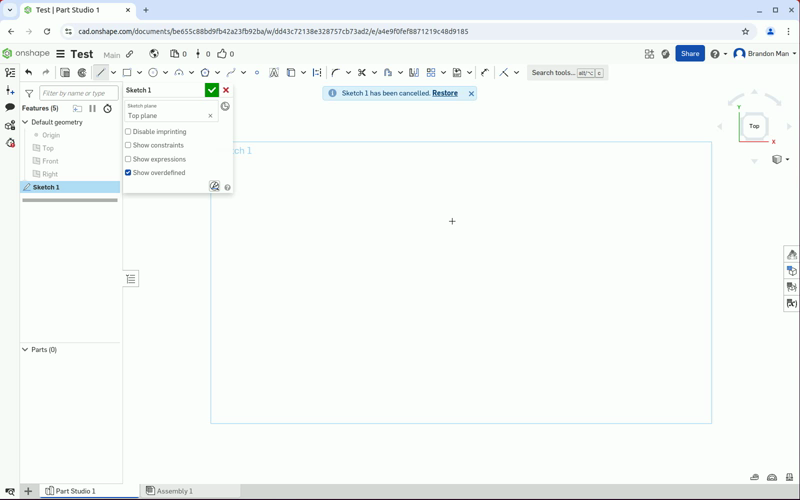
click(452, 220)
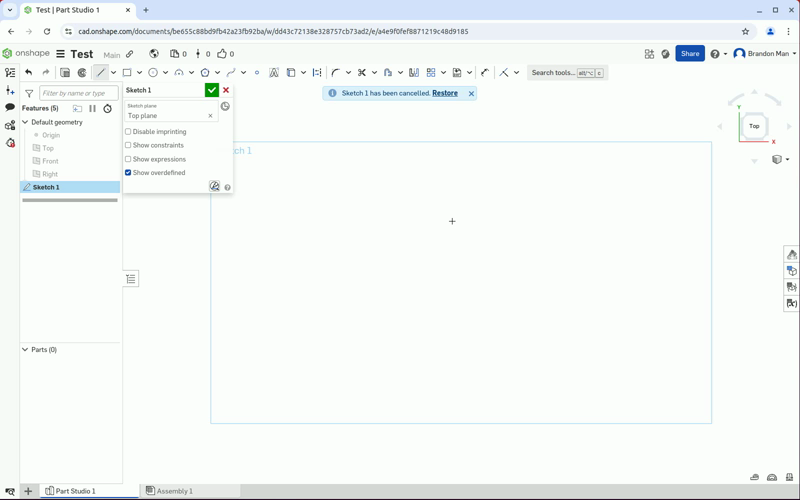
key_up(shift)
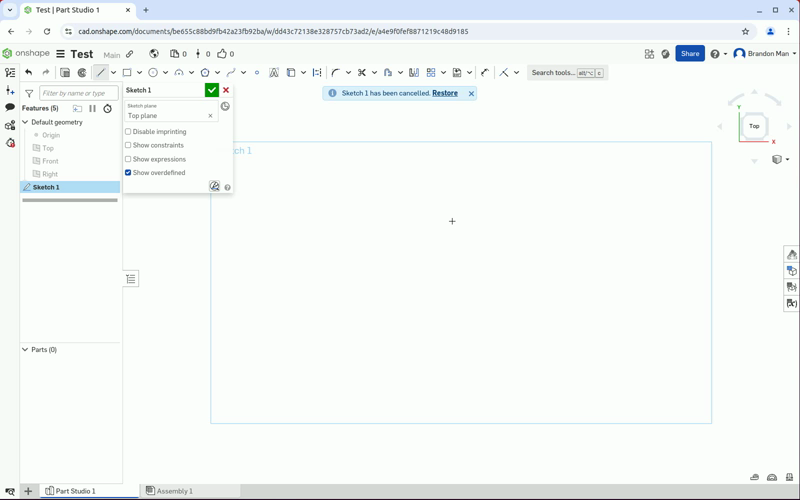
key_down(shift)
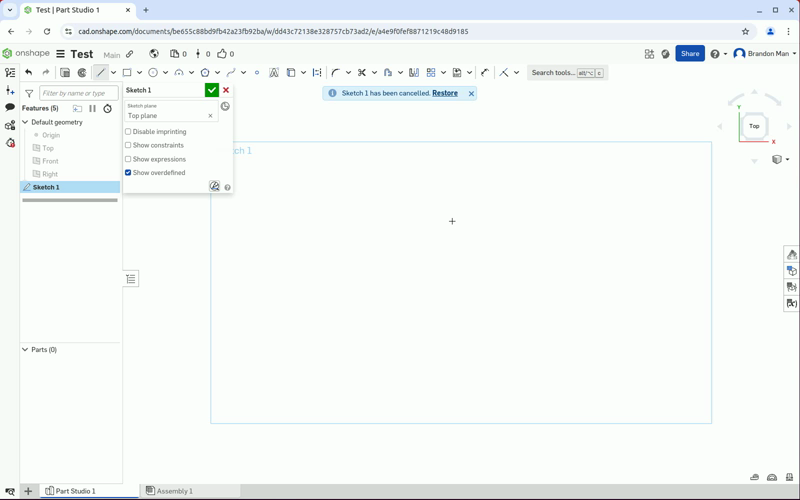
mouse_move(482, 220)
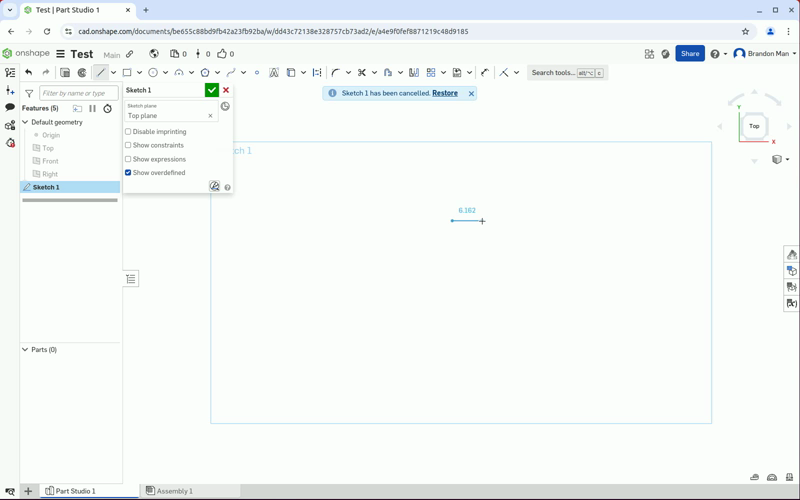
mouse_move(461, 220)
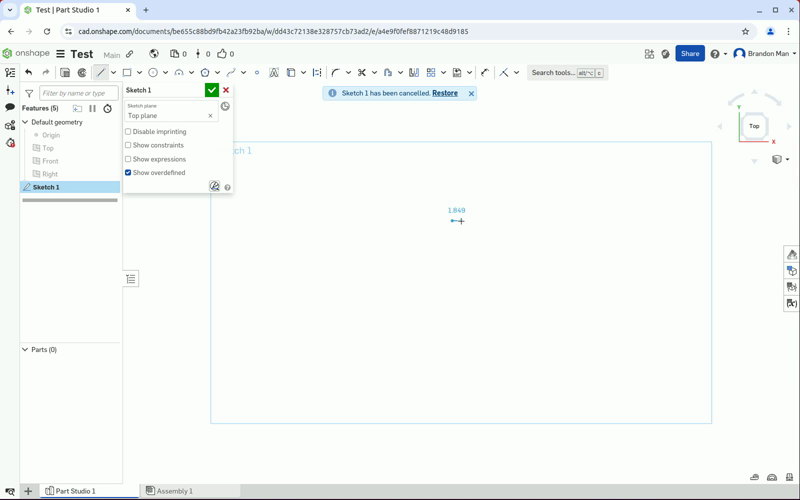
click(461, 220)
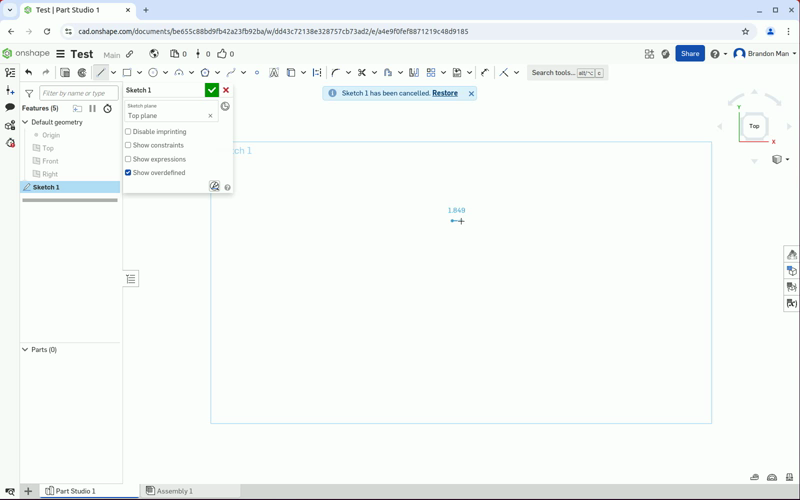
key_up(shift)
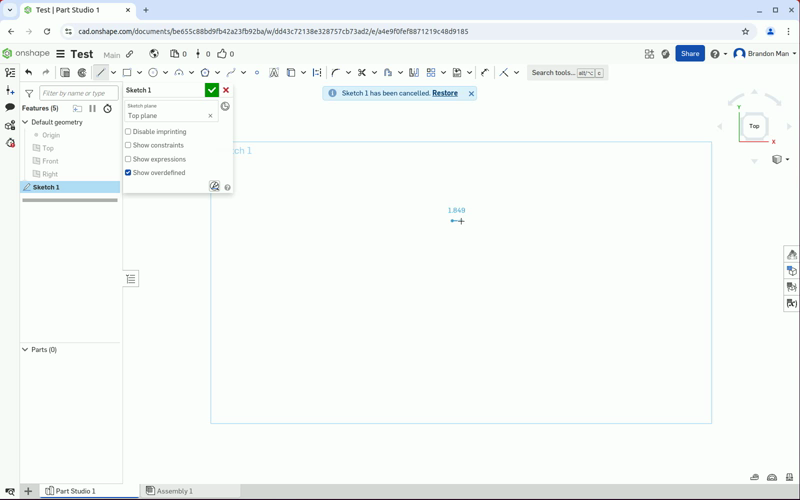
key_down(shift)
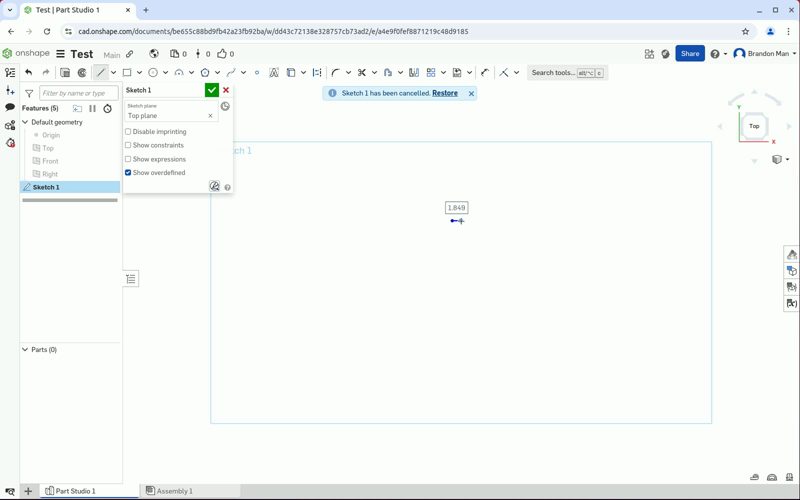
mouse_move(491, 220)
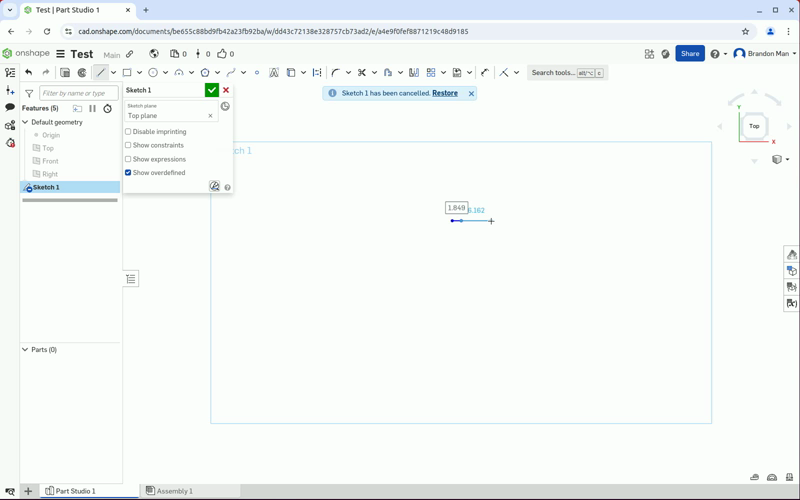
mouse_move(469, 205)
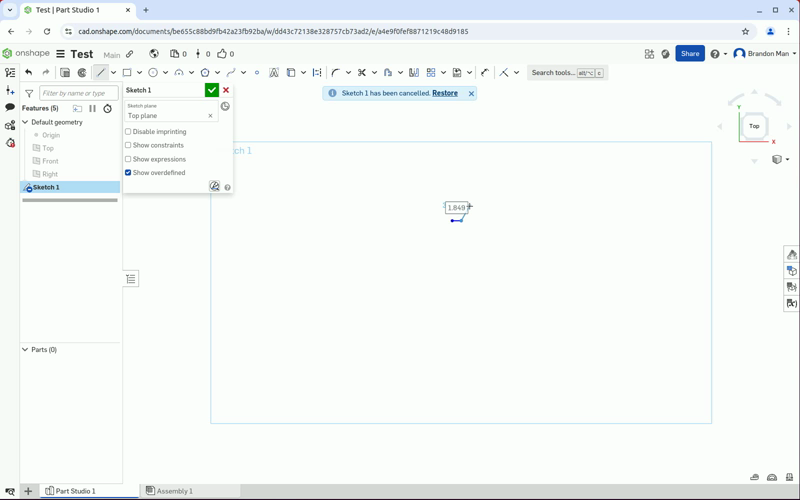
click(469, 205)
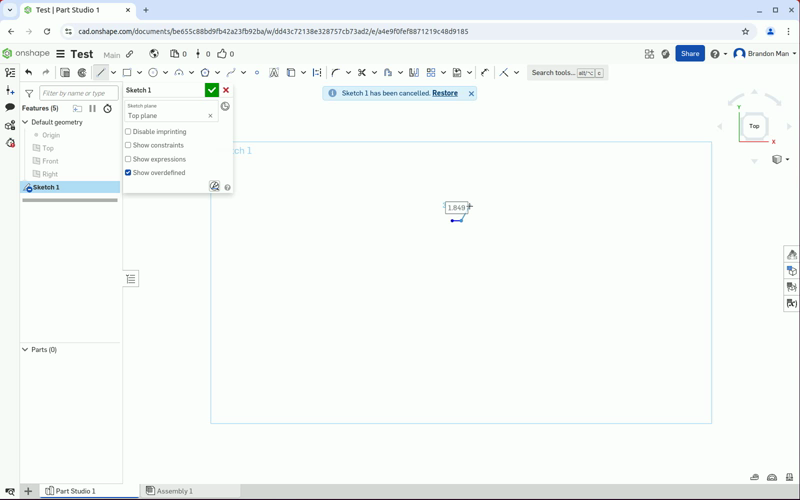
key_up(shift)
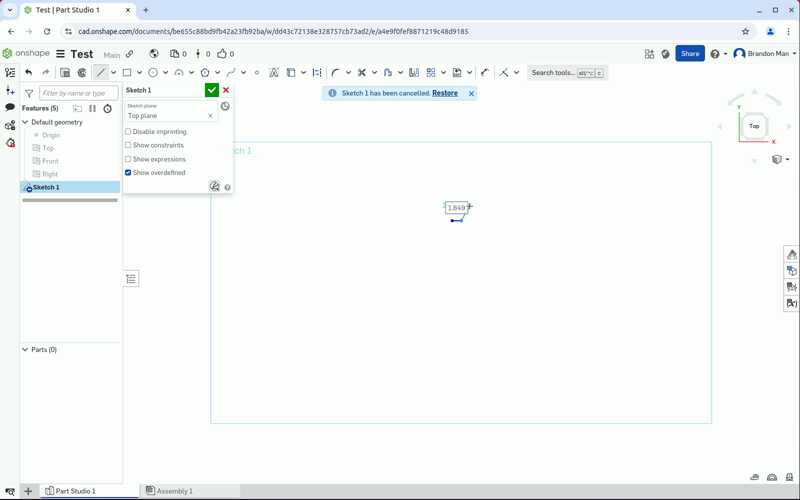
key_down(shift)
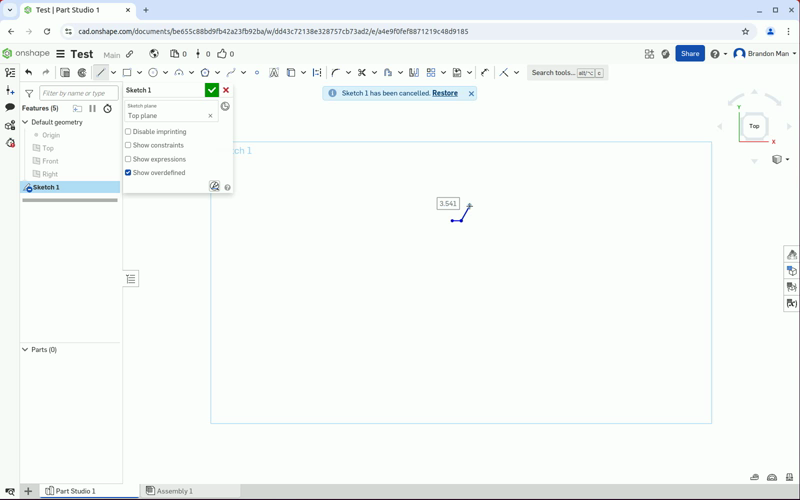
mouse_move(499, 205)
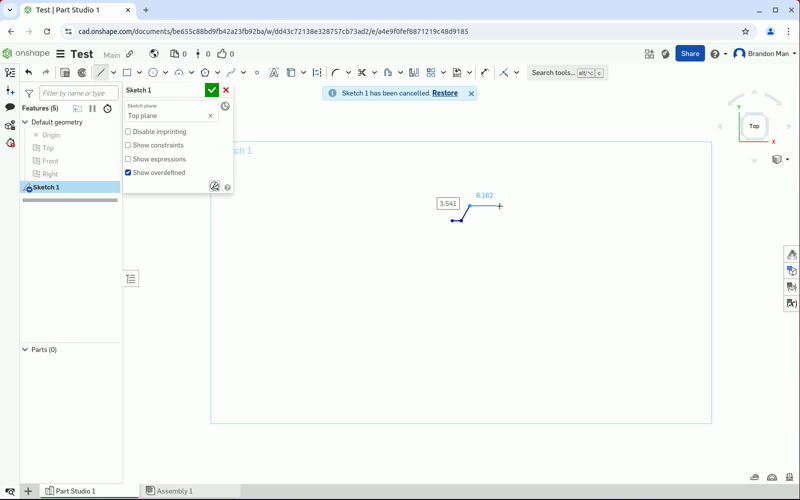
mouse_move(461, 205)
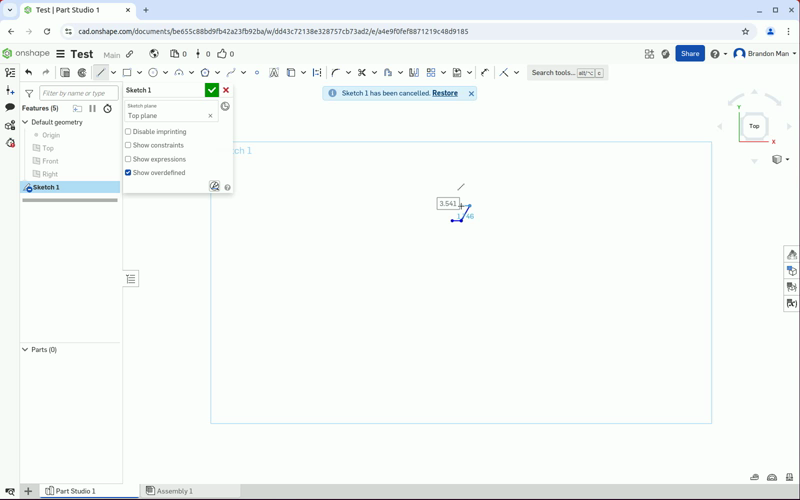
click(461, 205)
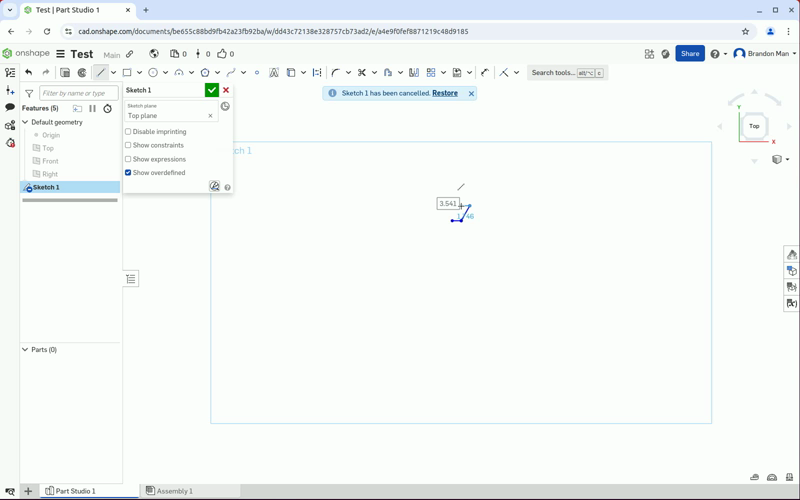
key_up(shift)
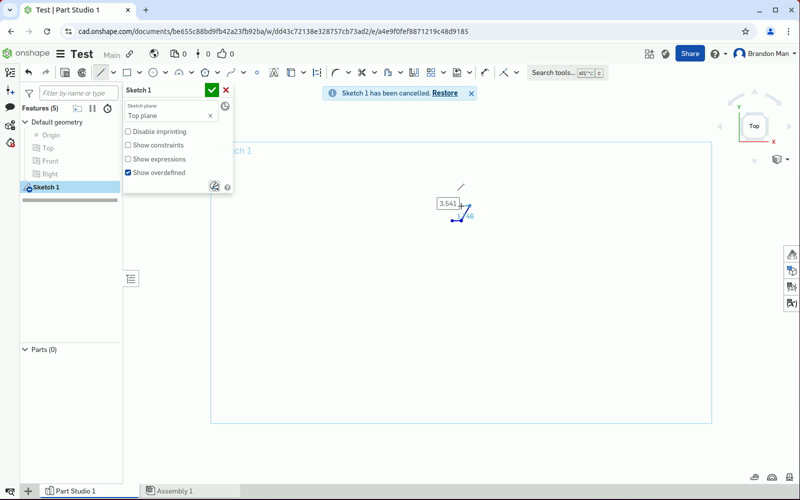
mouse_move(491, 205)
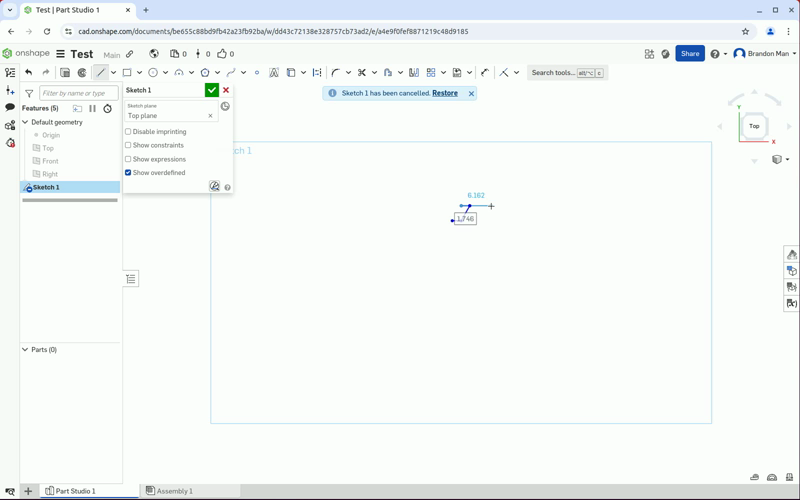
key_down(shift)
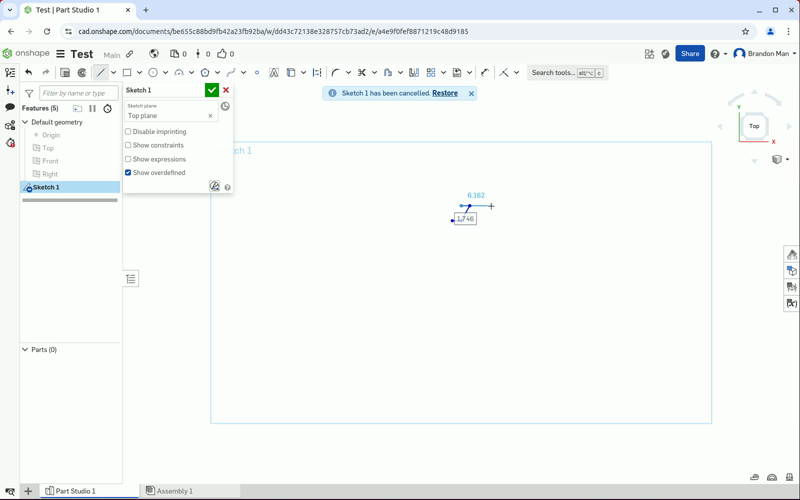
mouse_move(452, 220)
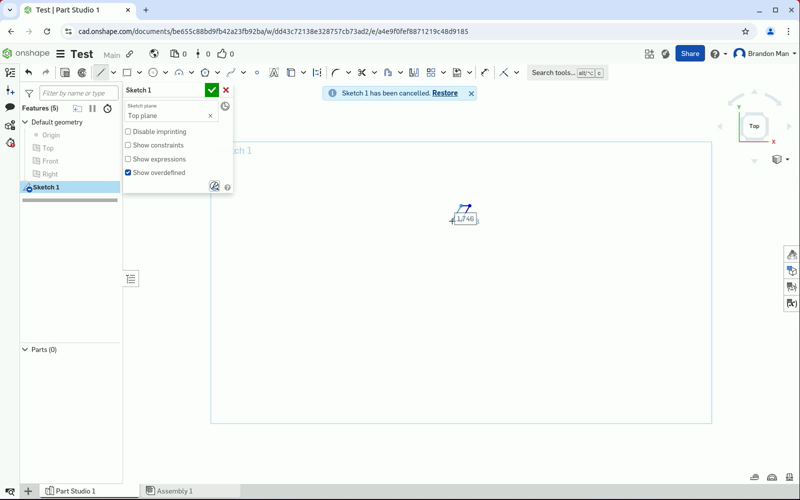
key_up(shift)
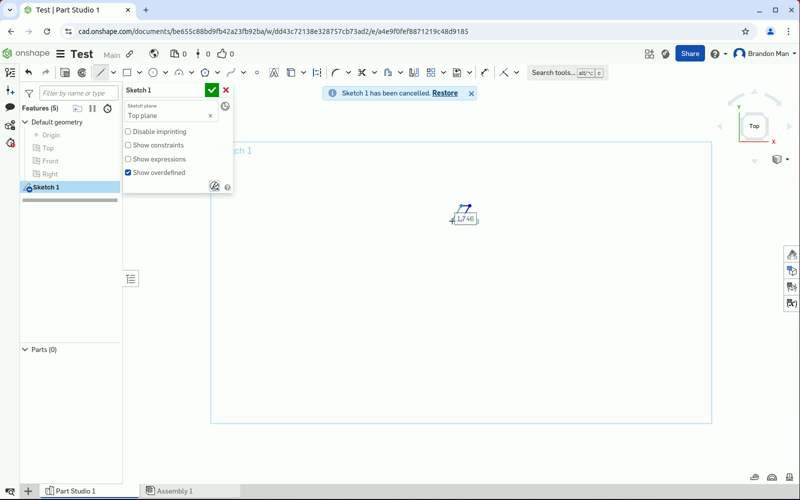
click(452, 220)
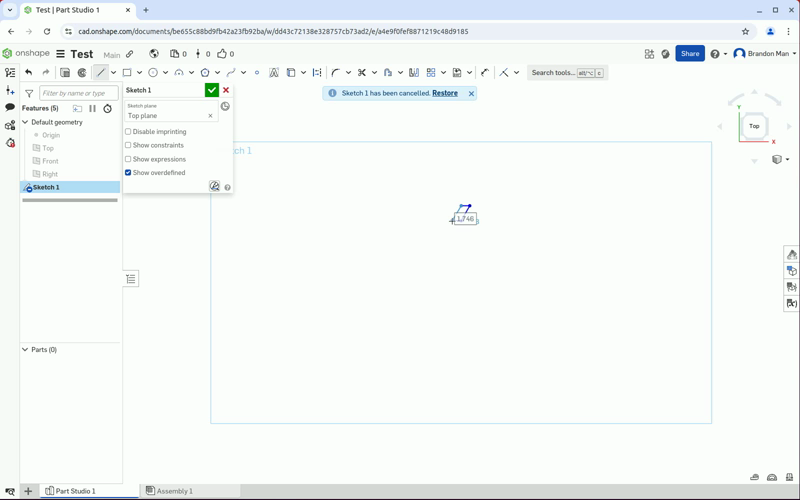
key(esc)
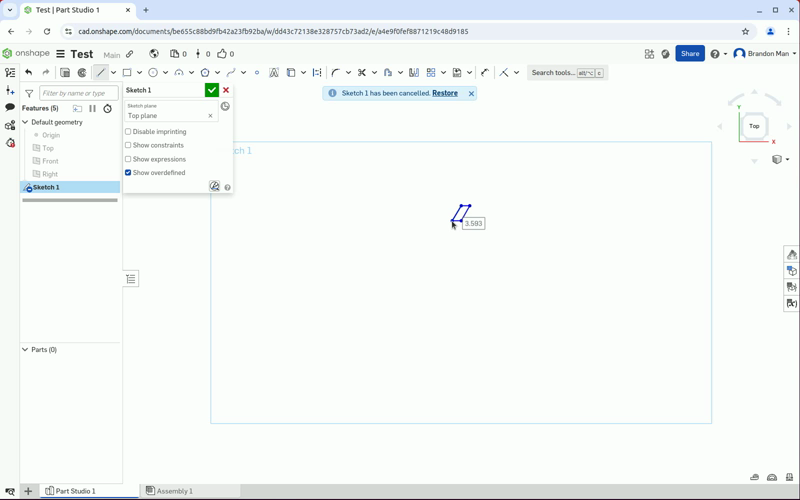
mouse_move(464, 215)
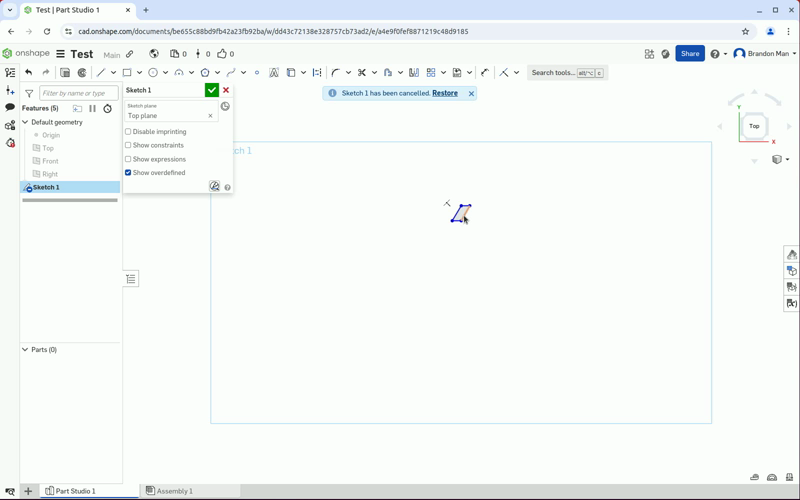
scroll(6)
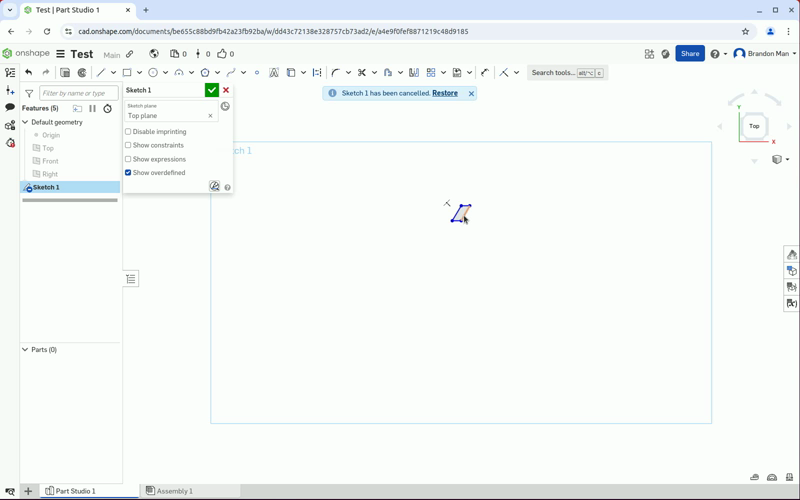
scroll(6)
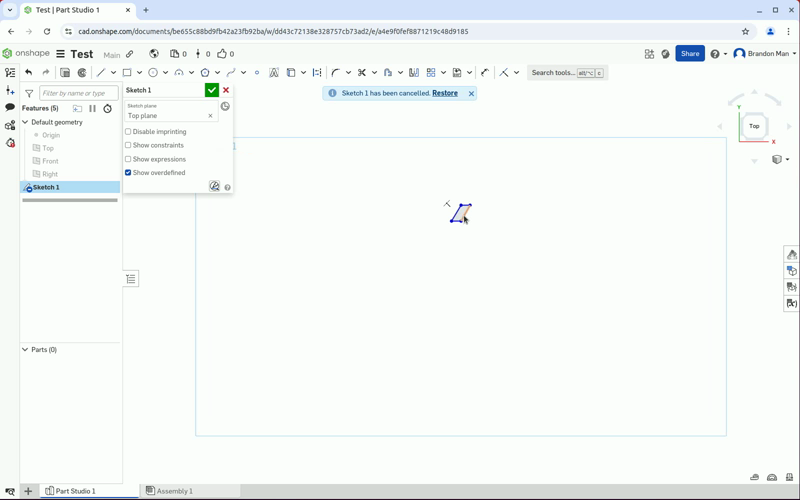
scroll(6)
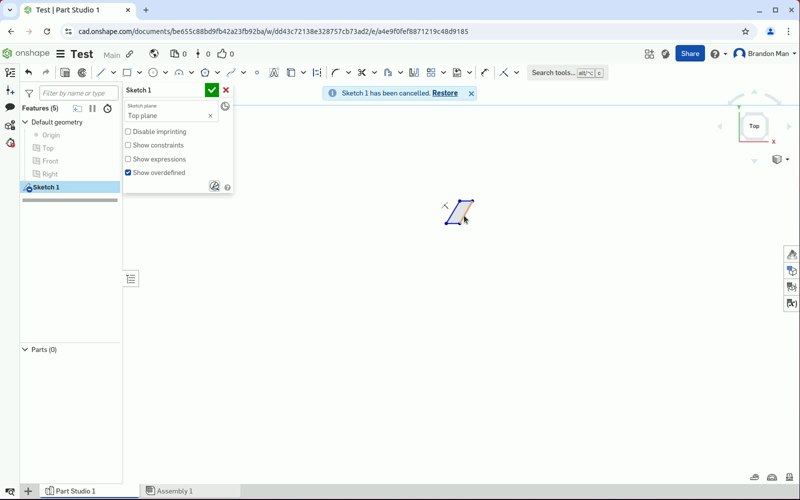
scroll(6)
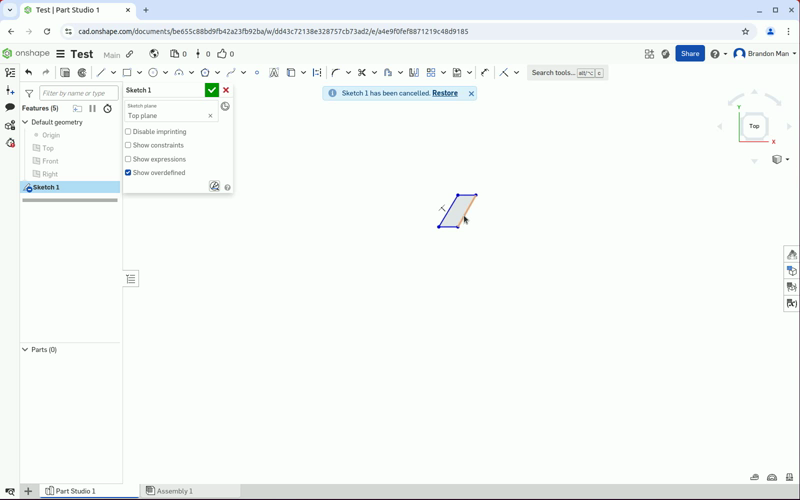
scroll(6)
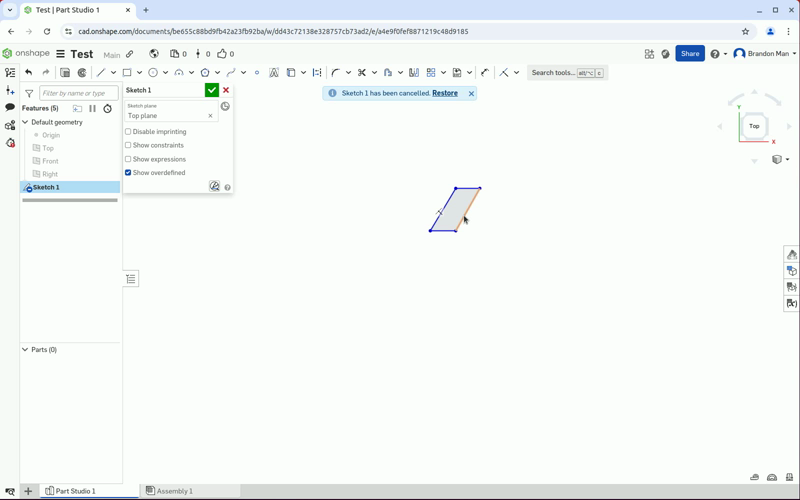
scroll(6)
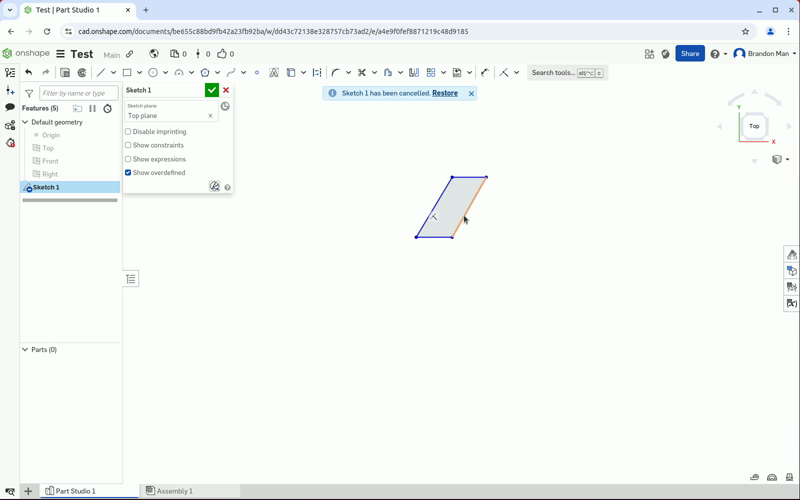
scroll(6)
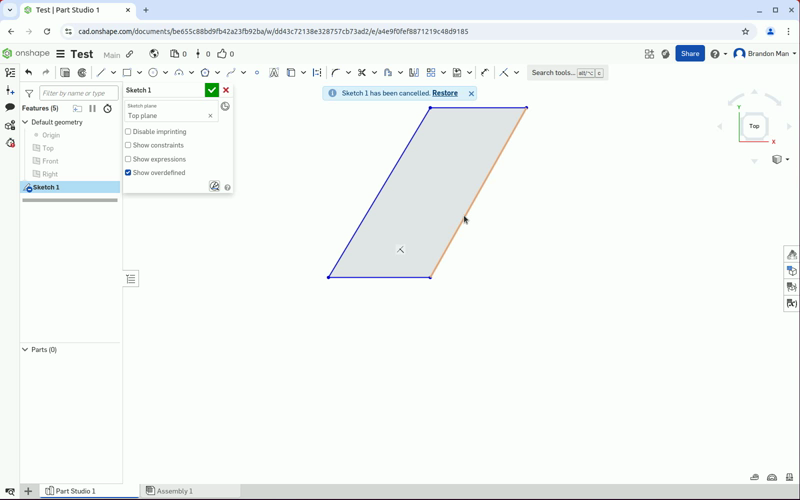
click(464, 215)
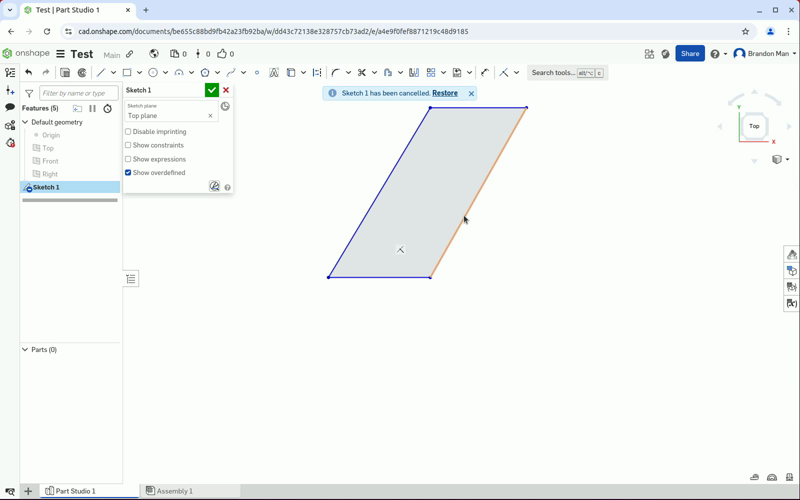
scroll(-6)
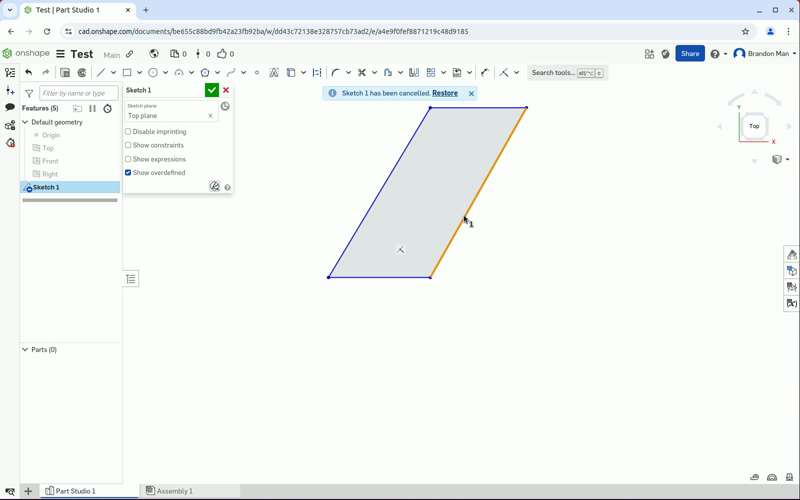
scroll(-6)
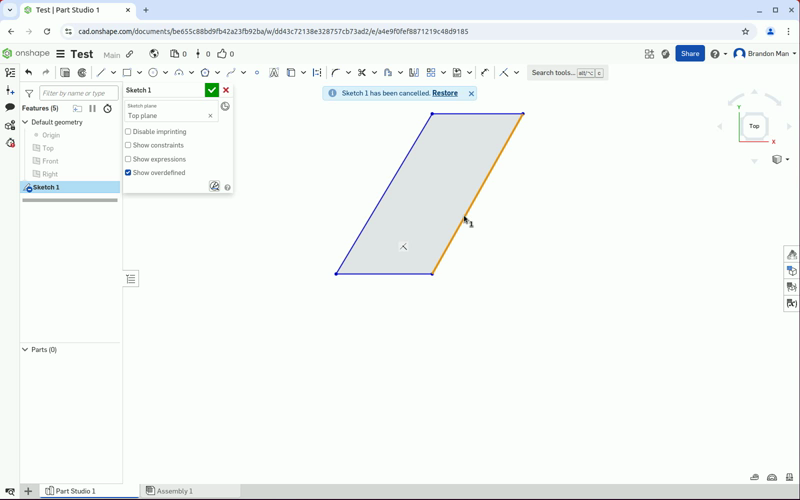
scroll(-6)
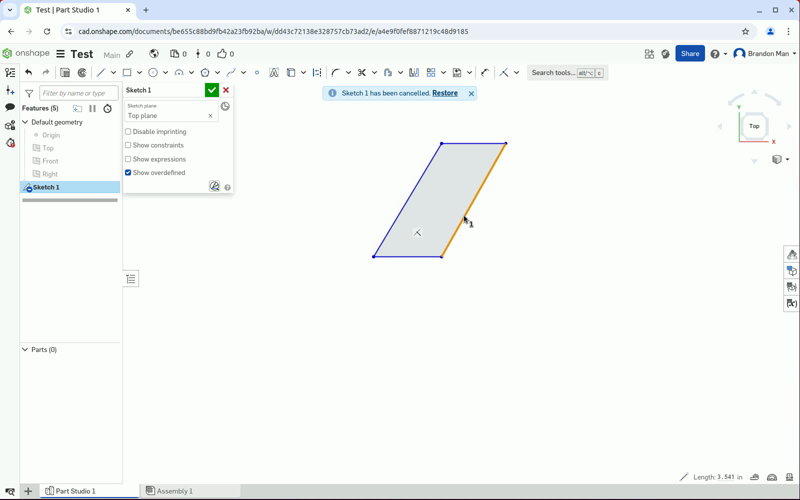
scroll(-6)
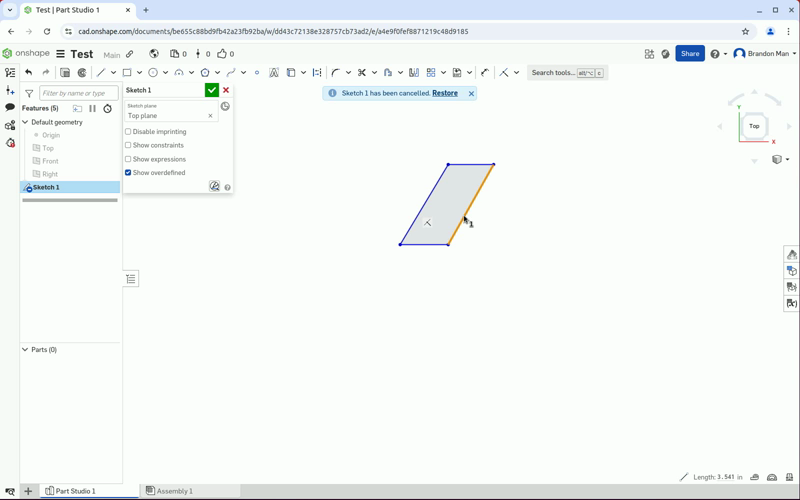
scroll(-6)
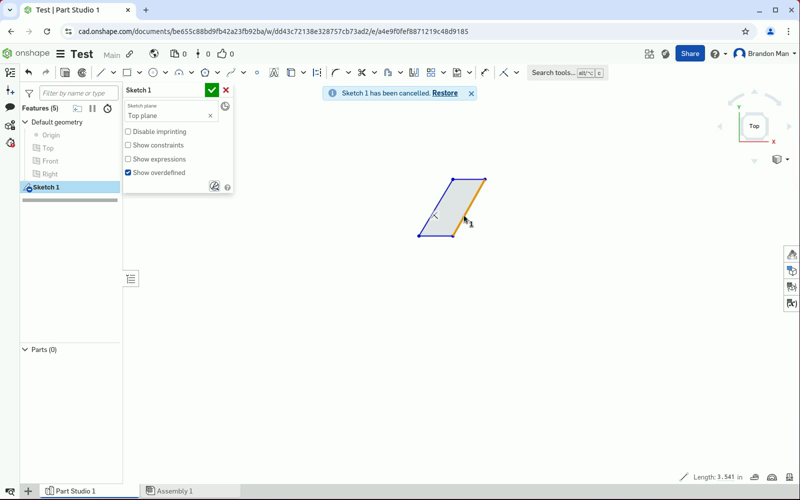
scroll(-6)
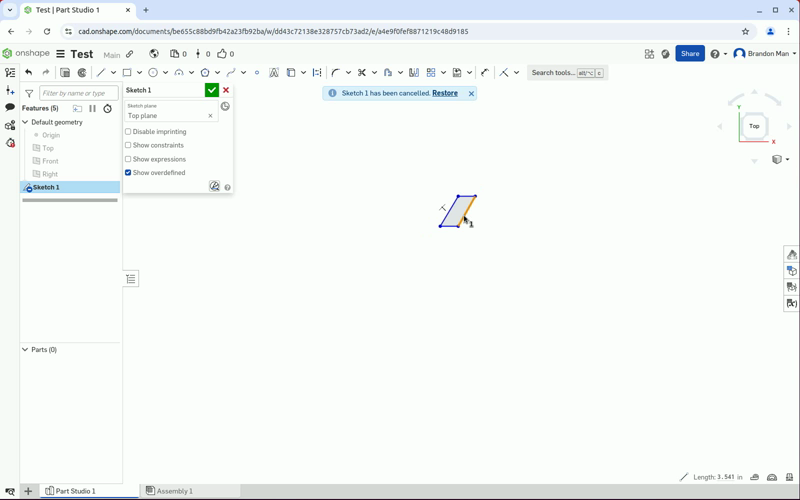
scroll(-6)
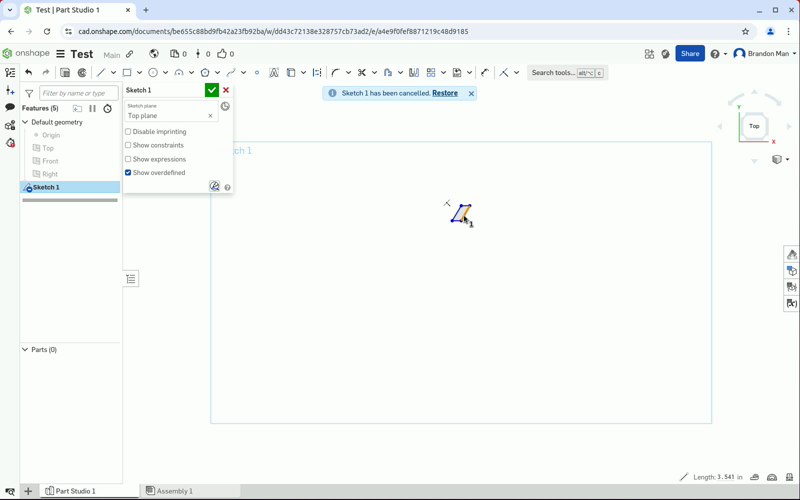
mouse_move(73, 352)
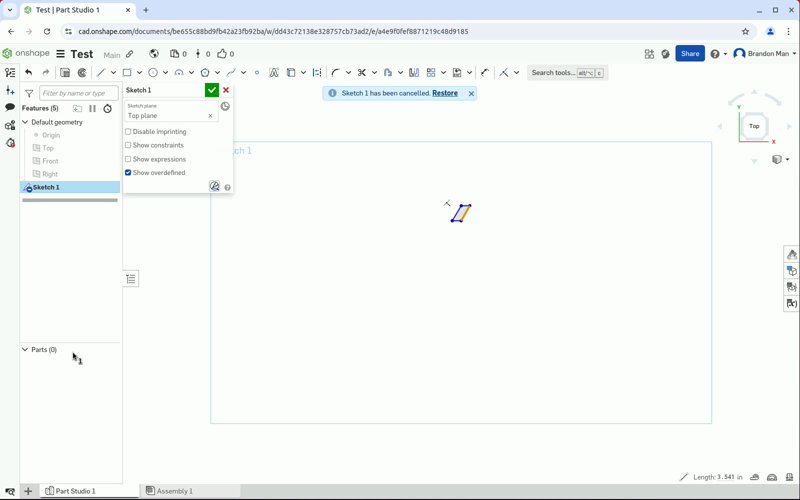
key(shift+y)
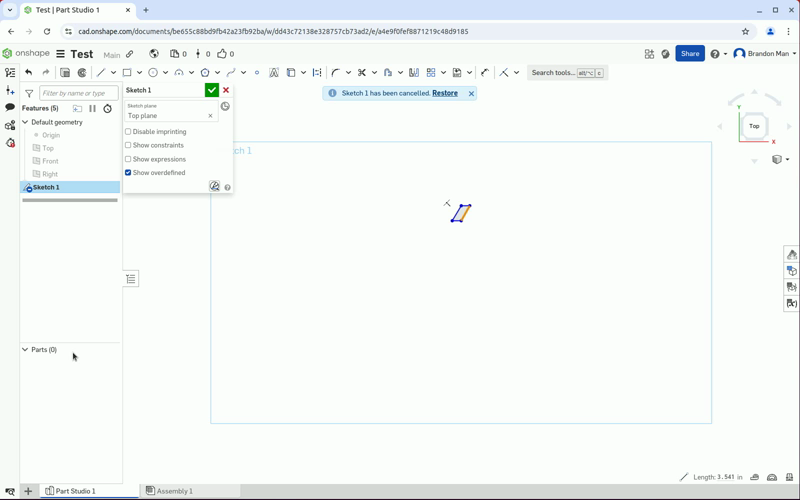
key(shift+e)
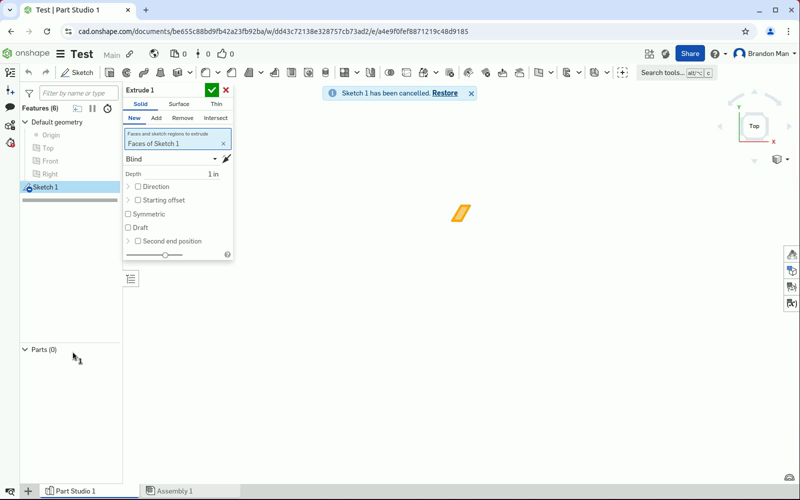
mouse_move(143, 106)
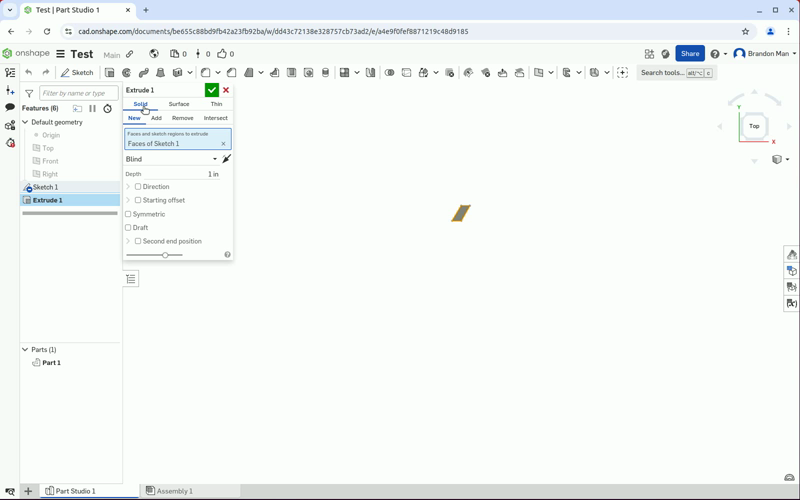
click(143, 106)
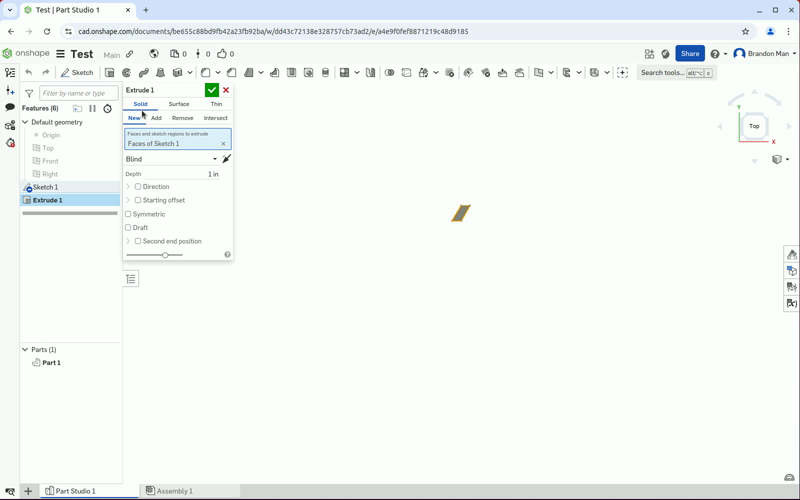
mouse_move(137, 120)
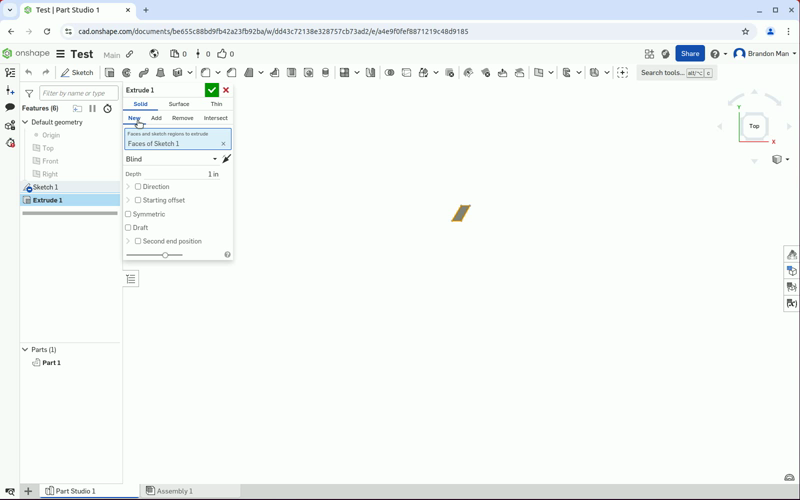
click(137, 120)
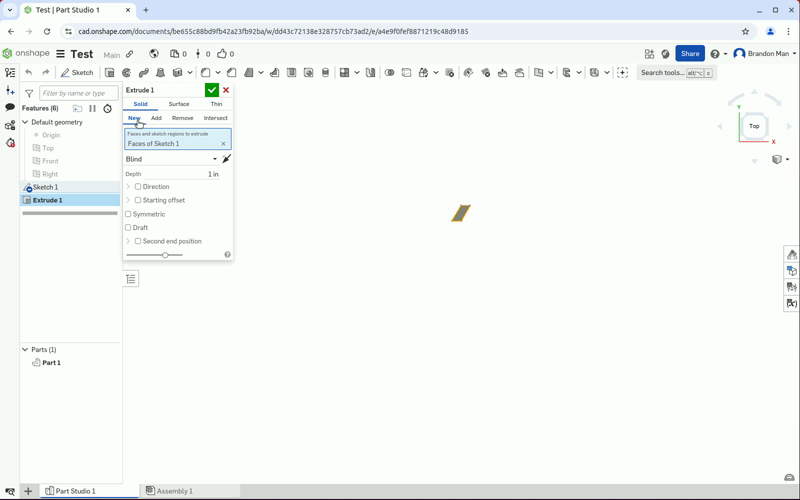
key(tab, 4)
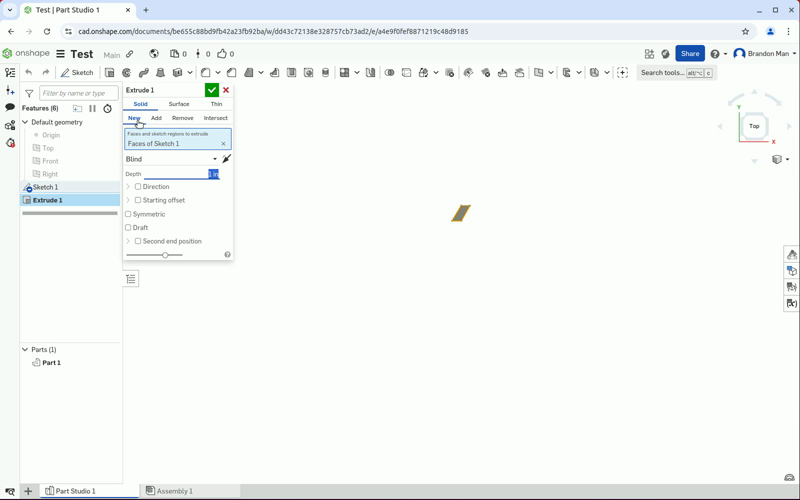
text(14.443)
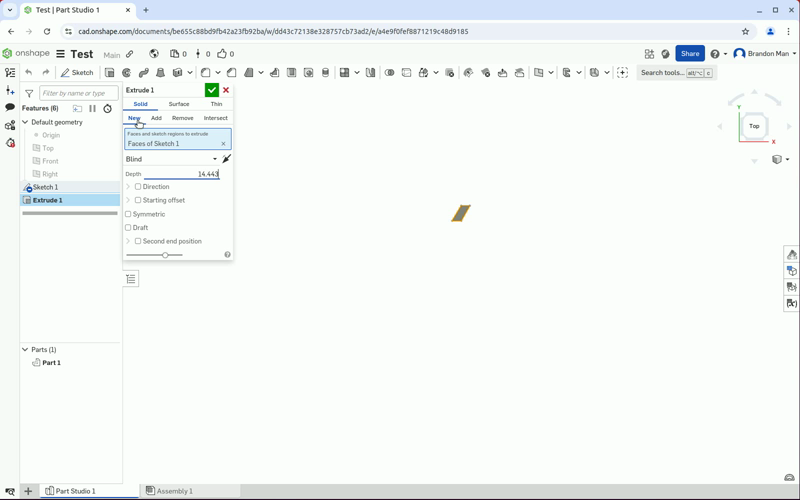
key(enter)
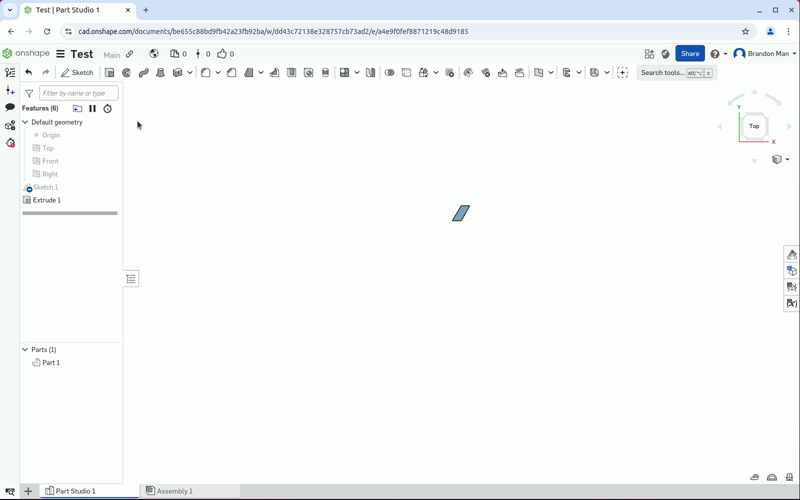
key(shift+h)
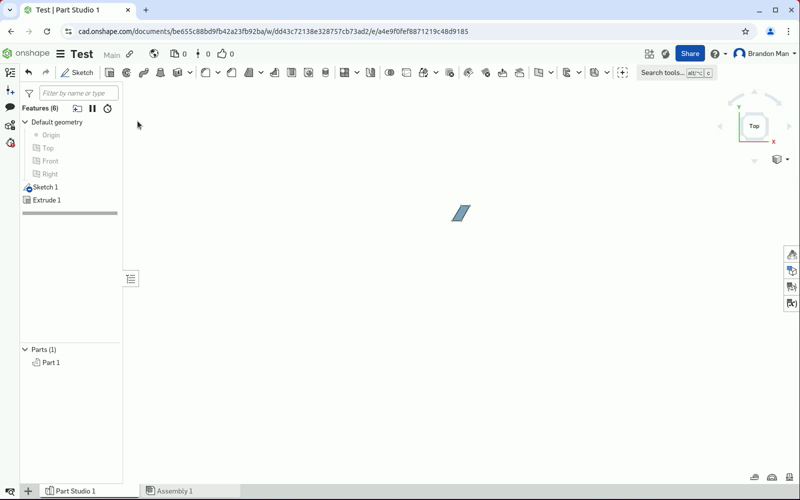
key(shift+h)
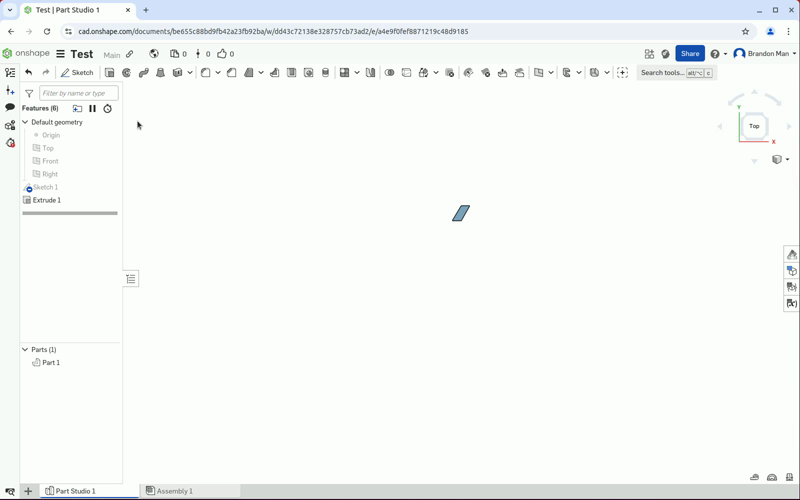
mouse_move(73, 189)
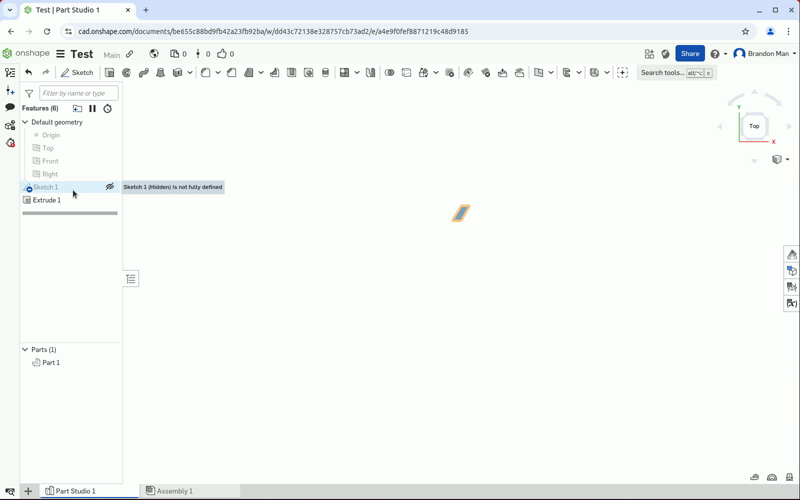
click(73, 189)
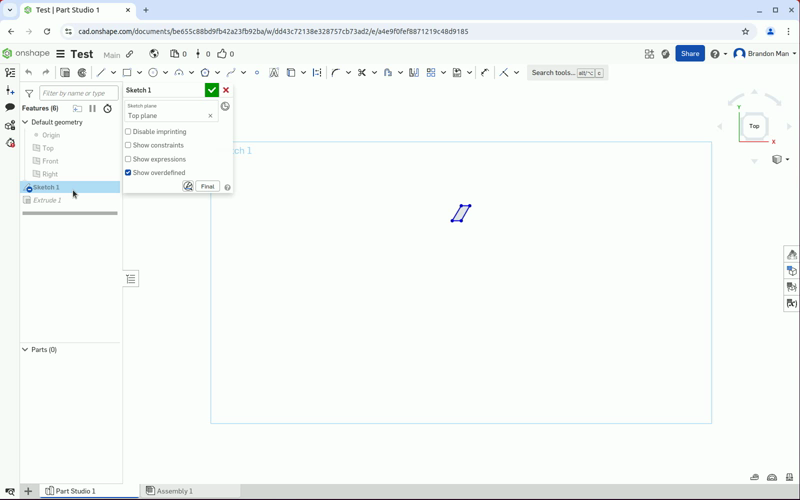
mouse_move(229, 92)
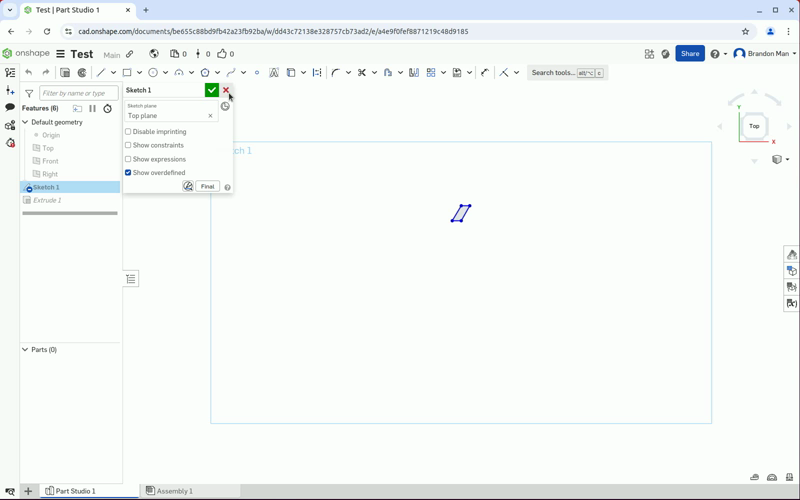
click(229, 92)
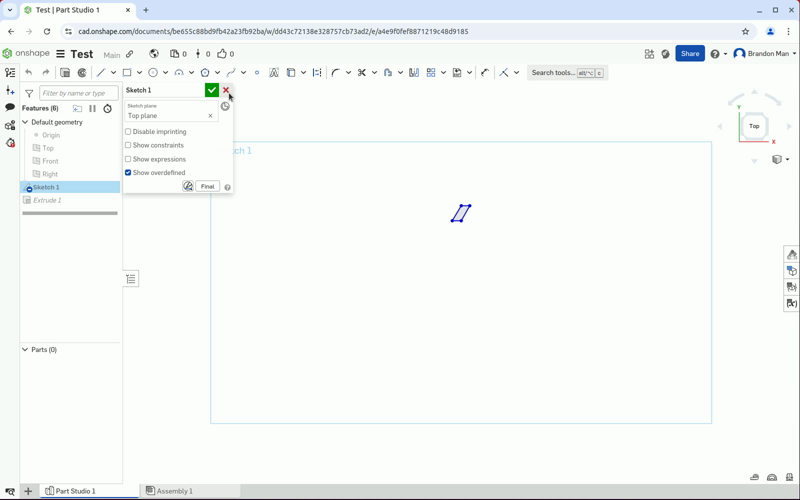
key(shift+s)
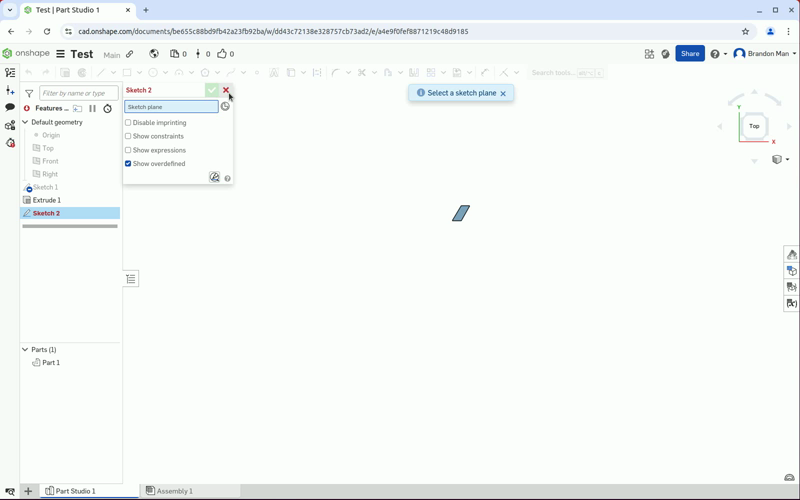
mouse_move(73, 150)
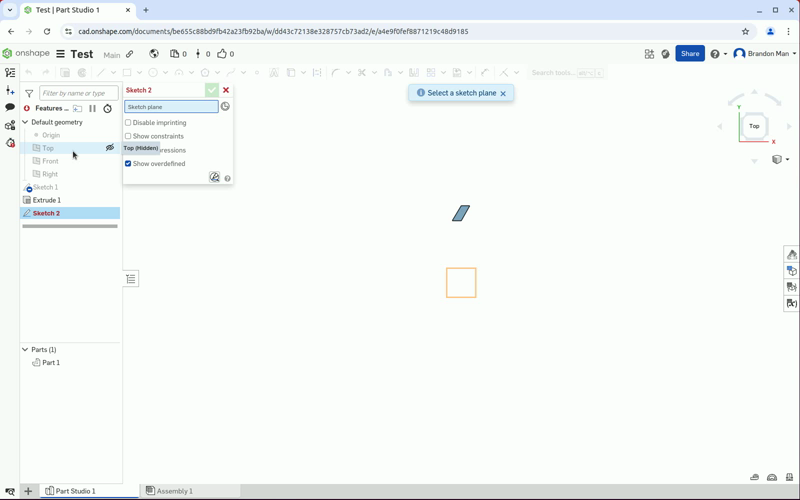
click(73, 150)
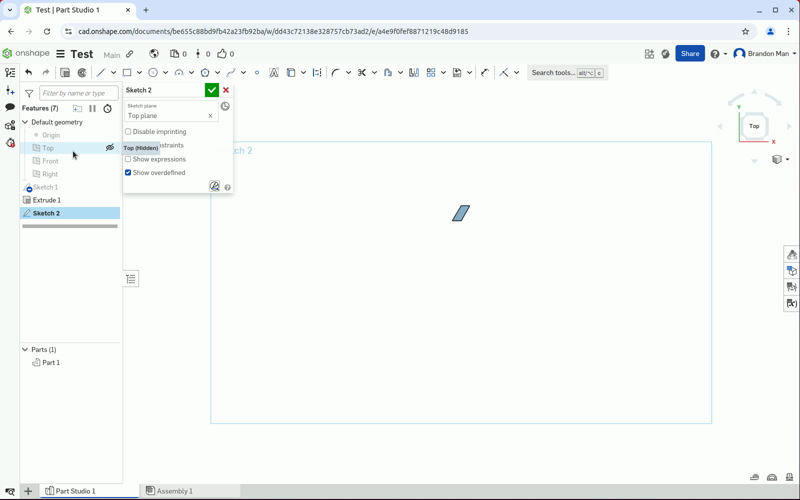
mouse_move(73, 352)
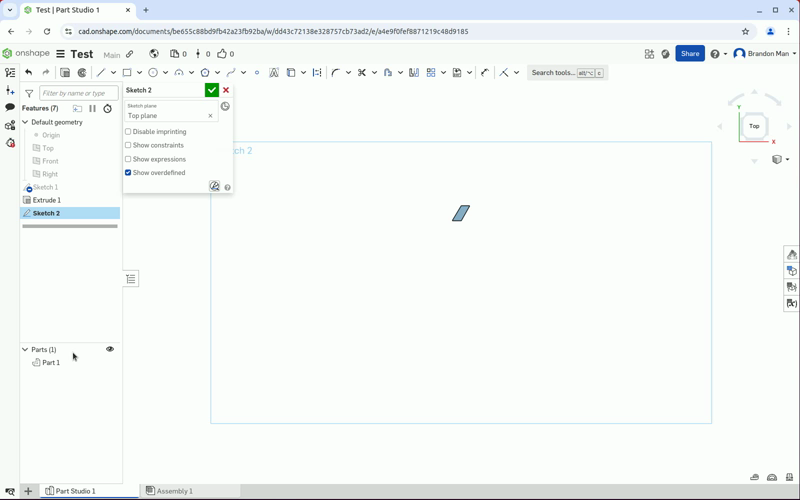
key(y)
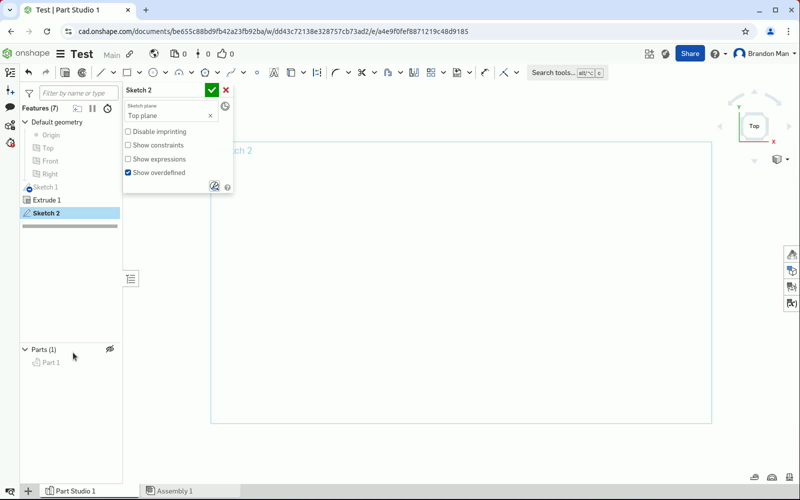
key(l)
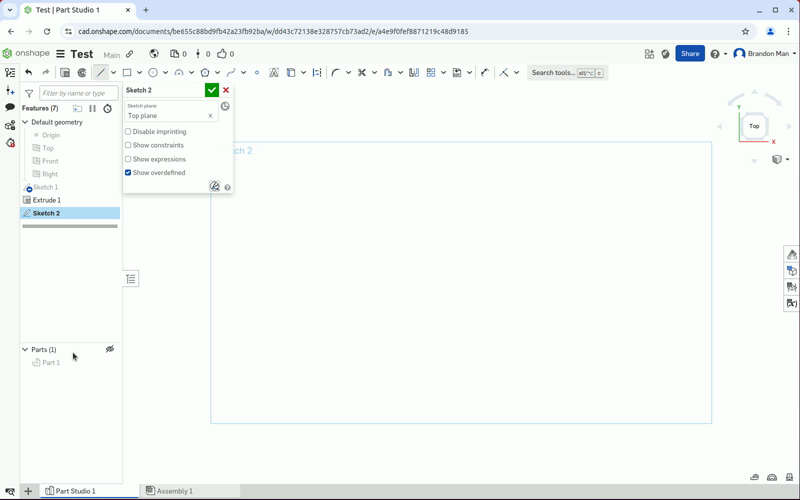
key_down(shift)
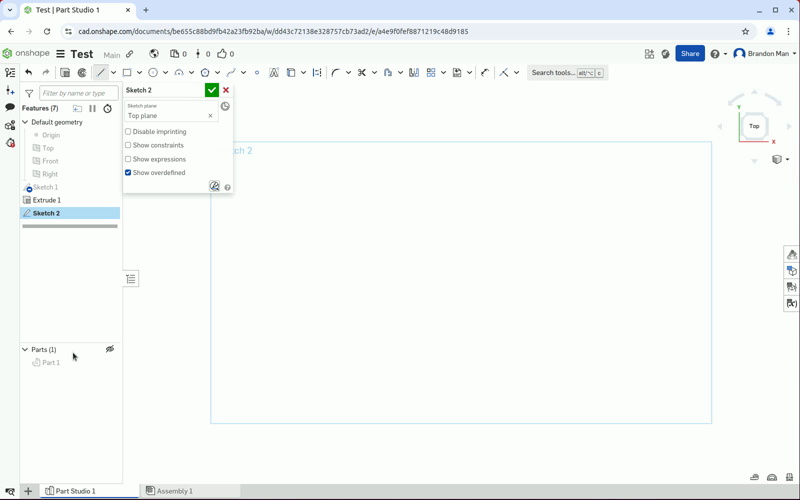
mouse_move(452, 282)
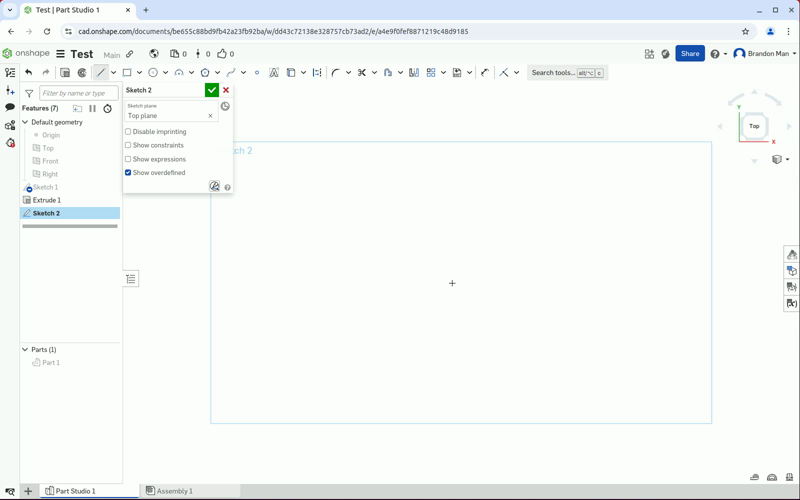
click(452, 282)
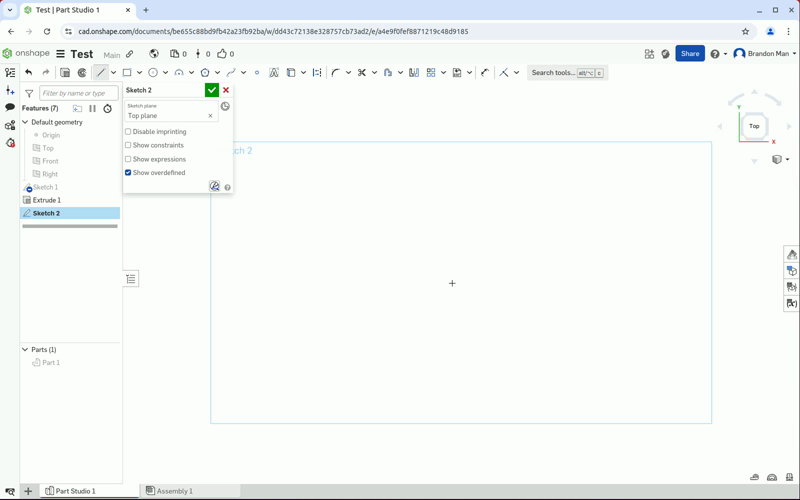
key_up(shift)
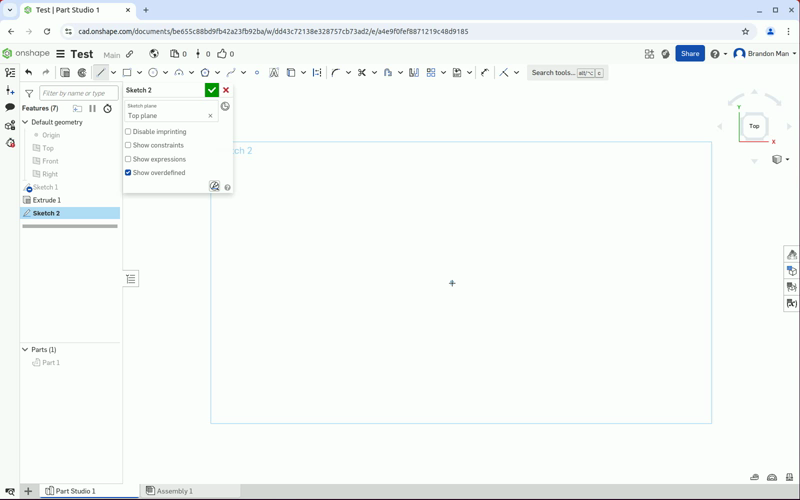
key_down(shift)
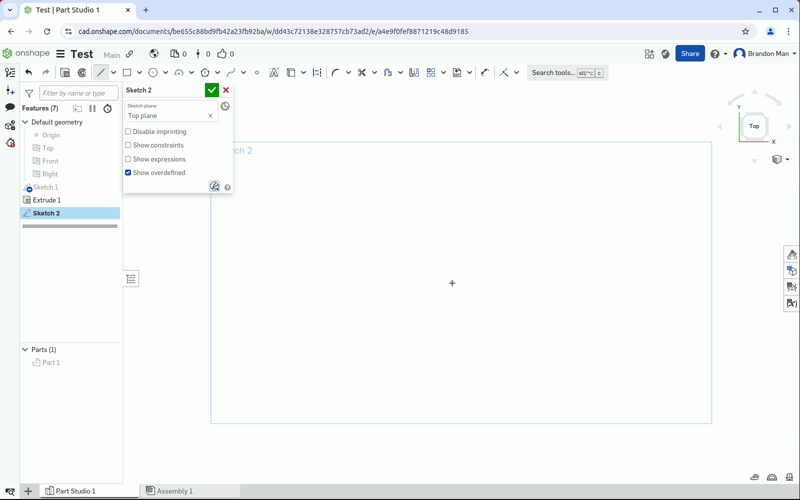
mouse_move(482, 282)
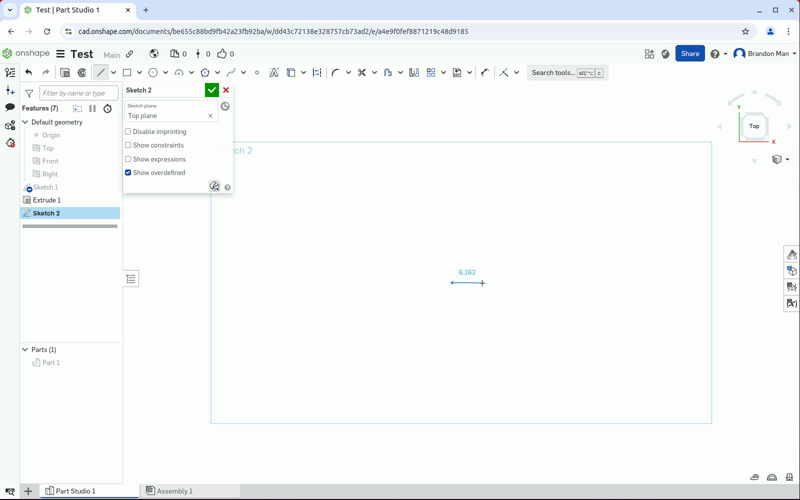
mouse_move(460, 282)
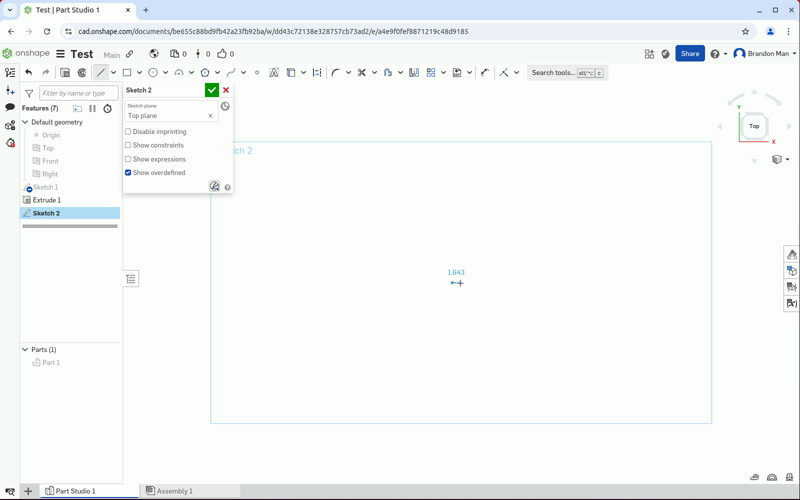
click(460, 282)
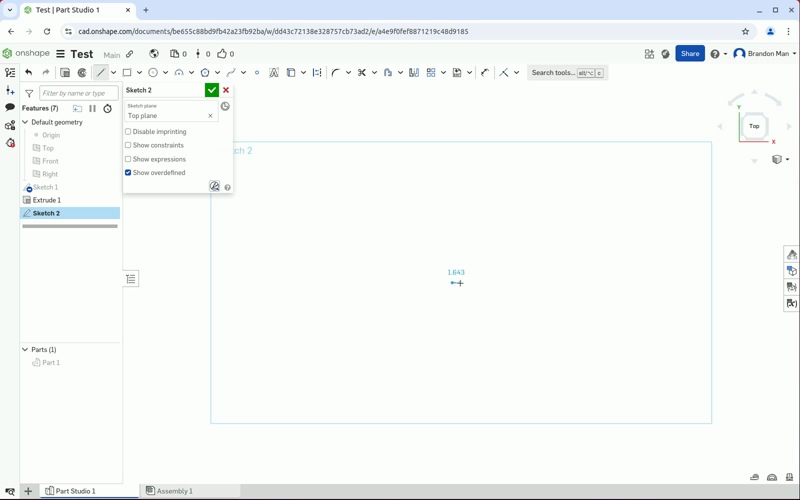
key_up(shift)
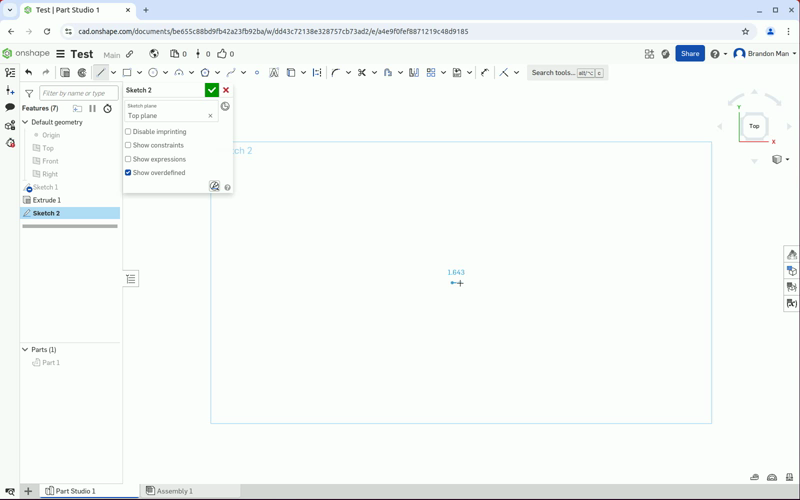
key_down(shift)
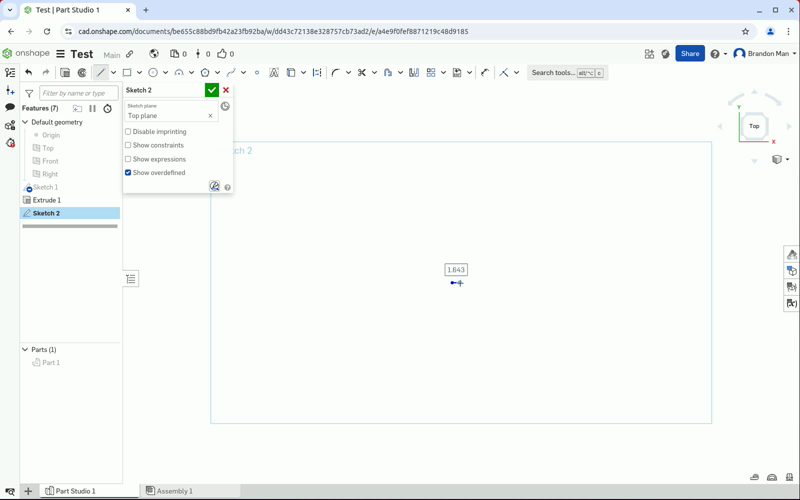
mouse_move(490, 282)
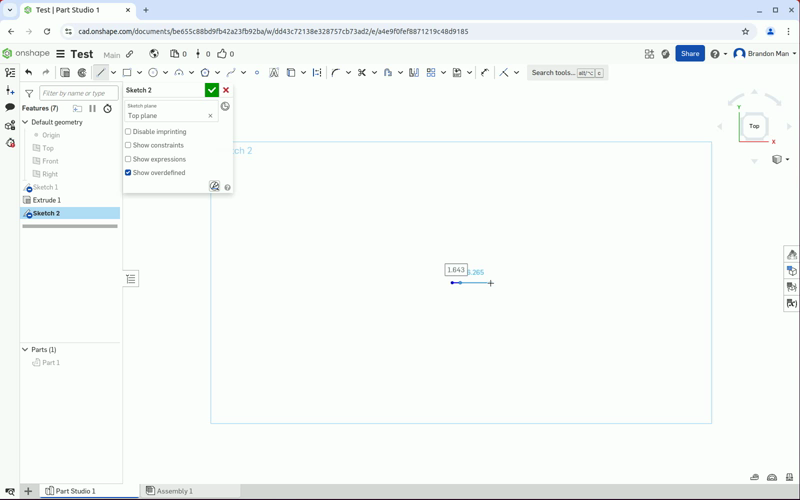
mouse_move(460, 266)
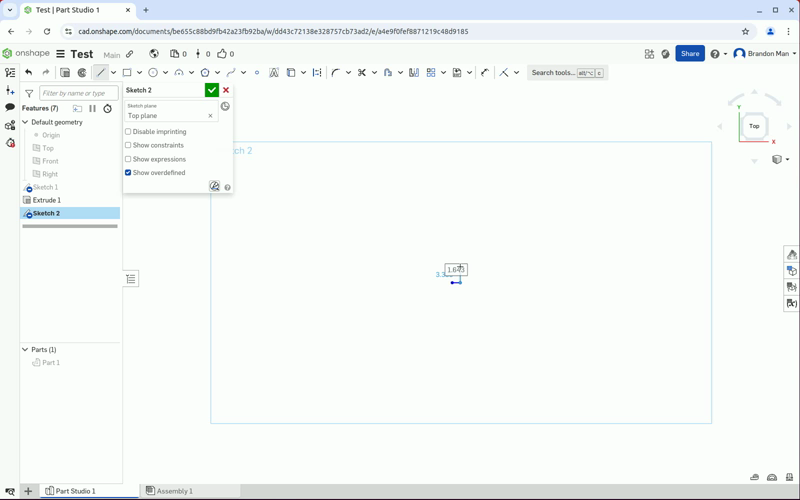
click(460, 266)
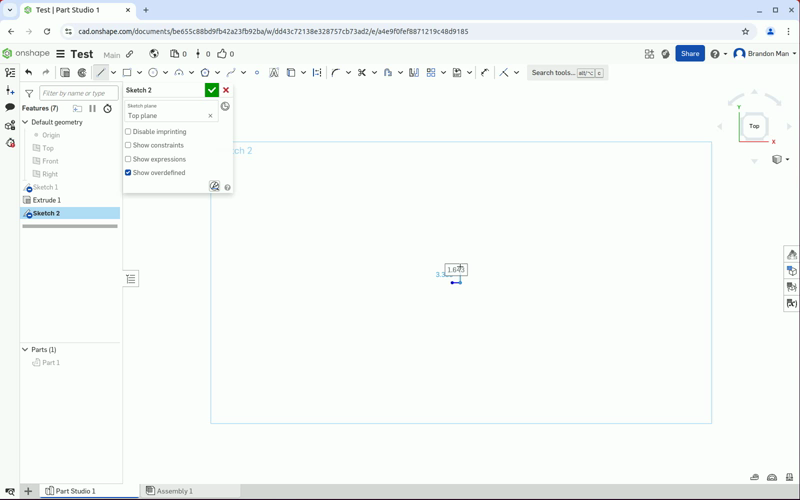
key_up(shift)
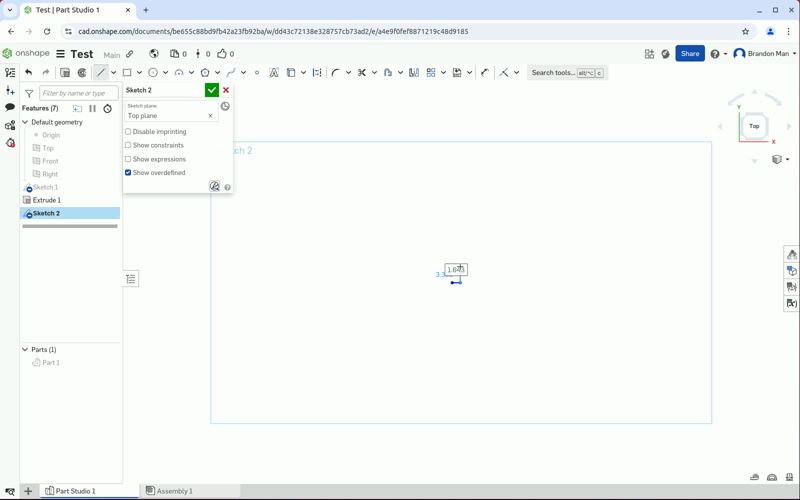
key_down(shift)
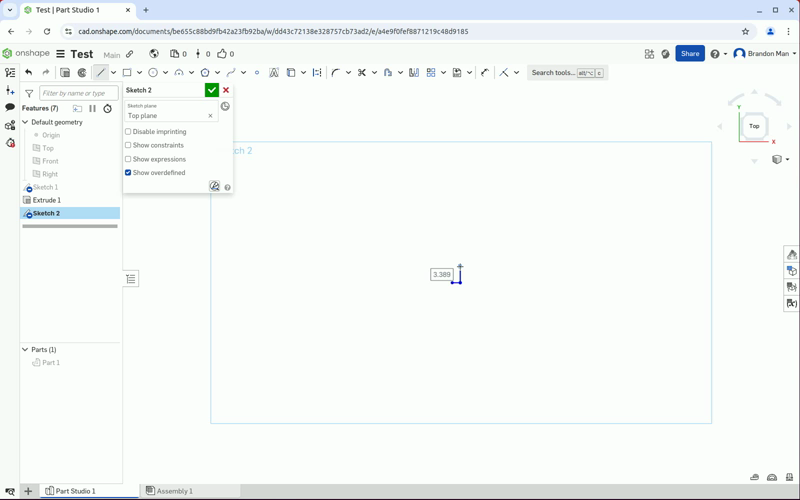
mouse_move(490, 266)
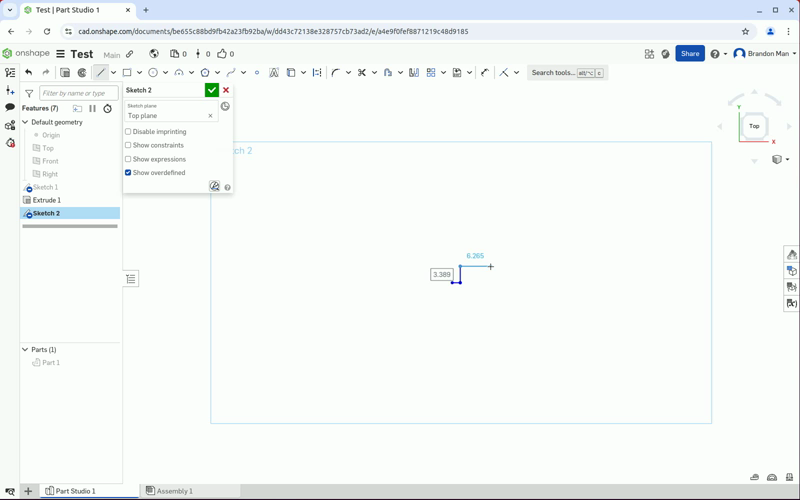
mouse_move(460, 220)
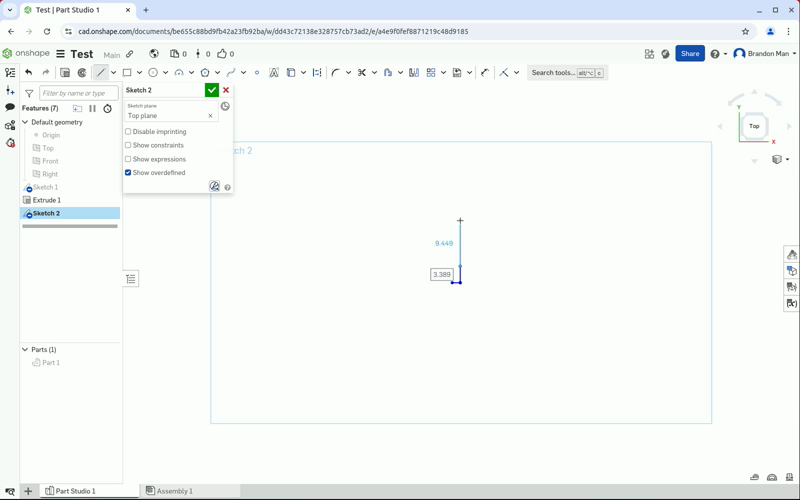
click(460, 220)
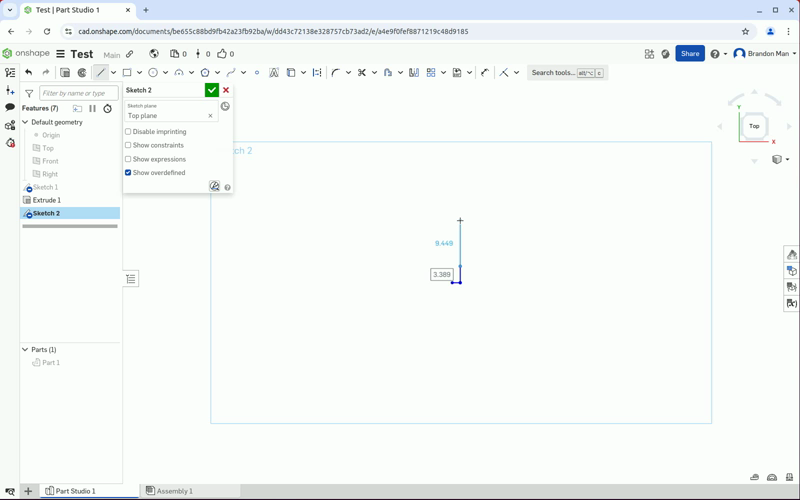
key_up(shift)
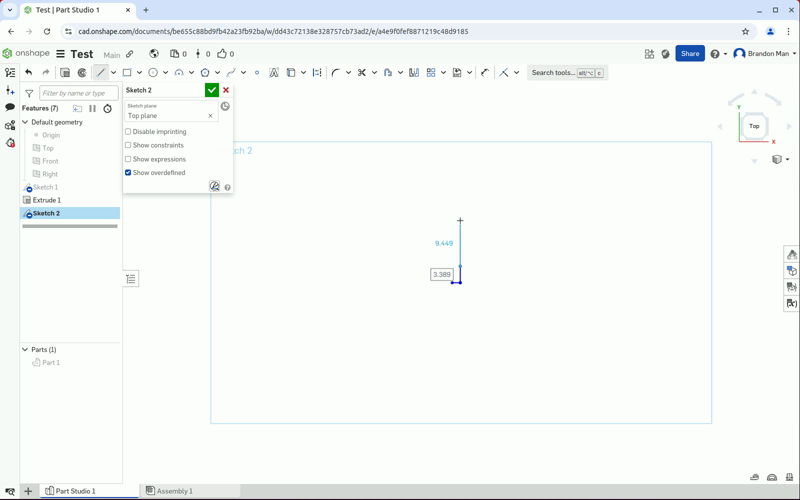
key_down(shift)
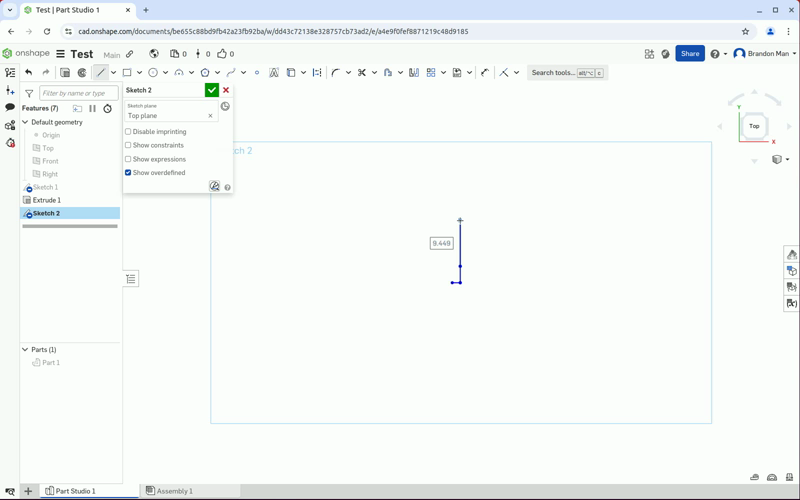
mouse_move(490, 220)
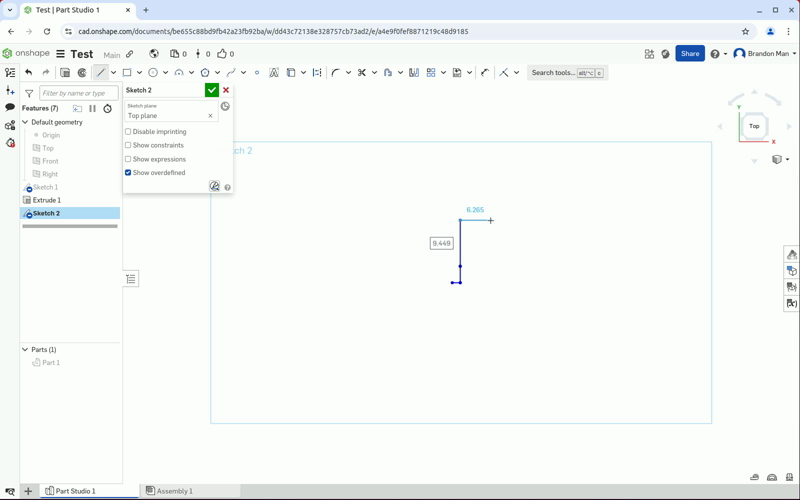
mouse_move(452, 220)
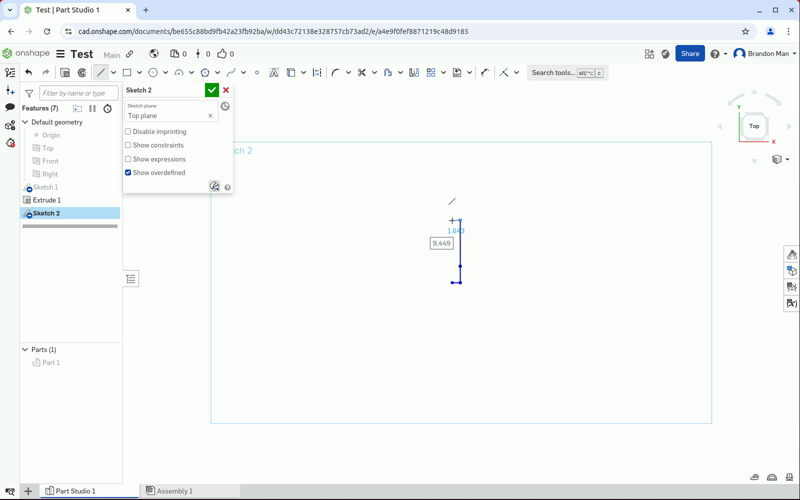
click(452, 220)
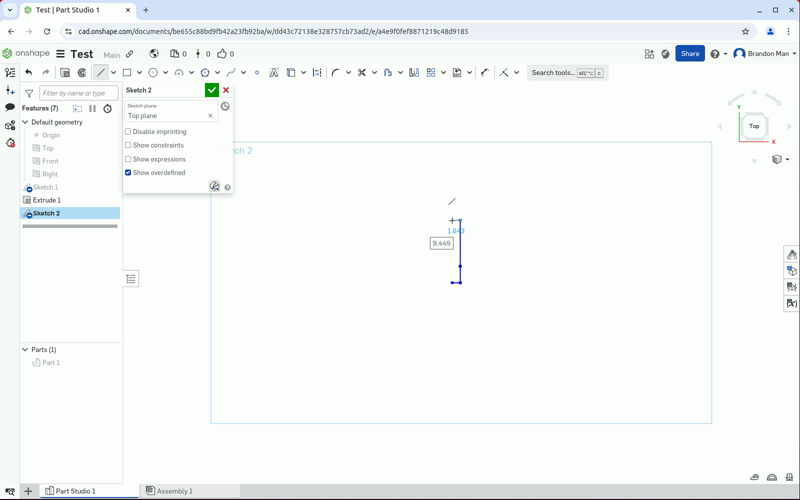
key_up(shift)
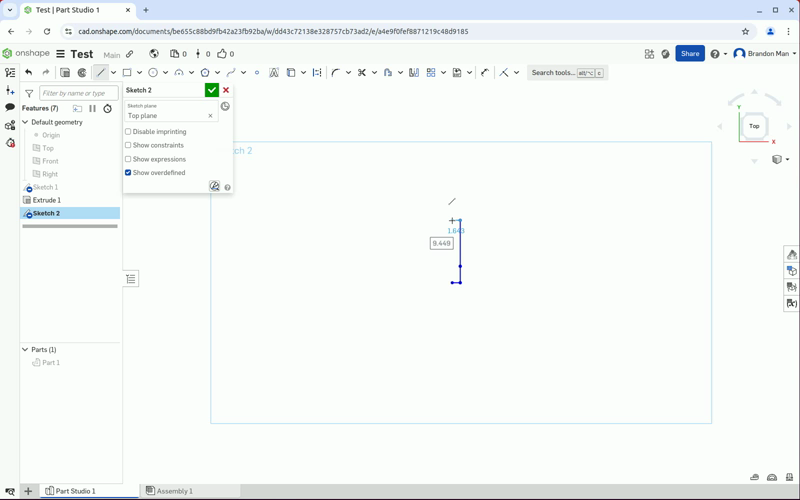
key_down(shift)
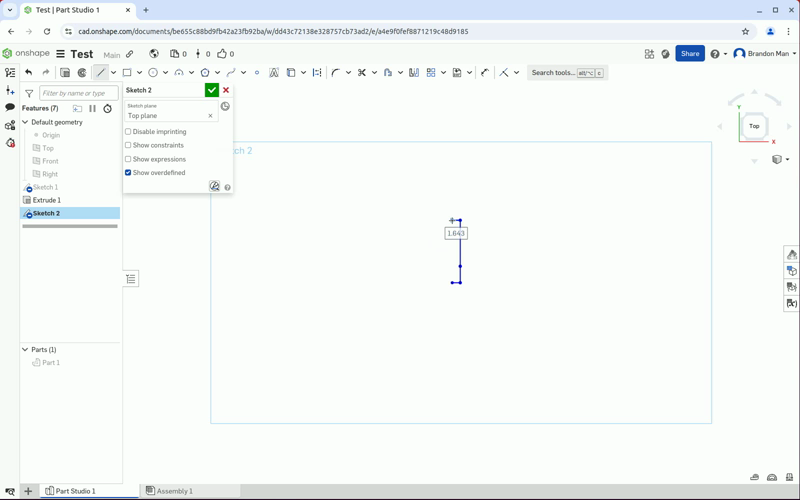
mouse_move(452, 282)
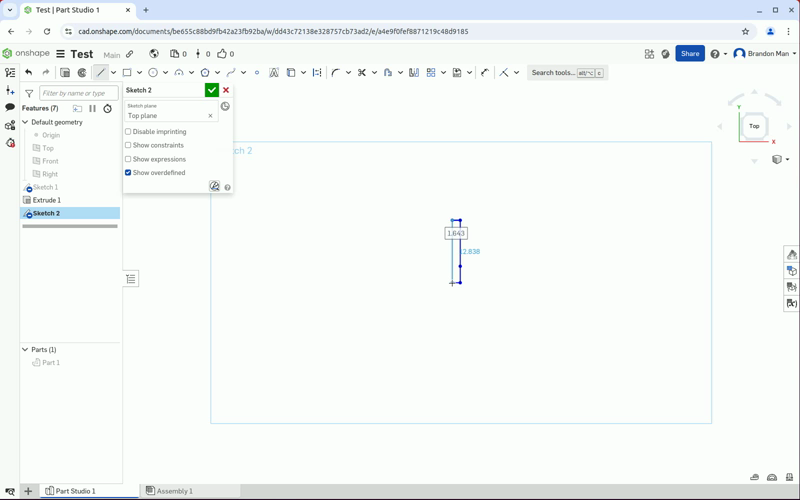
key_up(shift)
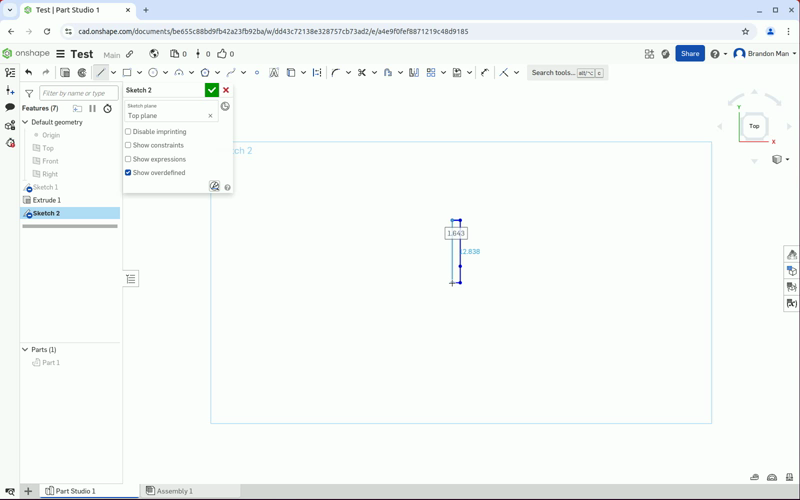
click(452, 282)
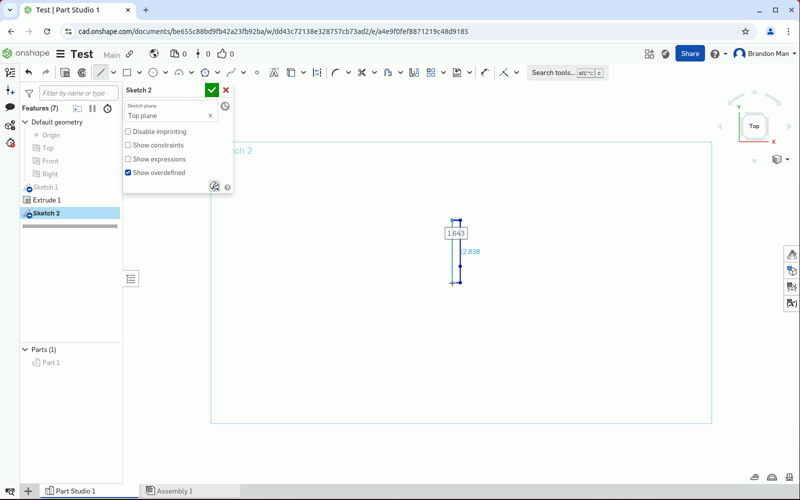
key(esc)
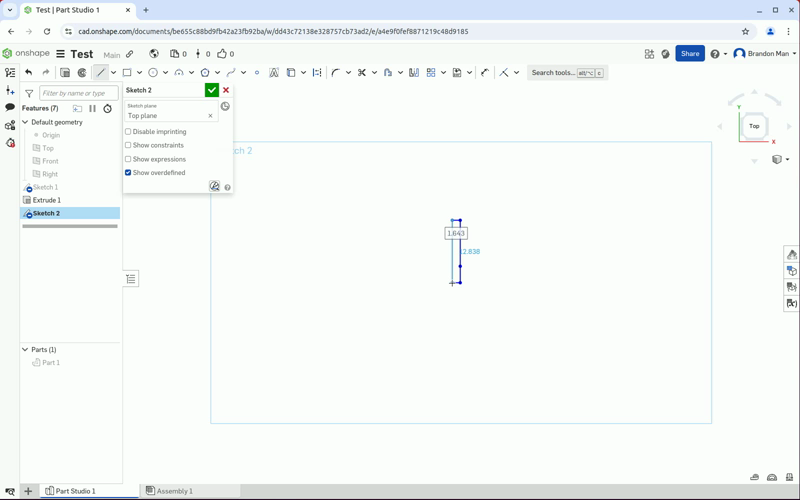
mouse_move(455, 270)
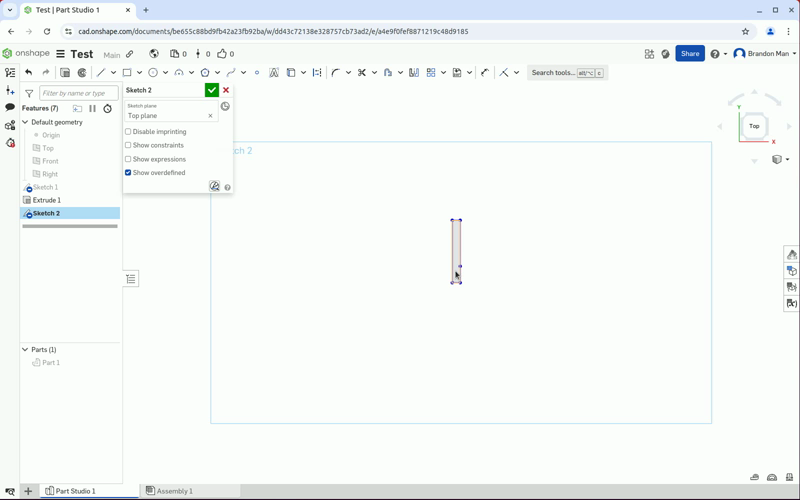
scroll(6)
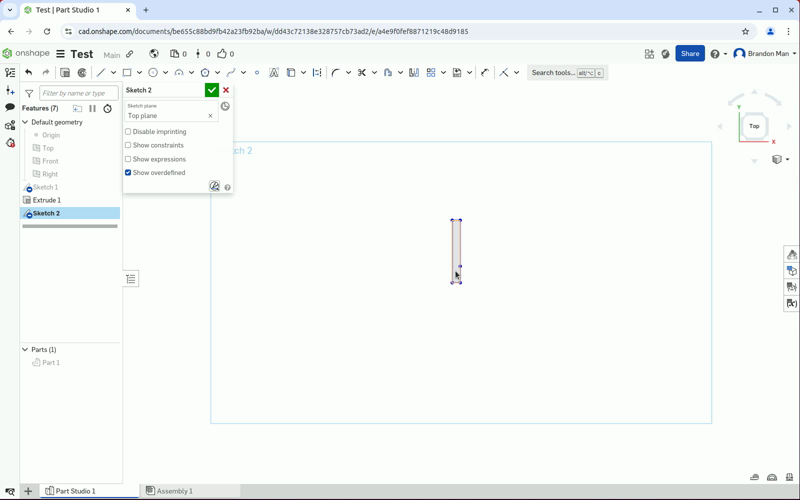
scroll(6)
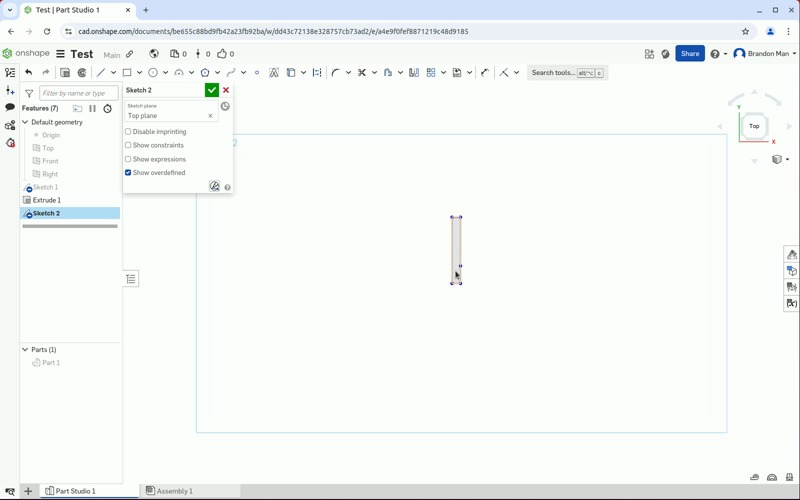
scroll(6)
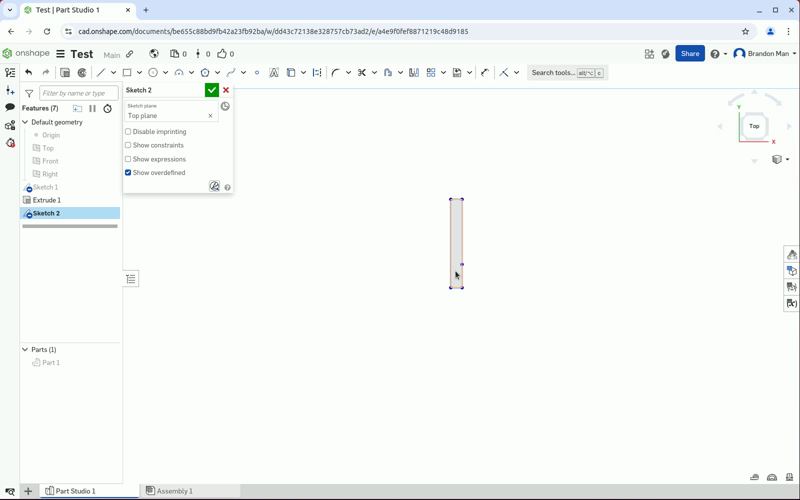
scroll(6)
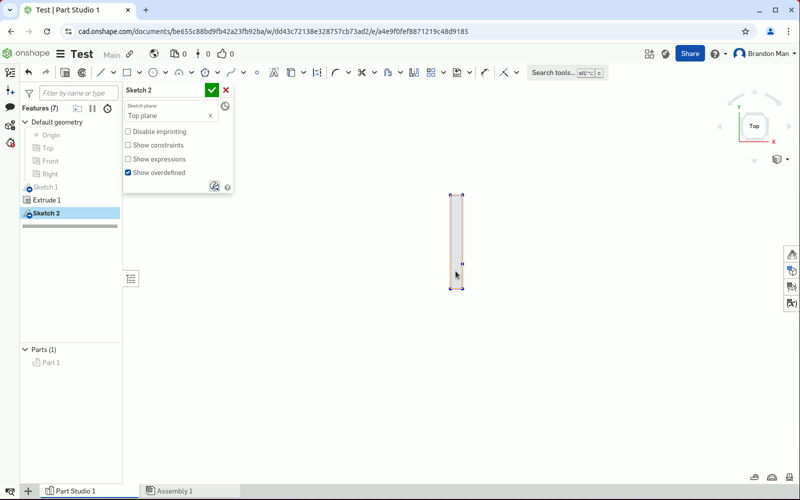
scroll(6)
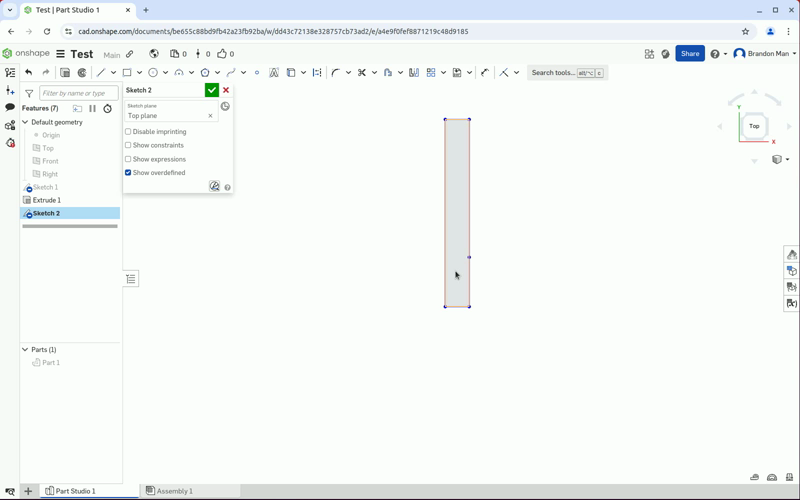
scroll(6)
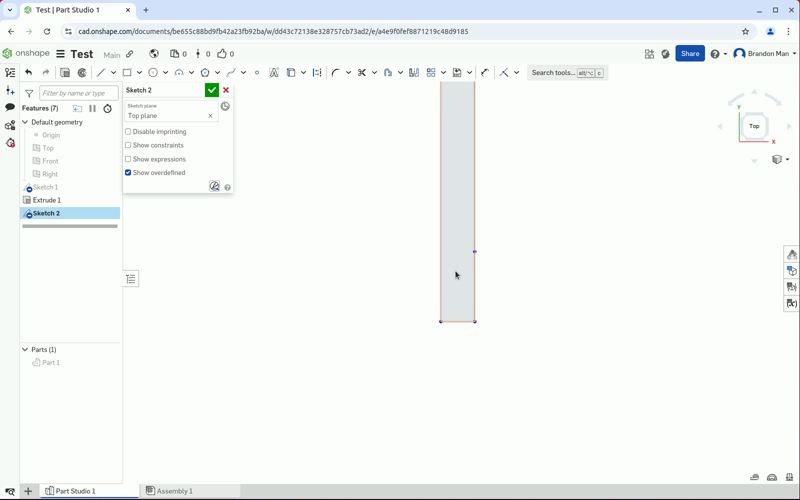
scroll(6)
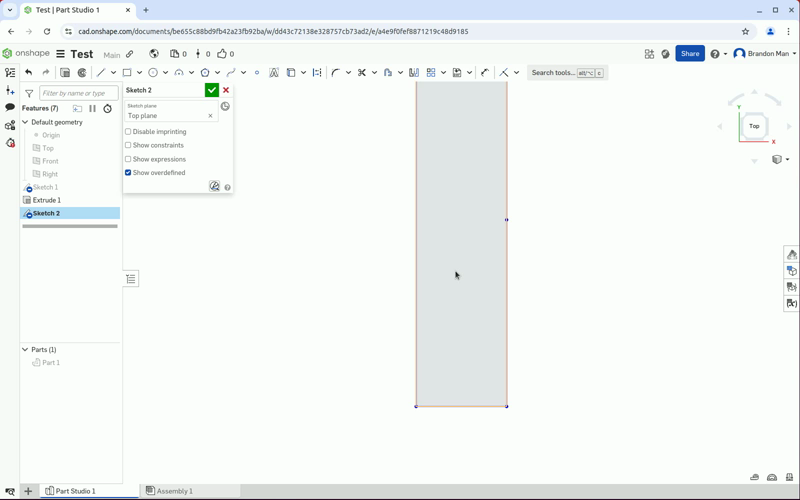
click(455, 270)
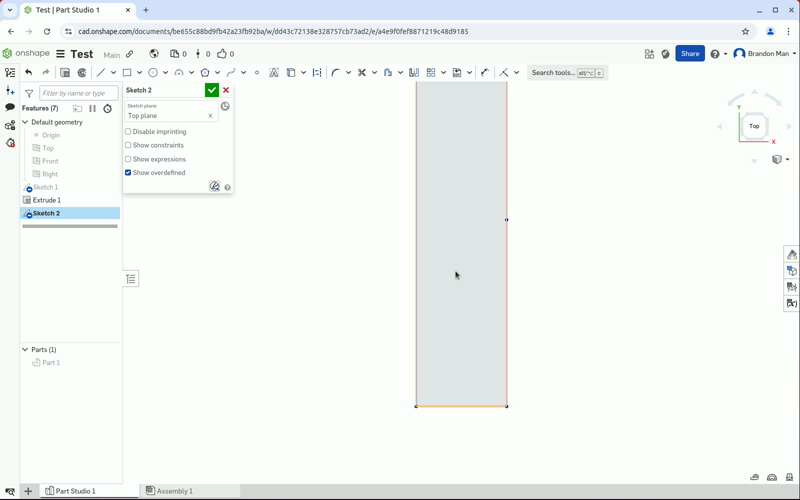
scroll(-6)
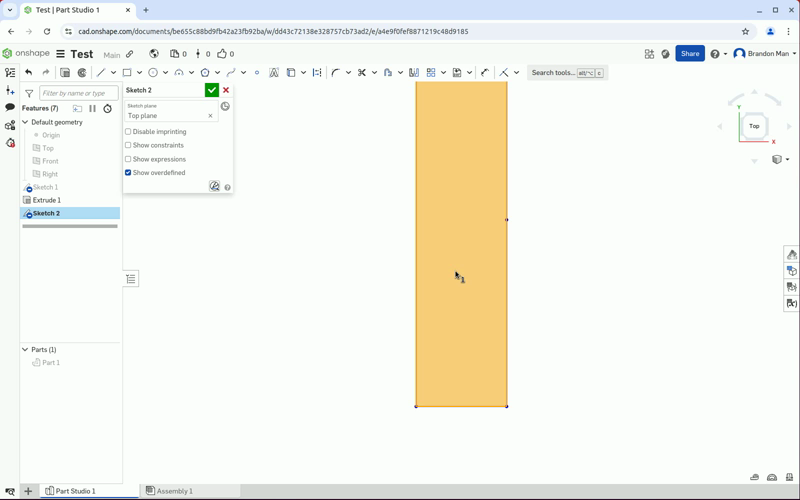
scroll(-6)
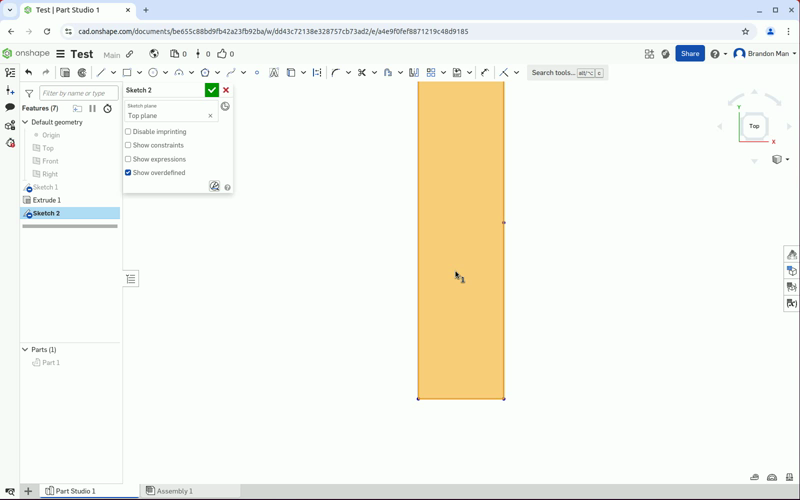
scroll(-6)
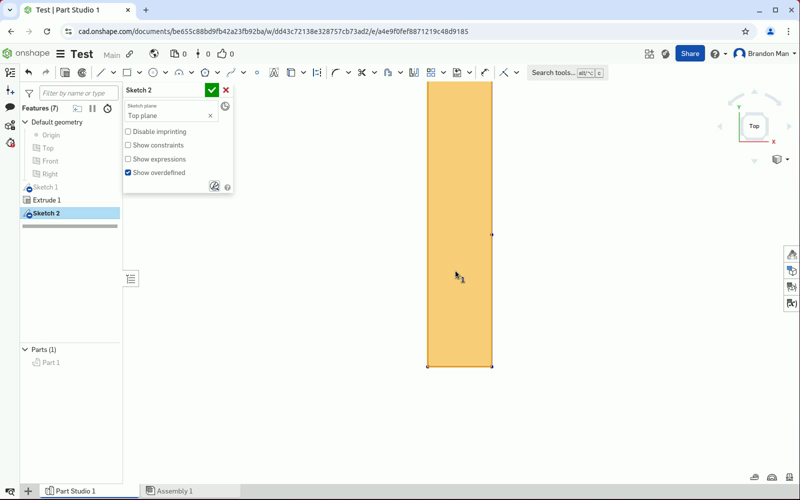
scroll(-6)
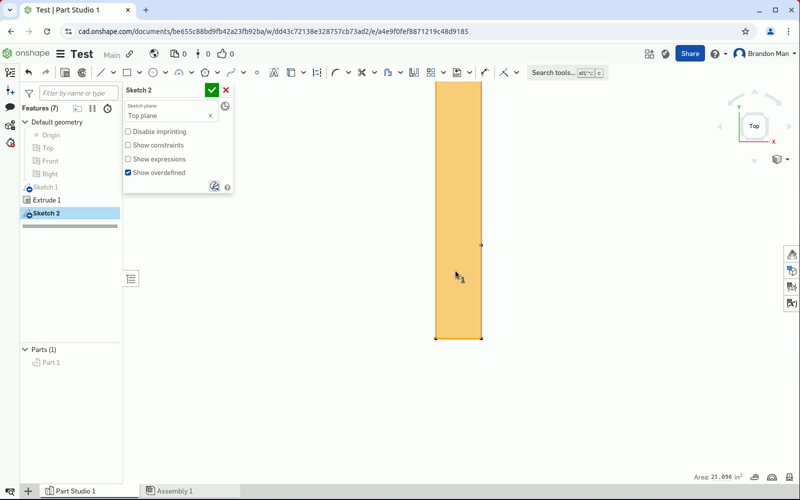
scroll(-6)
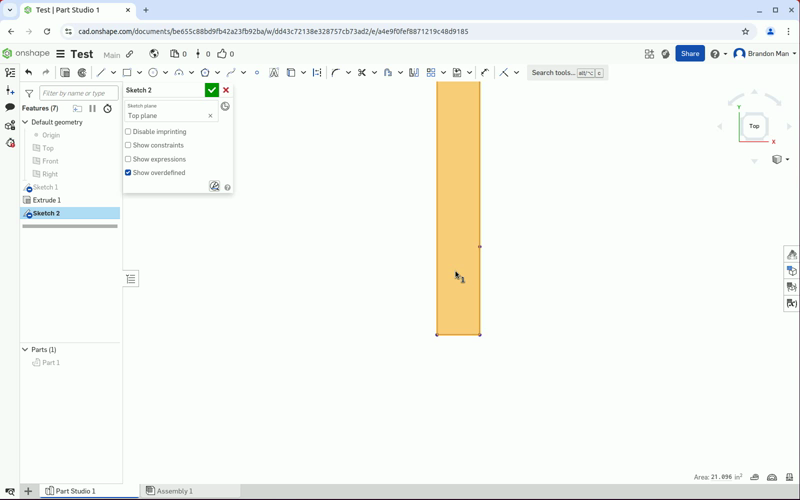
scroll(-6)
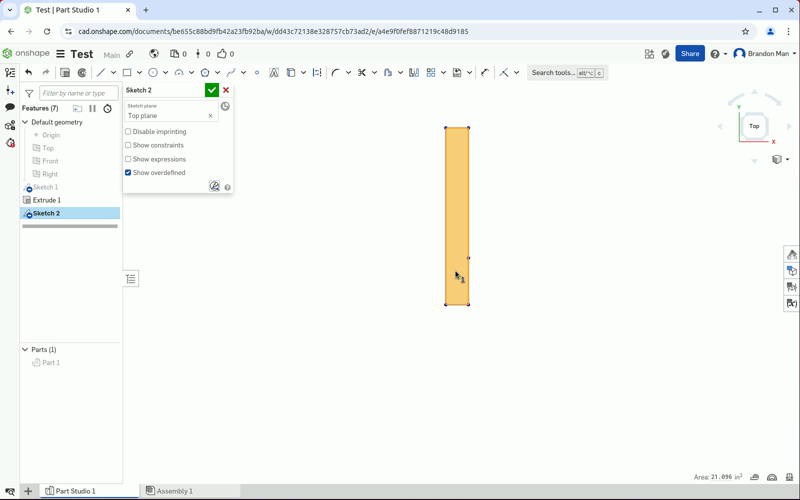
scroll(-6)
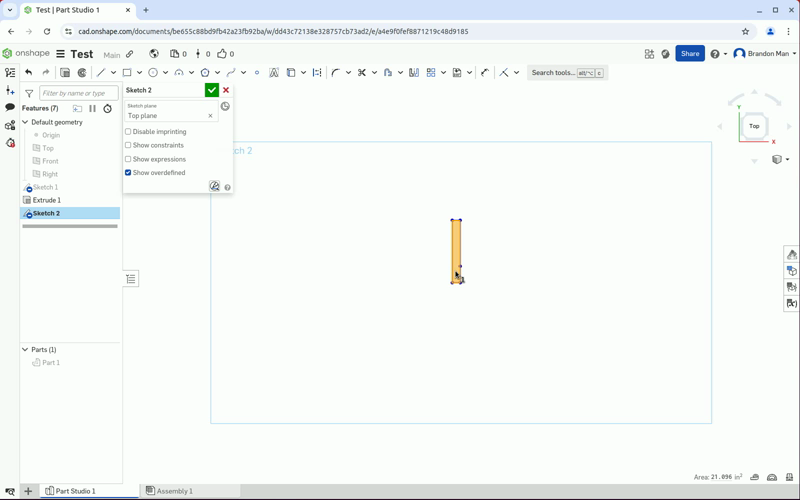
mouse_move(73, 352)
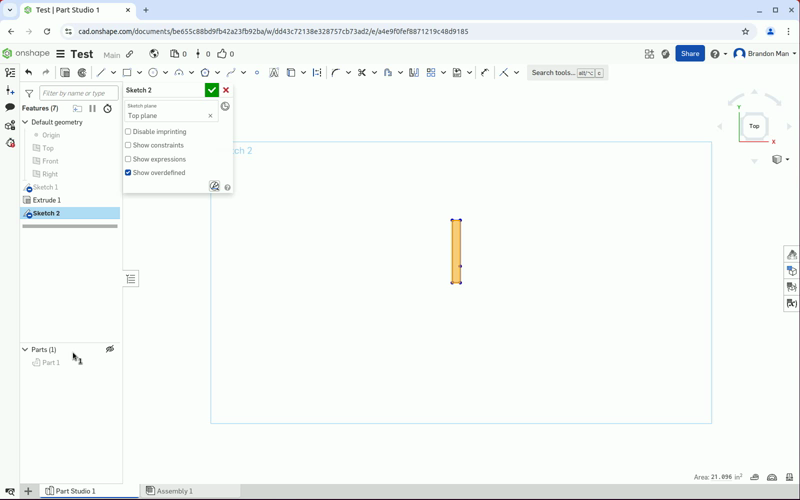
key(shift+y)
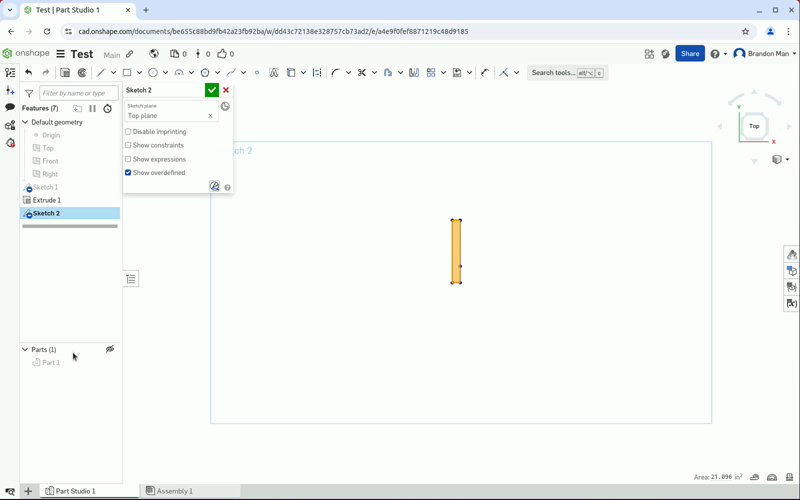
key(shift+e)
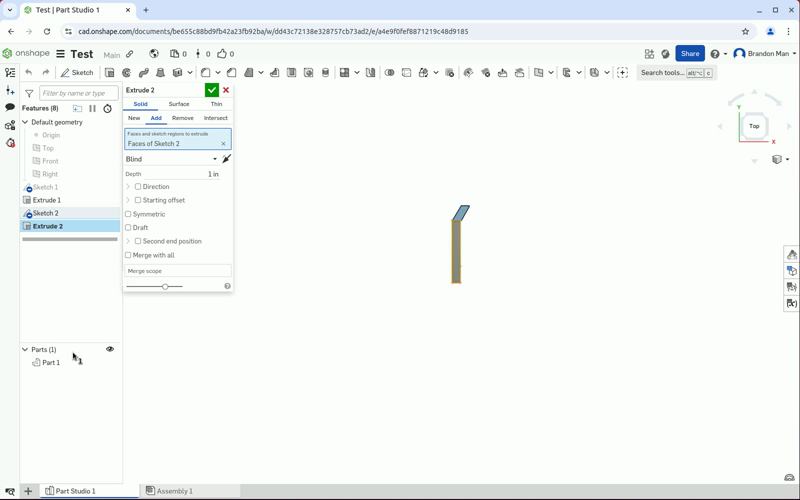
mouse_move(143, 106)
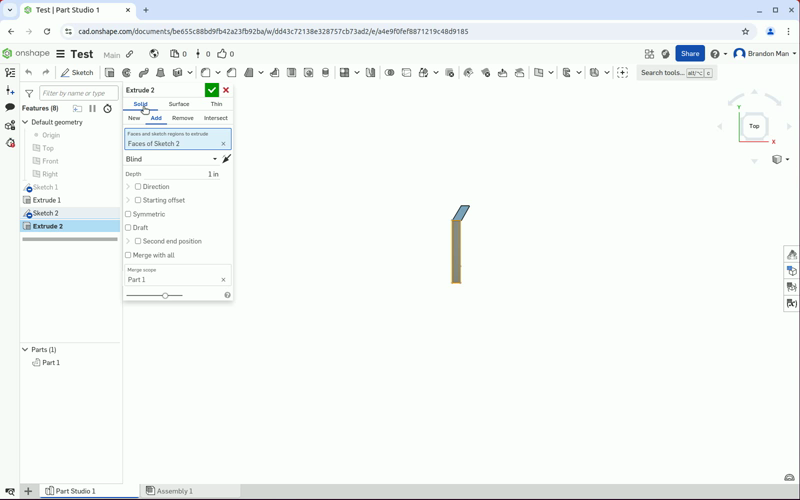
click(143, 106)
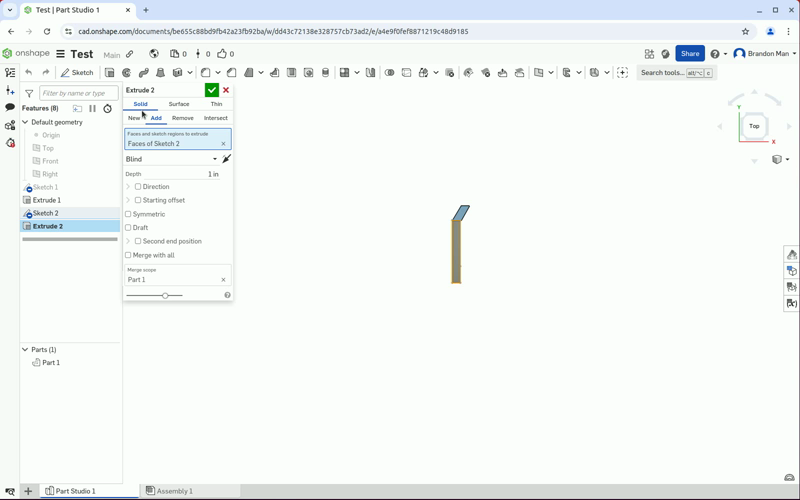
mouse_move(137, 120)
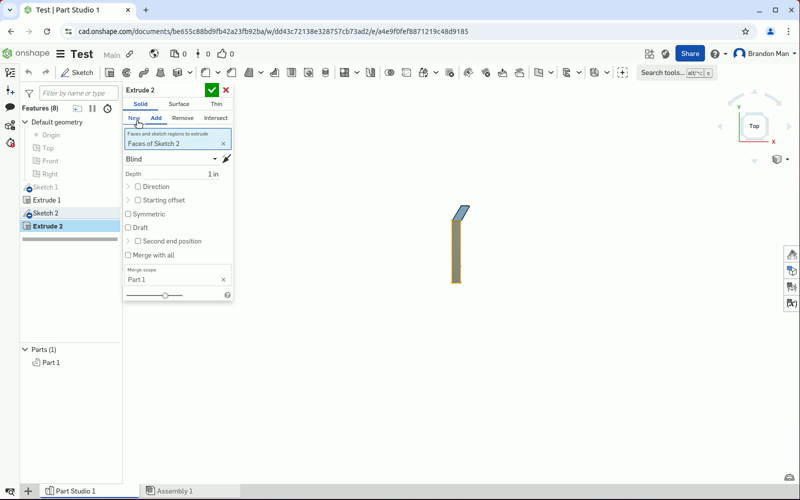
click(137, 120)
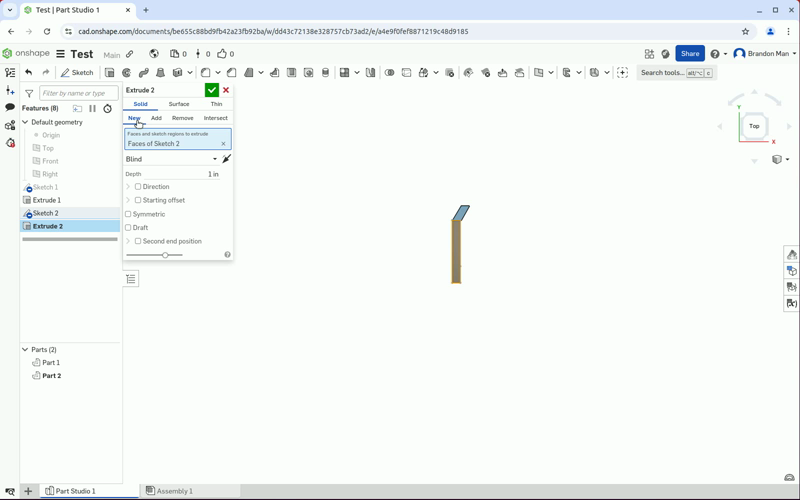
key(tab, 4)
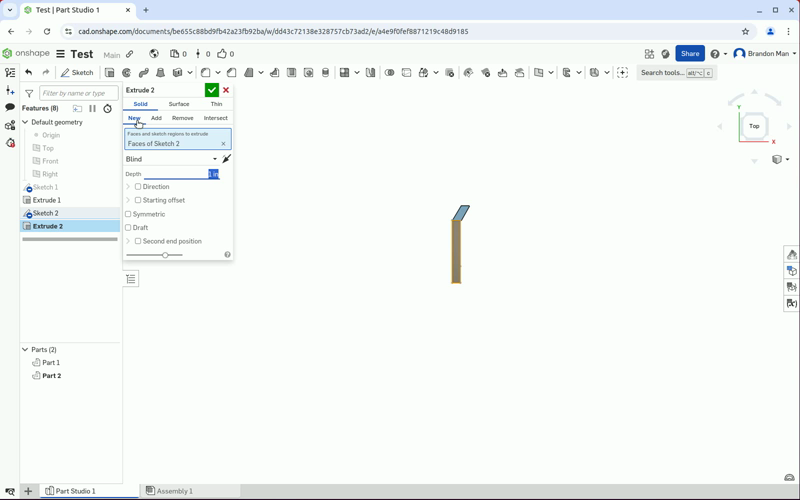
text(14.443)
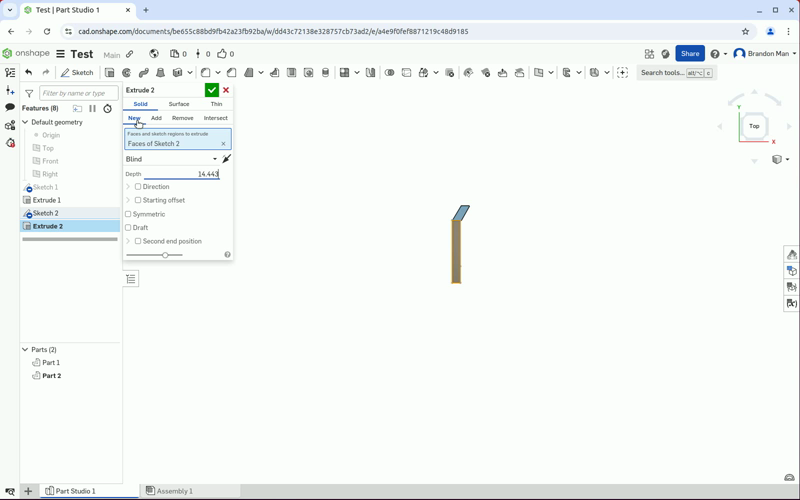
key(enter)
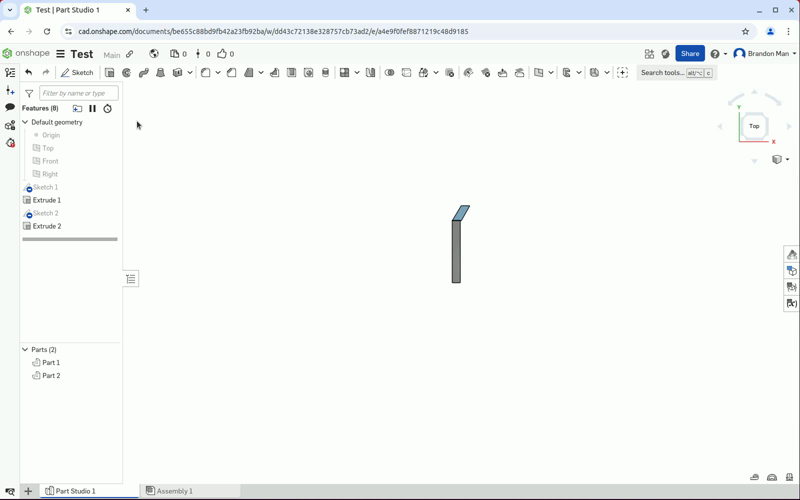
key(shift+h)
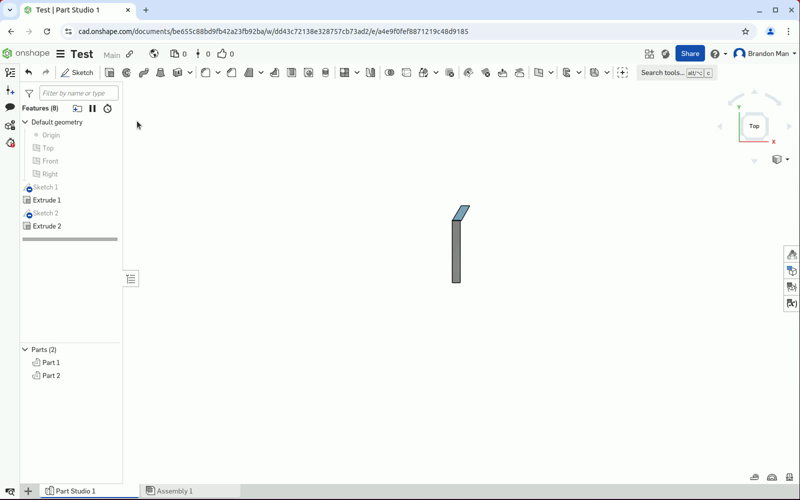
key(shift+h)
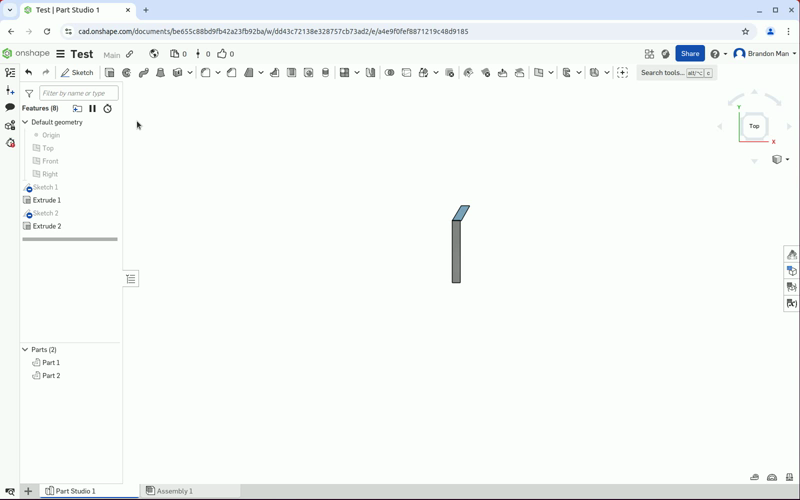
mouse_move(73, 189)
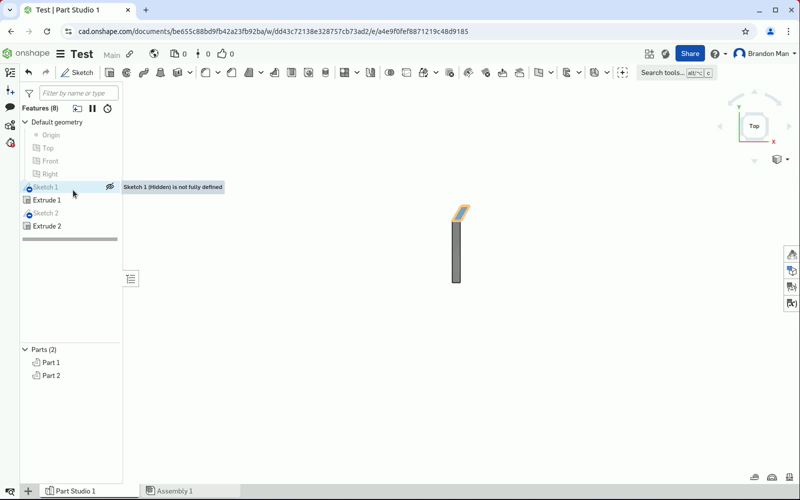
click(73, 189)
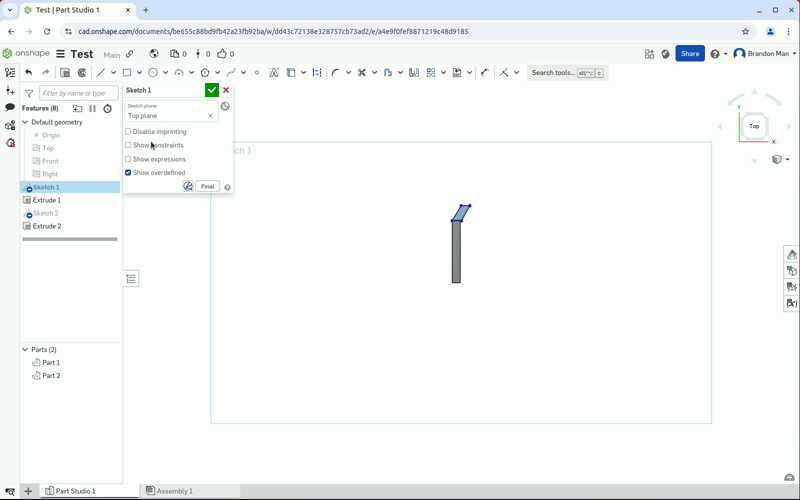
mouse_move(229, 92)
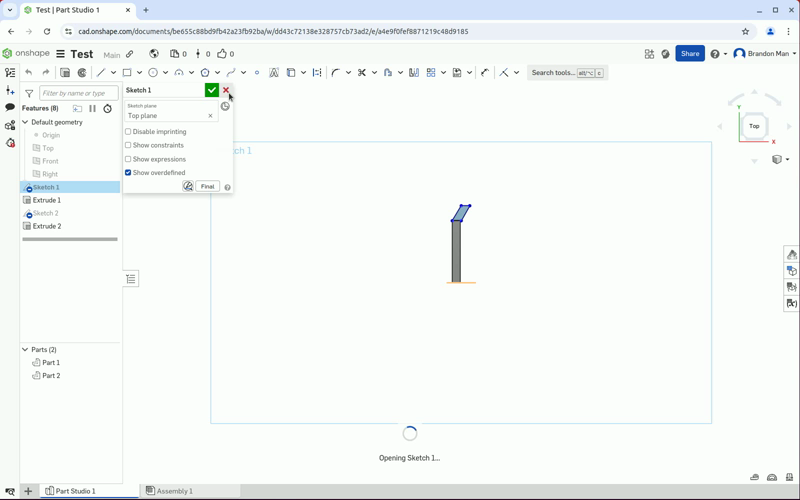
click(229, 92)
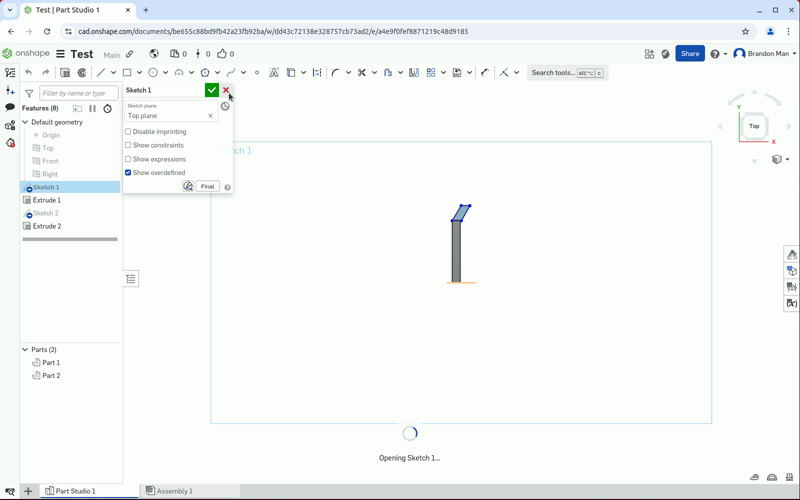
key(shift+s)
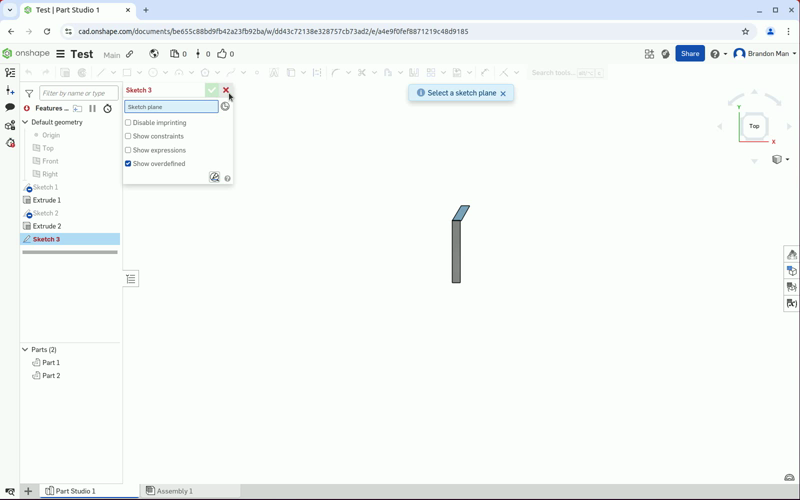
mouse_move(73, 150)
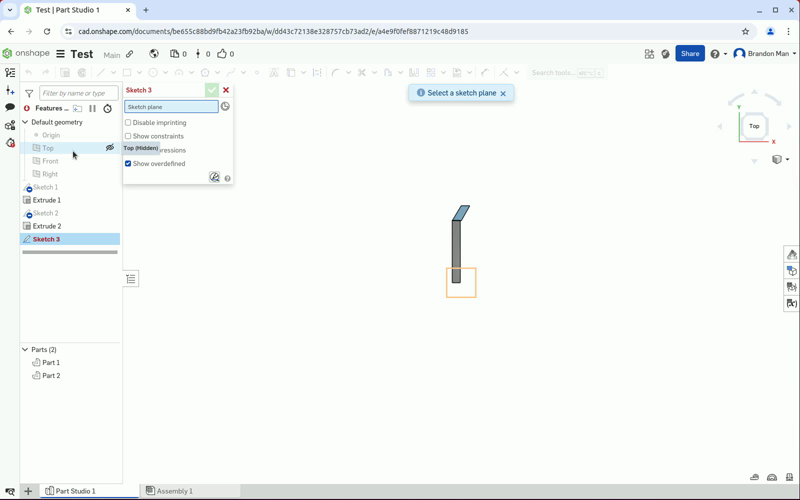
click(73, 150)
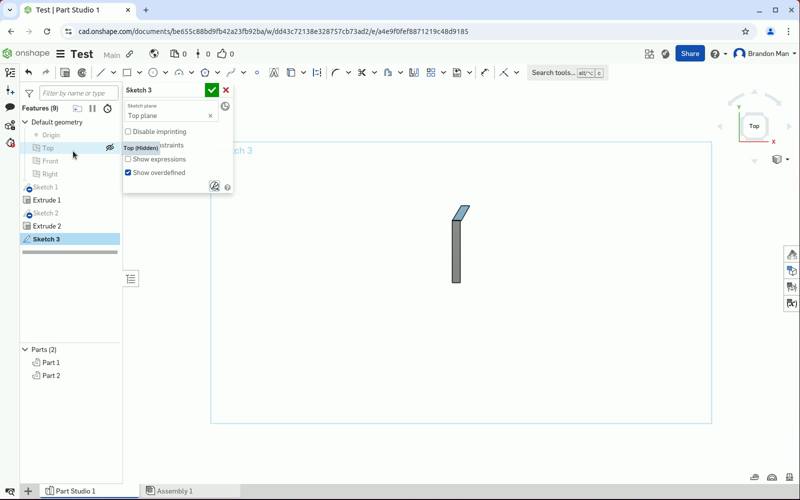
mouse_move(73, 352)
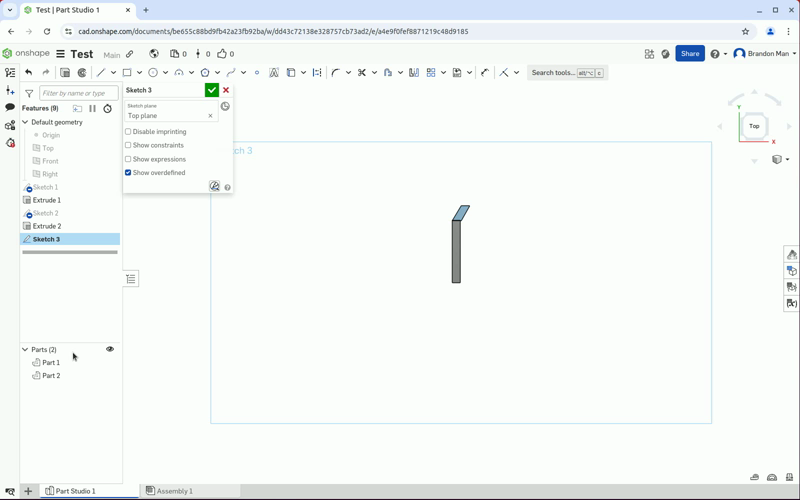
key(y)
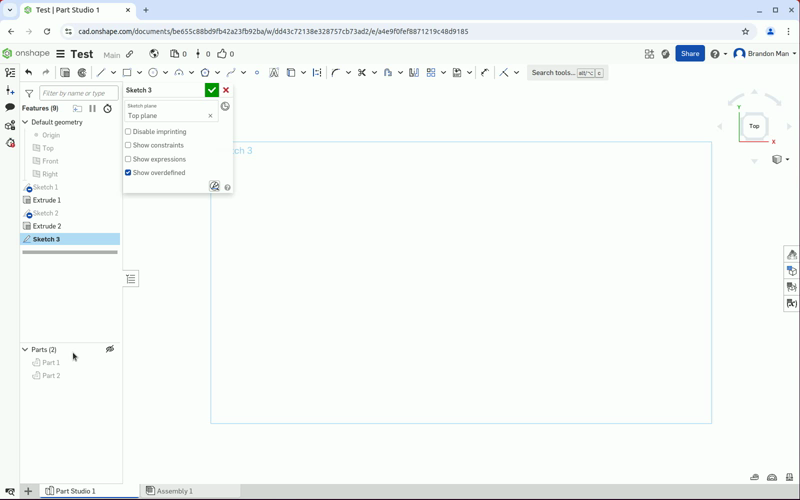
key(l)
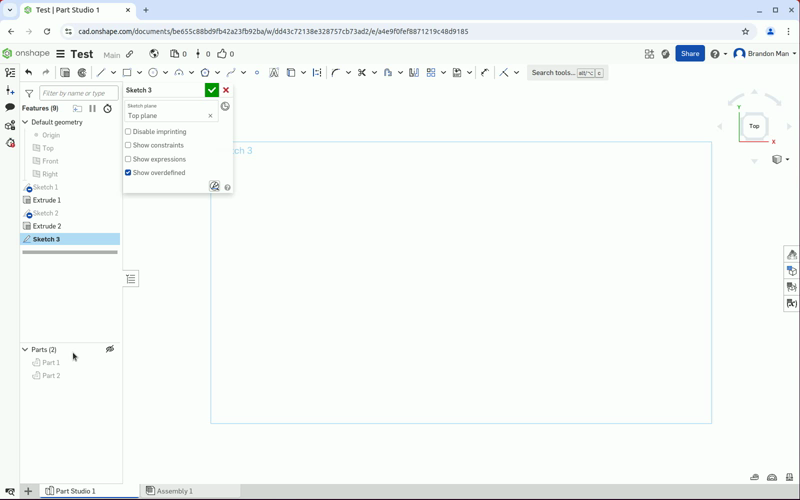
key_down(shift)
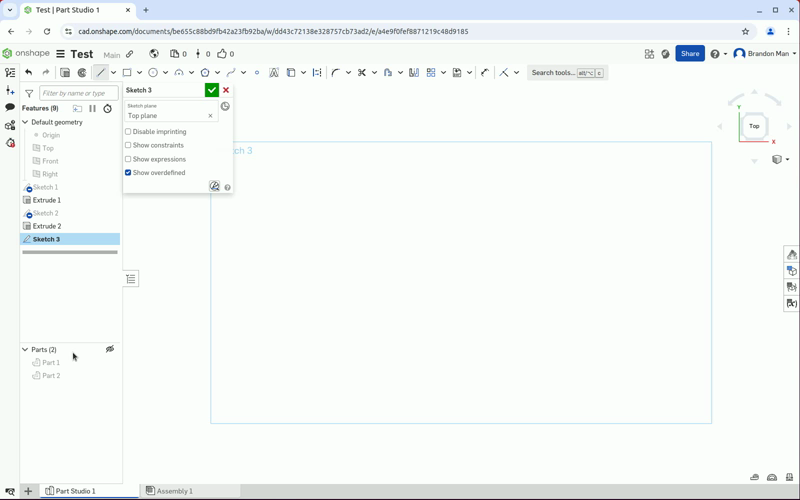
mouse_move(452, 291)
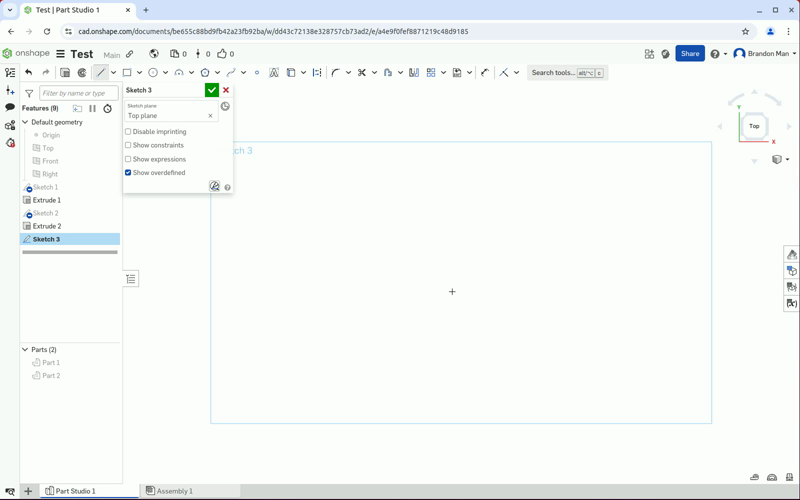
click(452, 291)
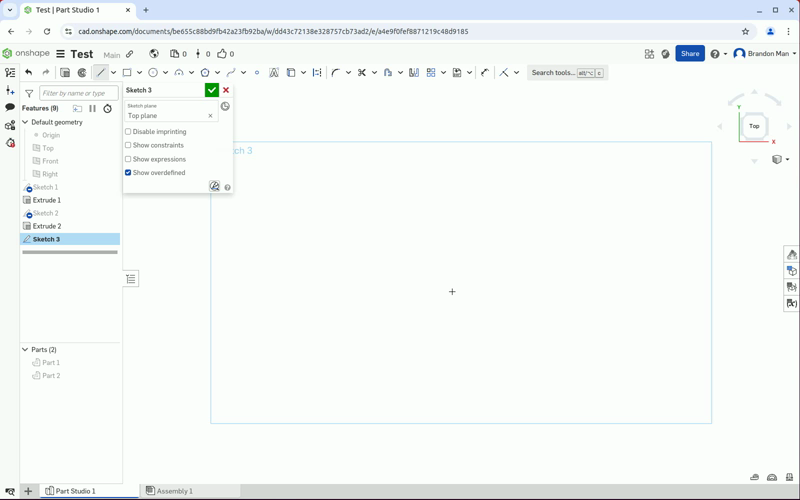
key_up(shift)
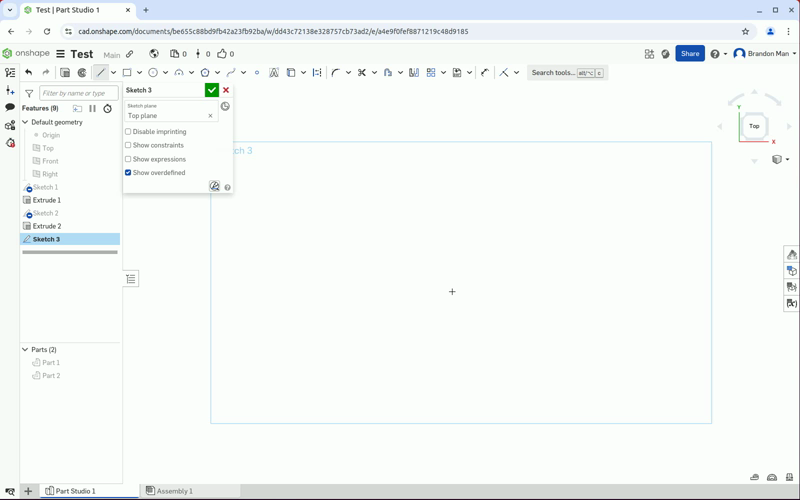
key_down(shift)
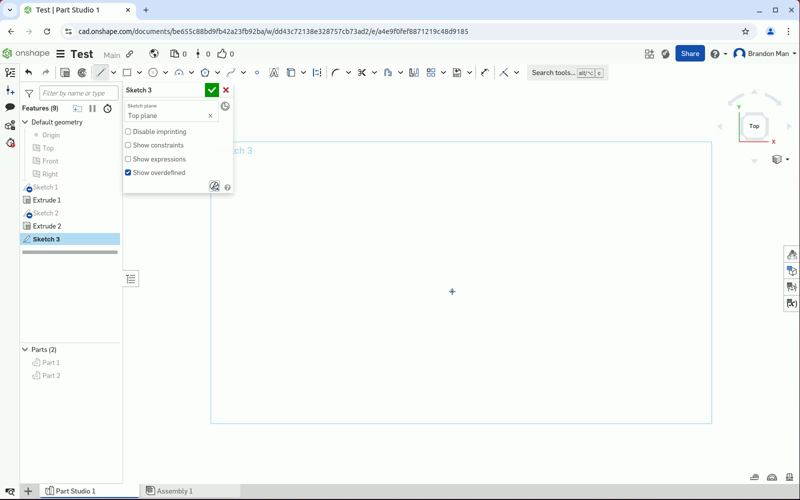
mouse_move(482, 291)
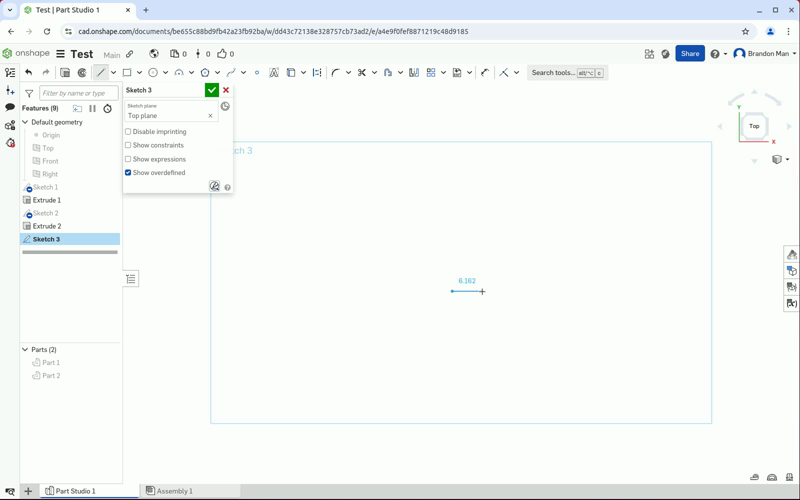
mouse_move(461, 291)
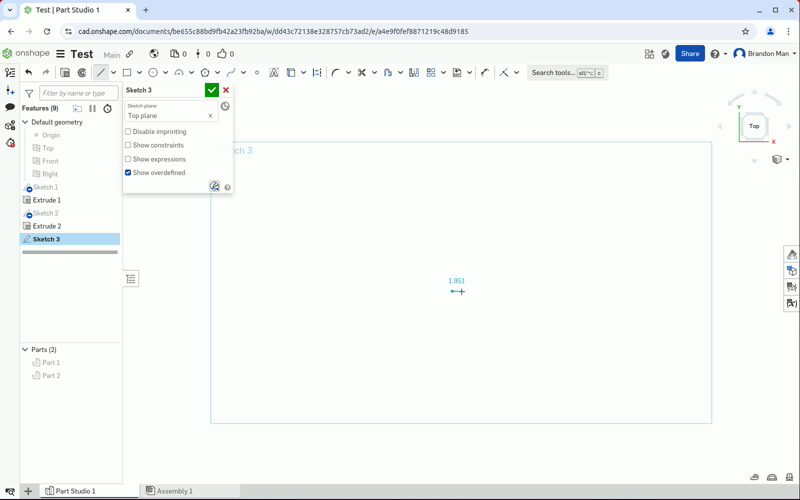
click(461, 291)
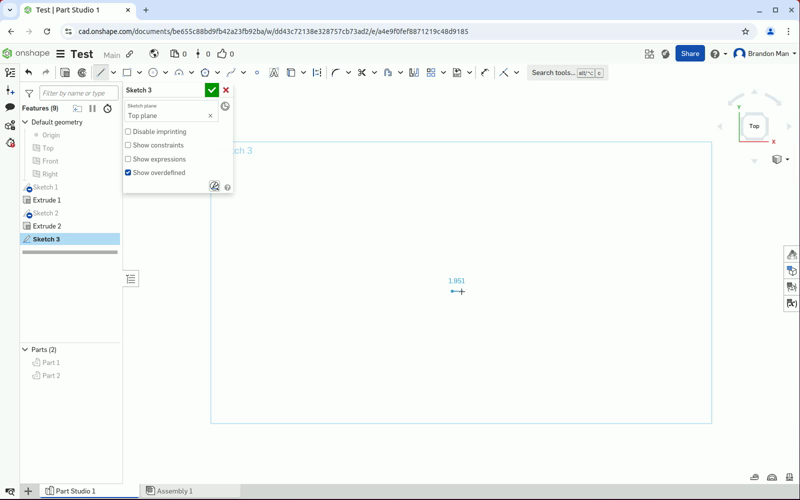
key_up(shift)
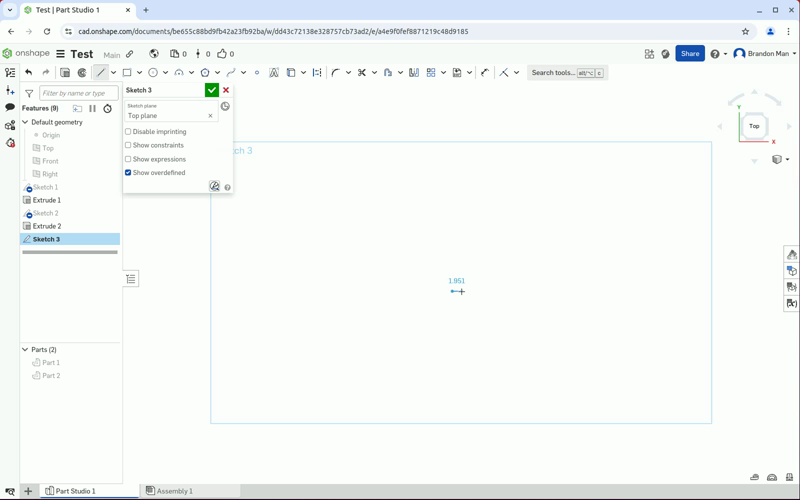
key_down(shift)
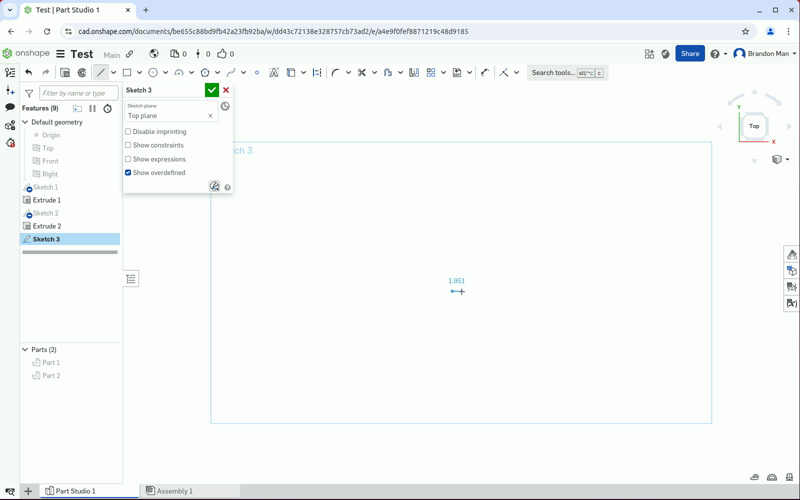
mouse_move(491, 291)
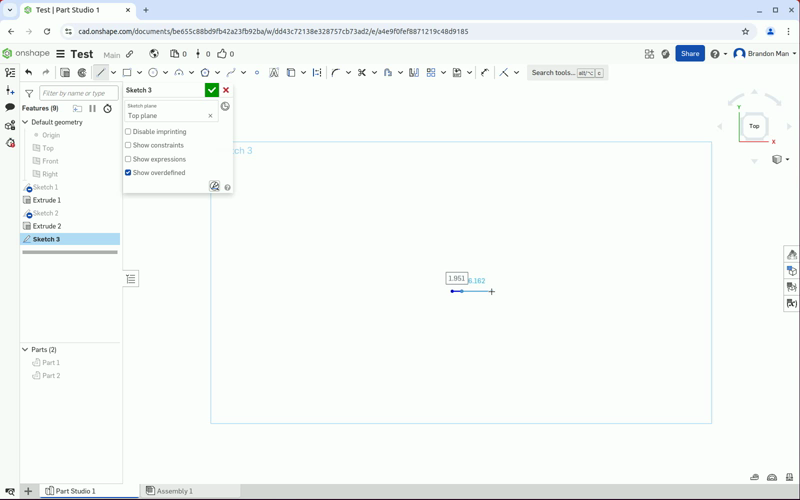
mouse_move(461, 282)
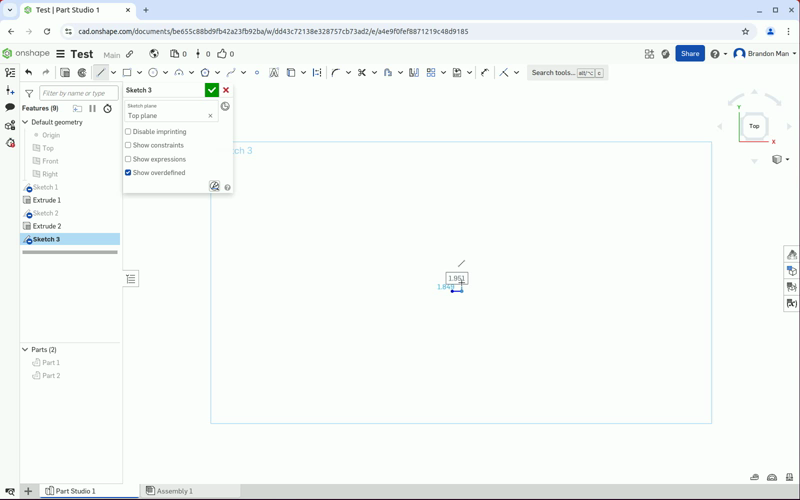
click(461, 282)
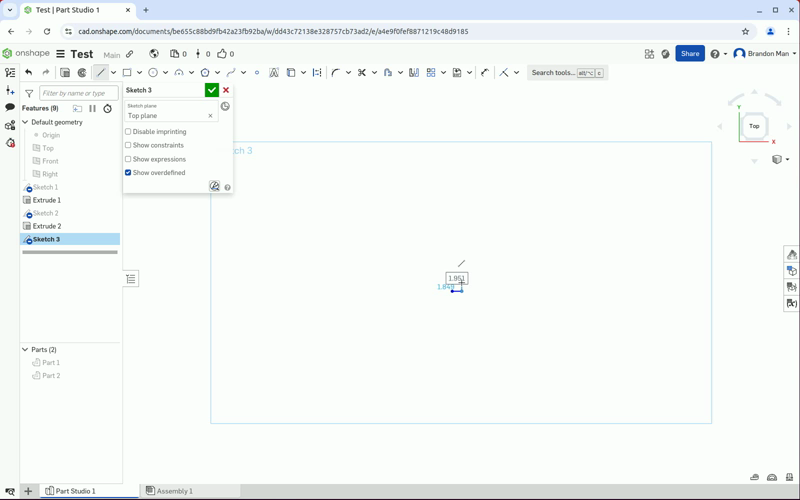
key_up(shift)
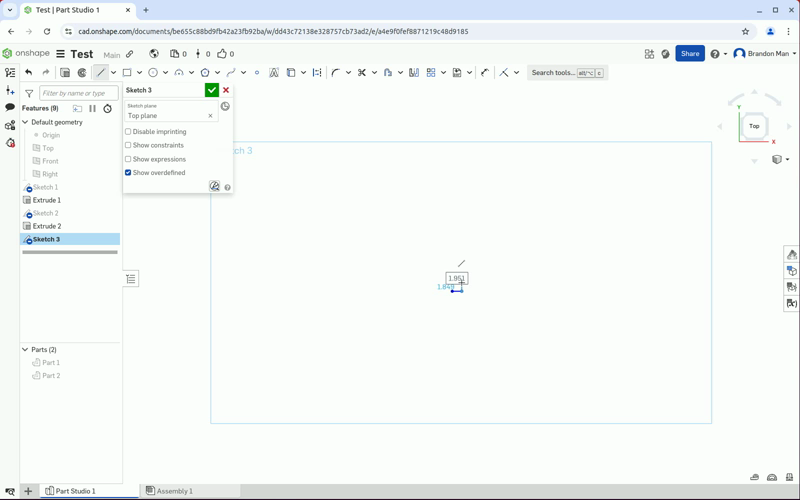
key_down(shift)
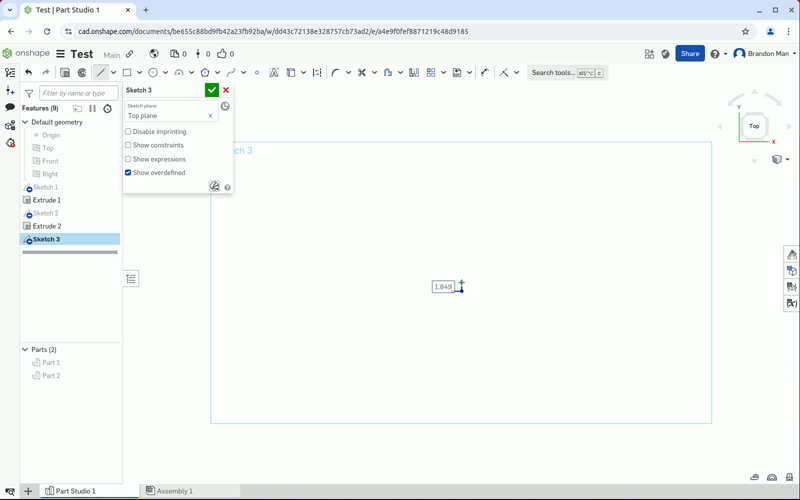
mouse_move(491, 282)
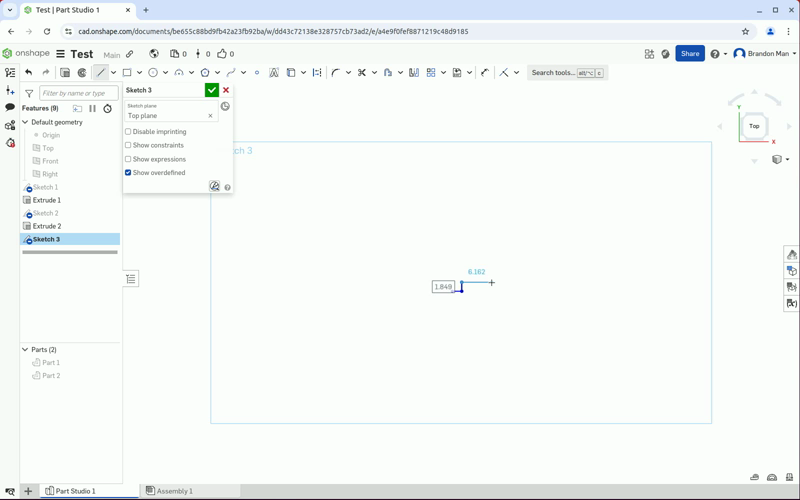
mouse_move(452, 282)
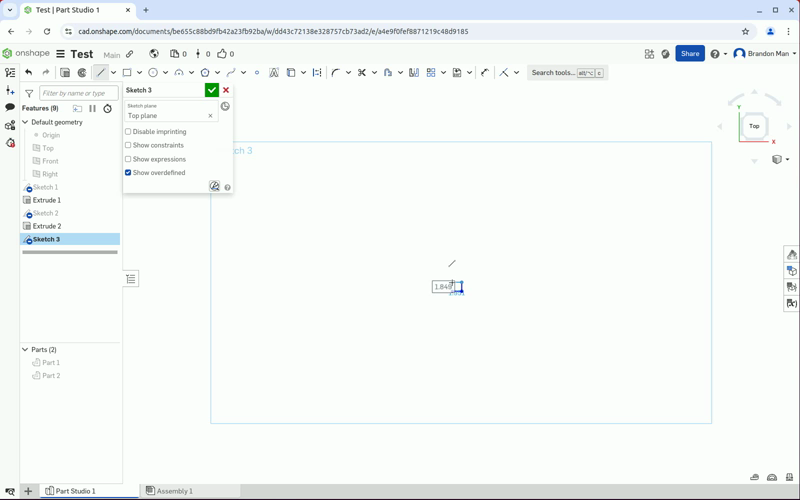
click(452, 282)
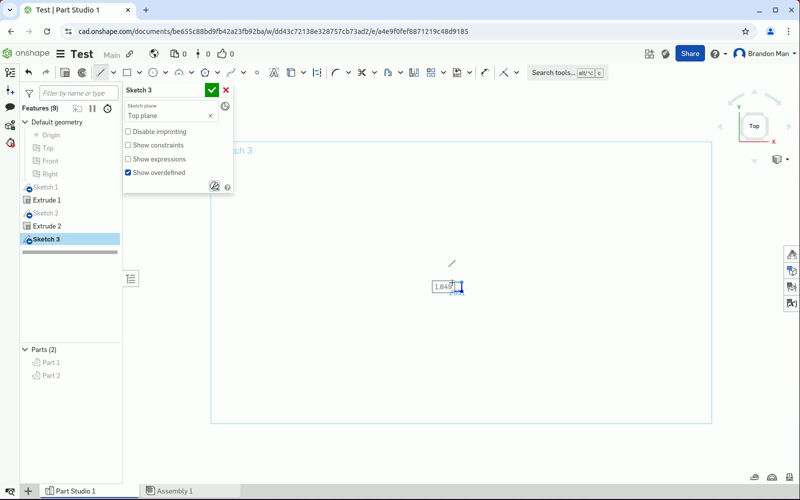
key_up(shift)
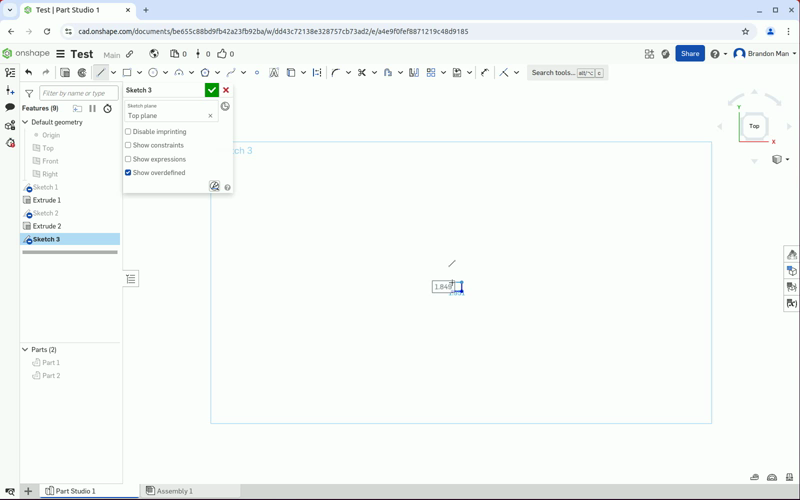
mouse_move(482, 282)
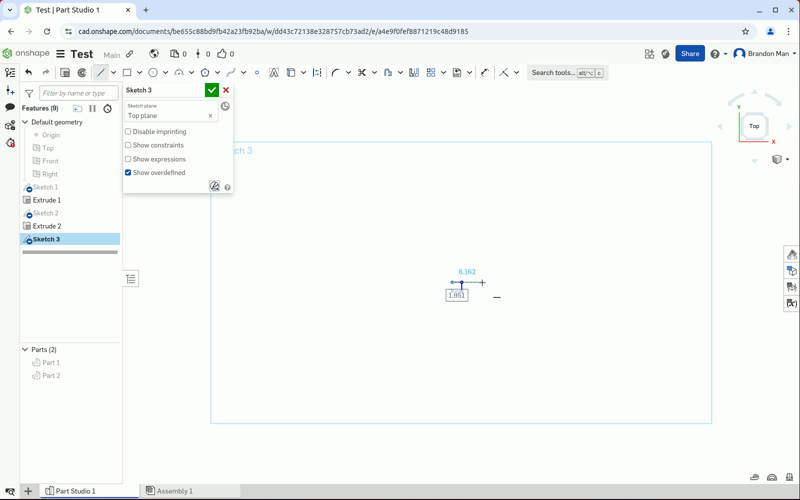
key_down(shift)
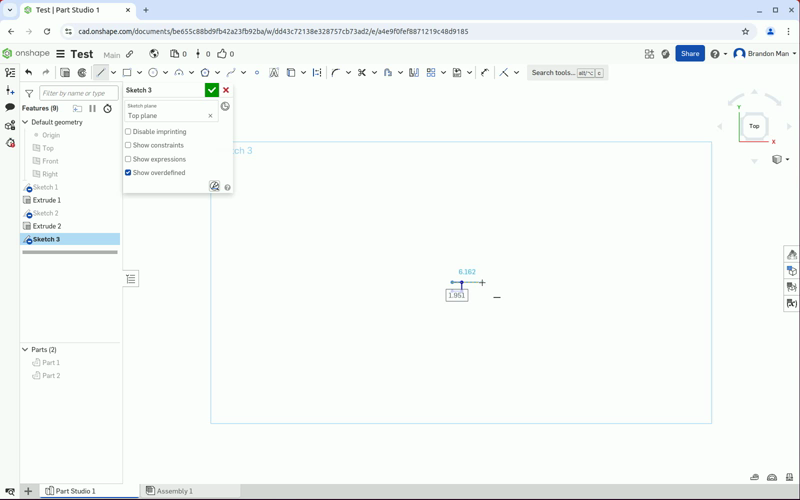
mouse_move(452, 291)
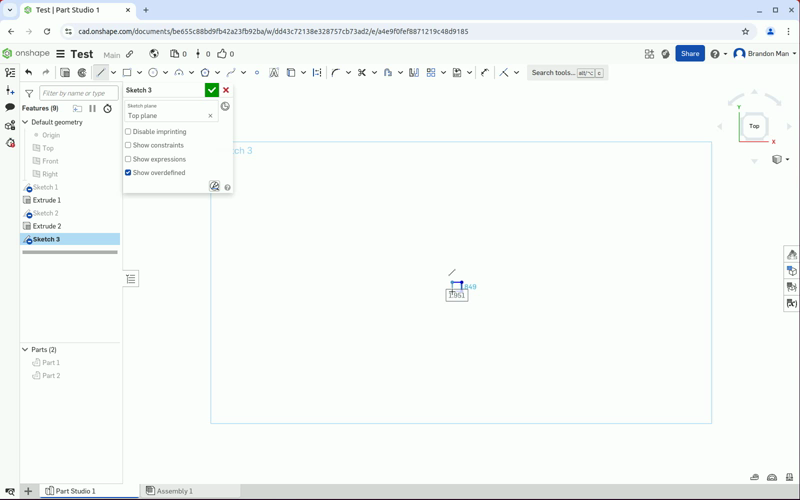
key_up(shift)
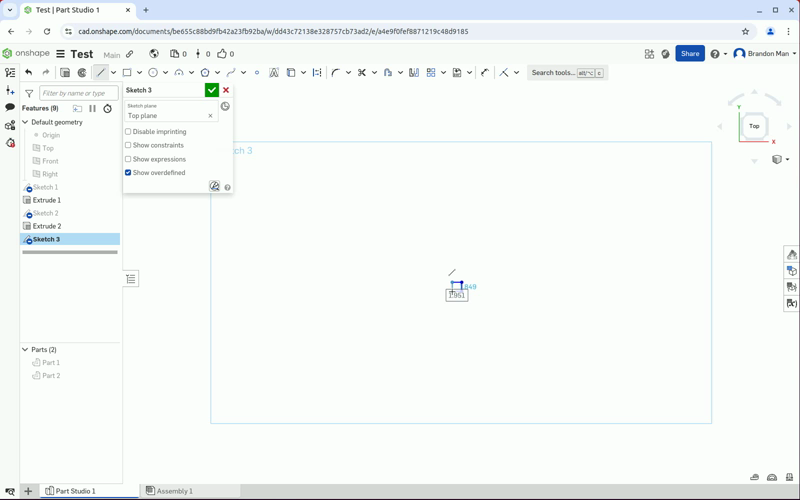
click(452, 291)
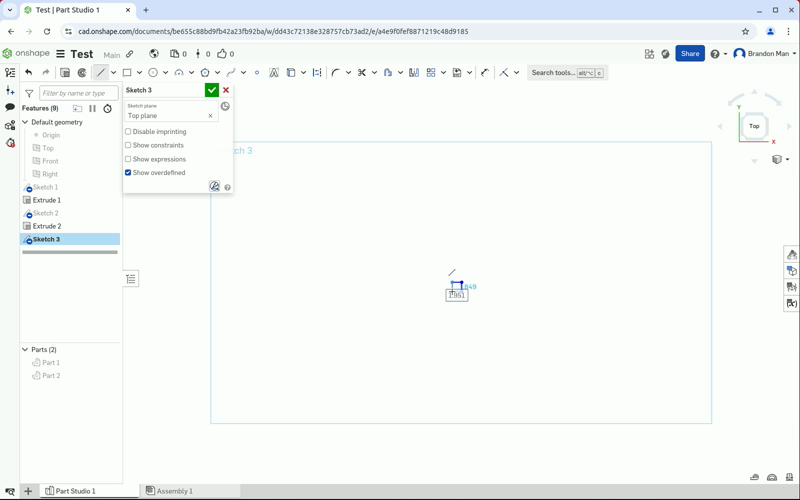
key(esc)
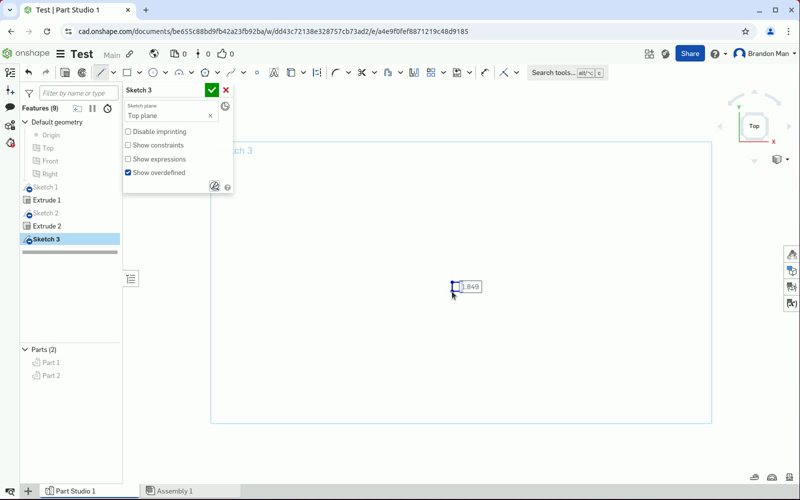
mouse_move(456, 287)
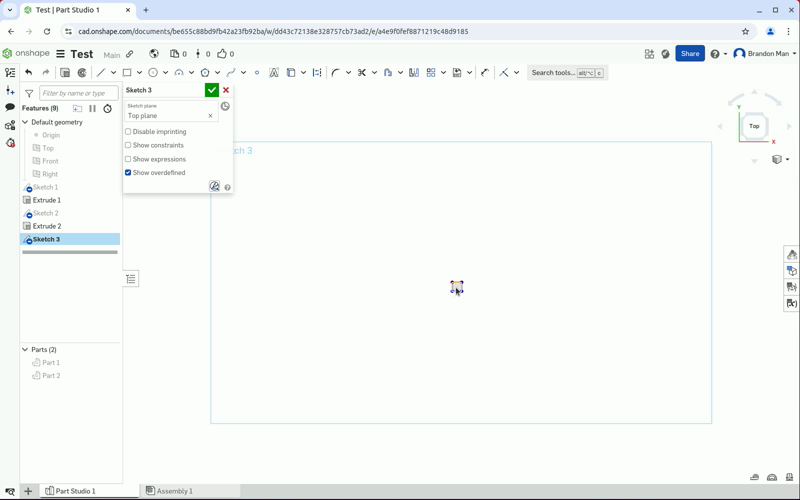
scroll(6)
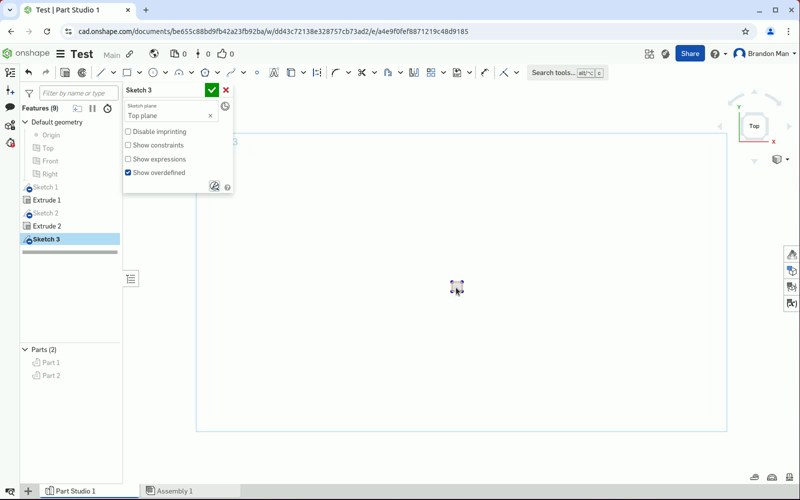
scroll(6)
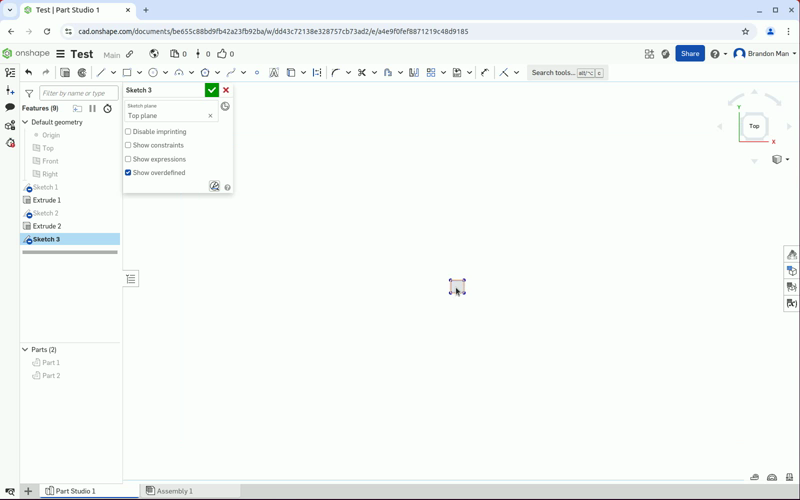
scroll(6)
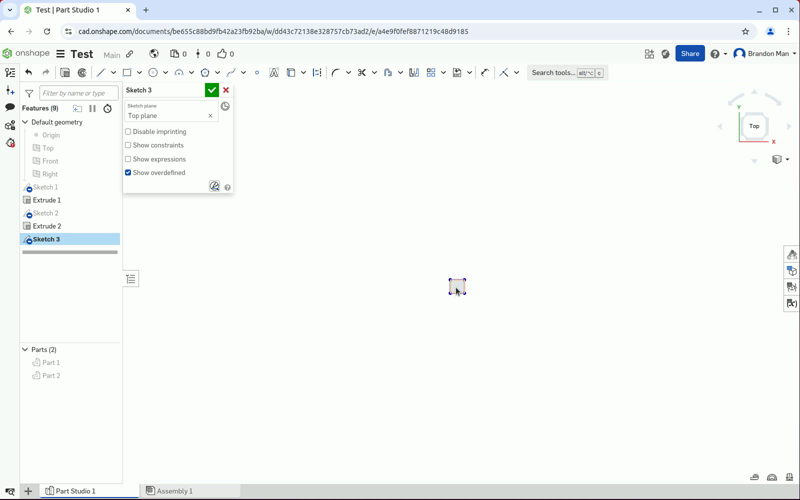
scroll(6)
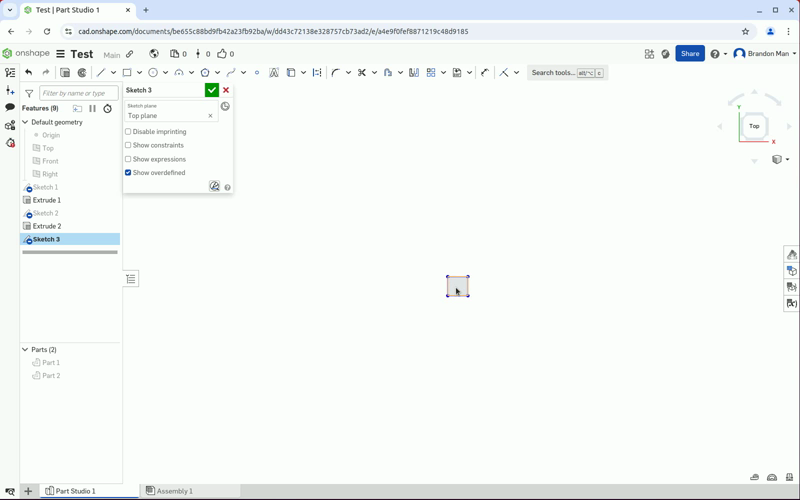
scroll(6)
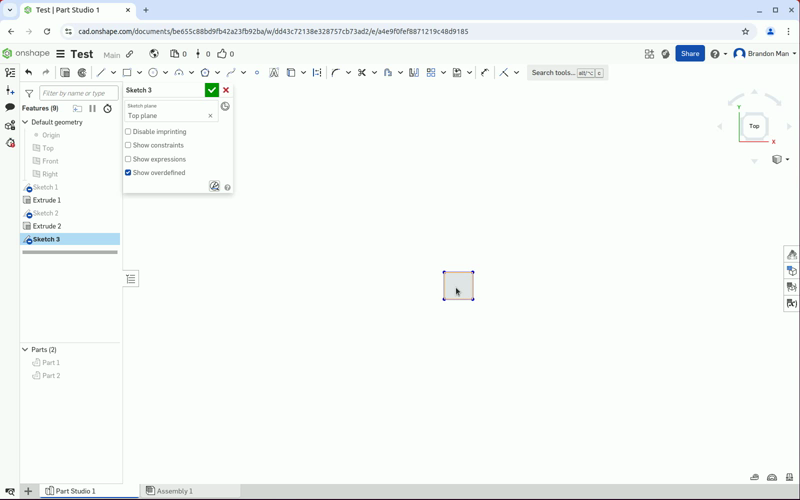
scroll(6)
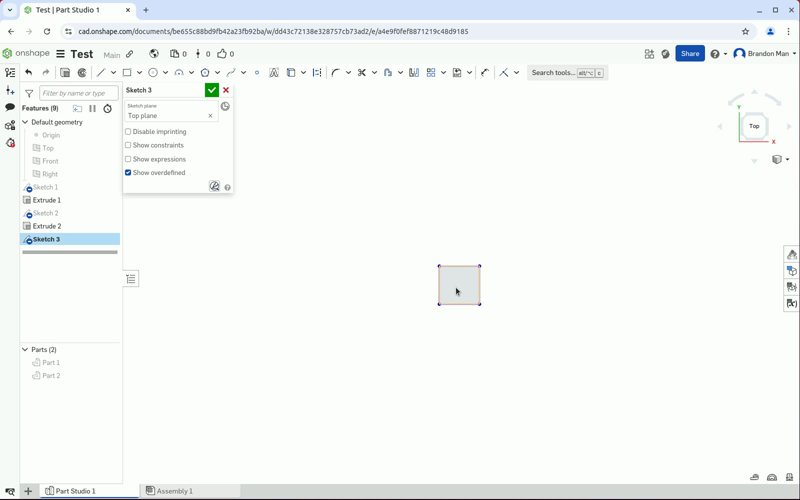
scroll(6)
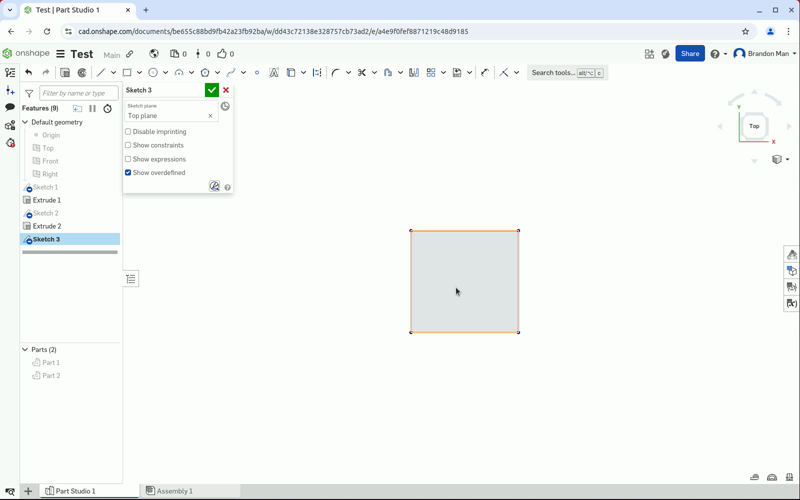
click(456, 287)
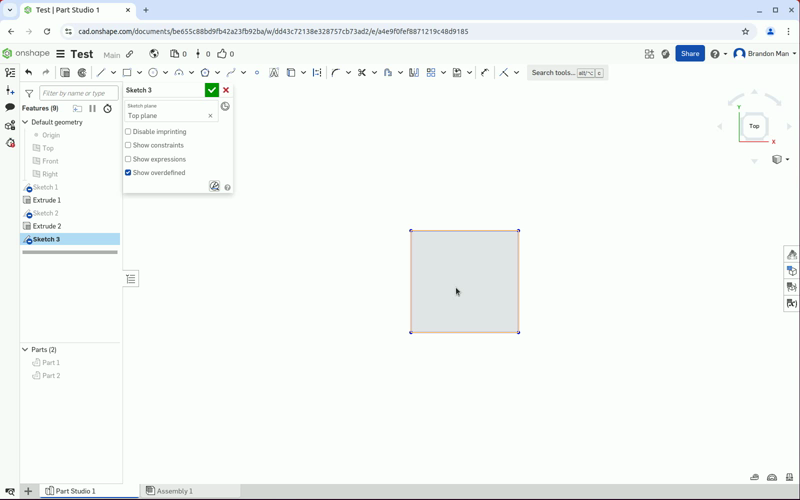
scroll(-6)
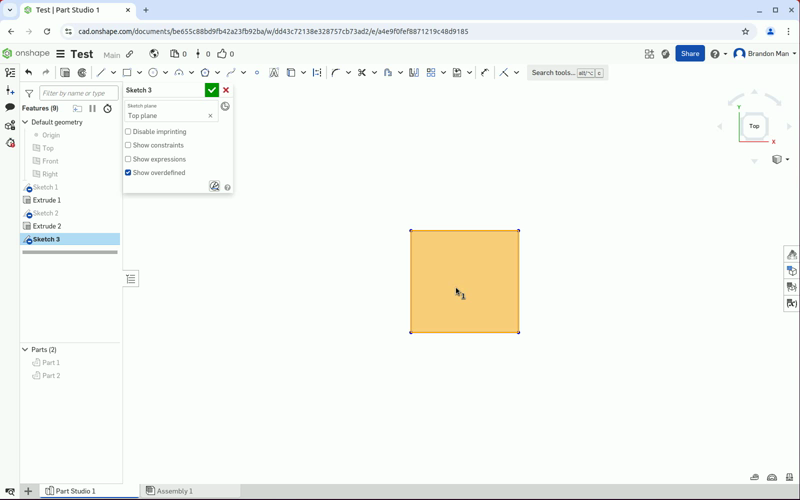
scroll(-6)
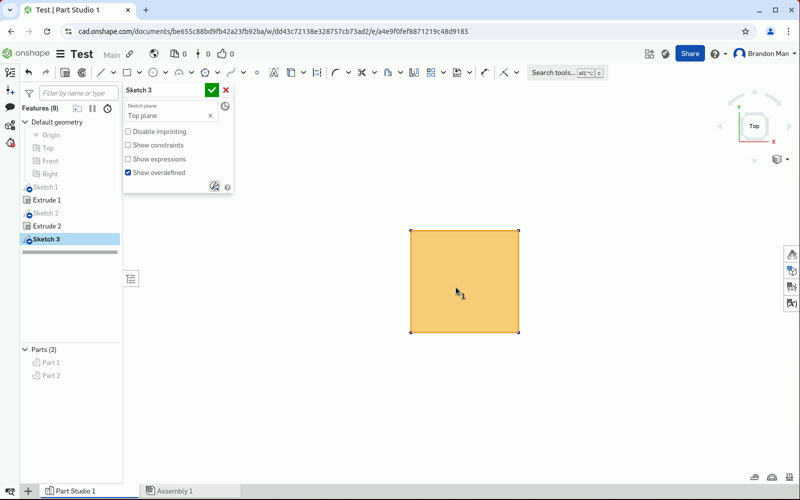
scroll(-6)
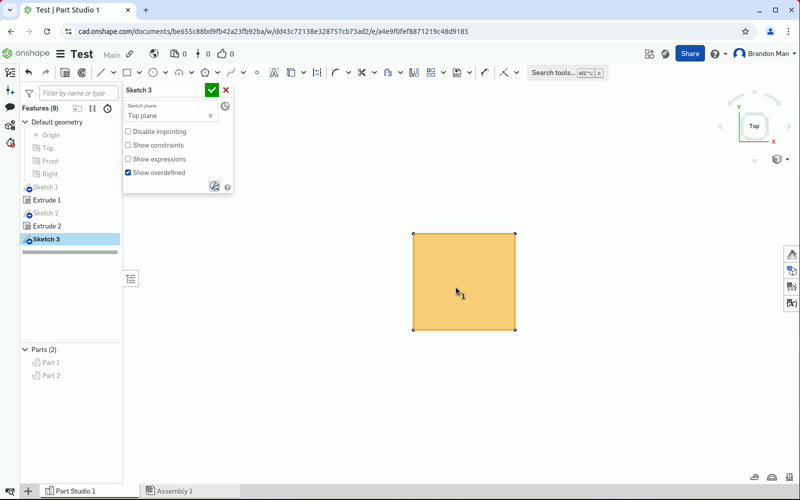
scroll(-6)
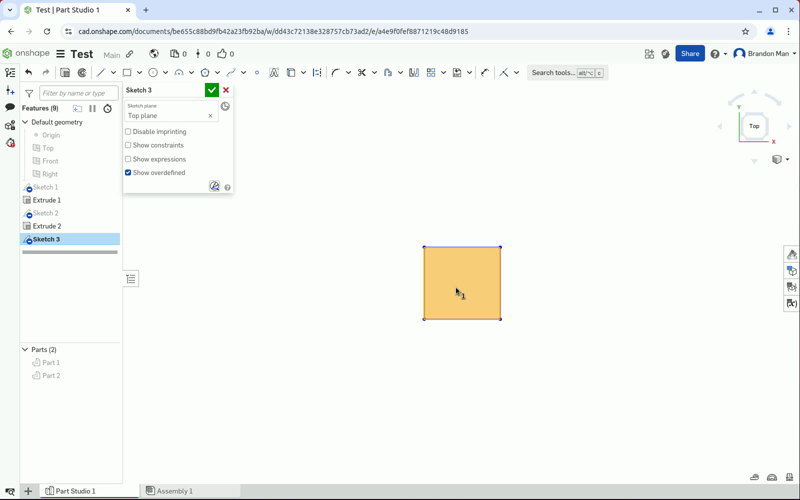
scroll(-6)
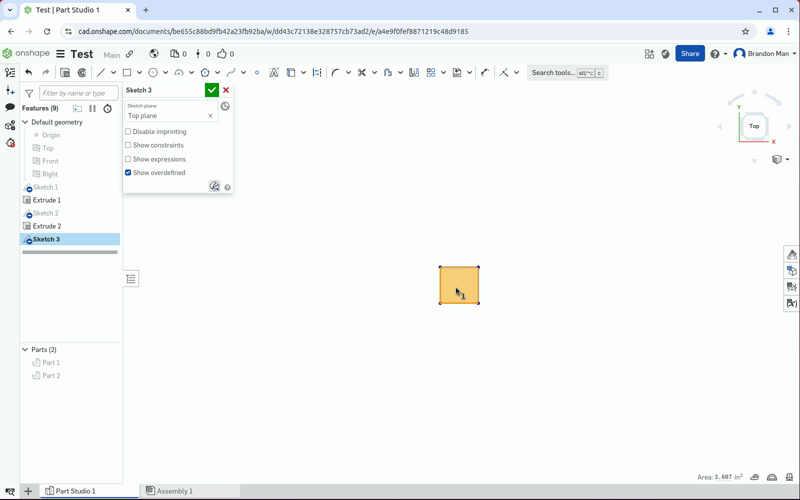
scroll(-6)
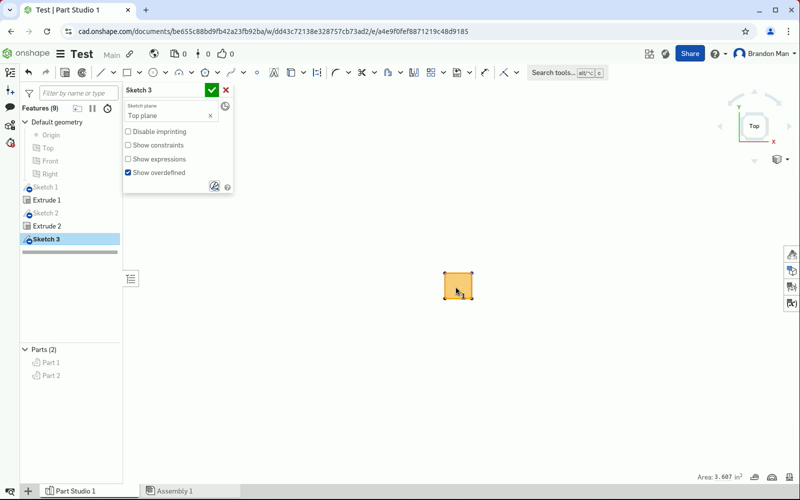
scroll(-6)
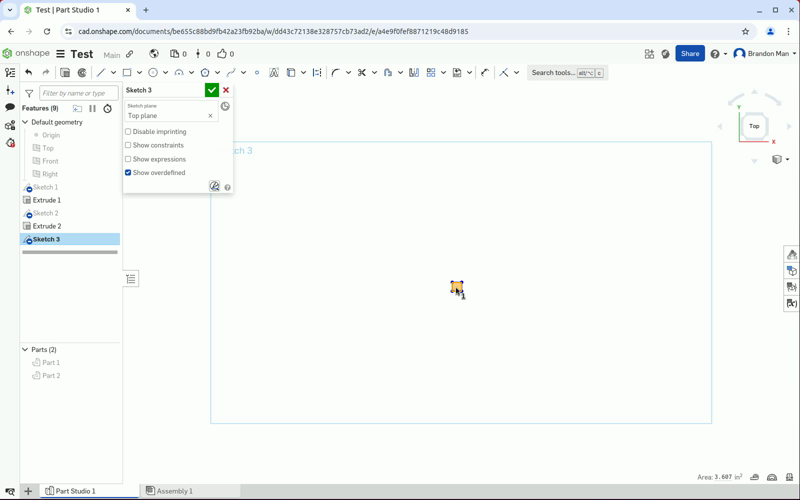
mouse_move(73, 352)
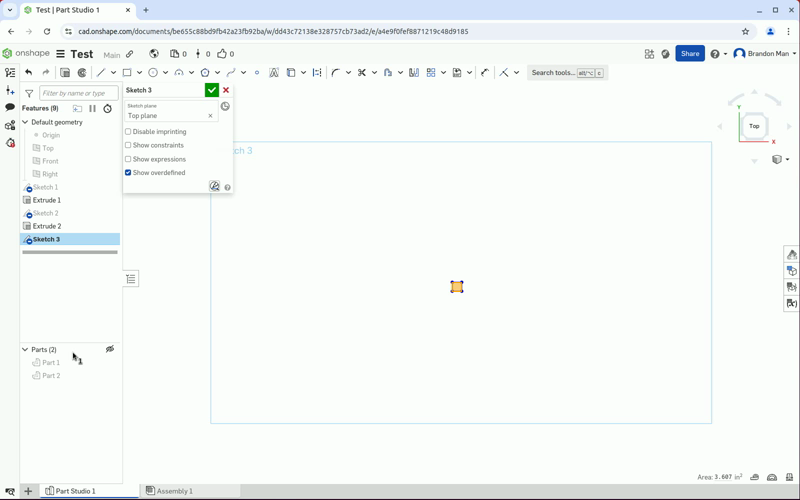
key(shift+y)
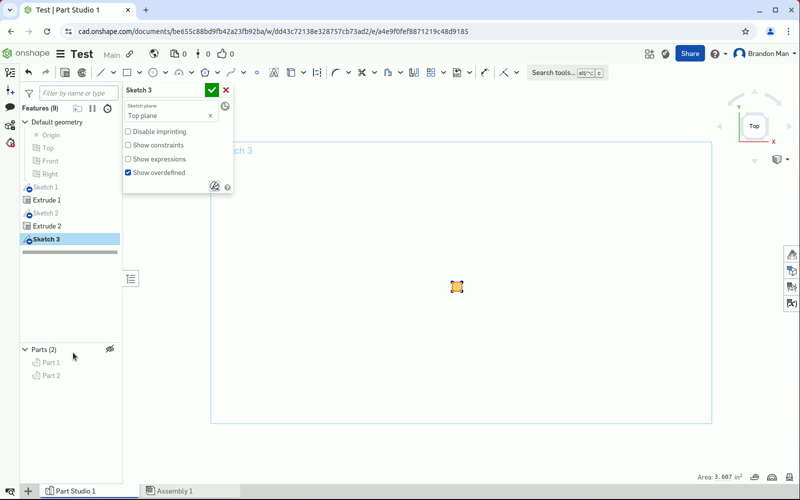
key(shift+e)
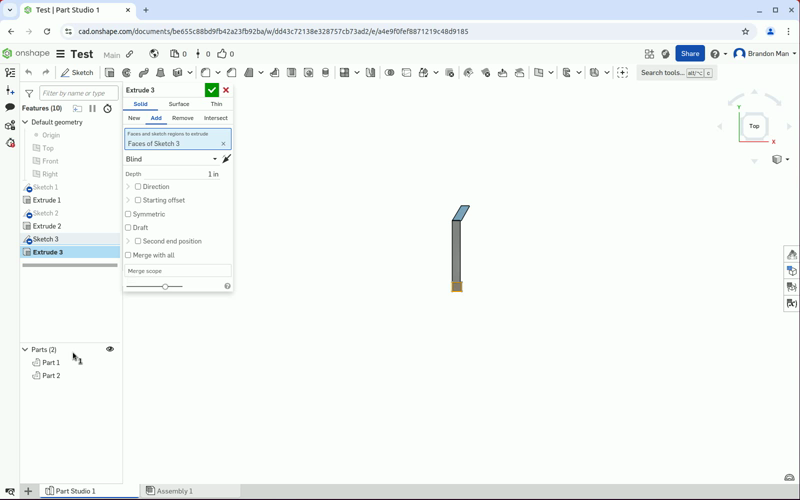
mouse_move(143, 106)
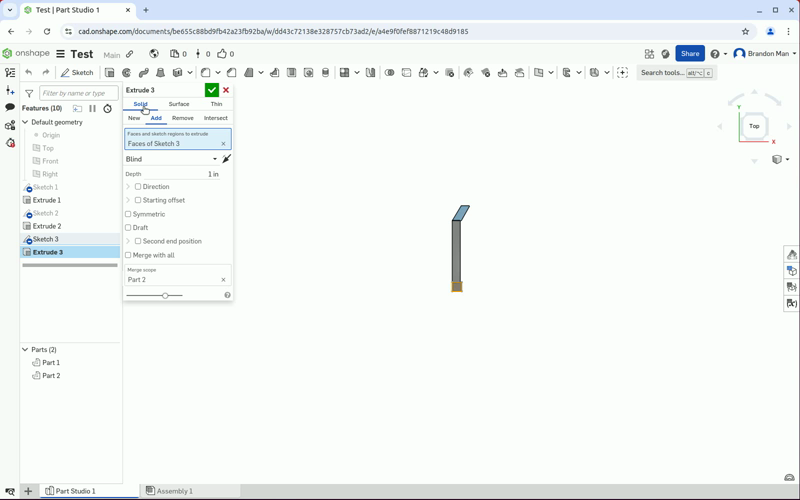
click(143, 106)
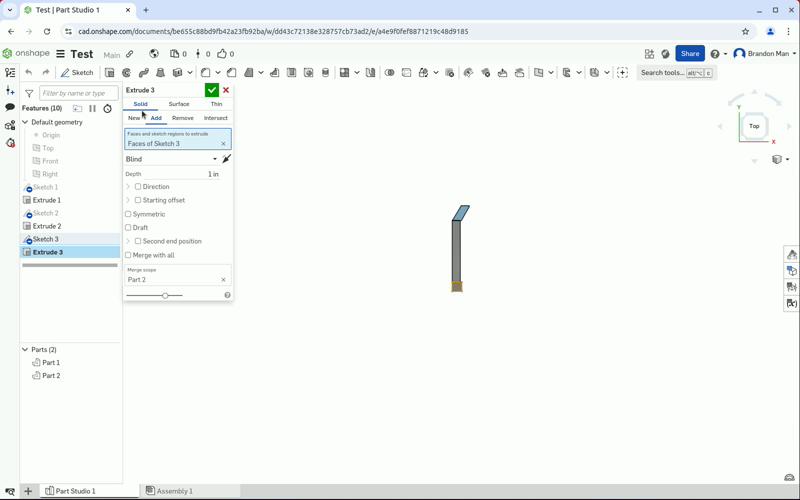
mouse_move(137, 120)
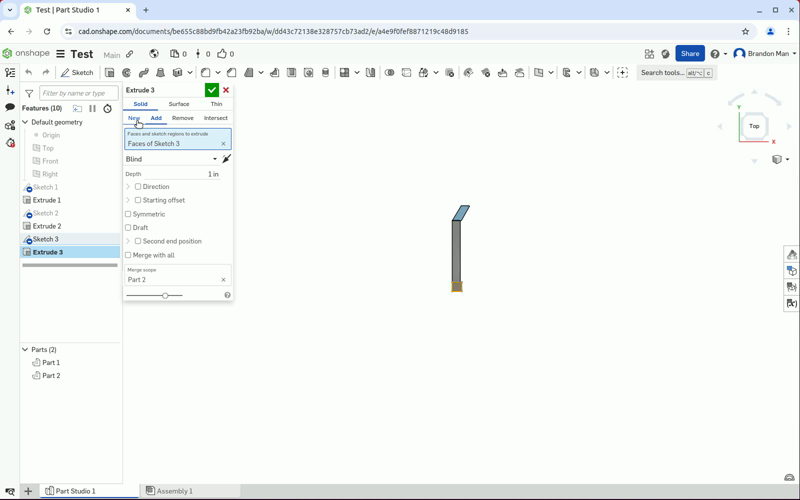
click(137, 120)
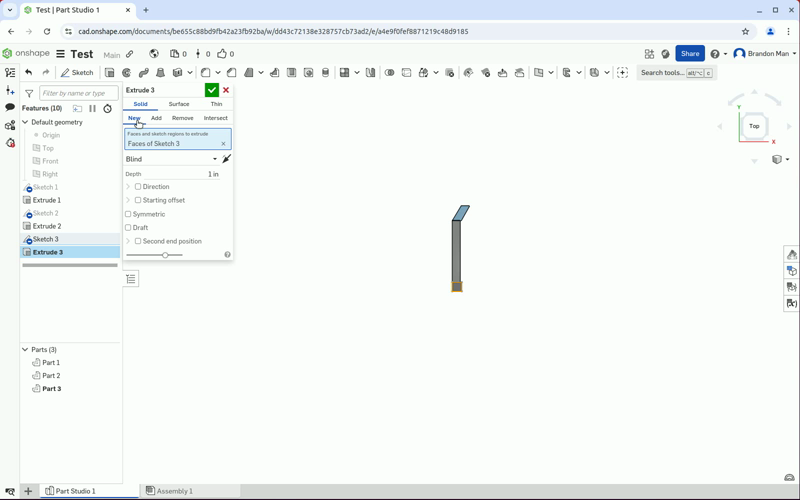
key(tab, 4)
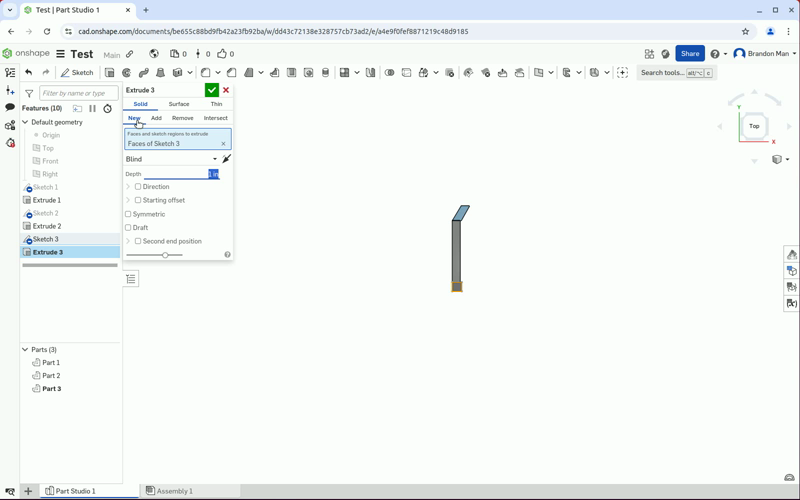
text(14.443)
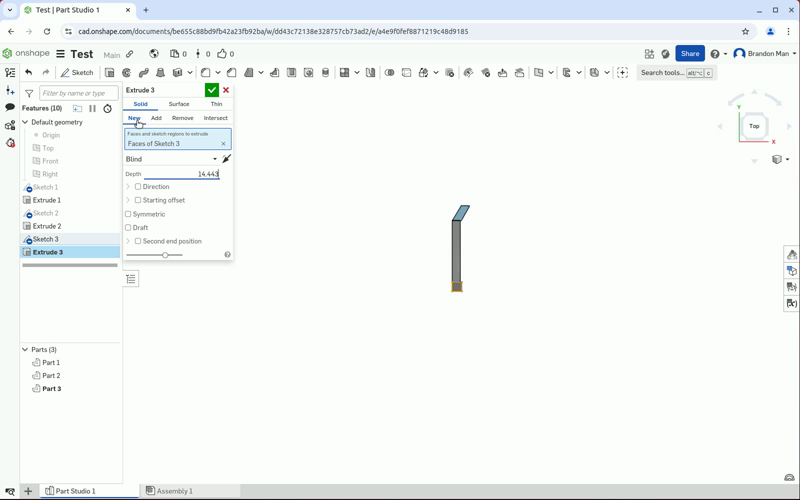
key(enter)
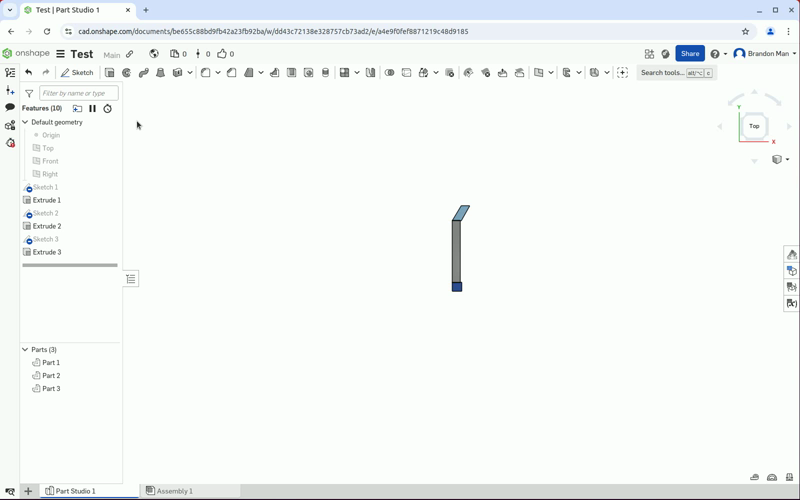
key(shift+h)
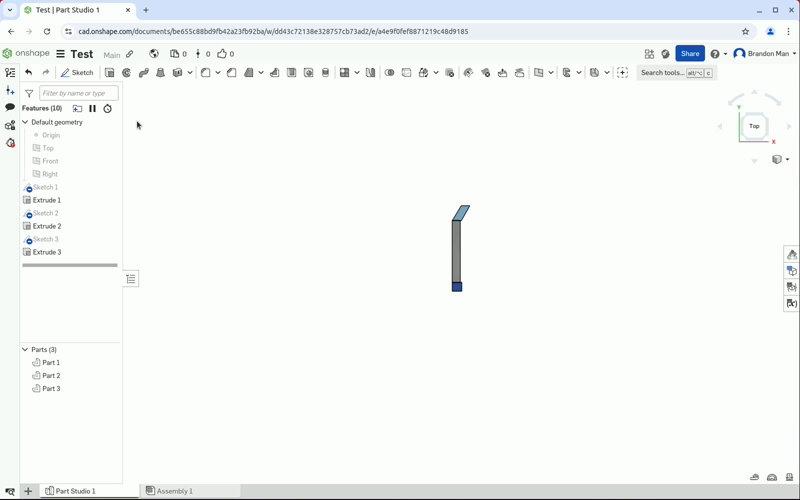
key(shift+h)
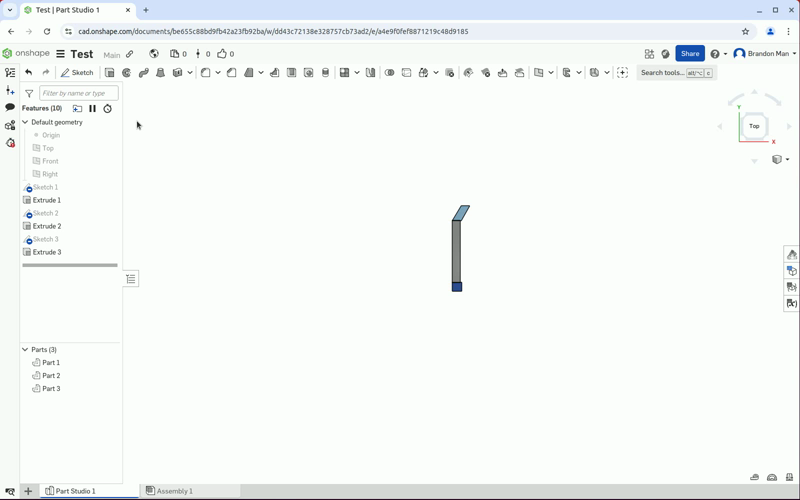
mouse_move(73, 189)
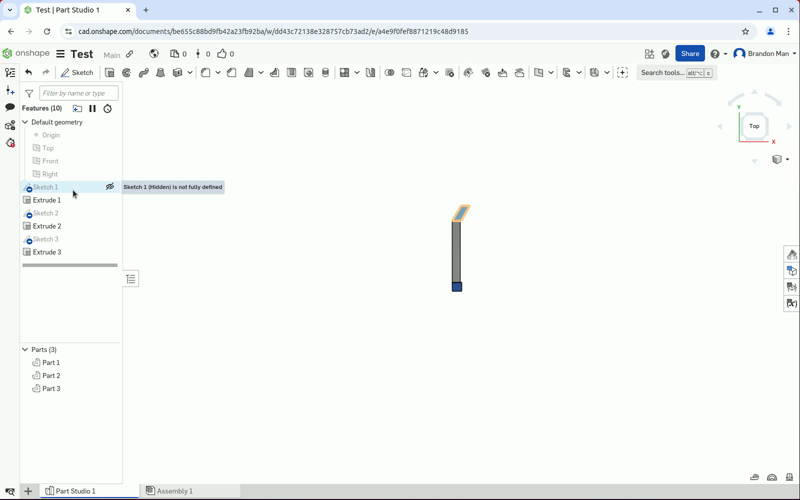
click(73, 189)
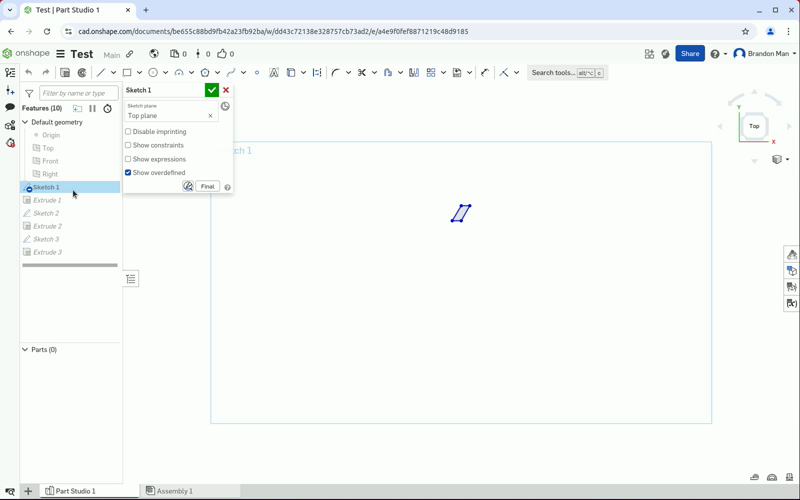
mouse_move(229, 92)
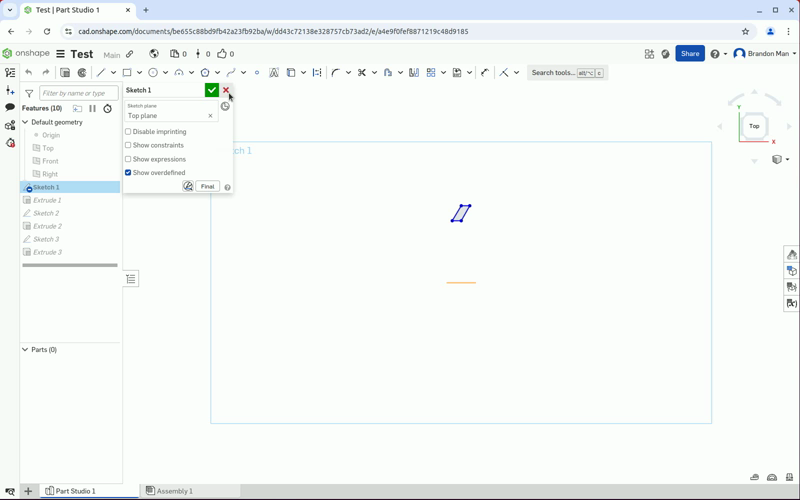
click(229, 92)
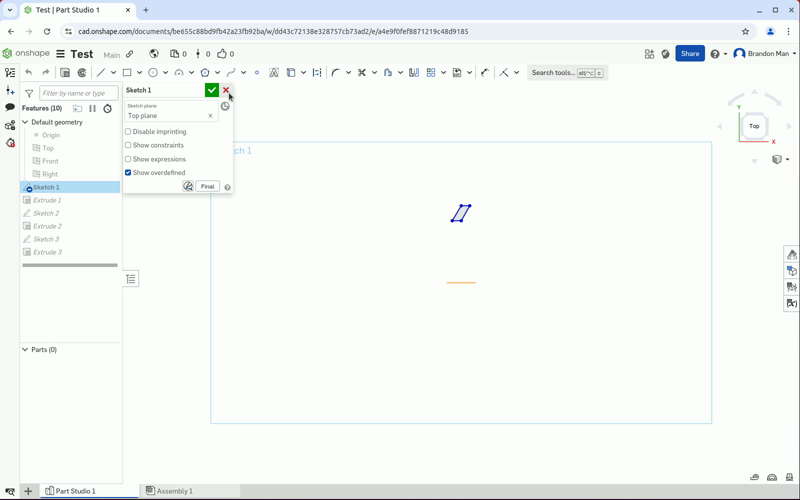
key(shift+s)
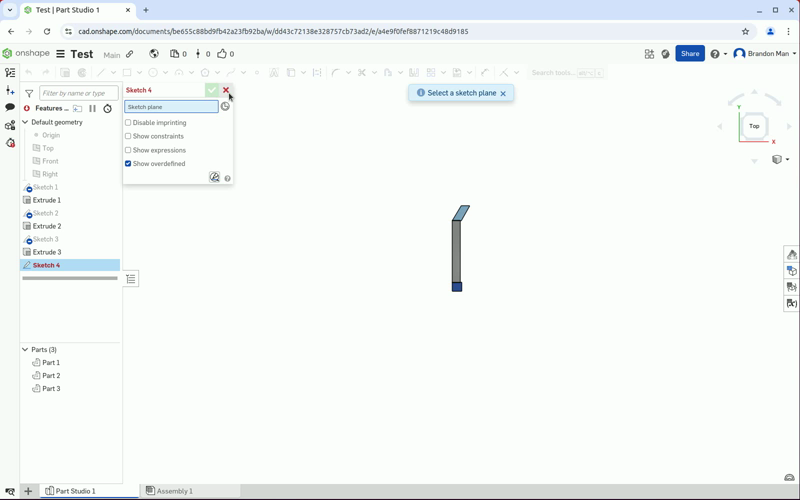
mouse_move(73, 150)
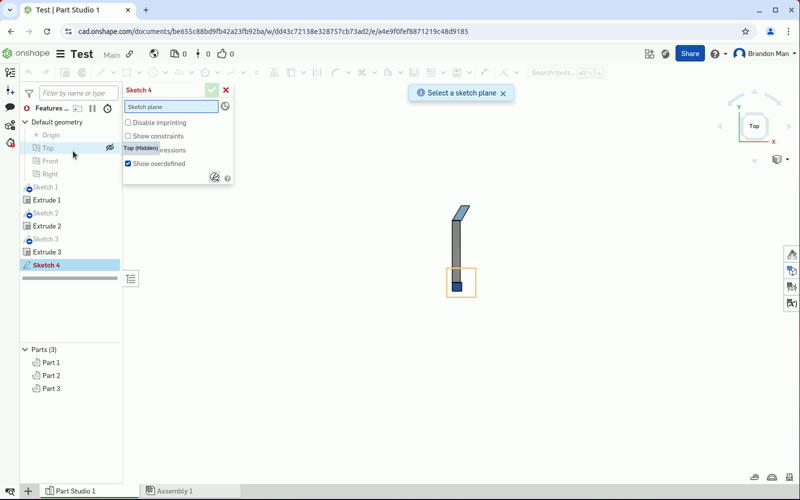
click(73, 150)
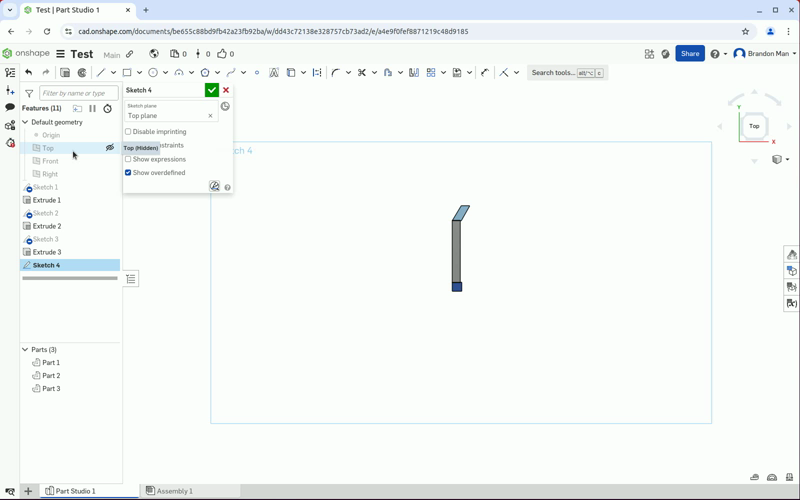
mouse_move(73, 352)
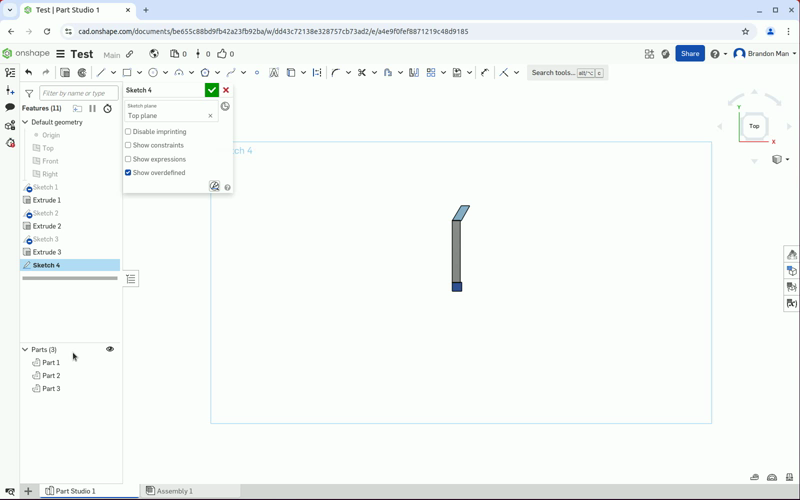
key(y)
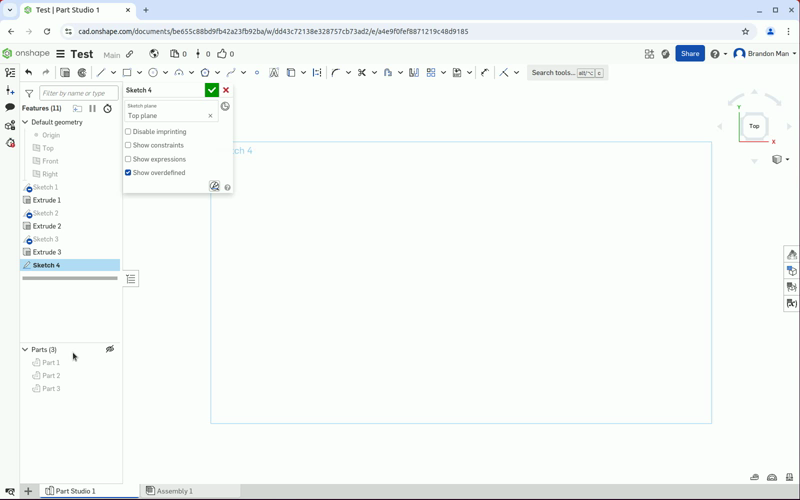
key(l)
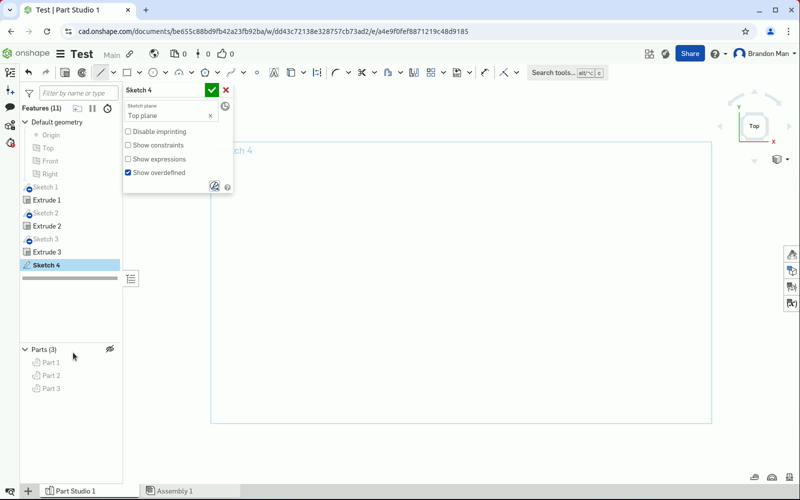
key_down(shift)
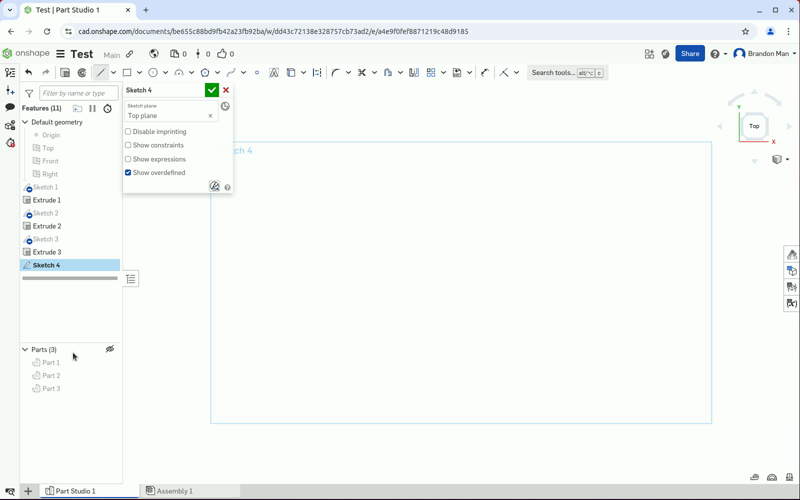
mouse_move(460, 291)
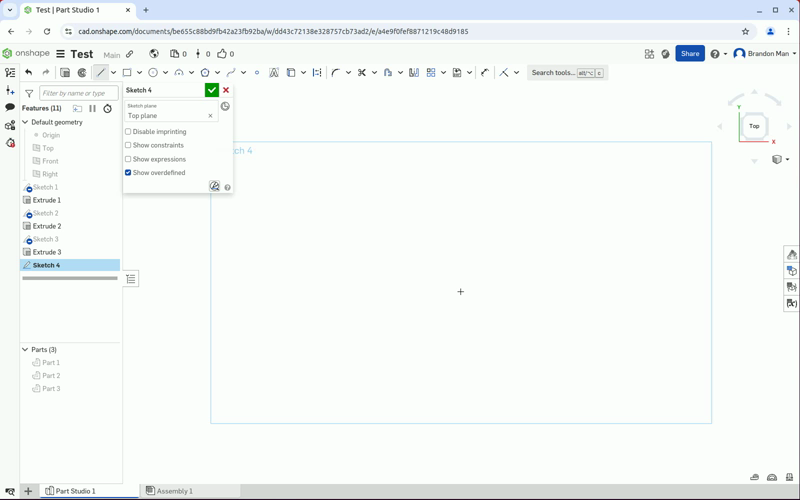
click(460, 291)
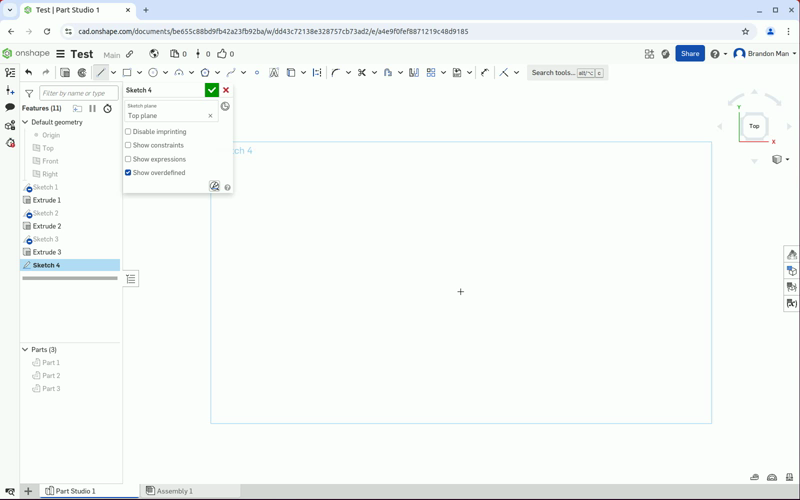
key_up(shift)
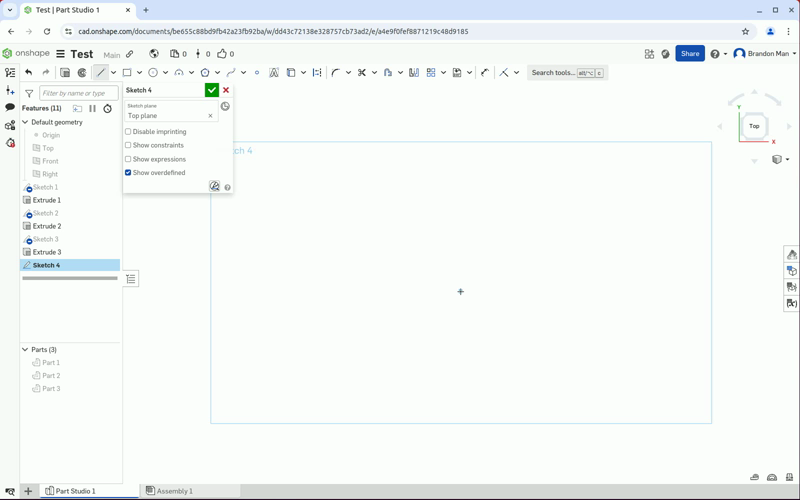
key_down(shift)
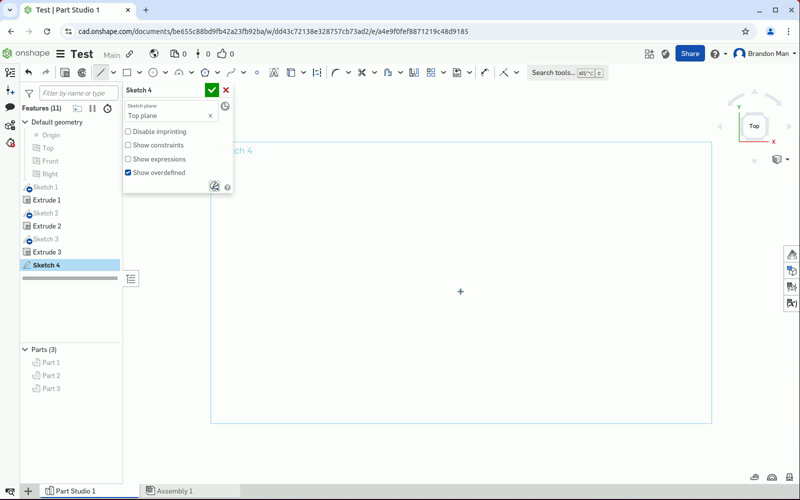
mouse_move(565, 291)
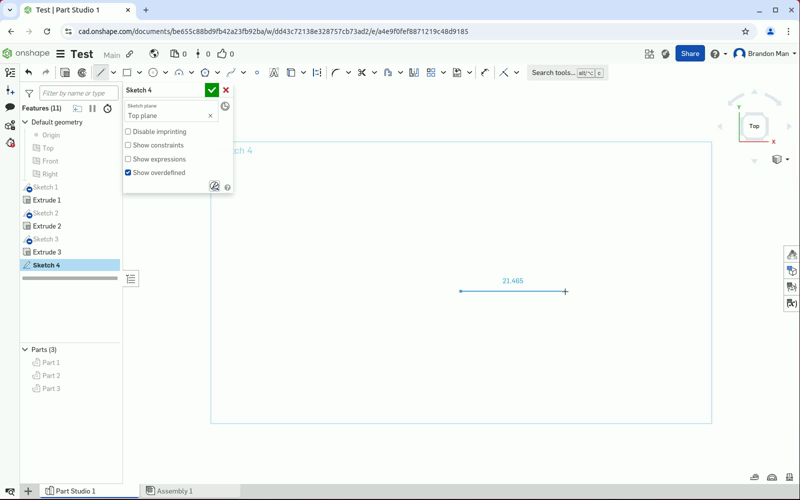
click(565, 291)
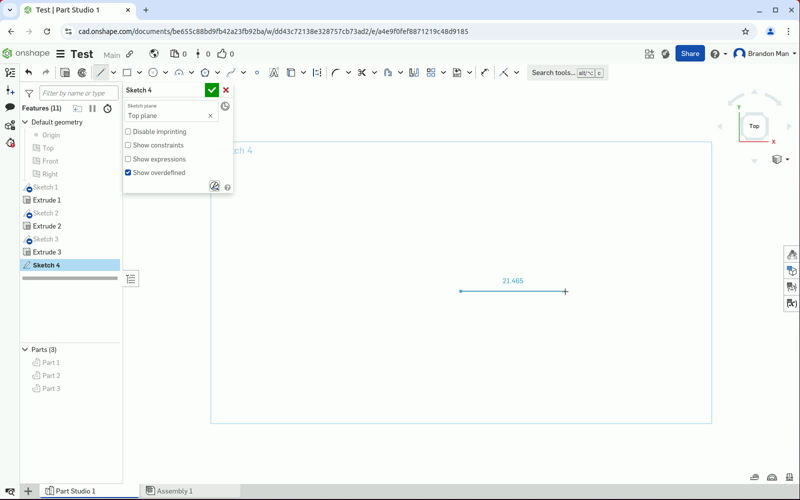
key_up(shift)
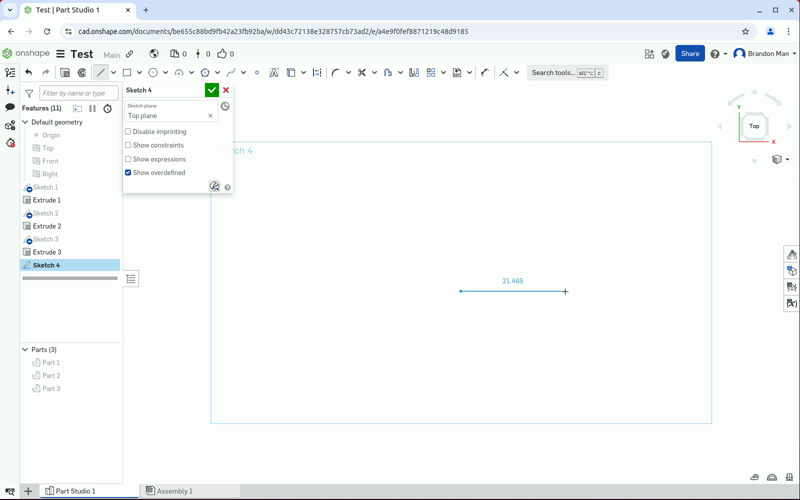
key_down(shift)
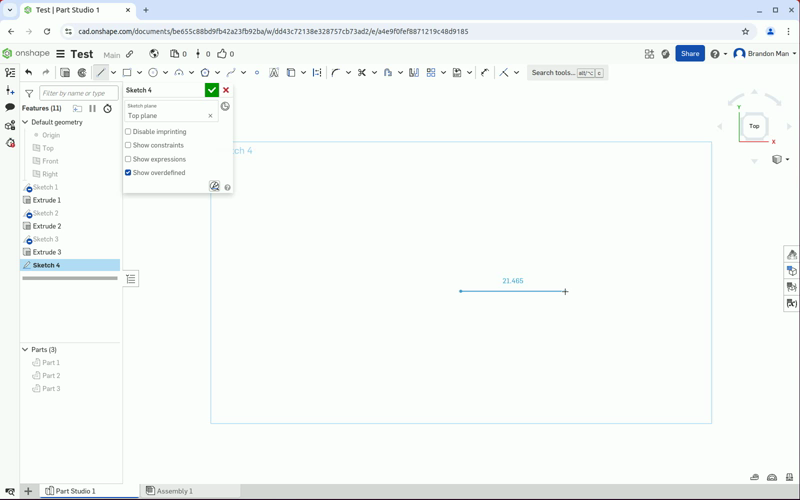
mouse_move(589, 291)
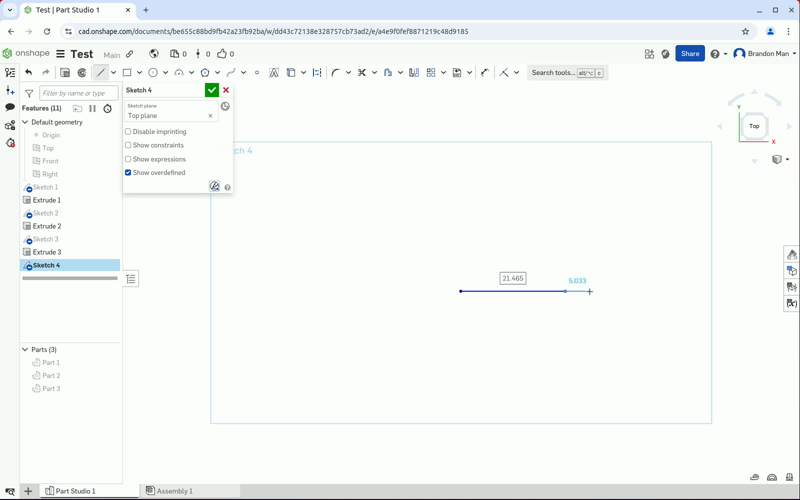
mouse_move(565, 283)
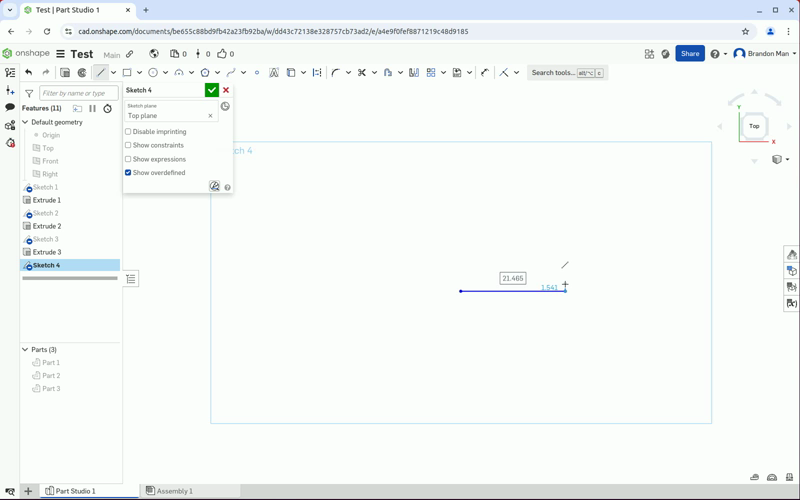
click(565, 283)
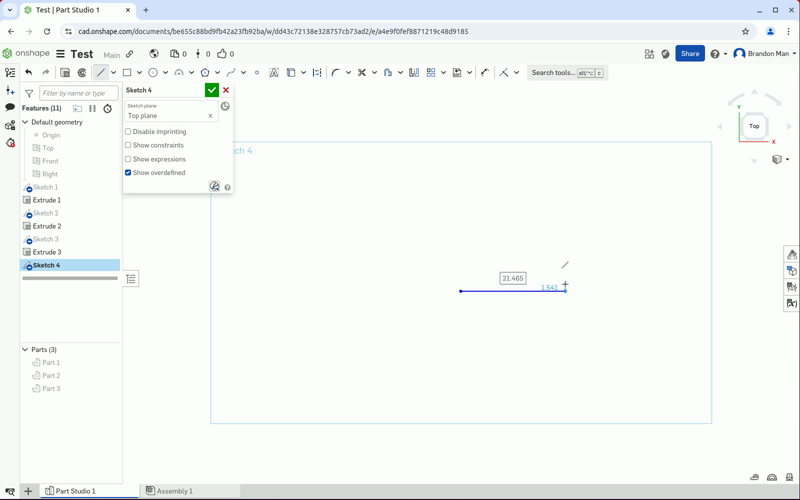
key_up(shift)
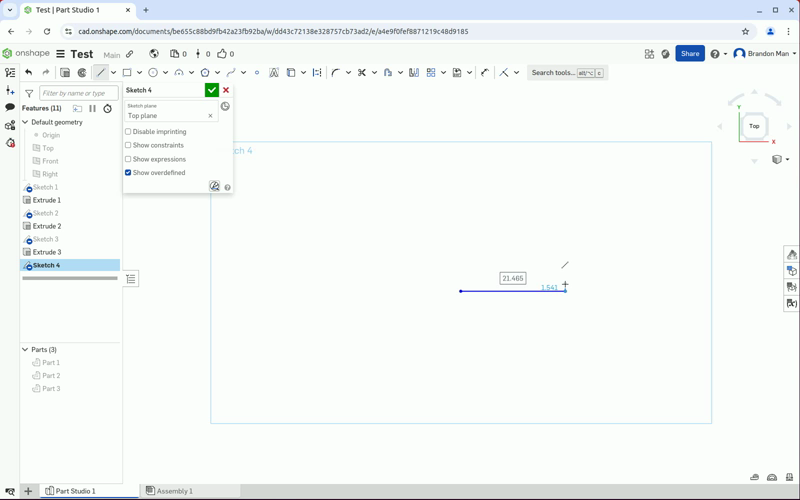
key_down(shift)
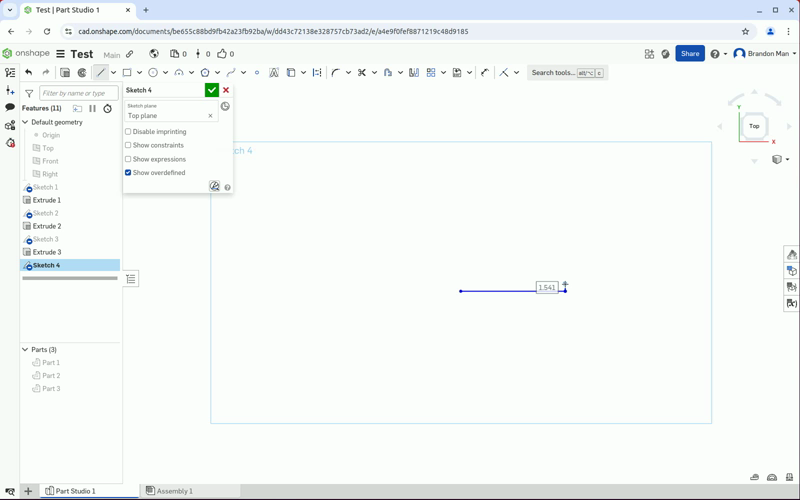
mouse_move(589, 283)
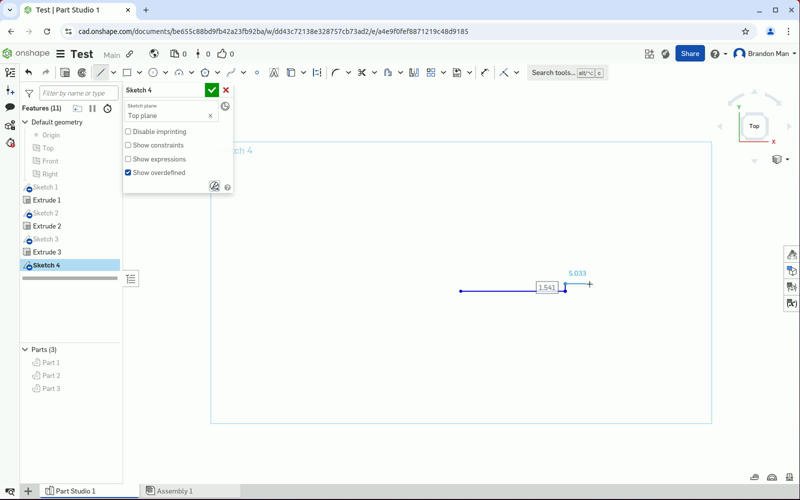
mouse_move(545, 283)
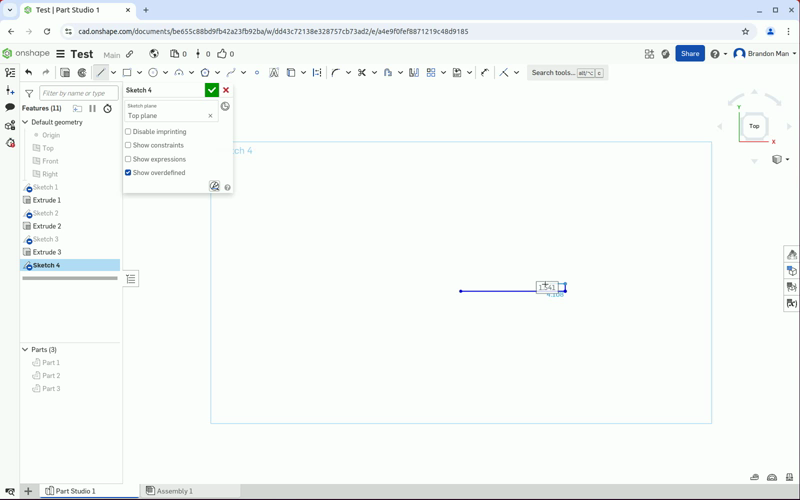
click(545, 283)
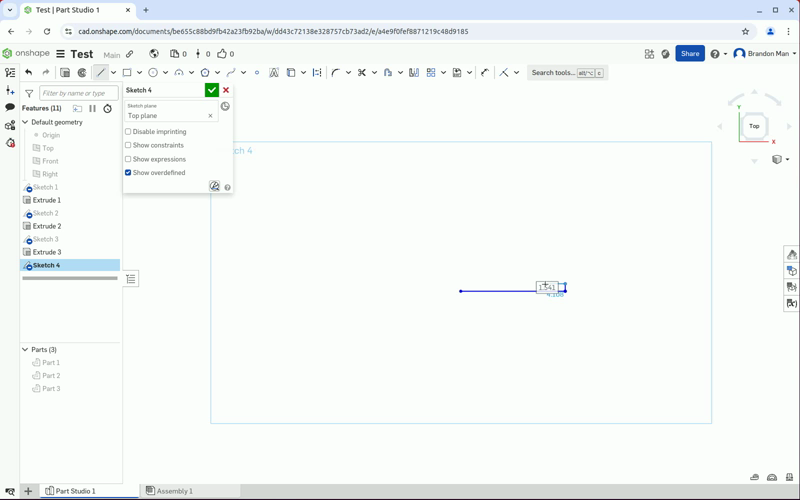
key_up(shift)
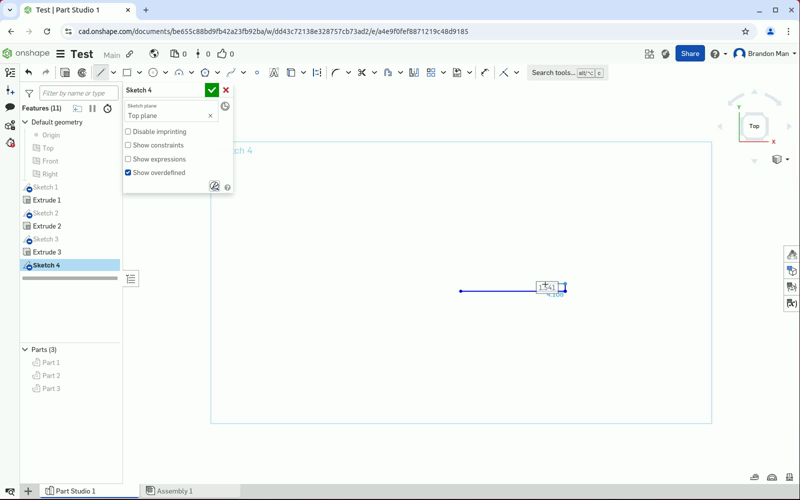
key_down(shift)
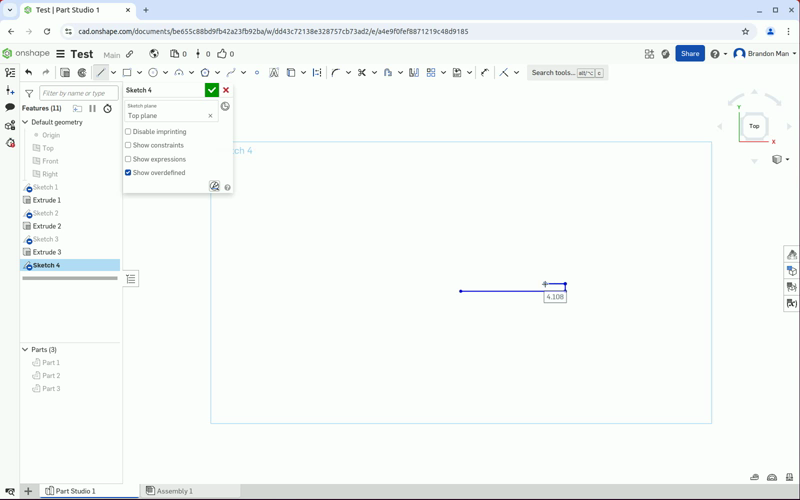
mouse_move(480, 283)
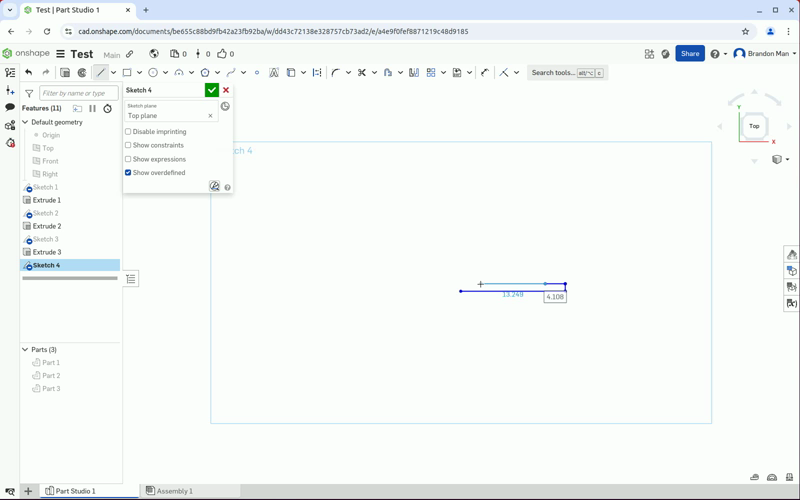
click(480, 283)
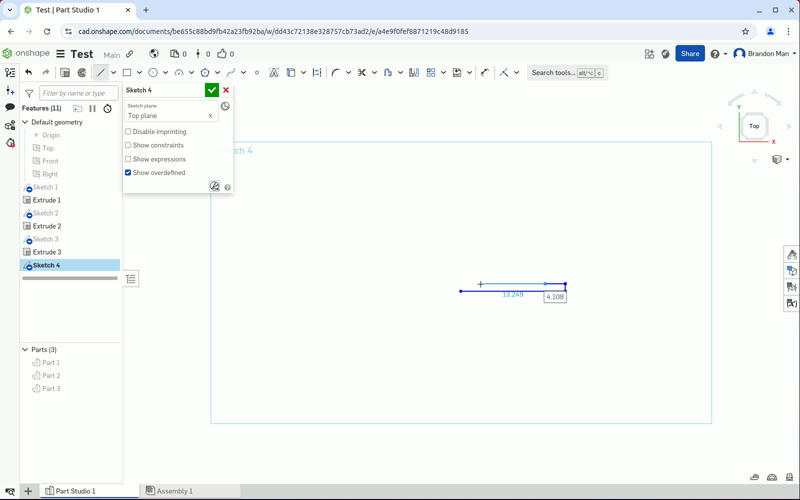
key_up(shift)
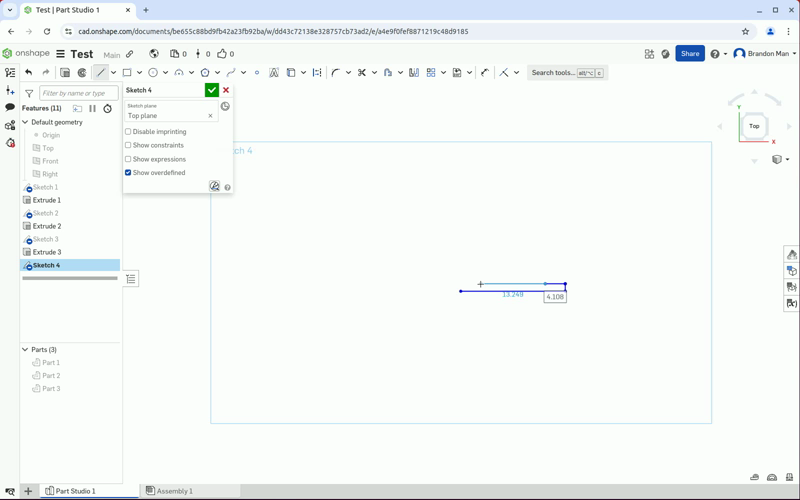
key_down(shift)
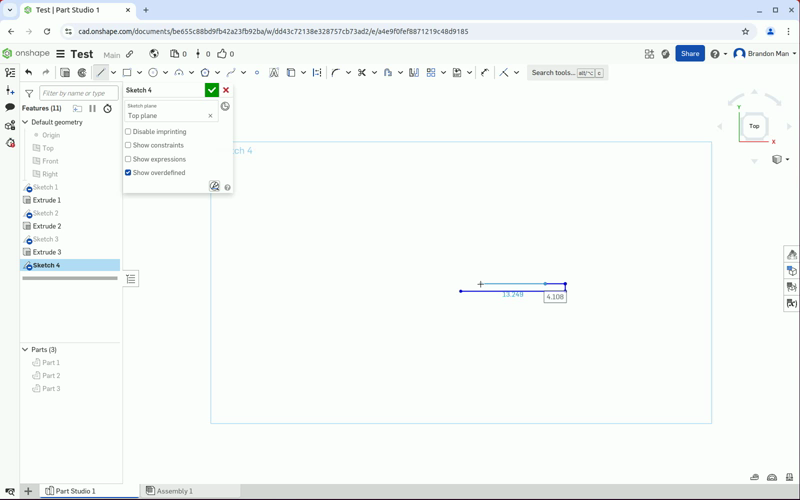
mouse_move(510, 283)
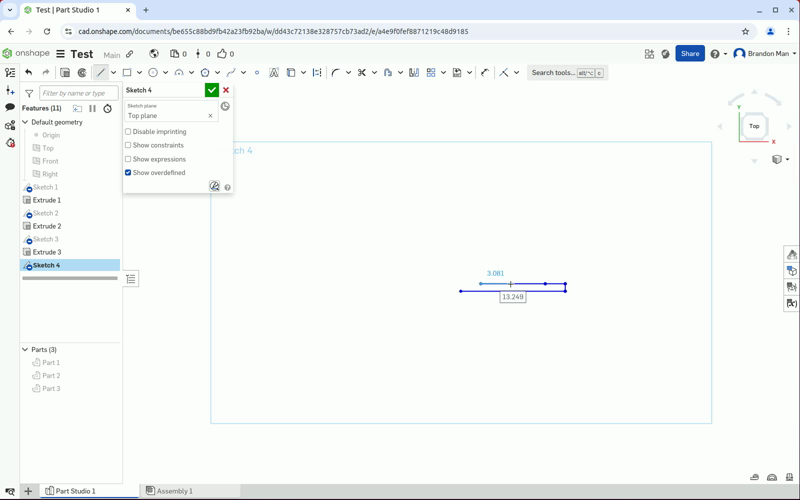
mouse_move(460, 283)
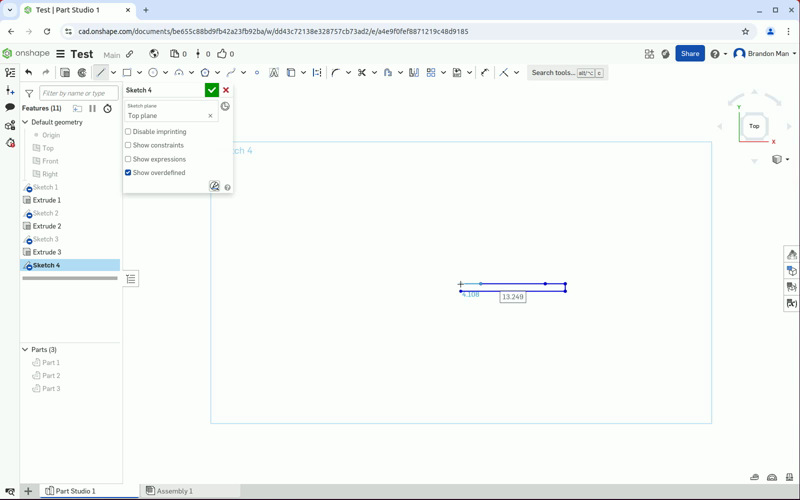
click(460, 283)
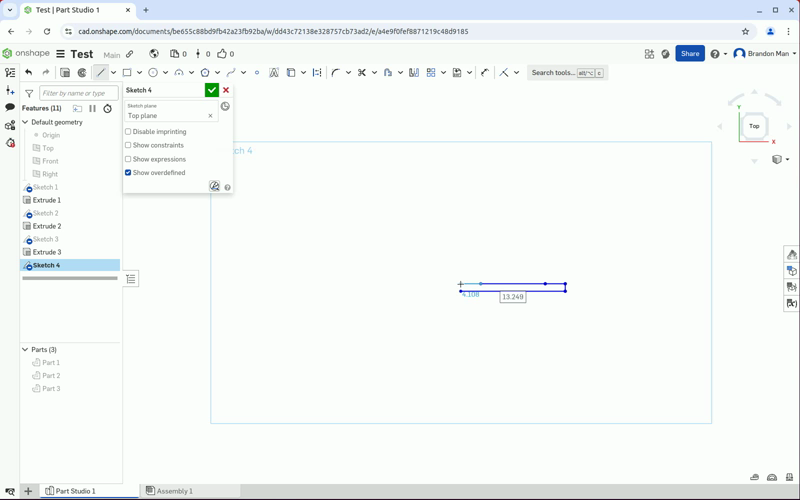
key_up(shift)
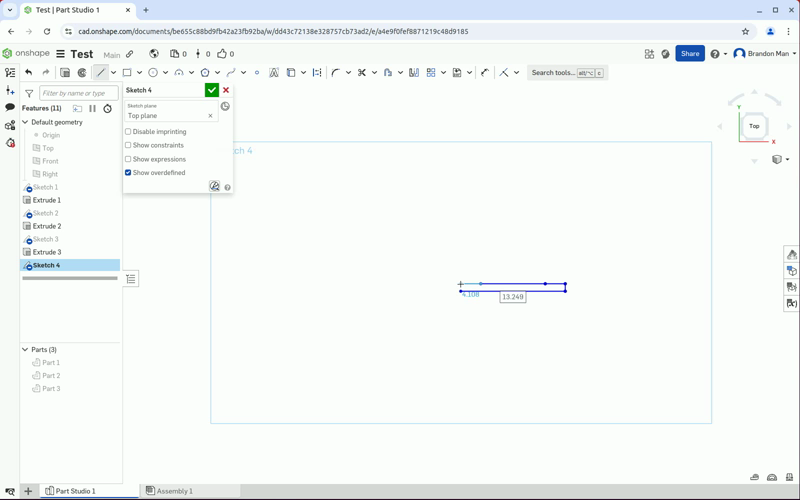
mouse_move(490, 283)
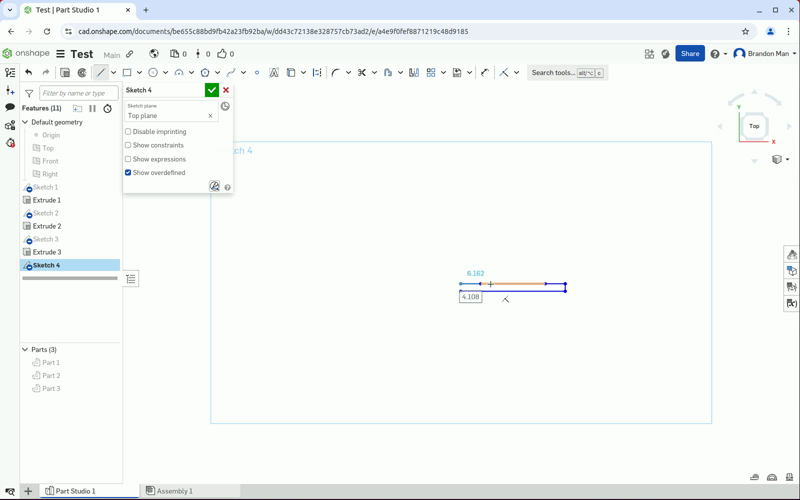
key_down(shift)
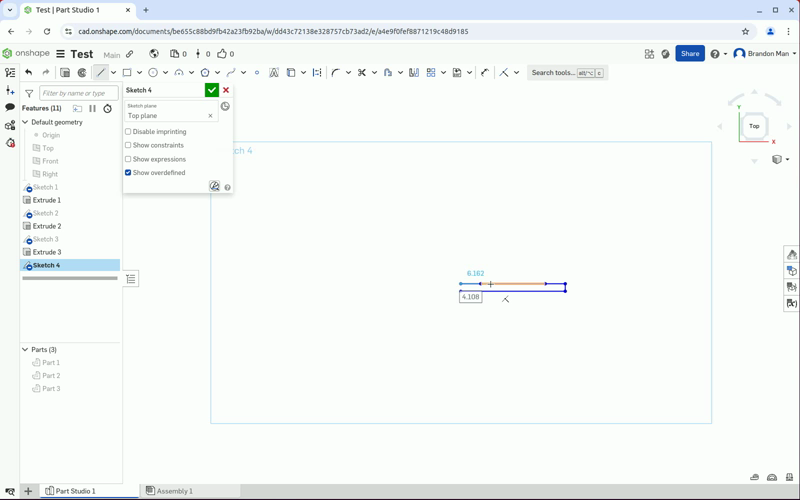
mouse_move(460, 291)
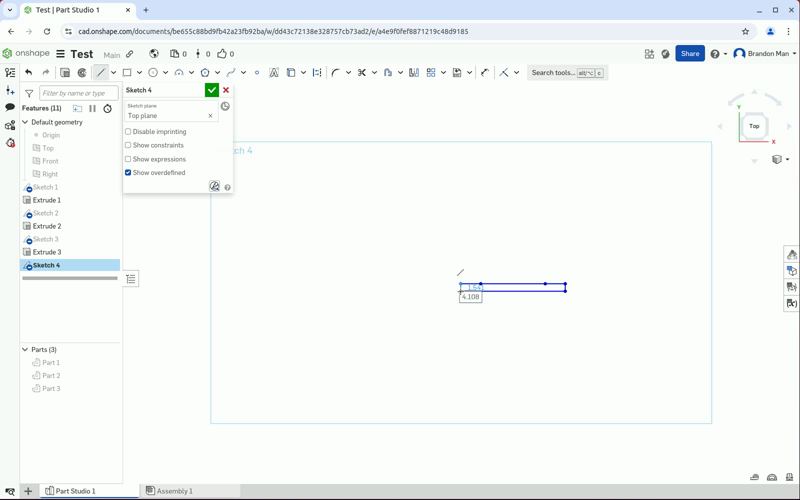
key_up(shift)
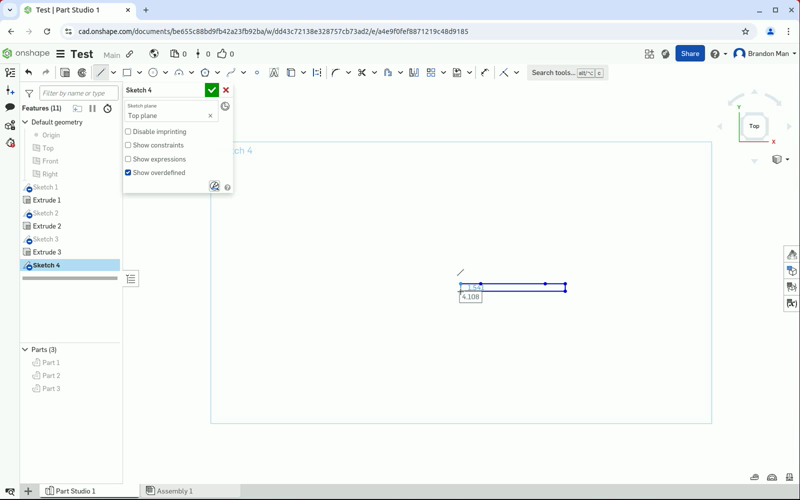
click(460, 291)
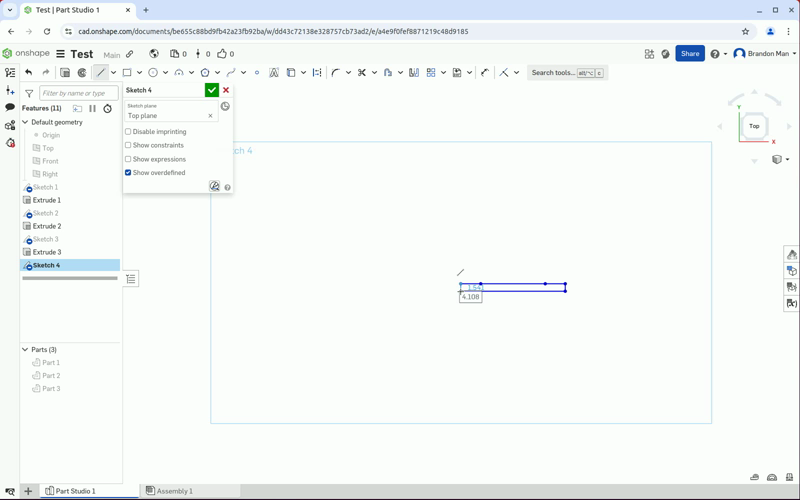
key(esc)
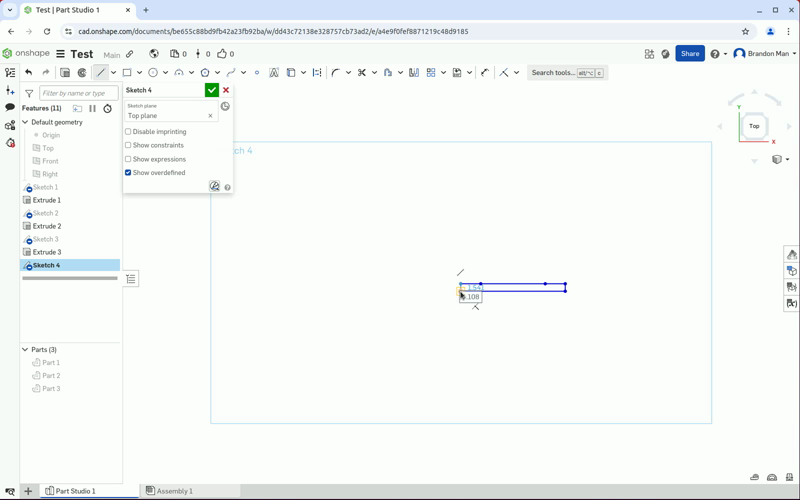
mouse_move(550, 289)
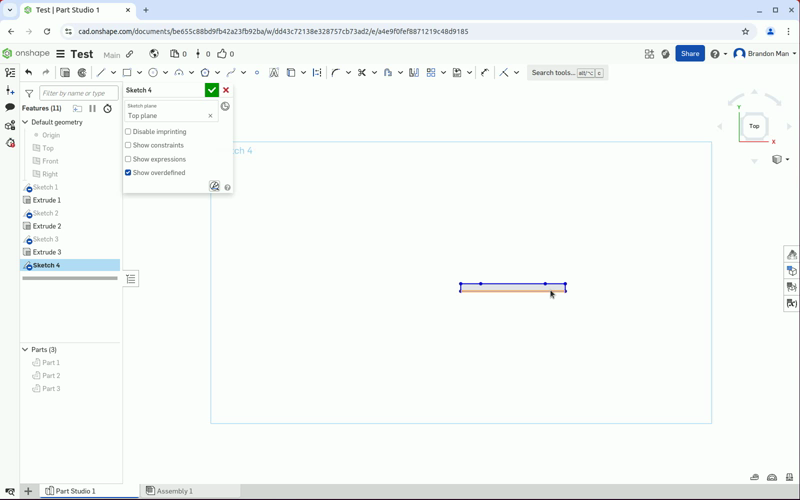
scroll(6)
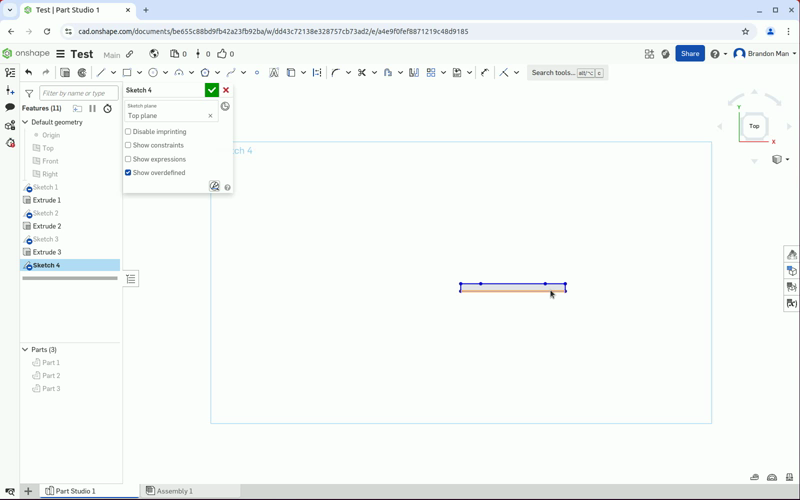
scroll(6)
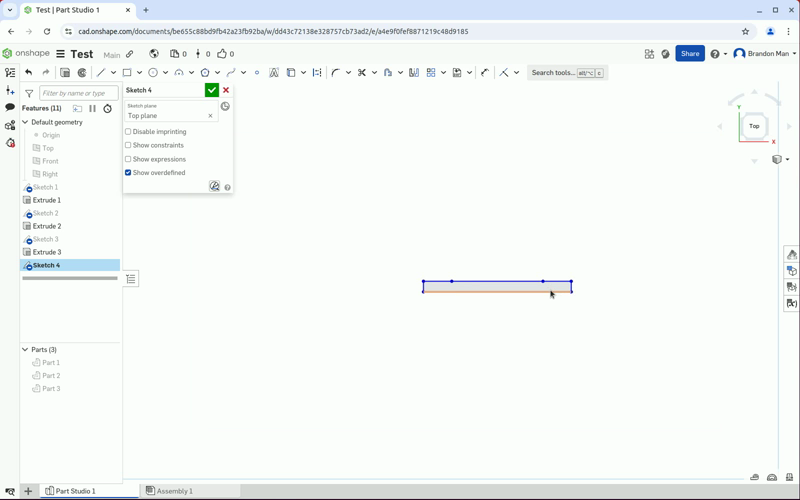
scroll(6)
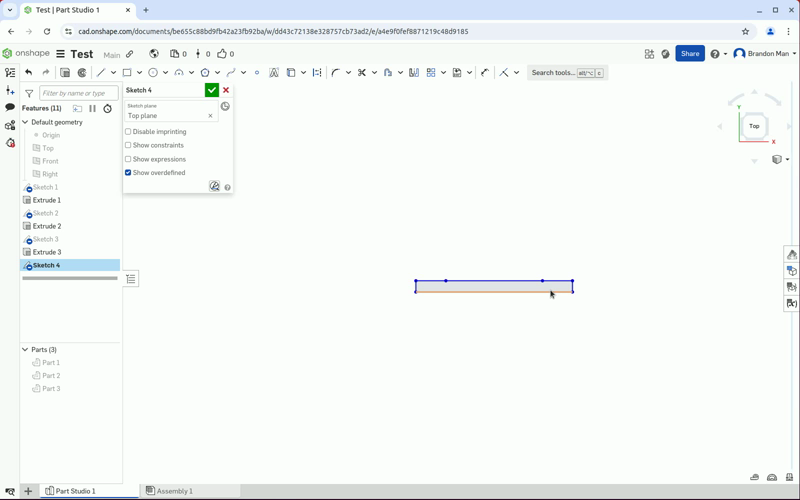
scroll(6)
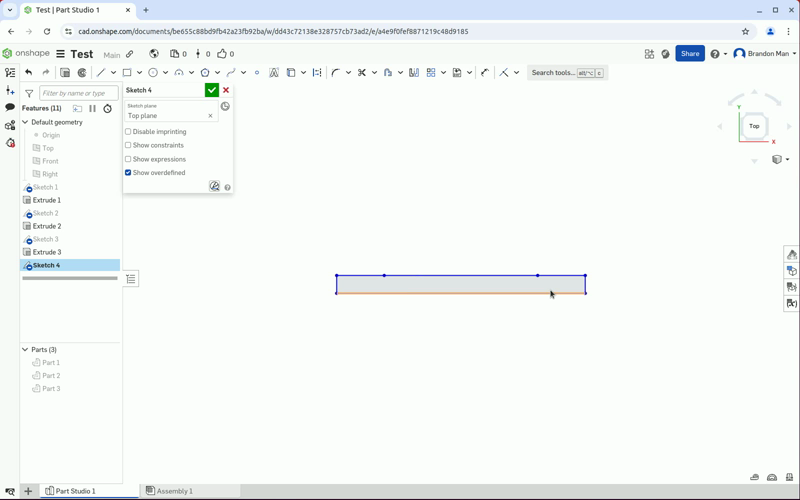
scroll(6)
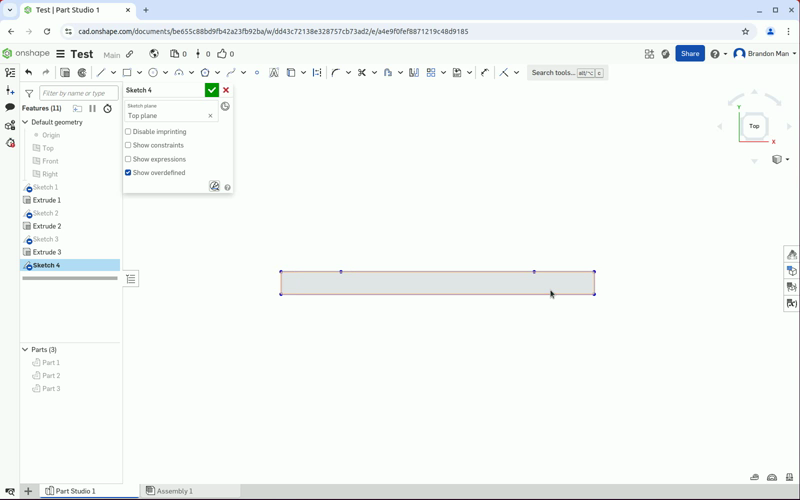
scroll(6)
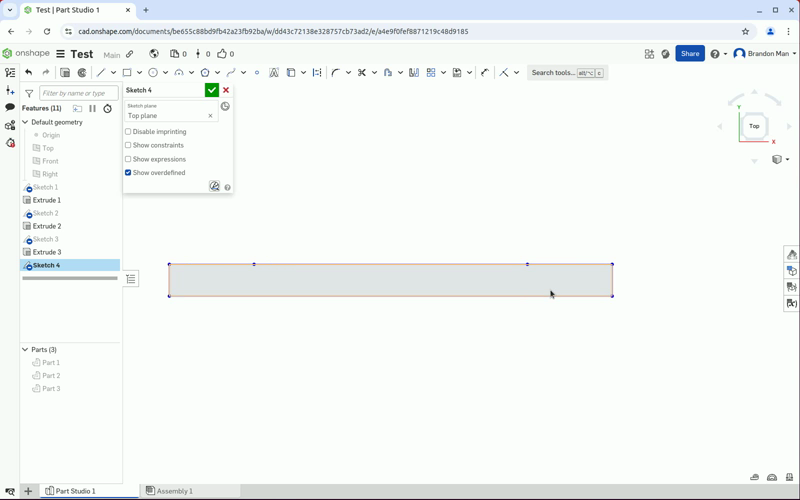
scroll(6)
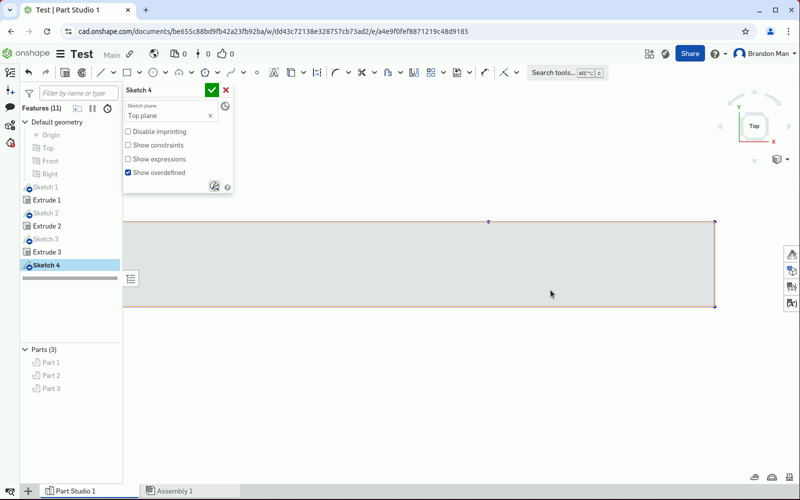
click(550, 289)
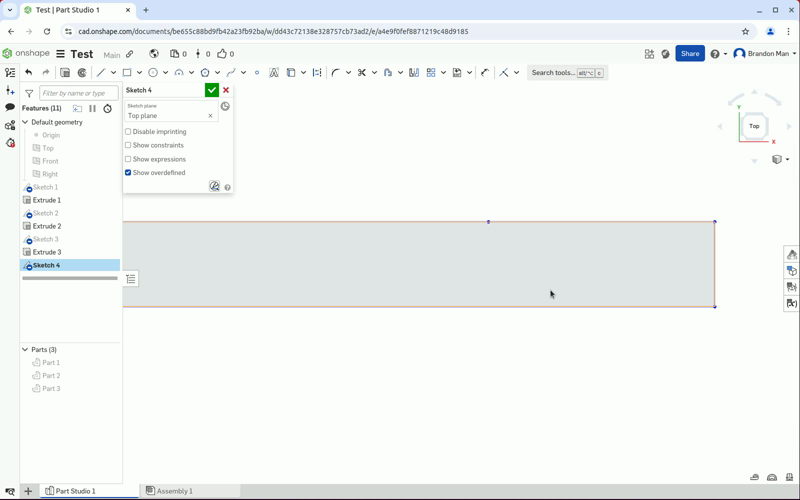
scroll(-6)
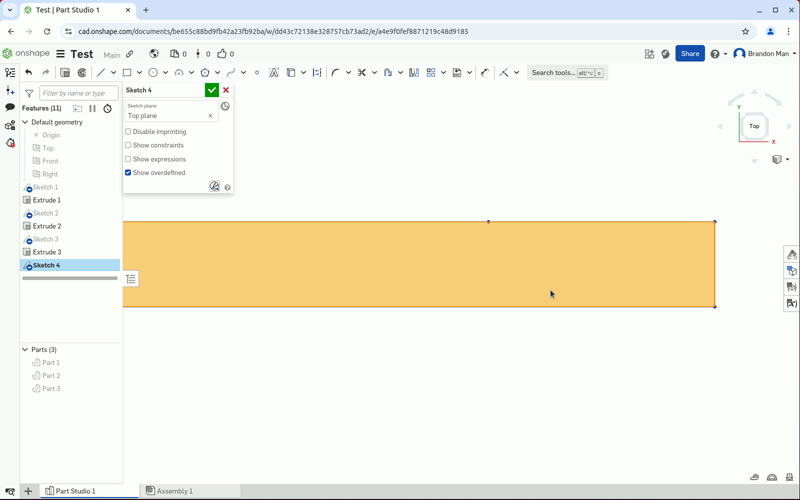
scroll(-6)
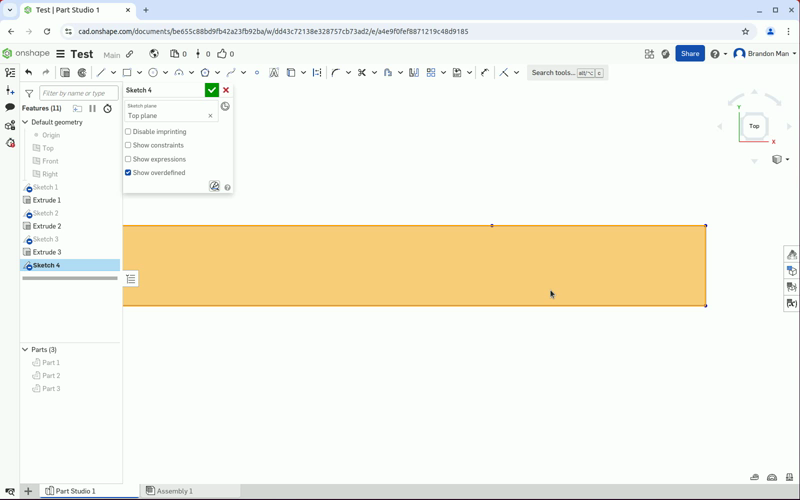
scroll(-6)
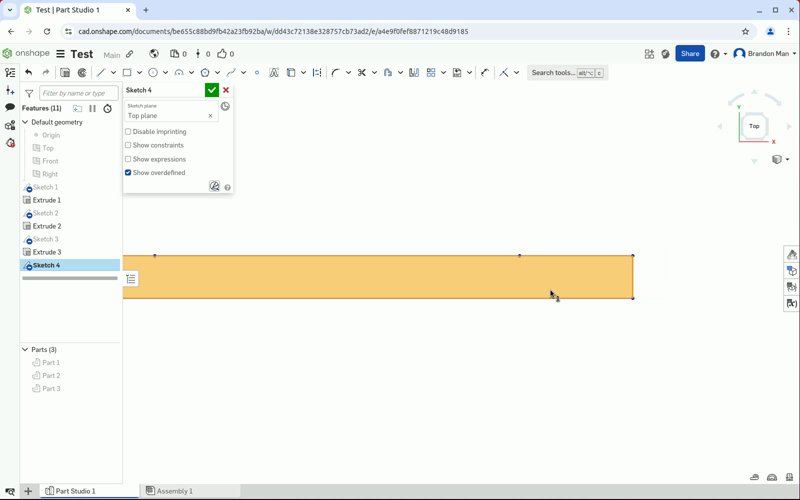
scroll(-6)
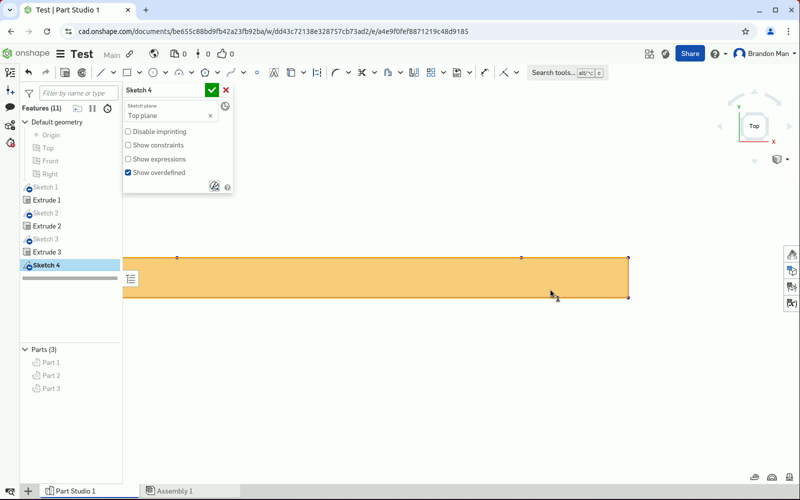
scroll(-6)
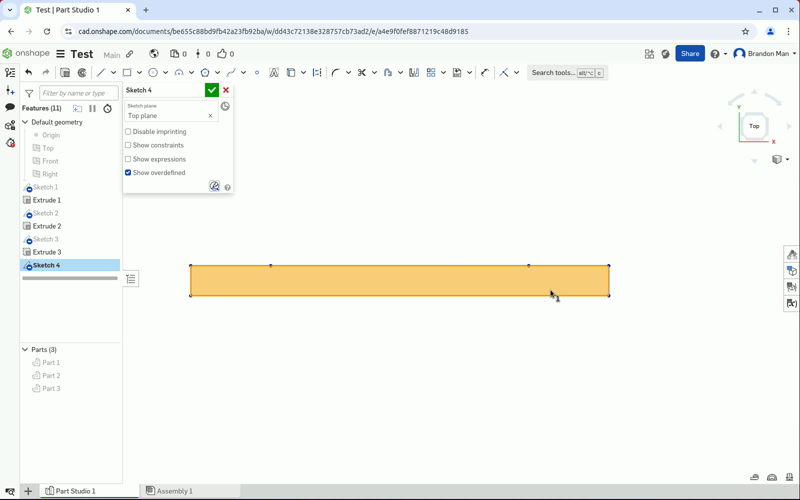
scroll(-6)
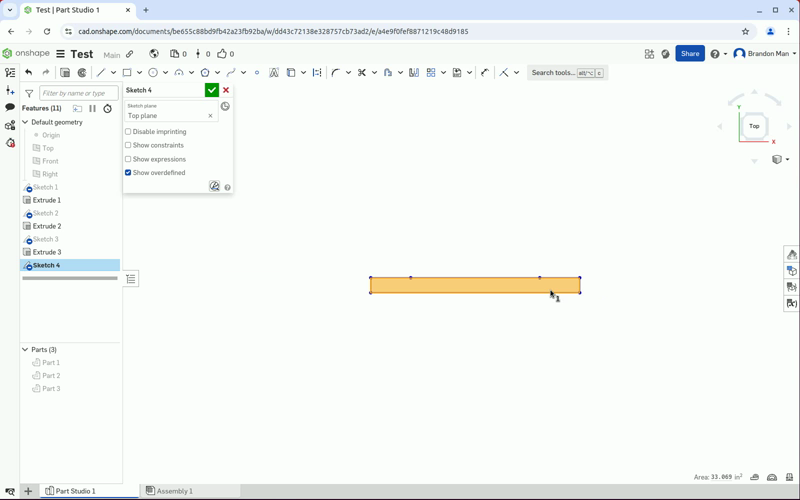
scroll(-6)
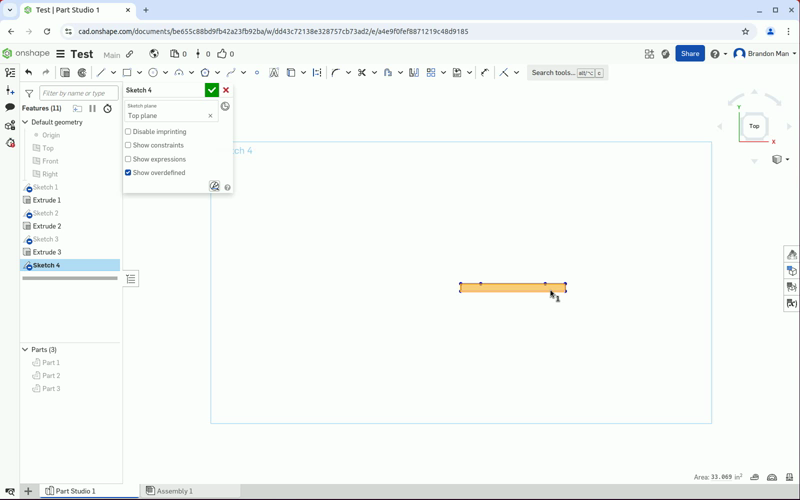
mouse_move(73, 352)
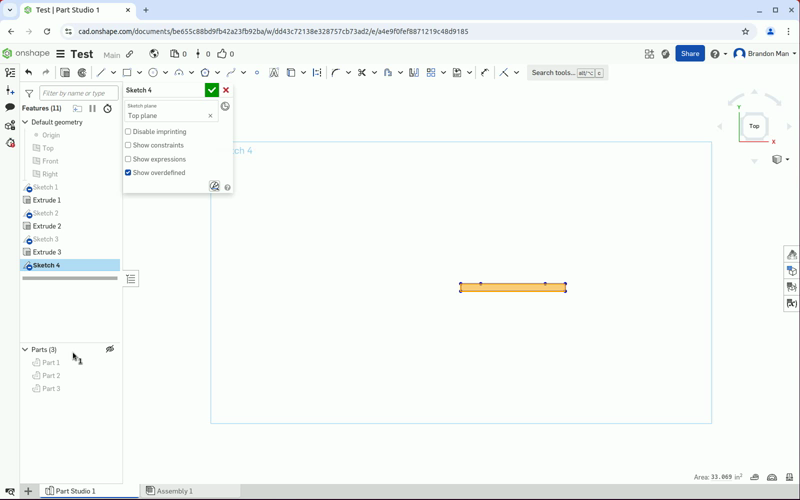
key(shift+y)
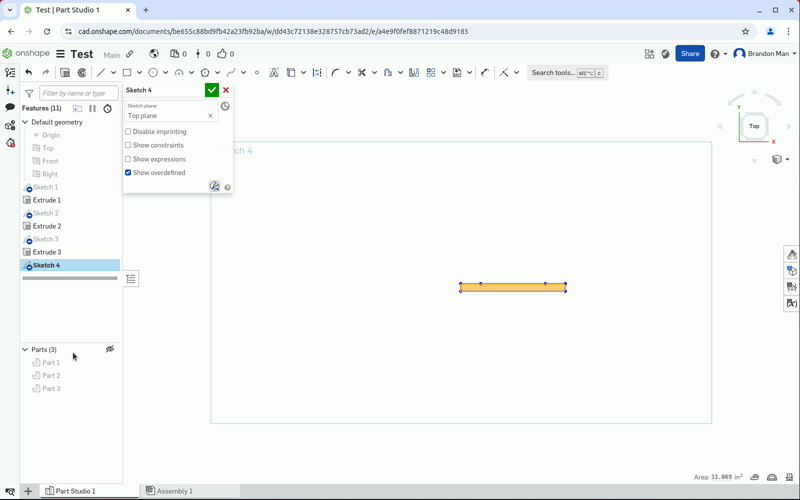
key(shift+e)
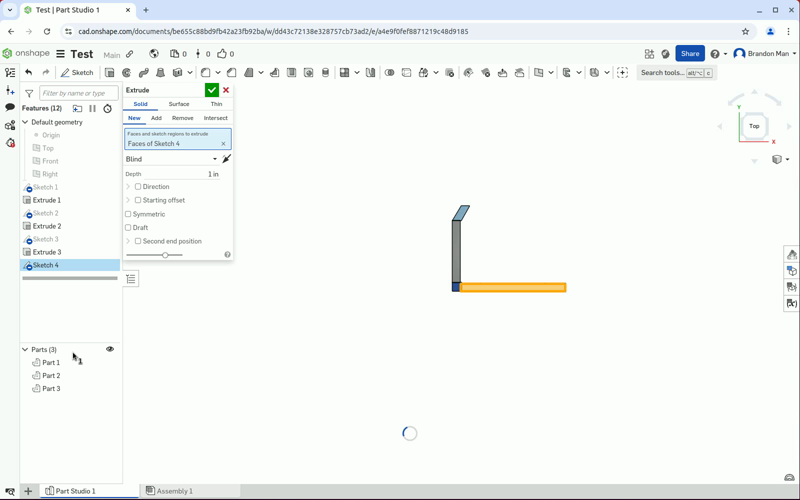
mouse_move(143, 106)
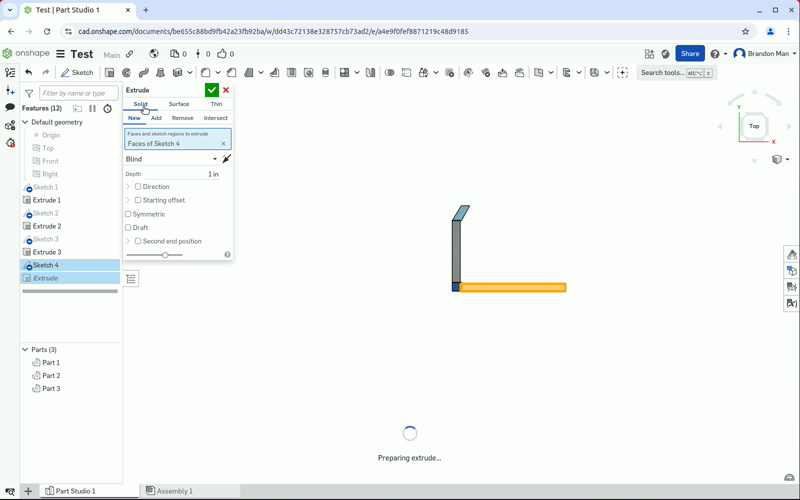
click(143, 106)
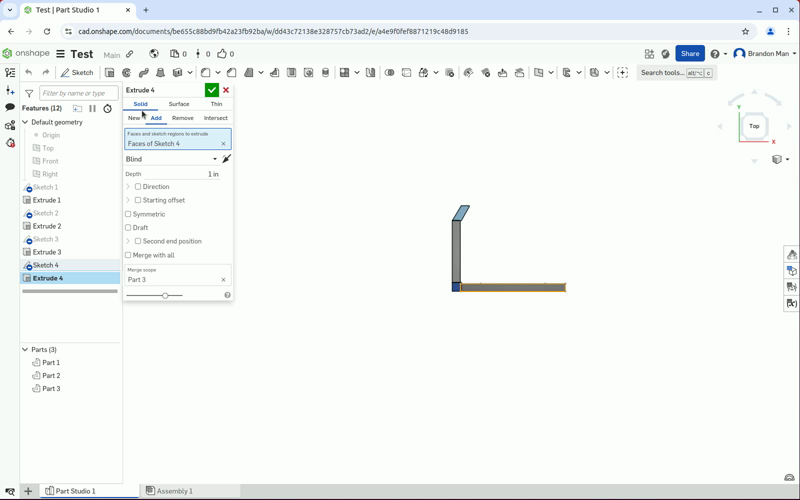
mouse_move(137, 120)
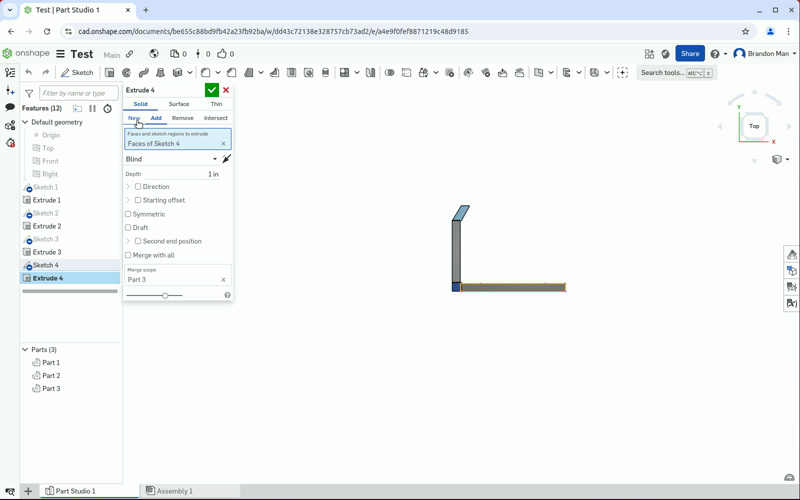
click(137, 120)
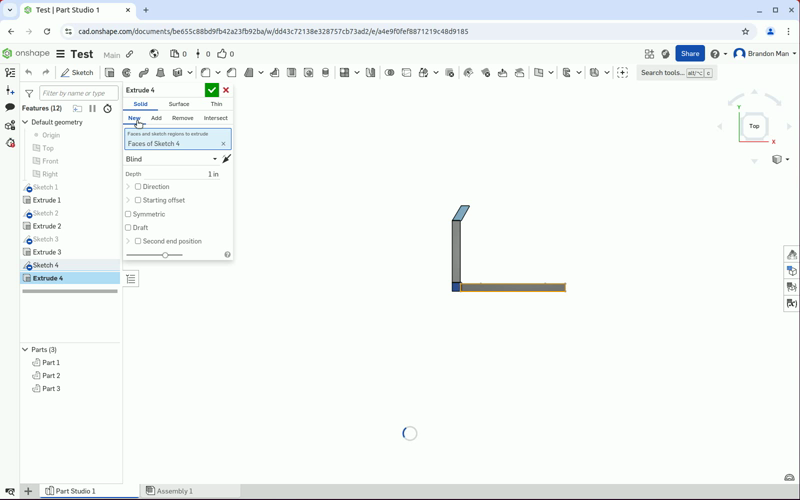
key(tab, 4)
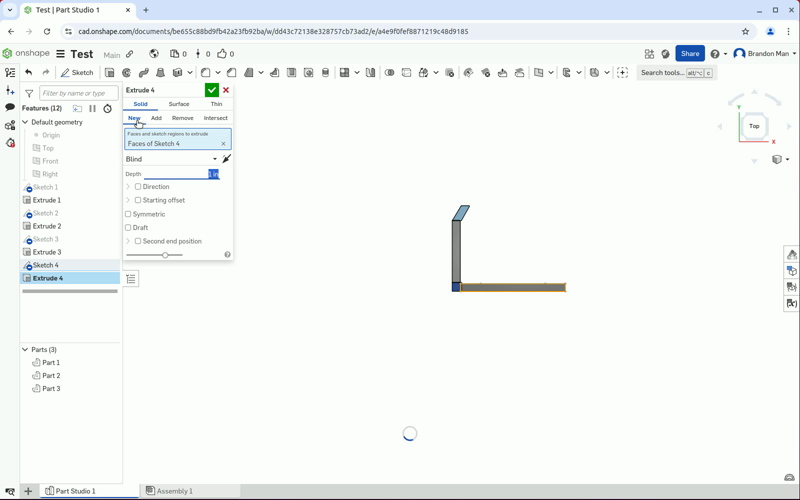
text(14.443)
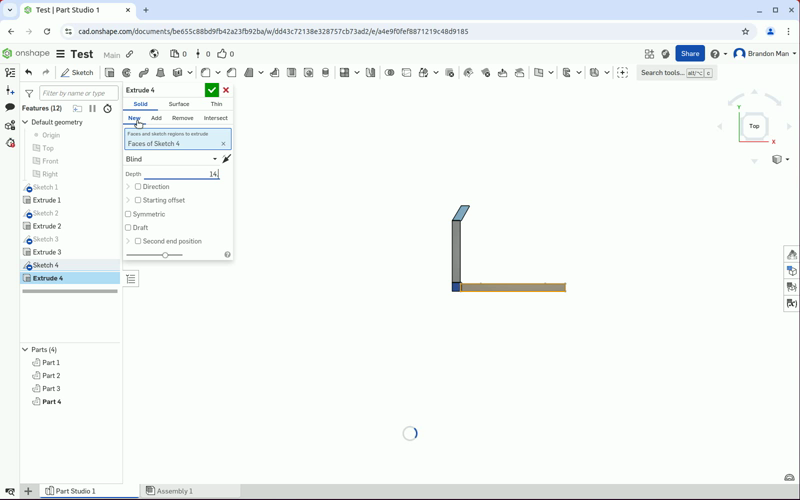
key(enter)
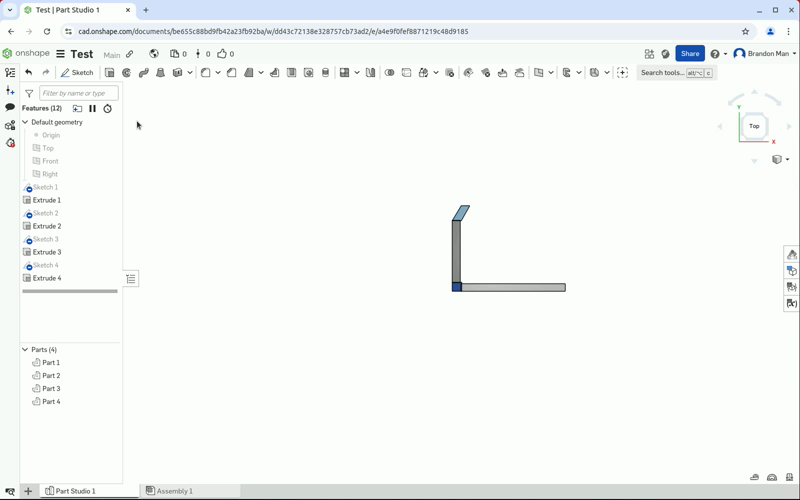
key(shift+h)
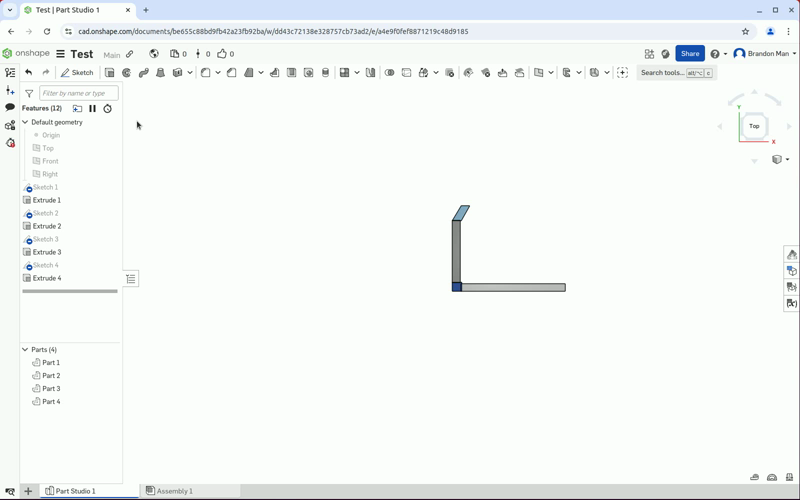
key(shift+h)
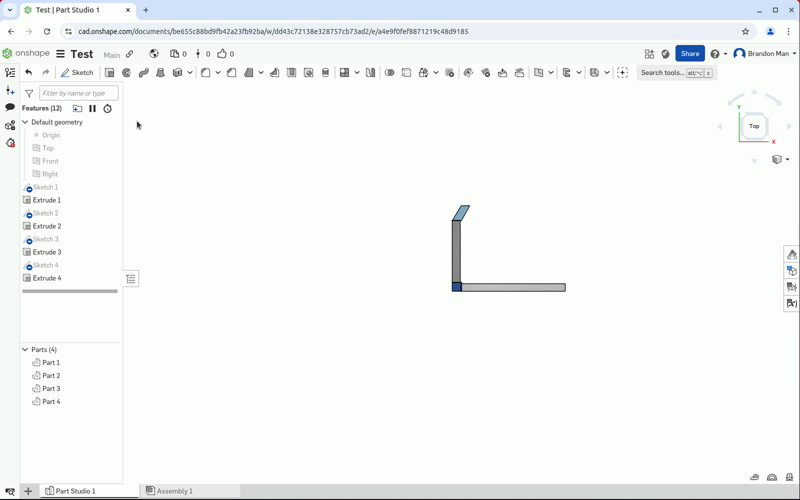
mouse_move(73, 189)
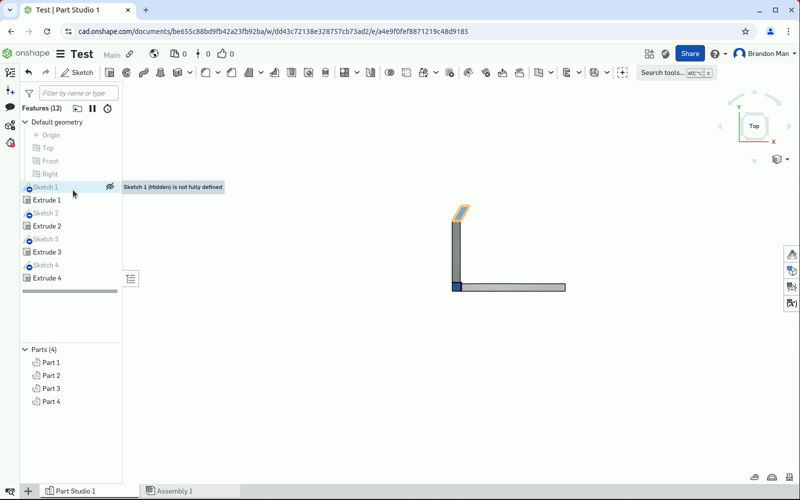
click(73, 189)
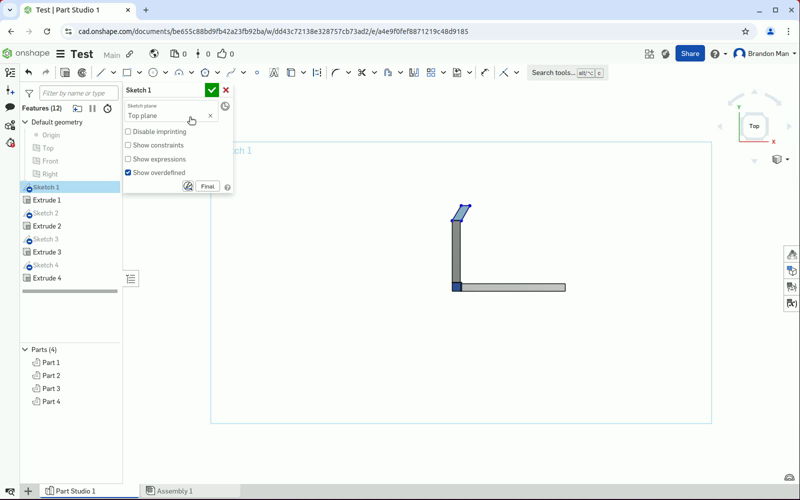
mouse_move(229, 92)
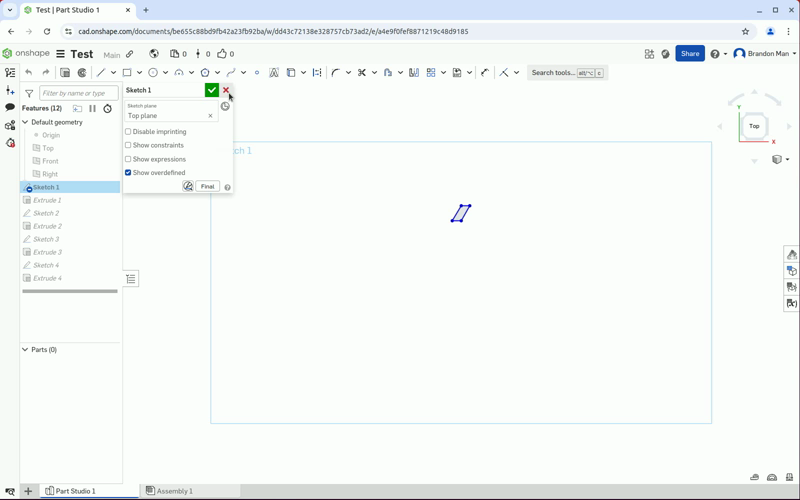
click(229, 92)
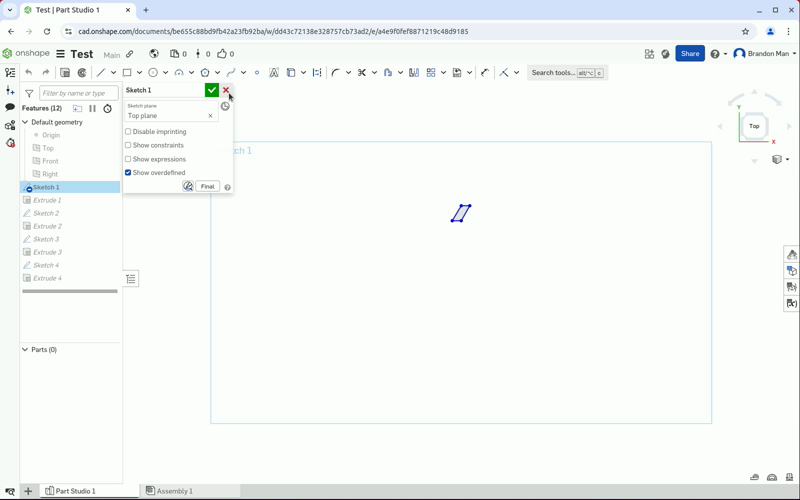
key(shift+s)
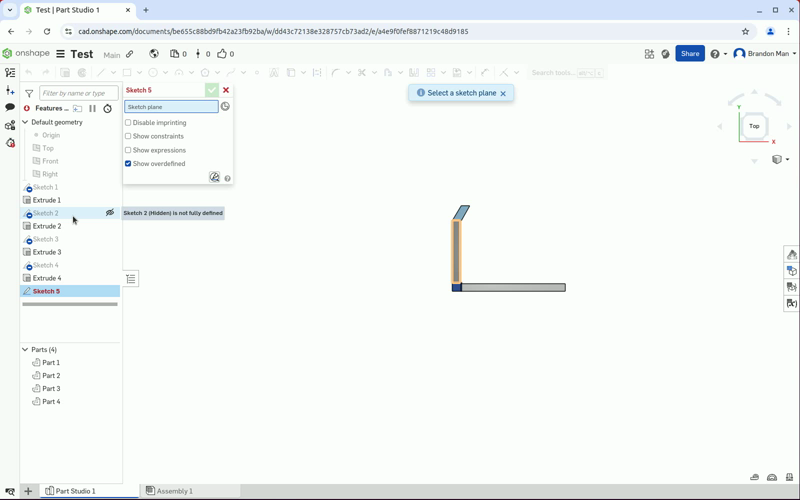
scroll(3)
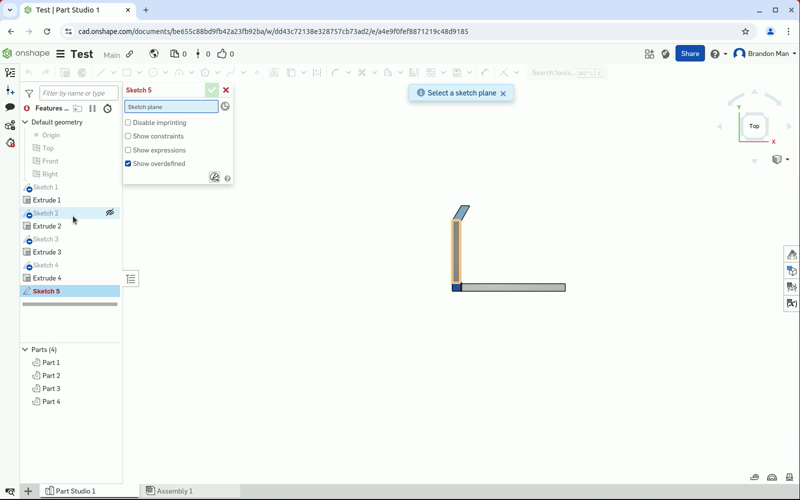
mouse_move(73, 150)
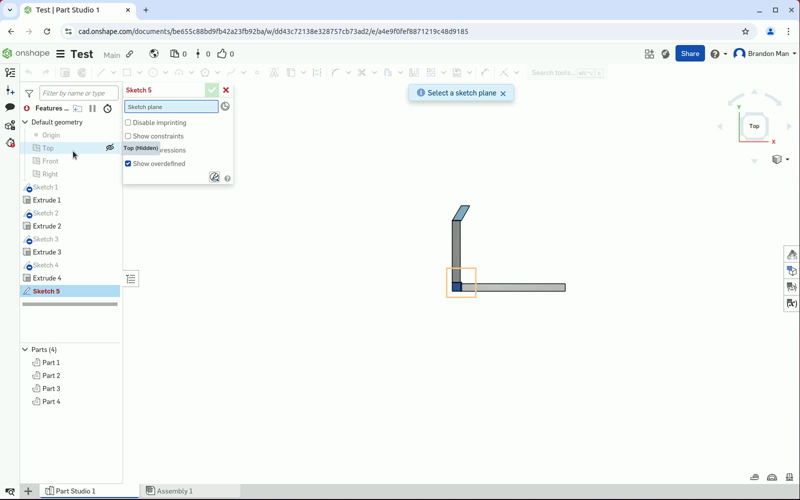
click(73, 150)
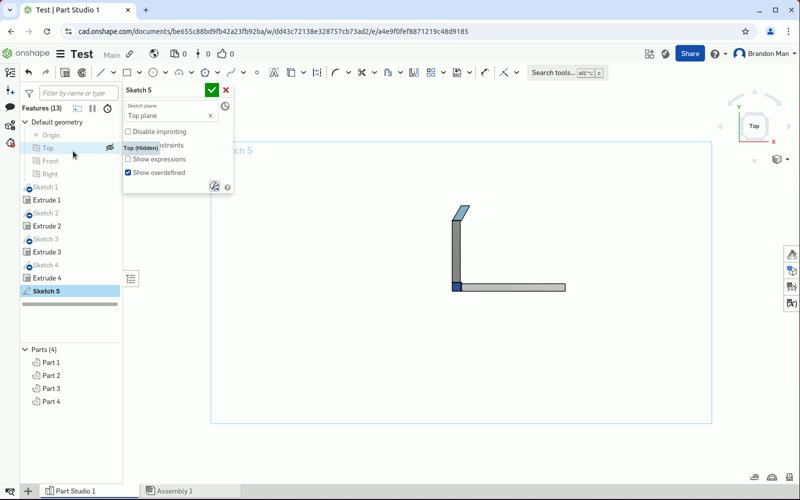
mouse_move(73, 352)
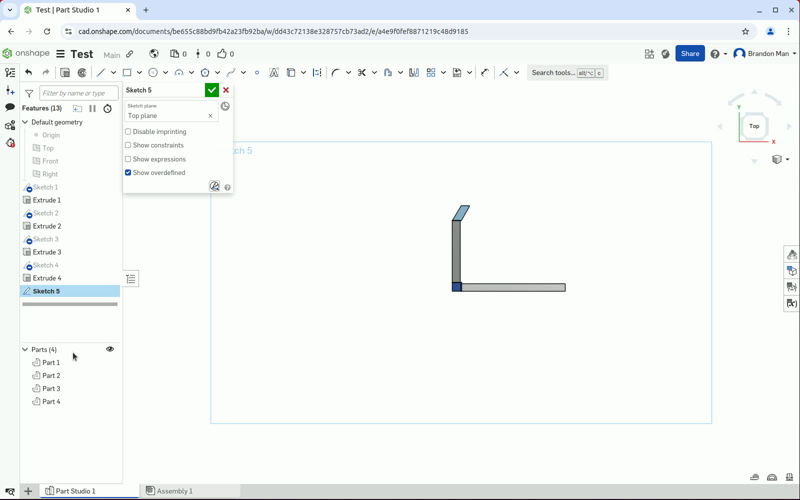
key(y)
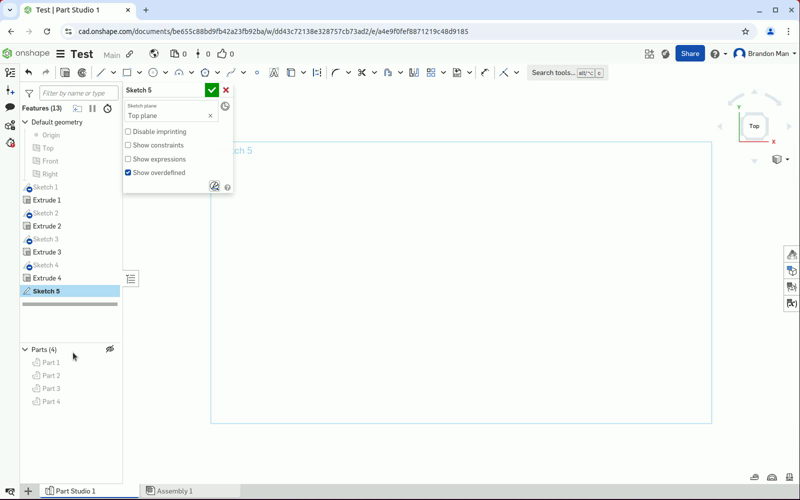
key(l)
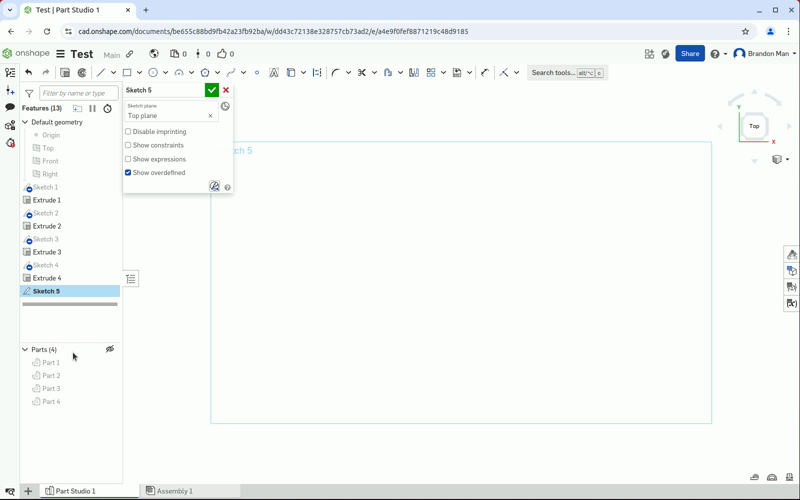
key_down(shift)
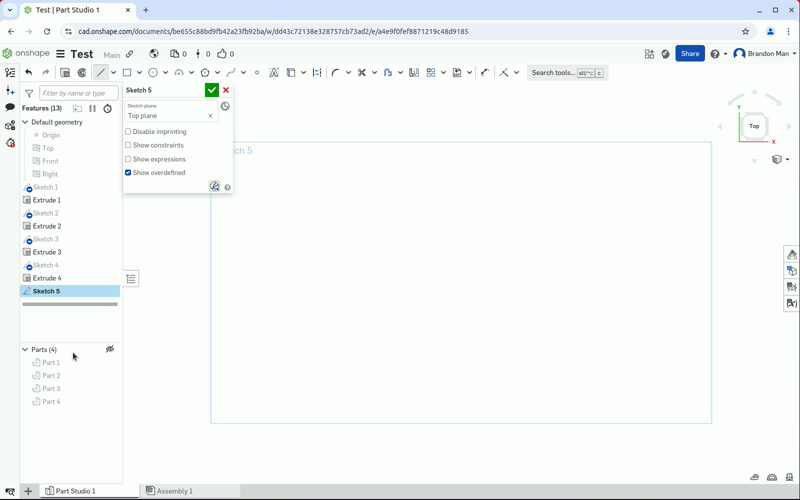
mouse_move(564, 291)
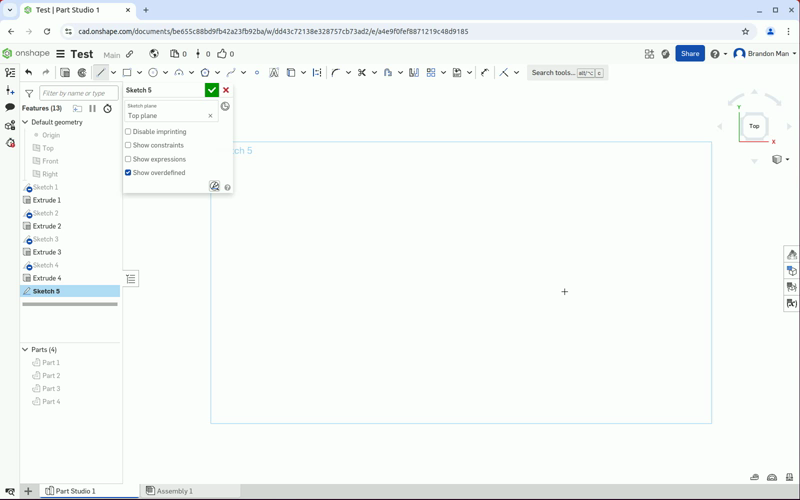
click(564, 291)
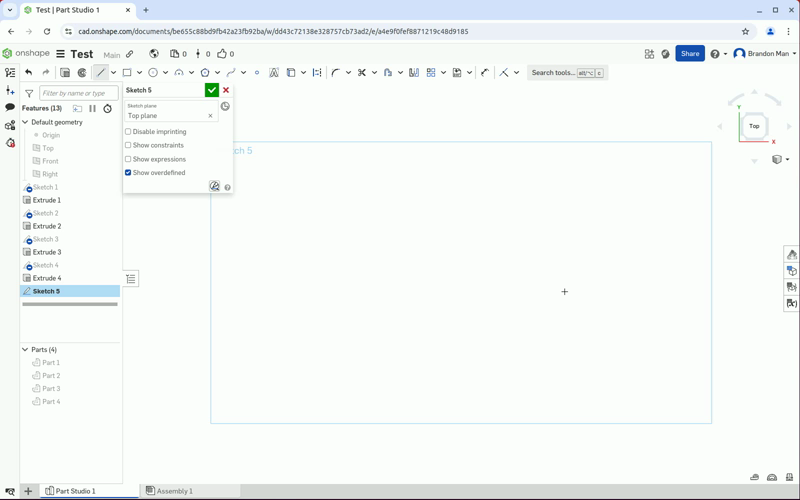
key_up(shift)
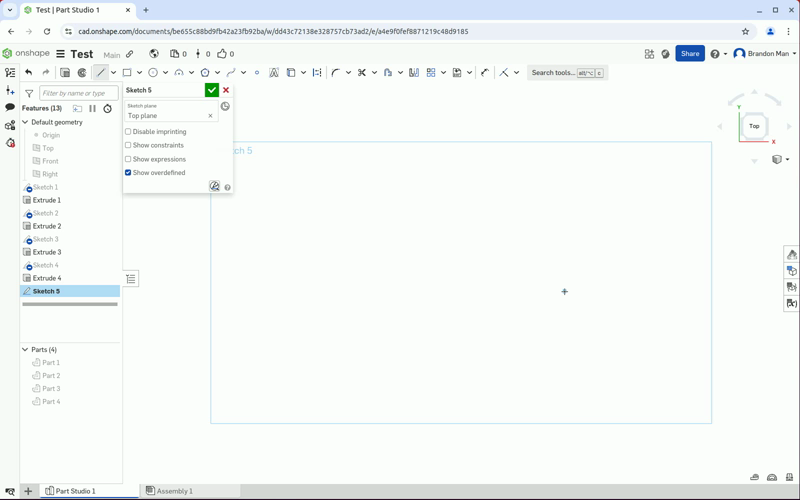
key_down(shift)
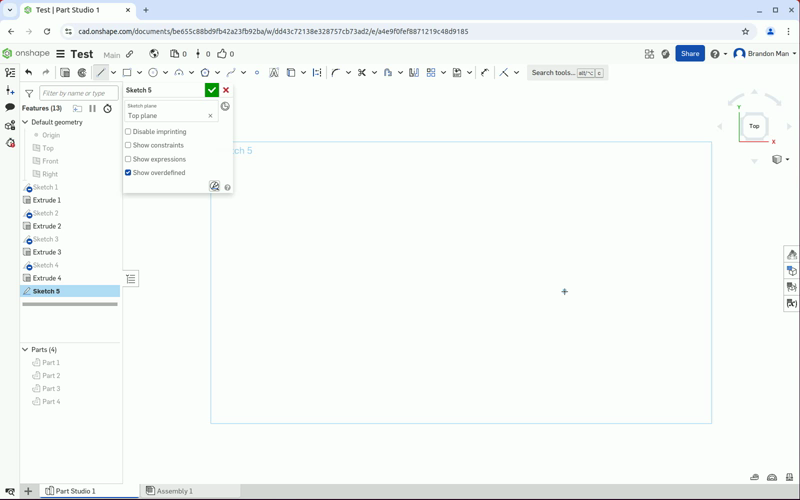
mouse_move(589, 291)
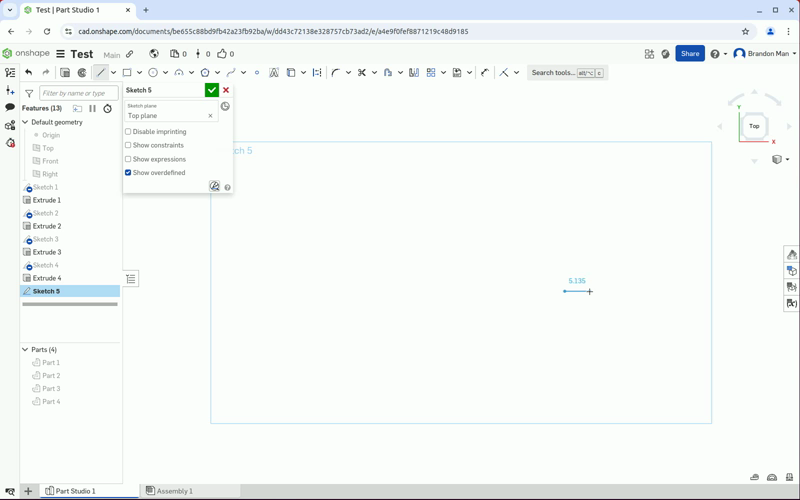
mouse_move(574, 291)
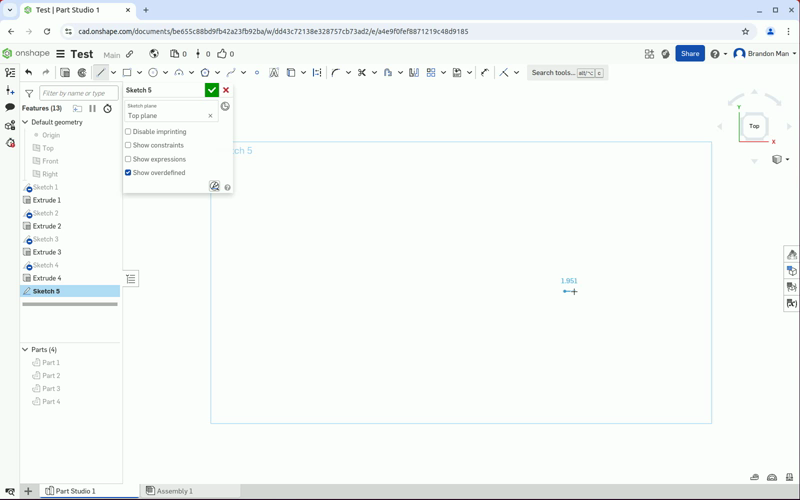
click(574, 291)
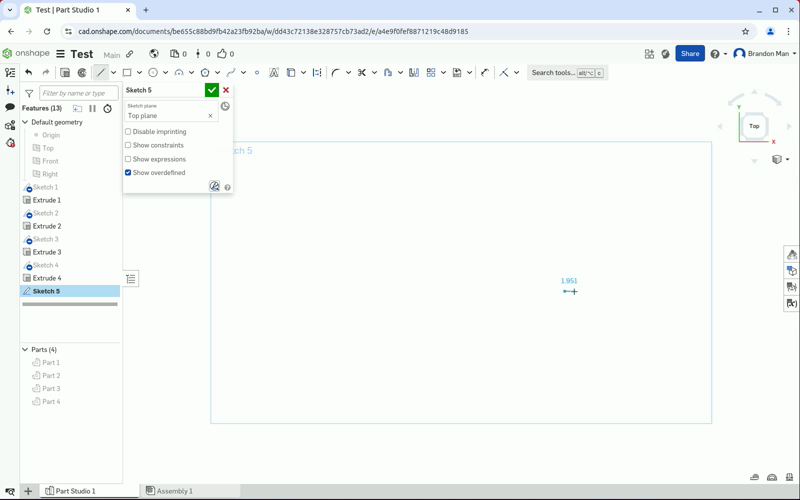
key_up(shift)
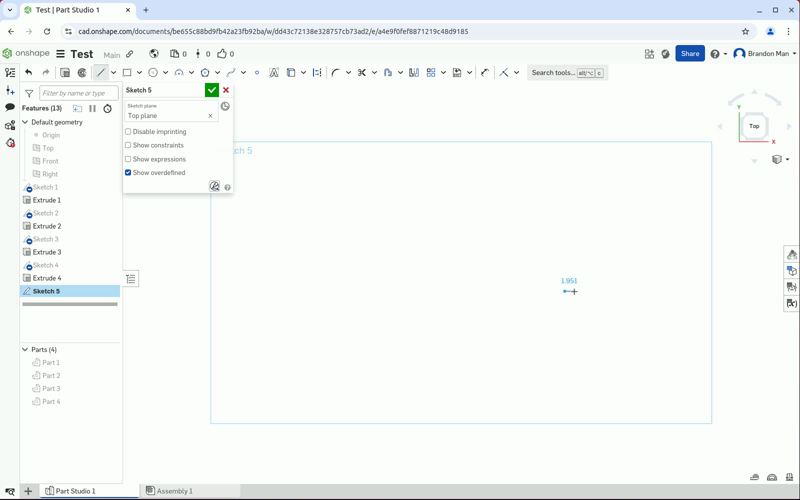
key_down(shift)
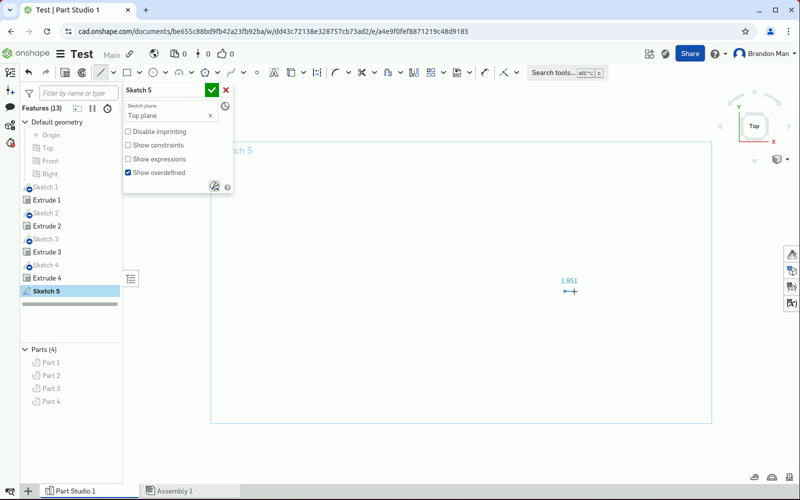
mouse_move(589, 291)
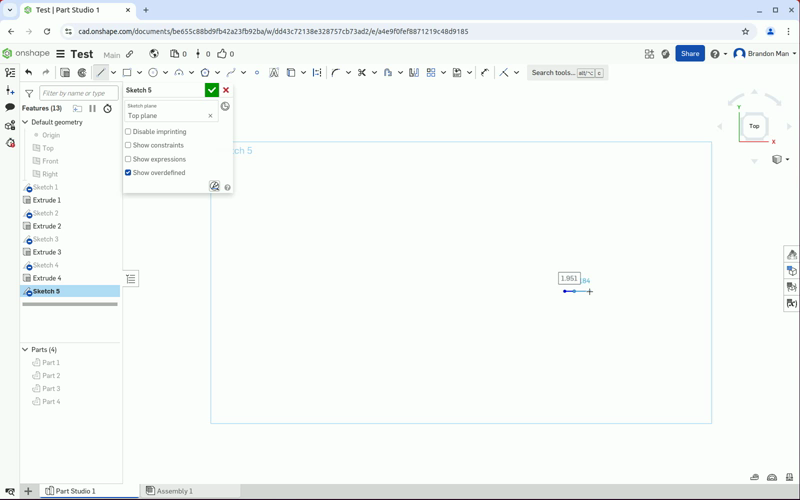
mouse_move(574, 282)
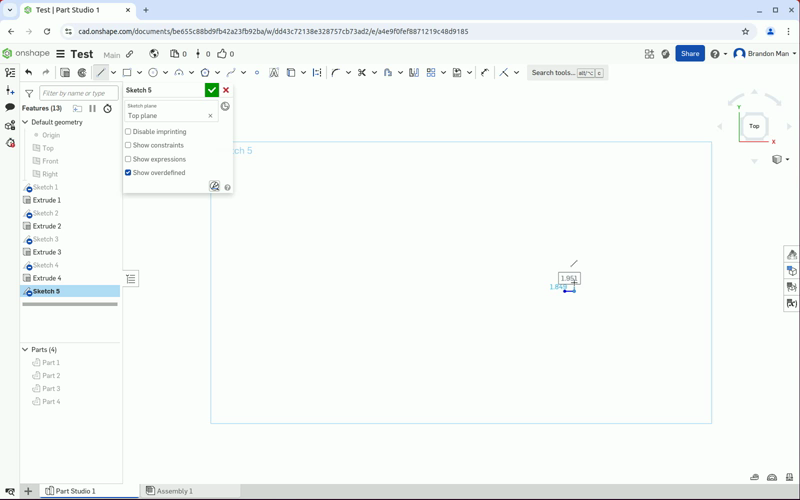
click(574, 282)
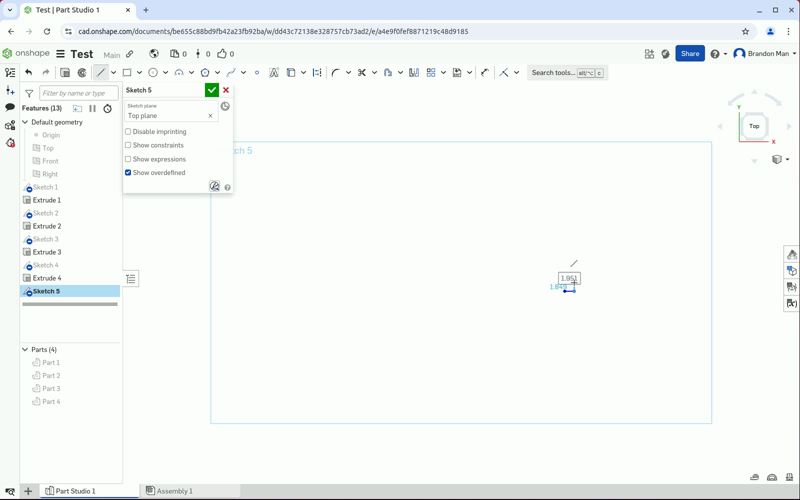
key_up(shift)
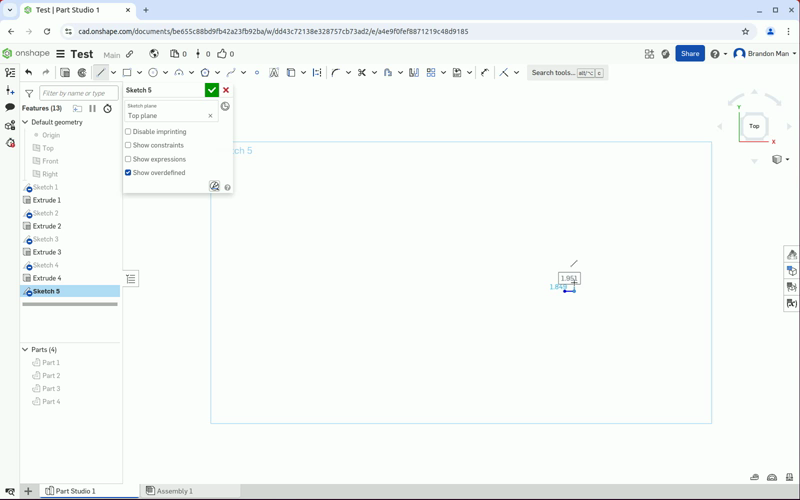
key_down(shift)
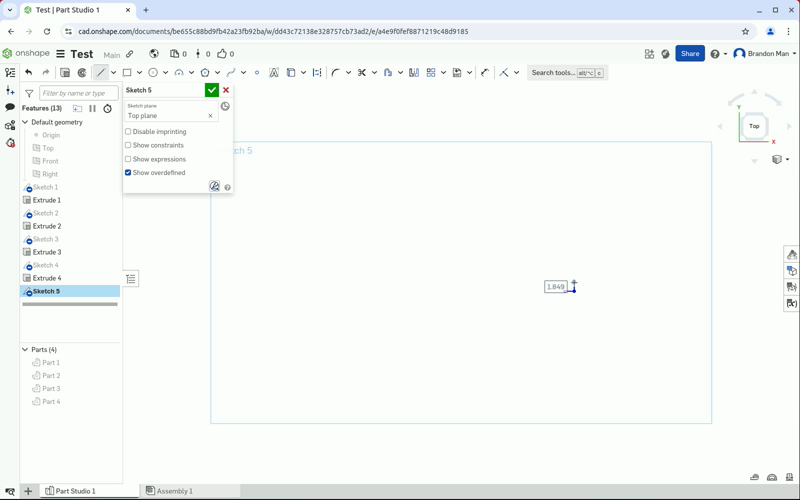
mouse_move(589, 282)
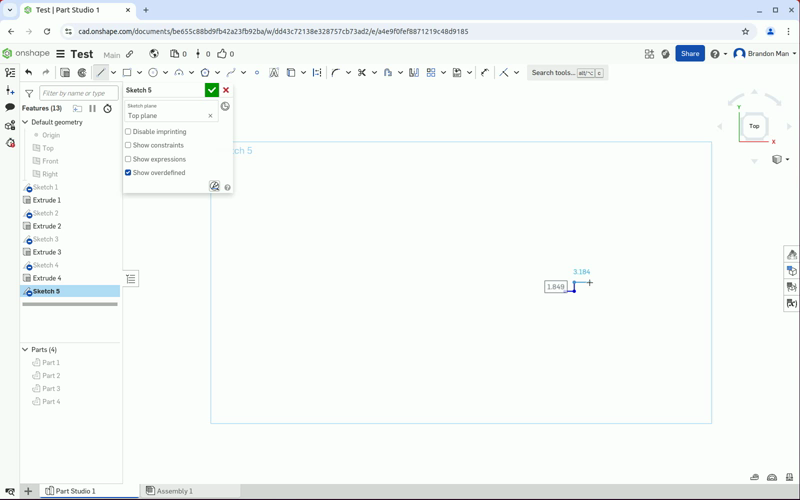
mouse_move(564, 282)
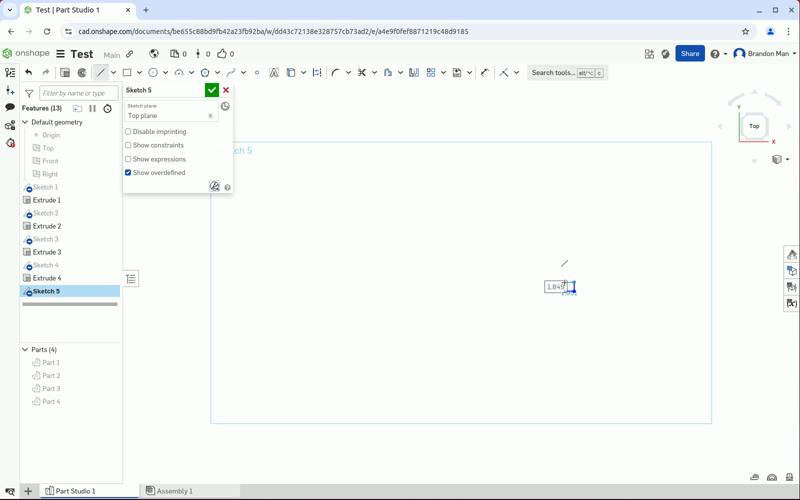
click(564, 282)
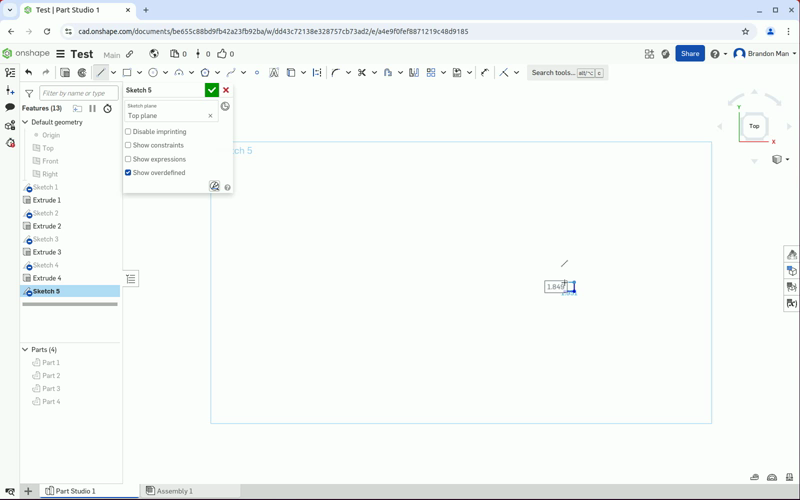
key_up(shift)
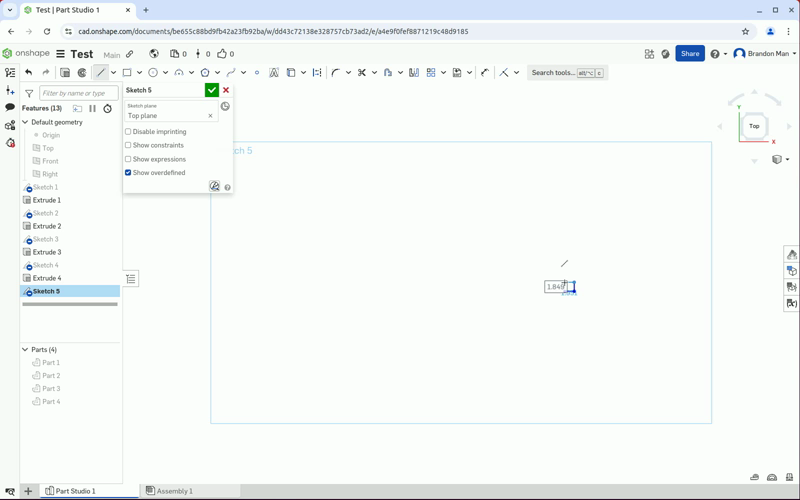
mouse_move(589, 282)
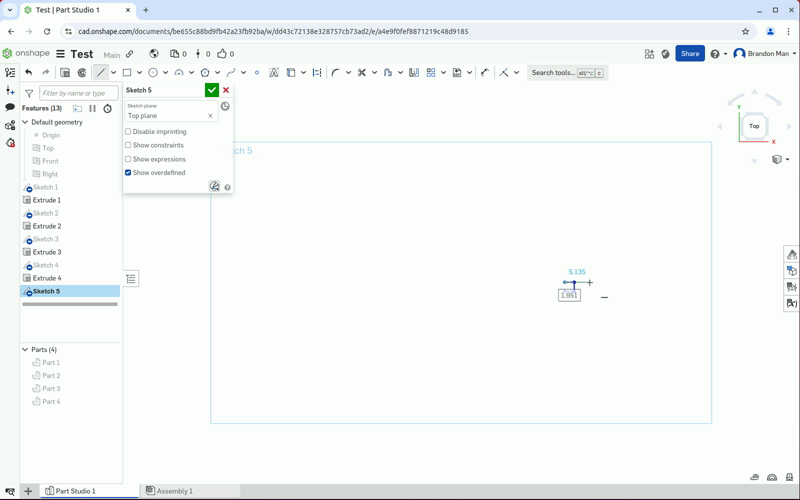
key_down(shift)
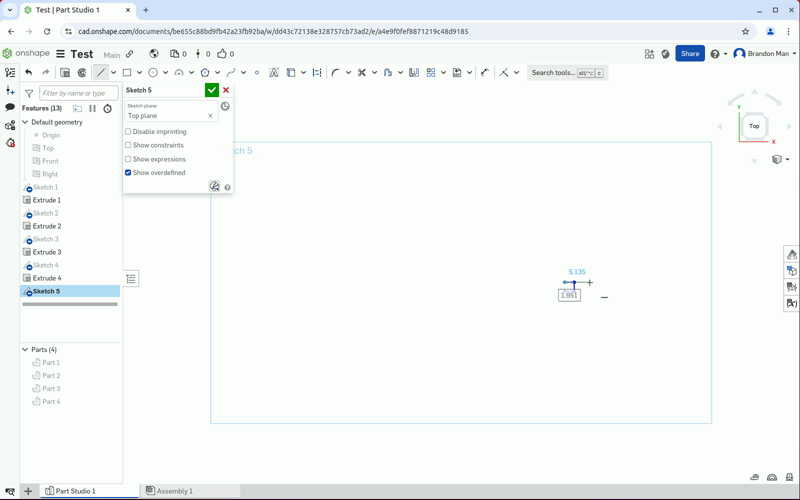
mouse_move(564, 291)
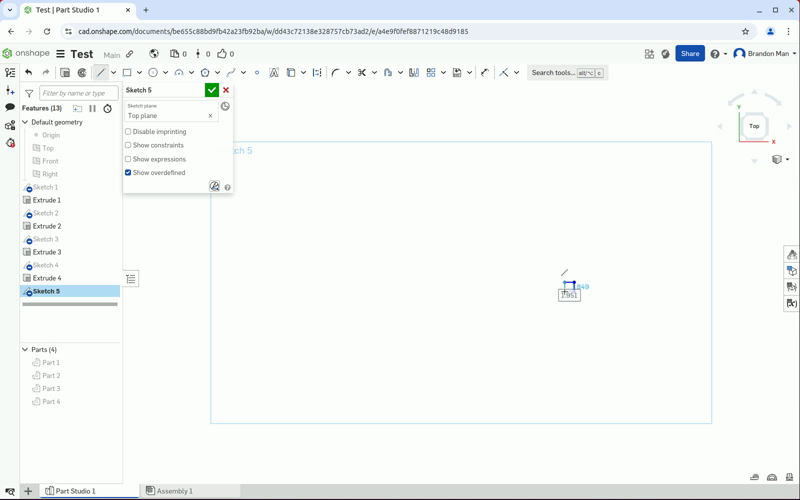
key_up(shift)
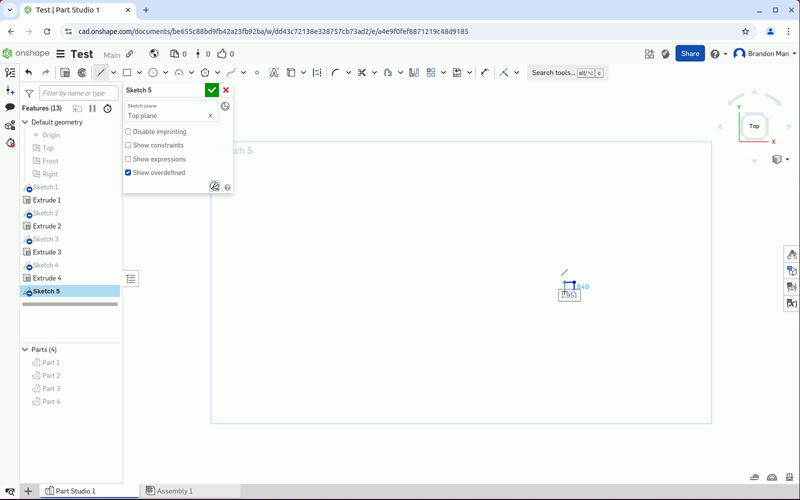
click(564, 291)
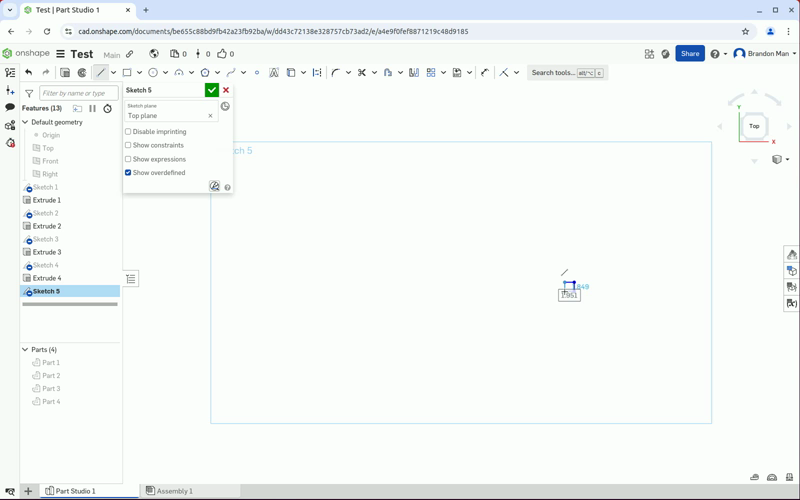
key(esc)
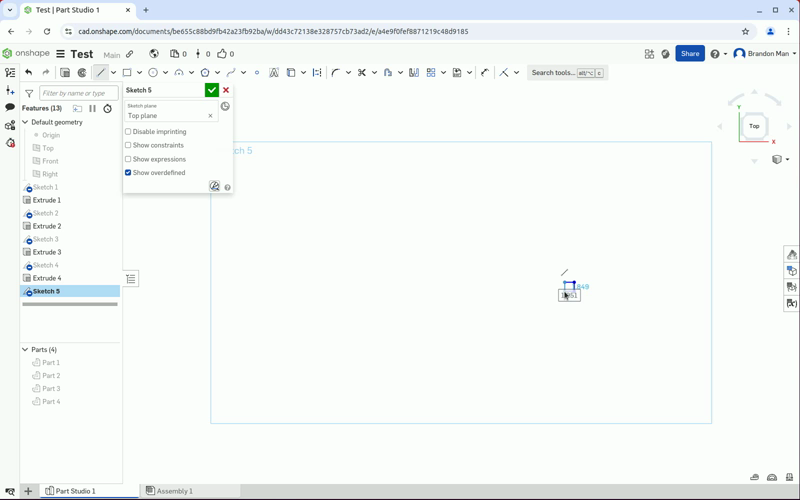
mouse_move(566, 290)
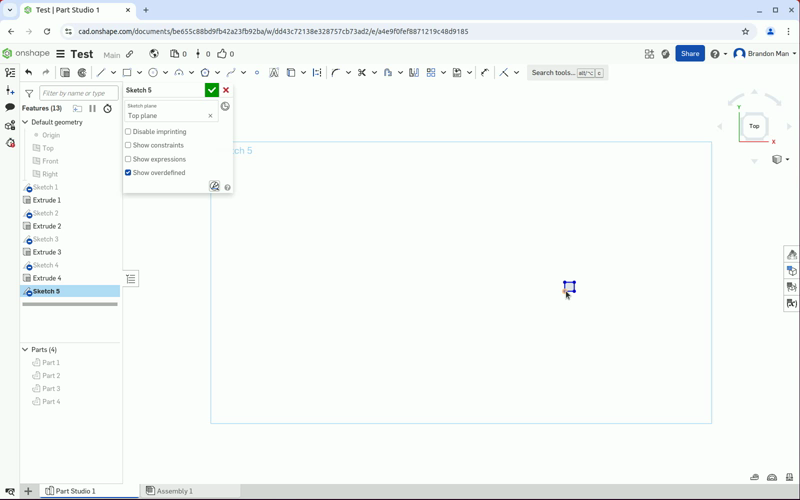
scroll(6)
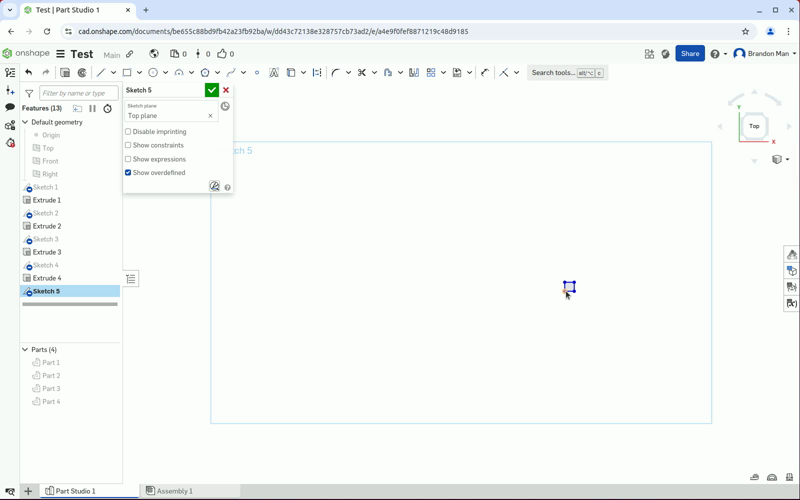
scroll(6)
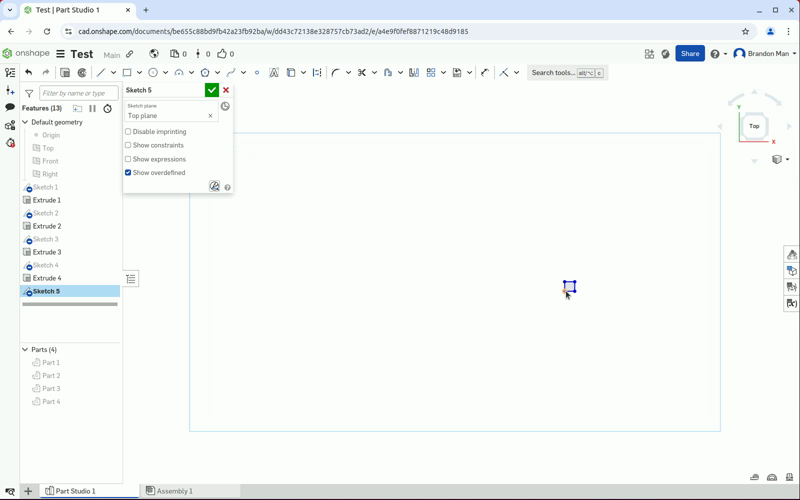
scroll(6)
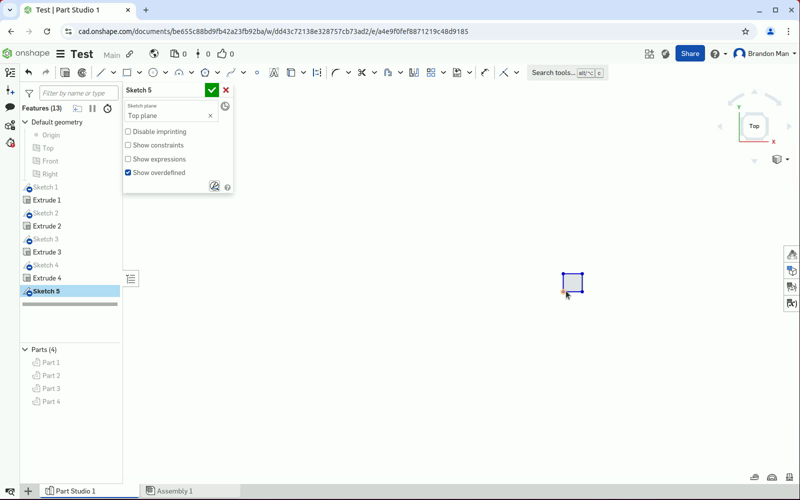
scroll(6)
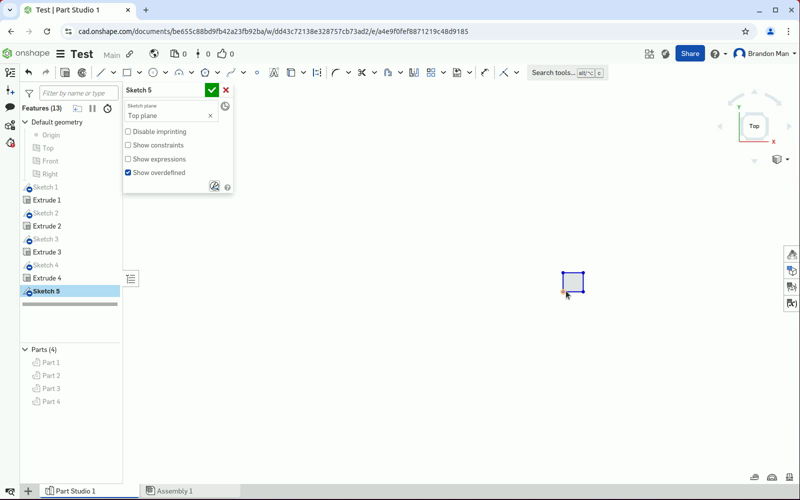
scroll(6)
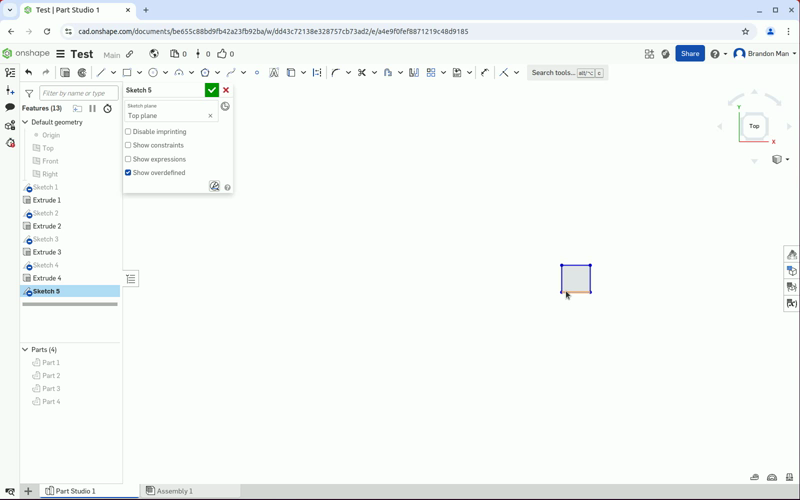
scroll(6)
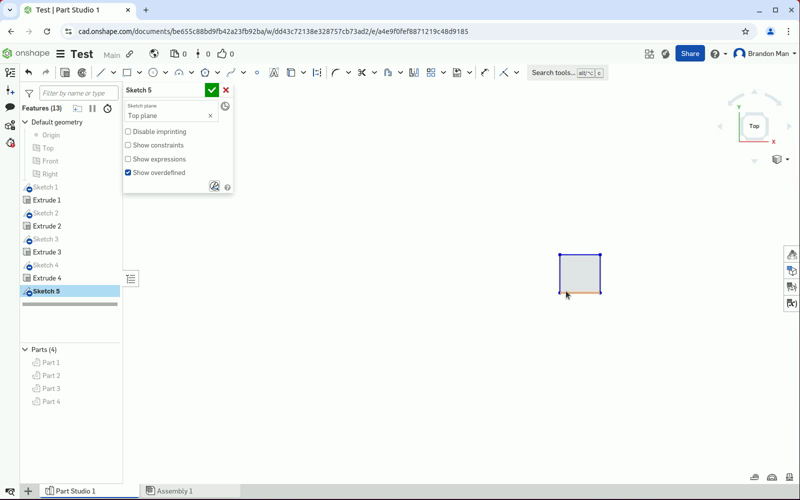
scroll(6)
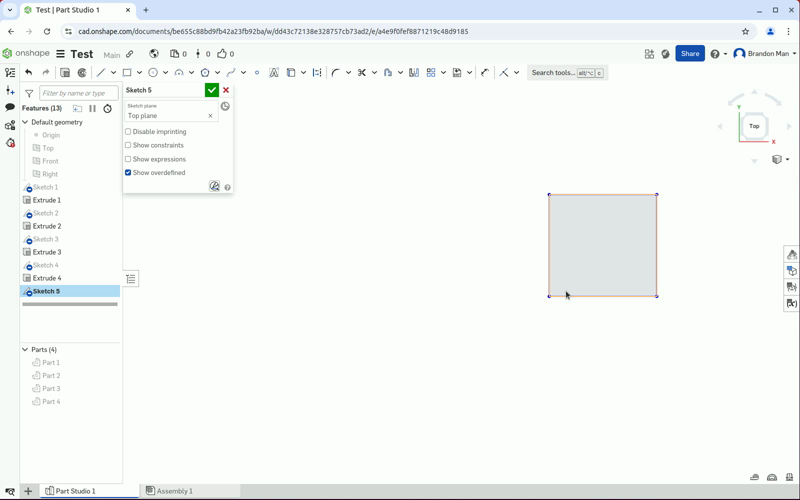
click(566, 290)
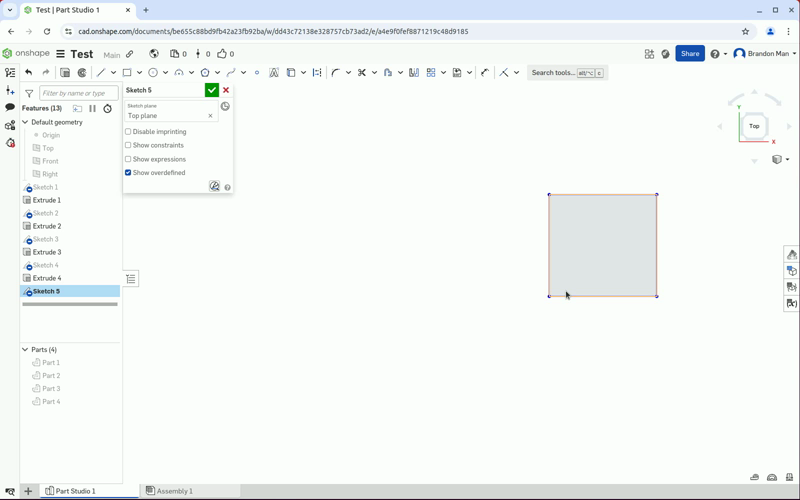
scroll(-6)
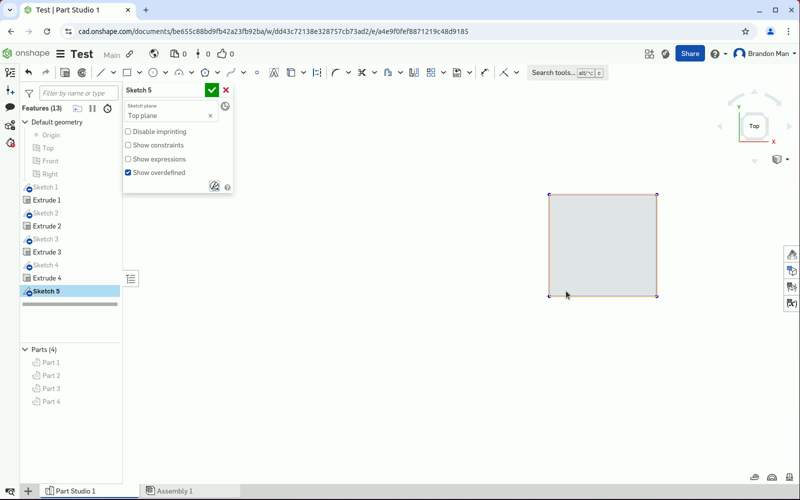
scroll(-6)
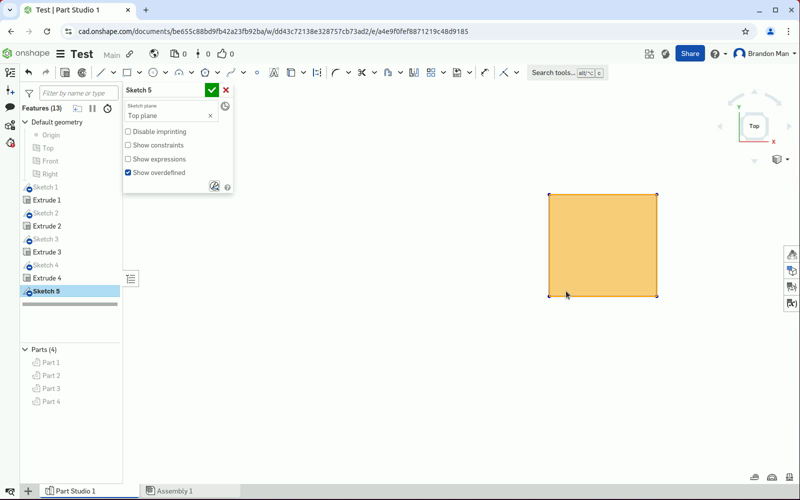
scroll(-6)
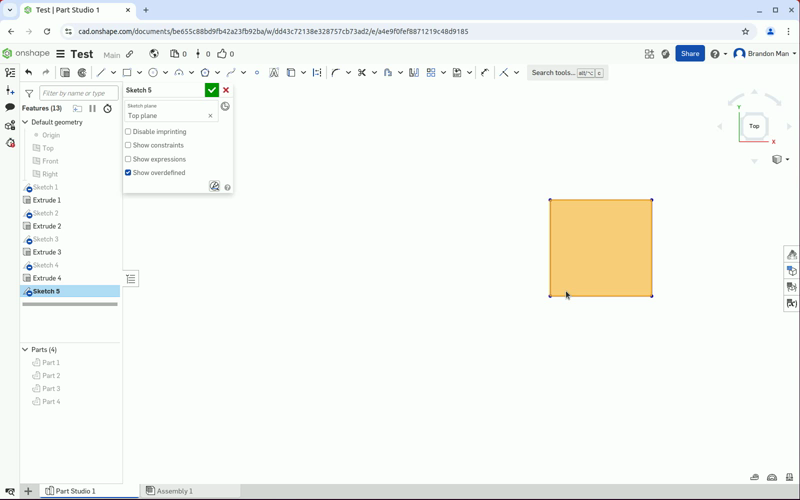
scroll(-6)
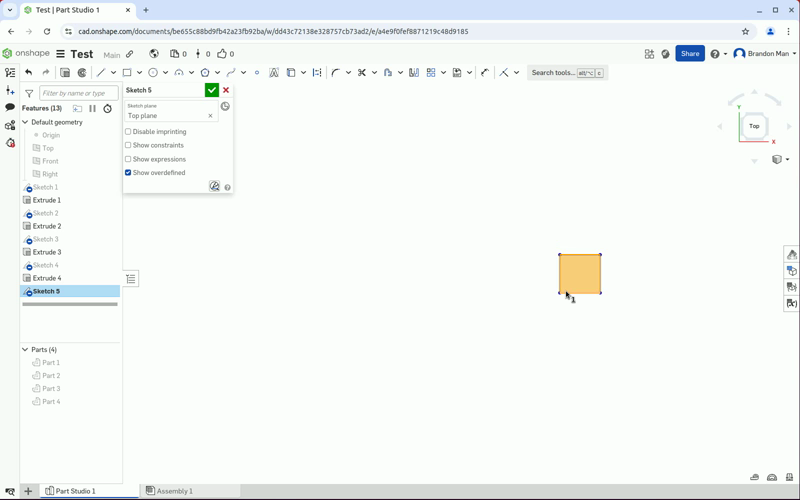
scroll(-6)
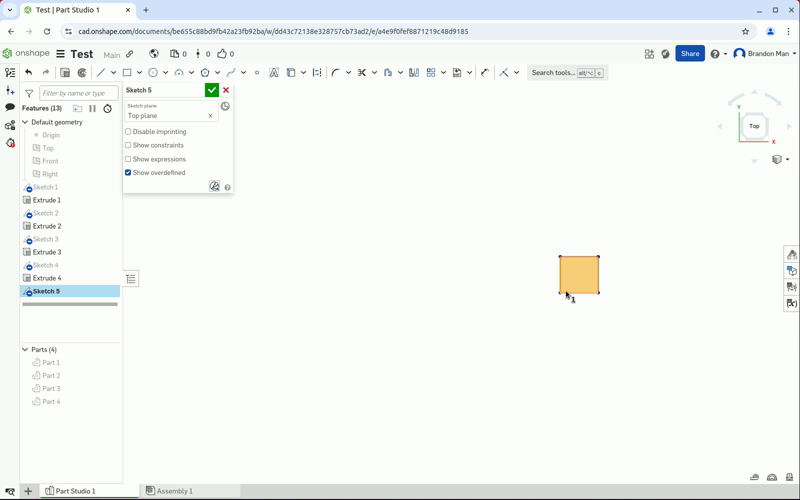
scroll(-6)
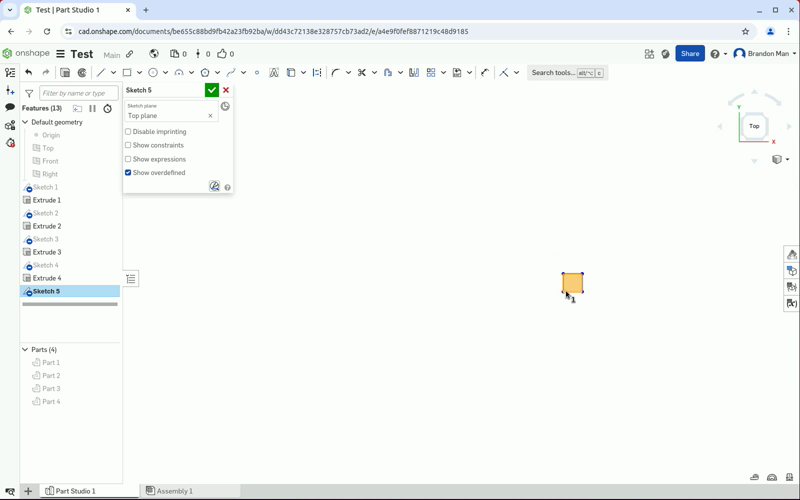
scroll(-6)
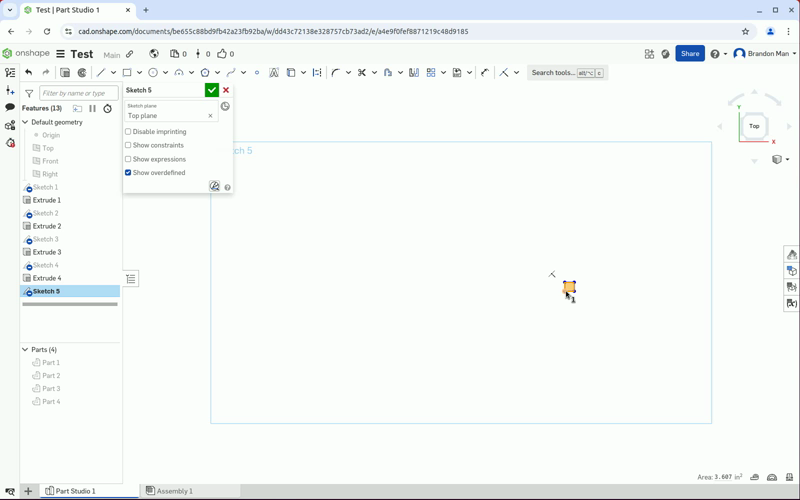
mouse_move(73, 352)
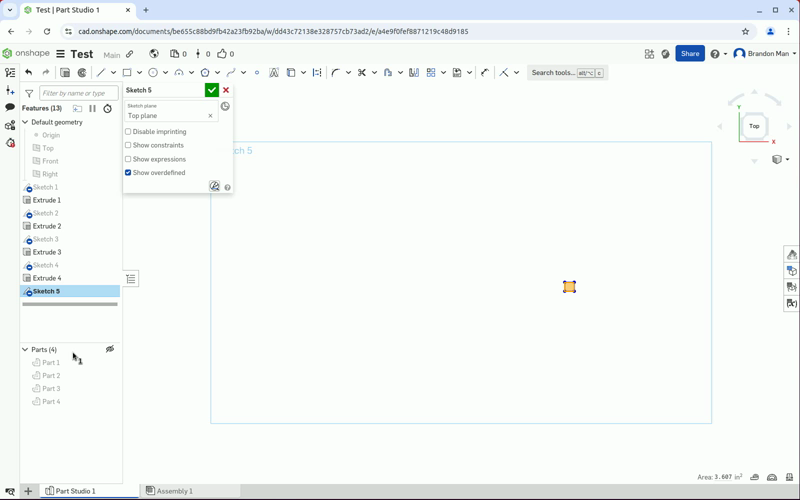
key(shift+y)
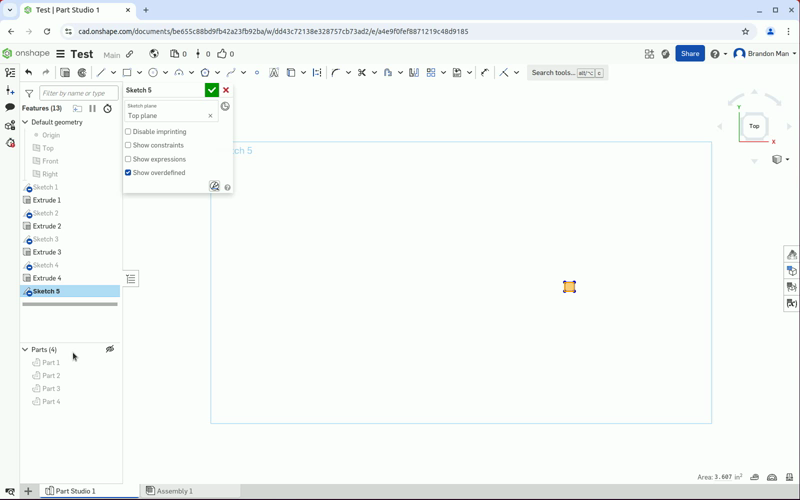
key(shift+e)
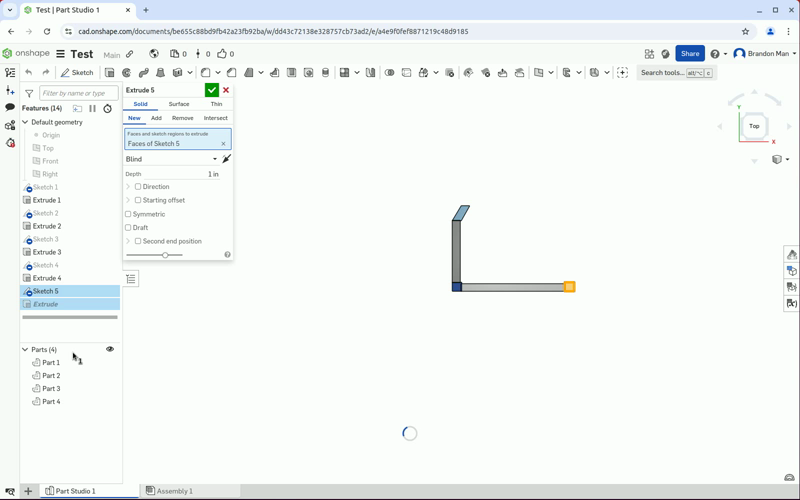
mouse_move(143, 106)
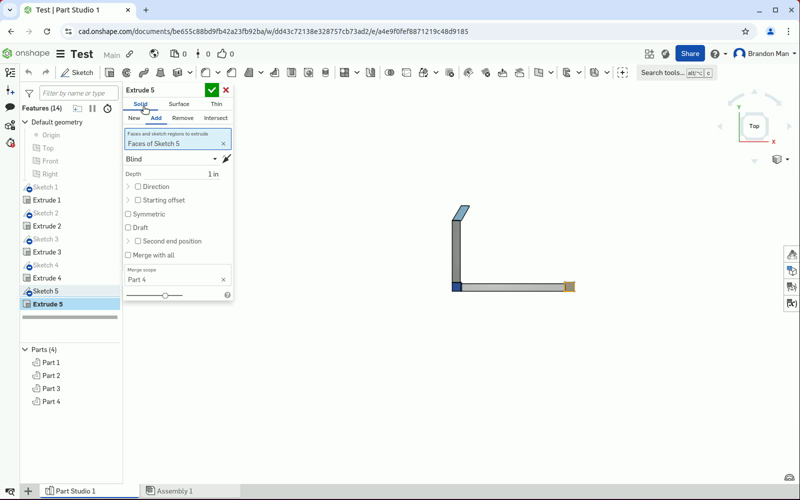
click(143, 106)
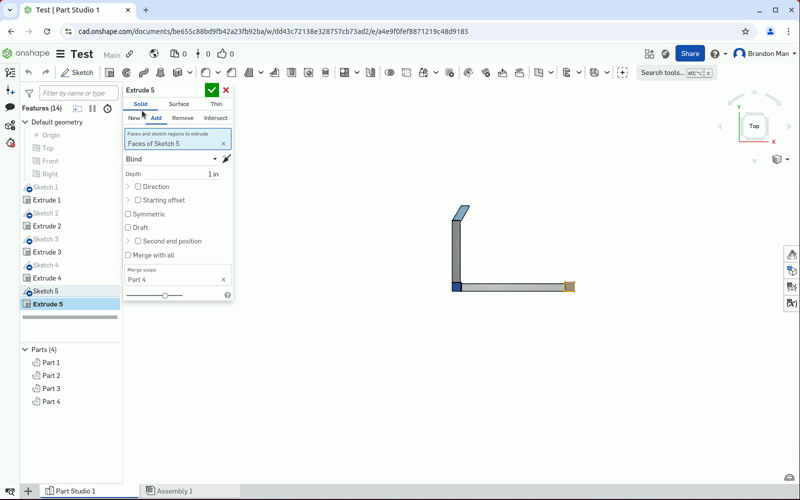
mouse_move(137, 120)
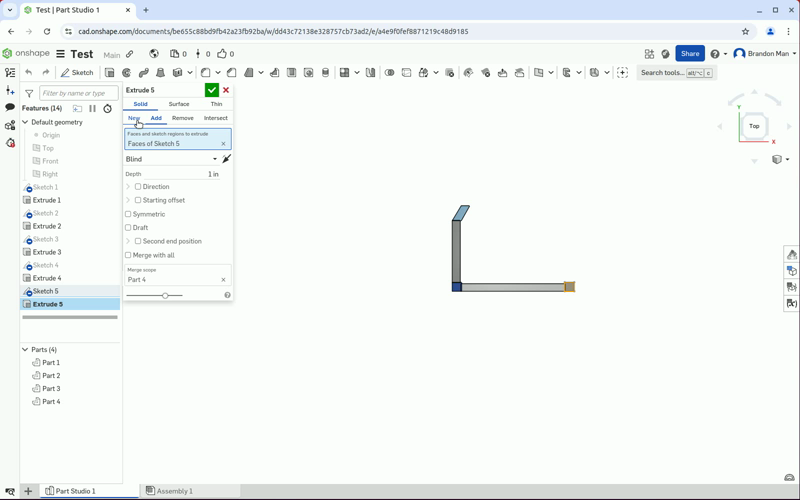
click(137, 120)
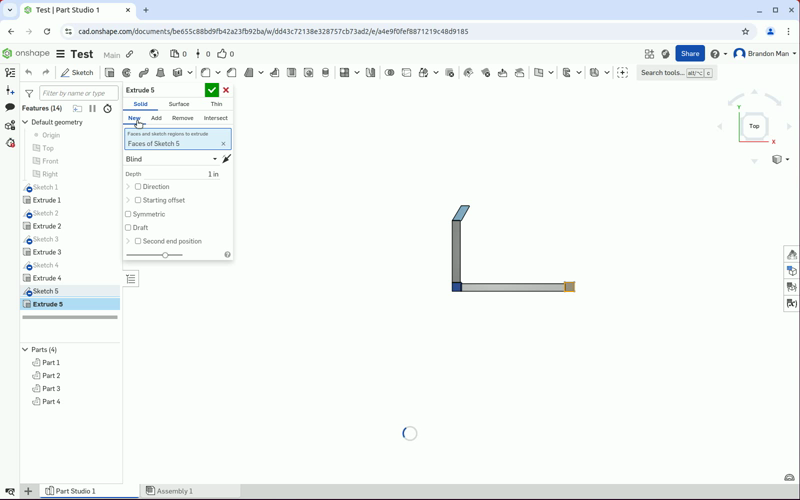
key(tab, 4)
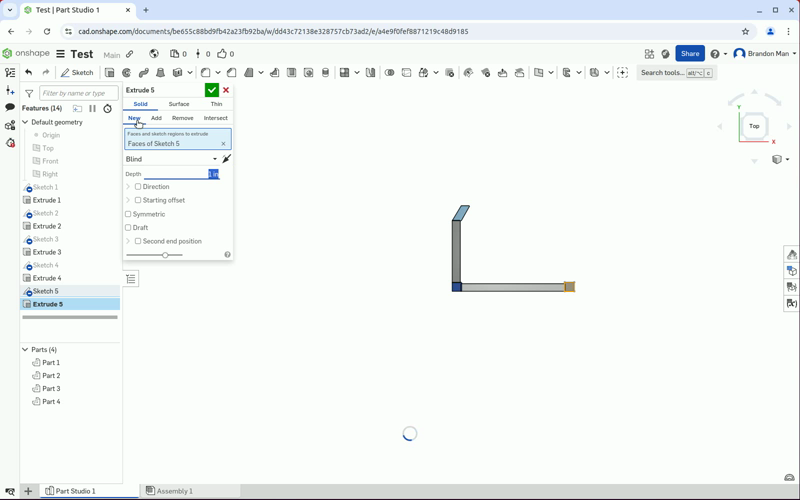
text(14.443)
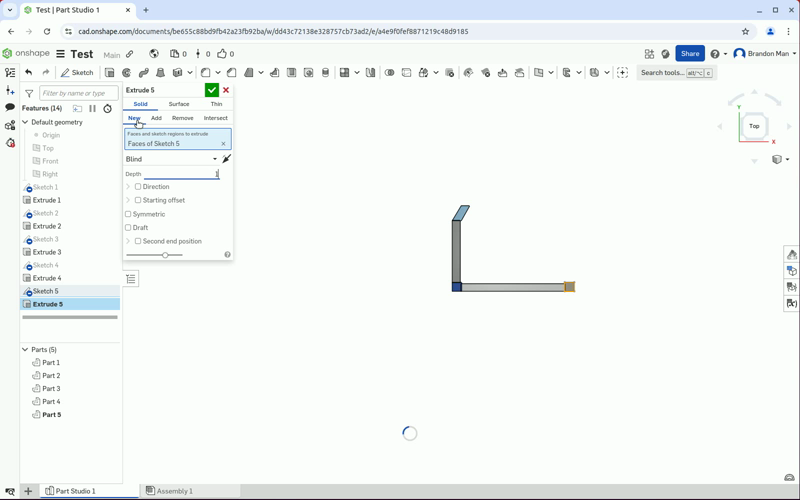
key(enter)
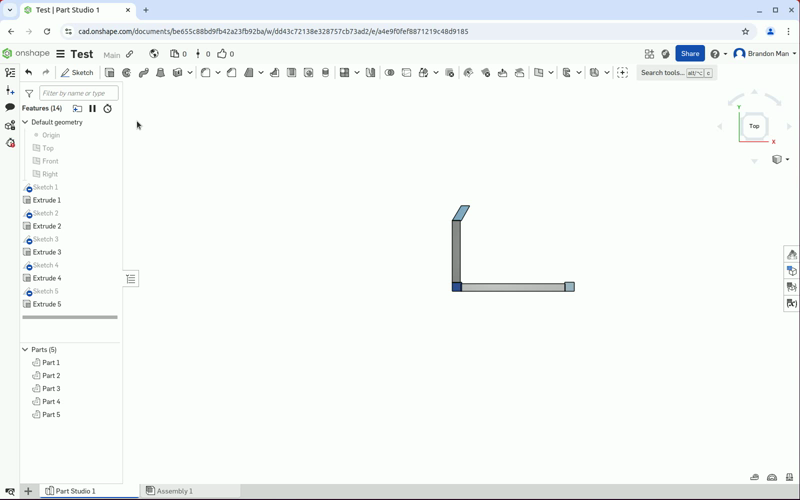
key(shift+h)
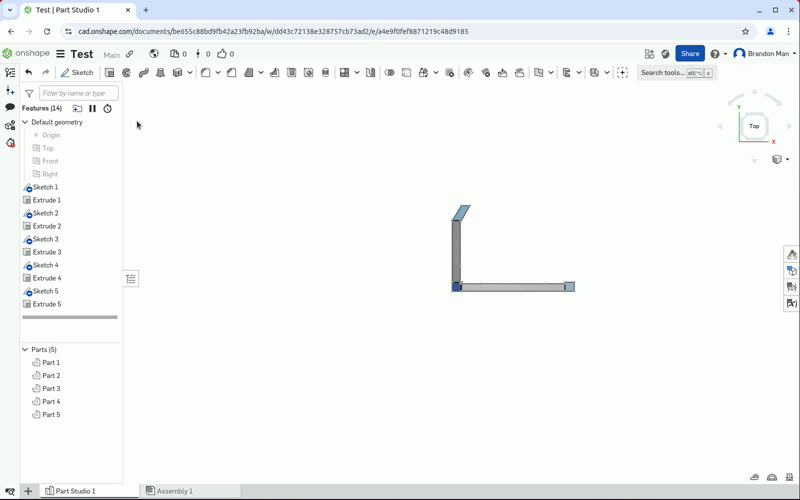
key(shift+h)
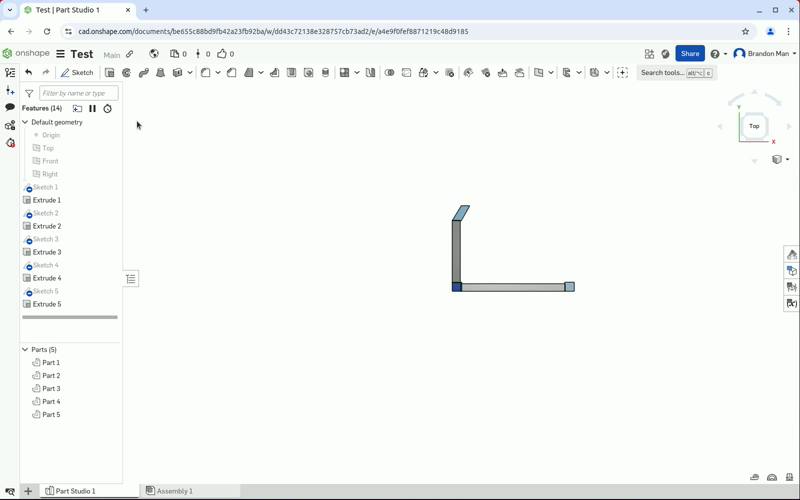
mouse_move(73, 189)
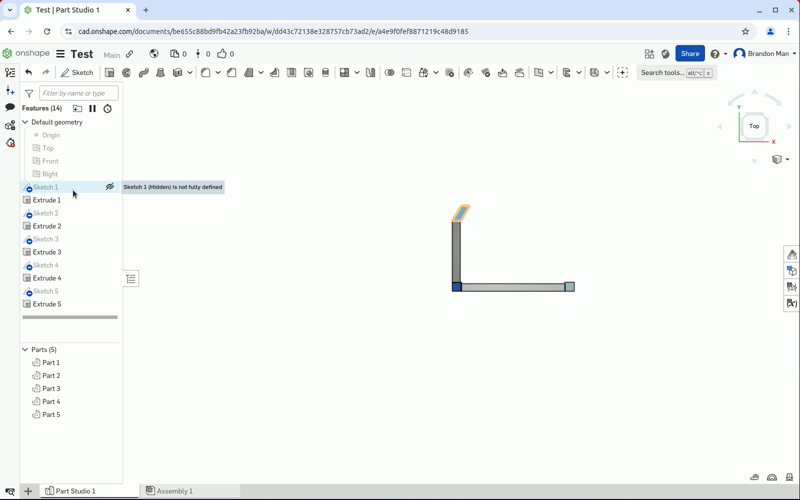
click(73, 189)
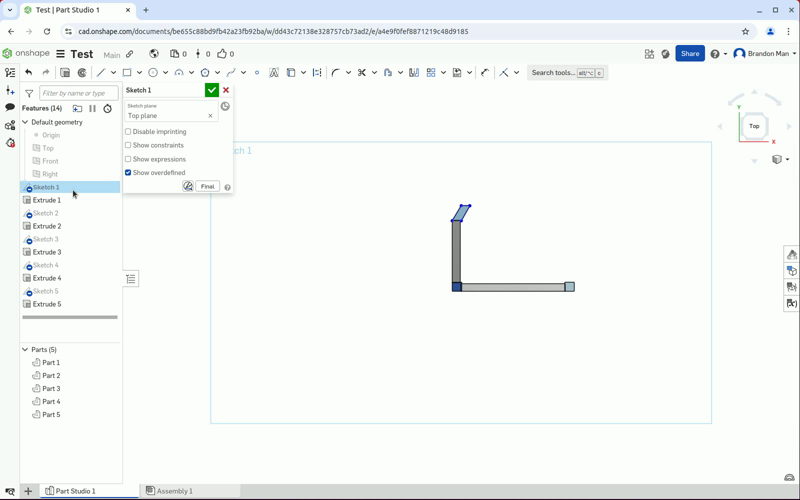
mouse_move(229, 92)
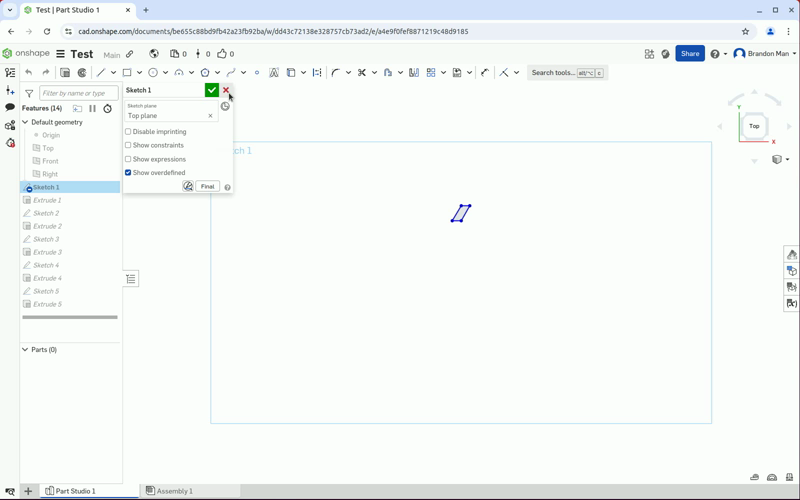
click(229, 92)
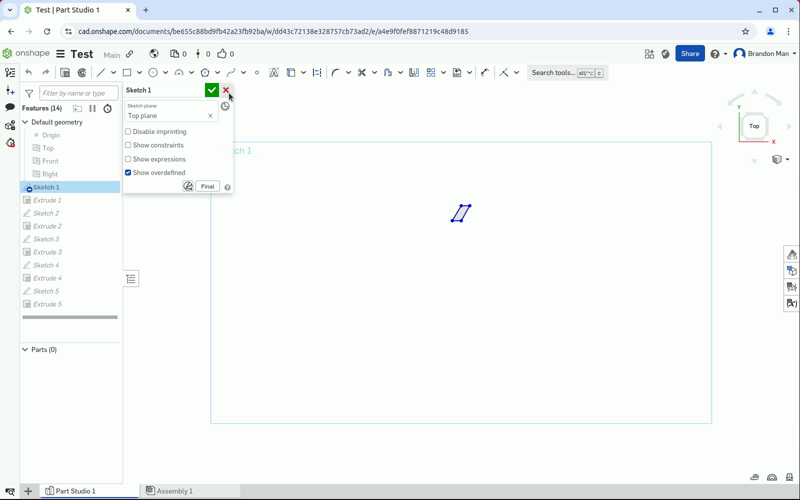
key(shift+s)
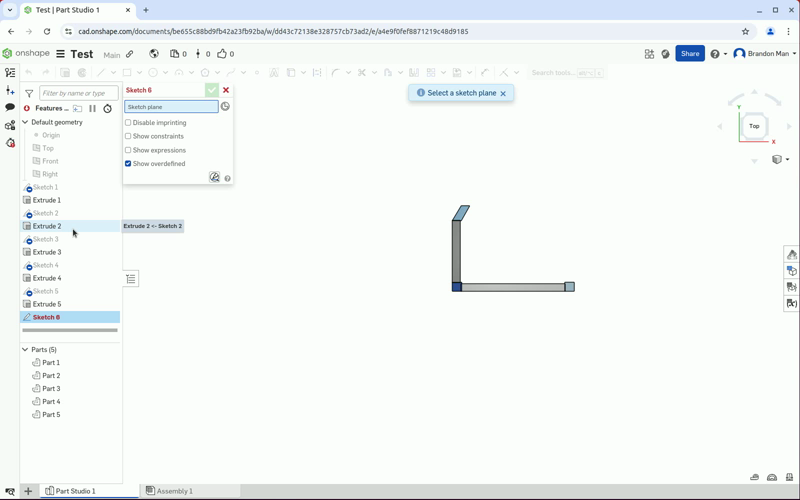
scroll(3)
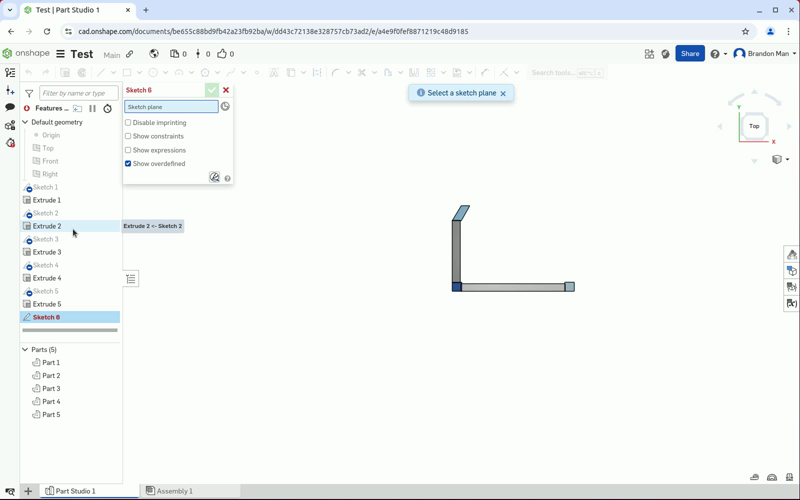
mouse_move(73, 150)
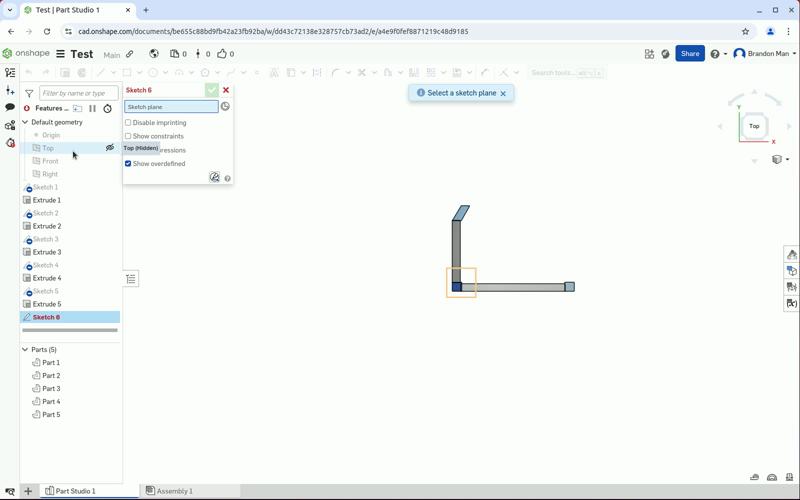
click(73, 150)
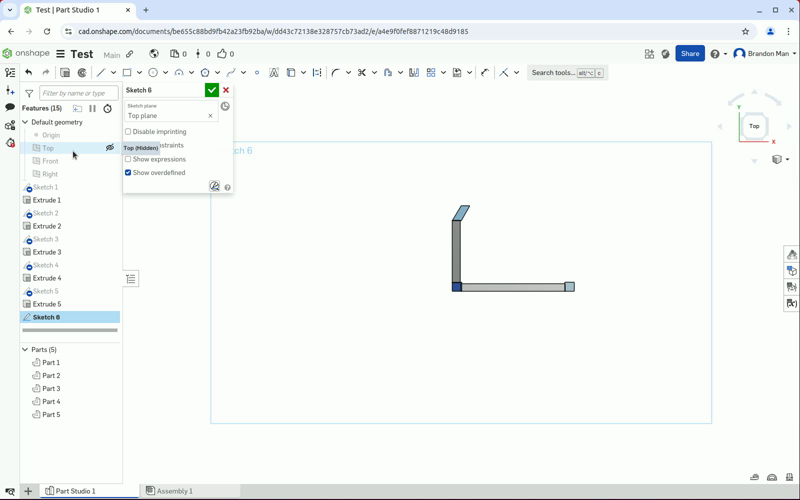
mouse_move(73, 352)
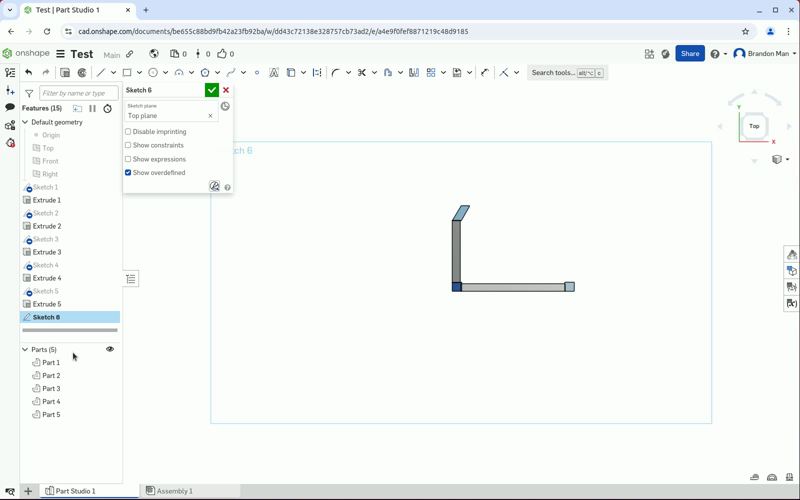
key(y)
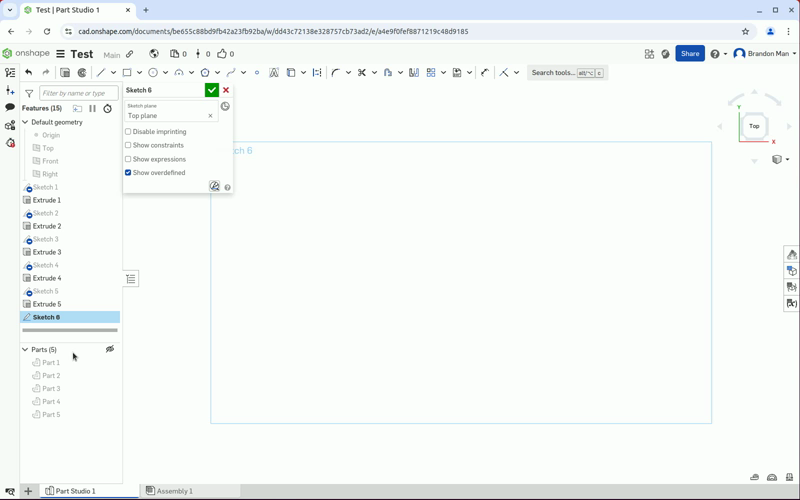
key(l)
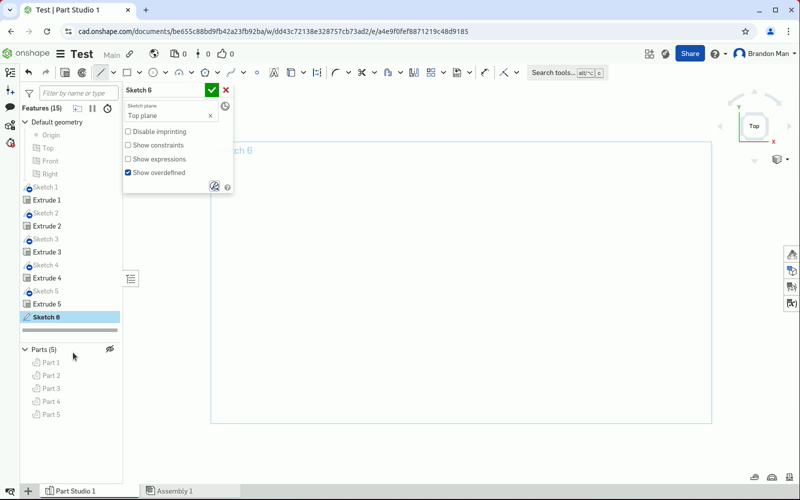
key_down(shift)
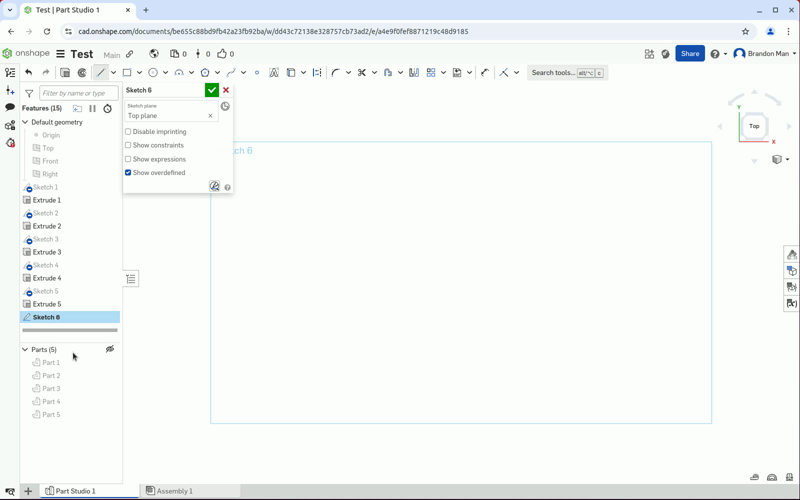
mouse_move(564, 282)
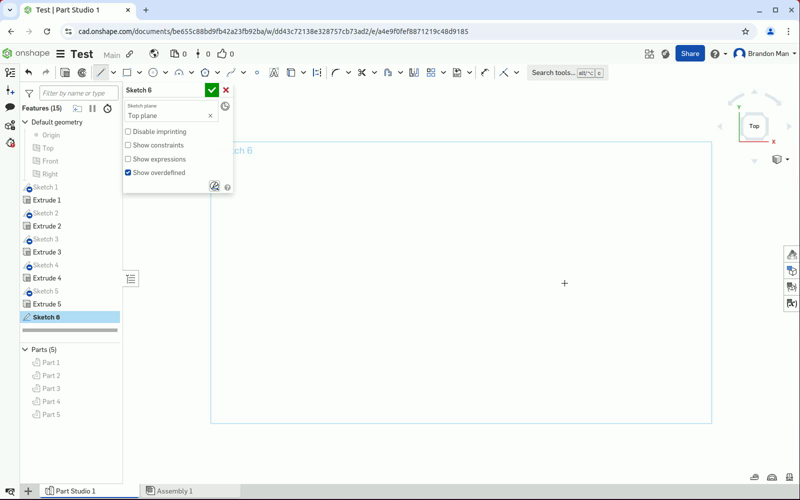
click(564, 282)
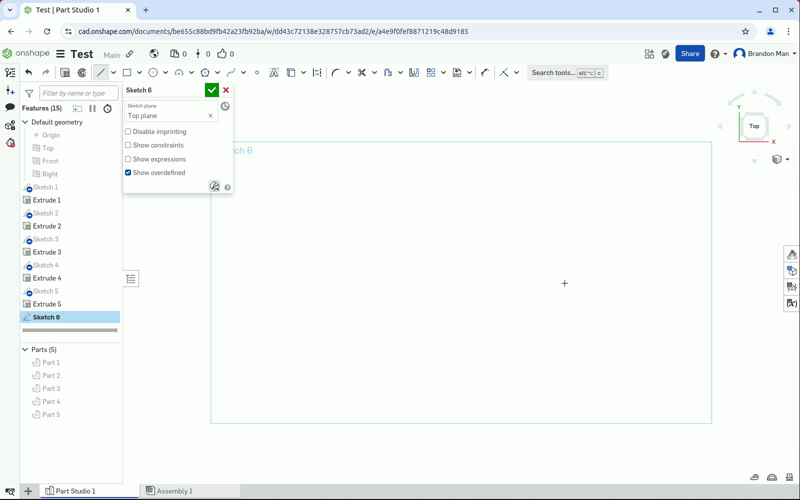
key_up(shift)
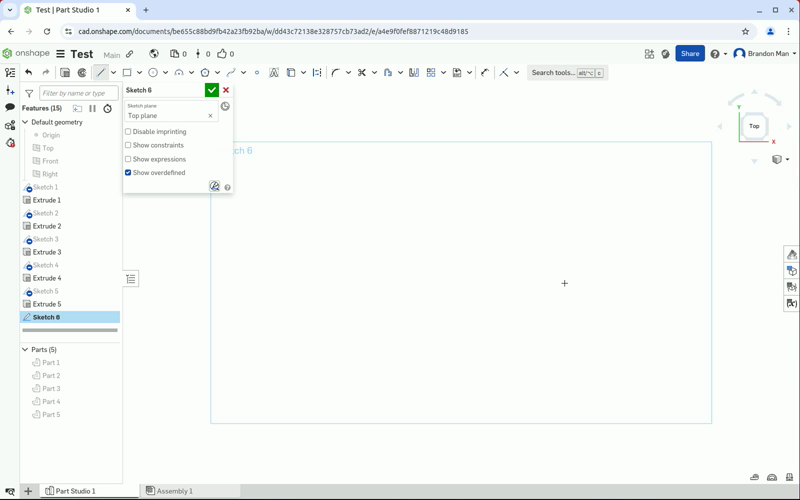
key_down(shift)
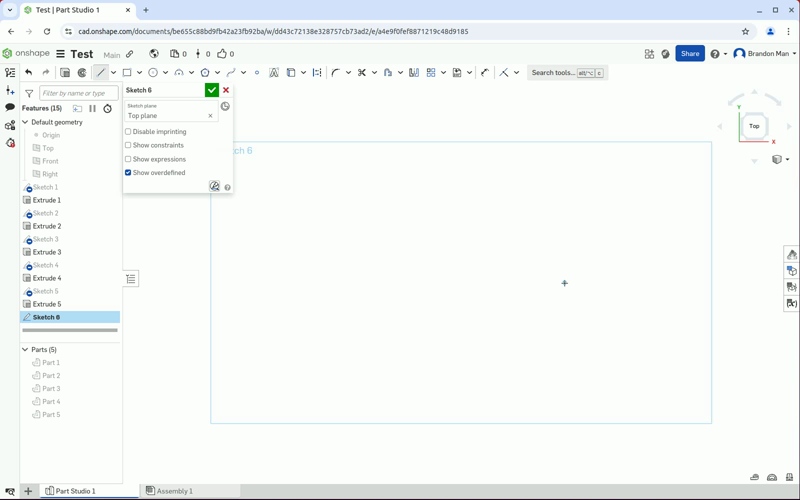
mouse_move(589, 282)
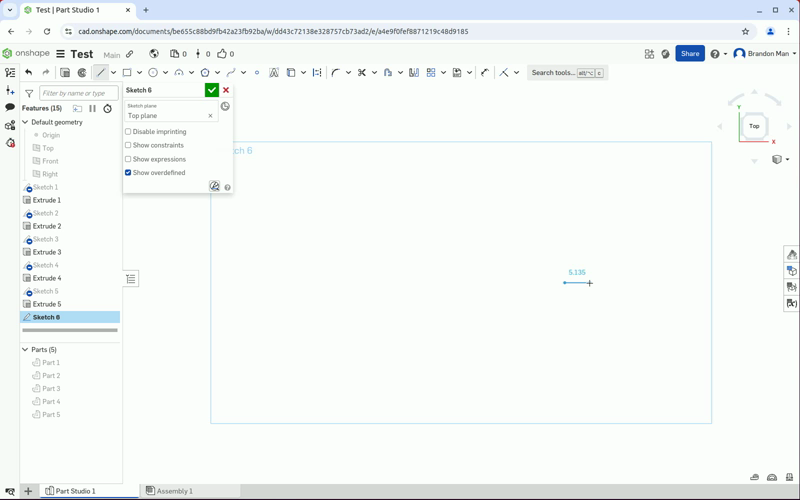
mouse_move(573, 282)
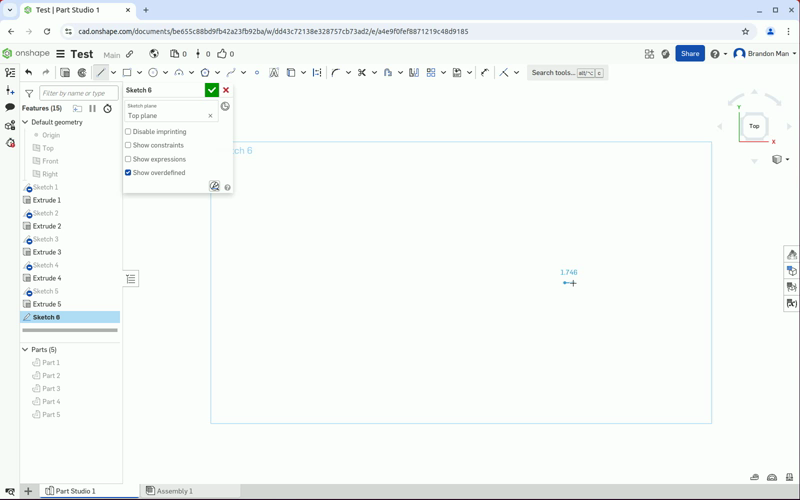
click(573, 282)
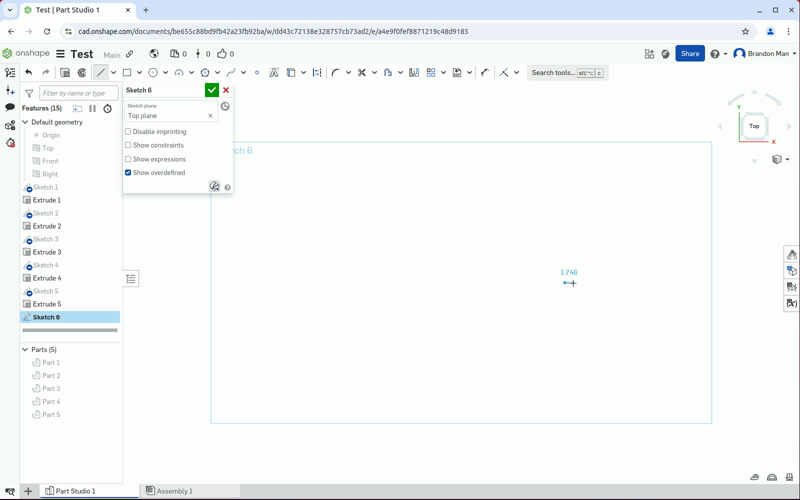
key_up(shift)
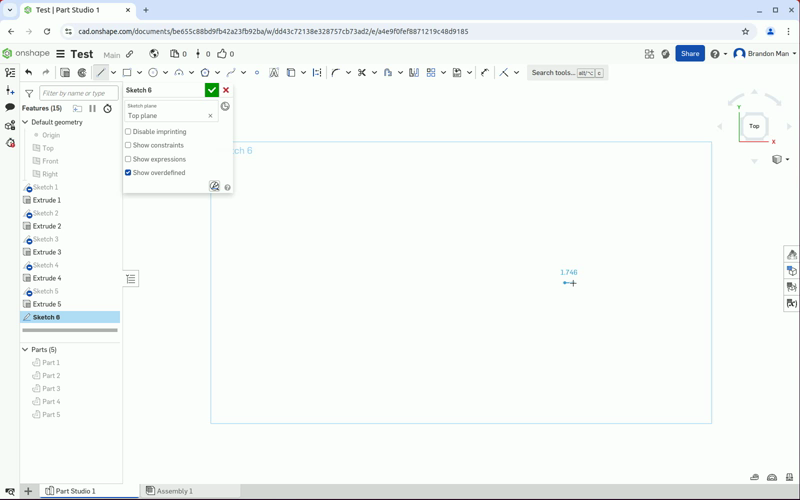
key_down(shift)
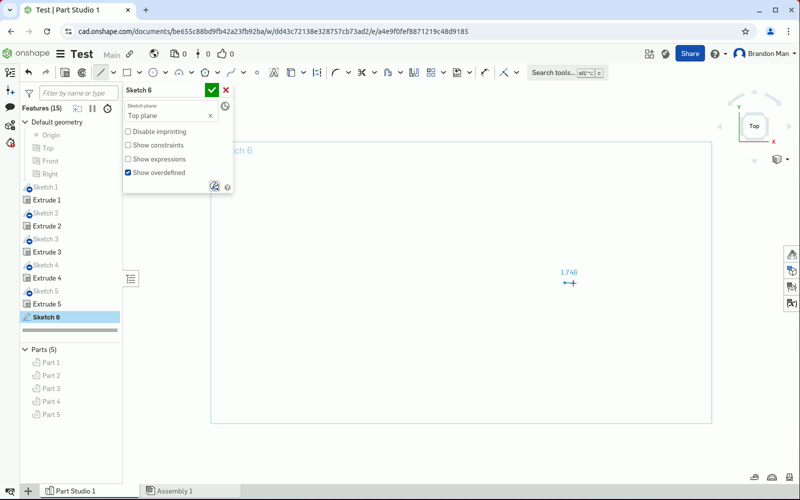
mouse_move(573, 220)
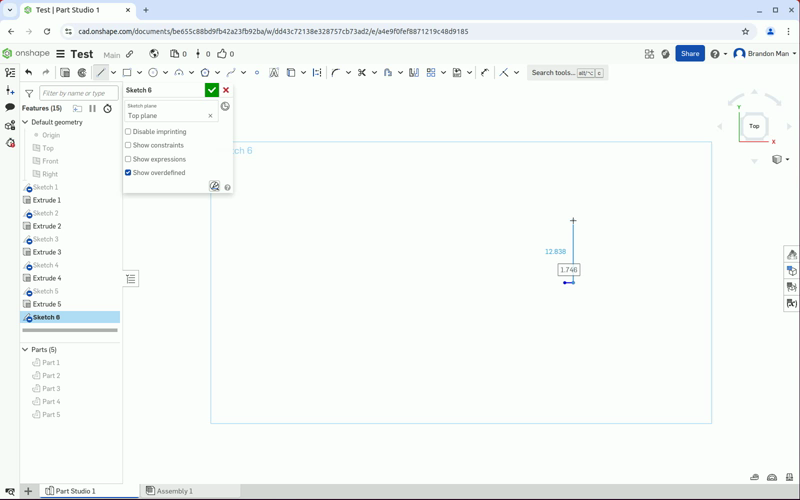
click(573, 220)
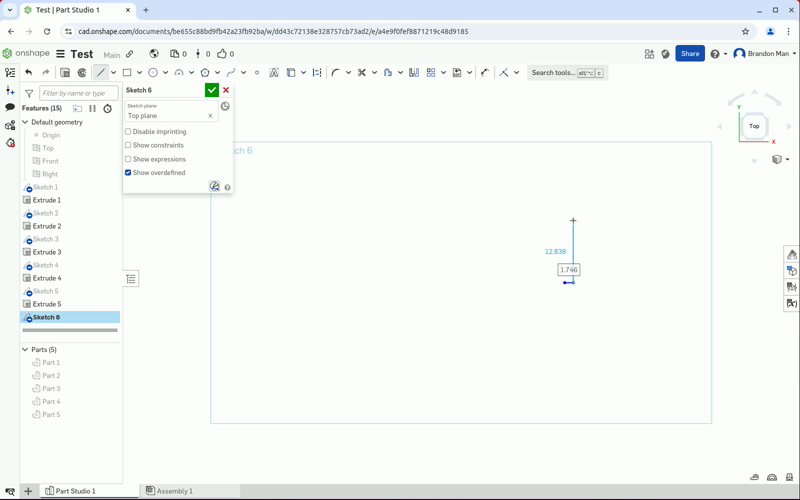
key_up(shift)
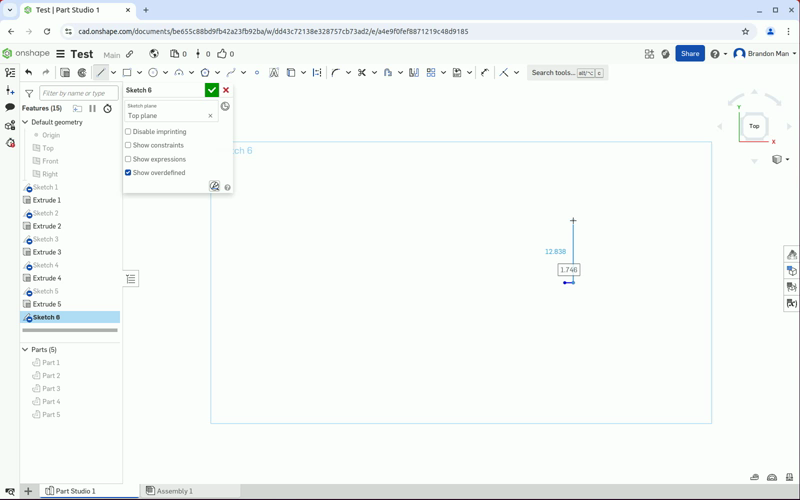
key_down(shift)
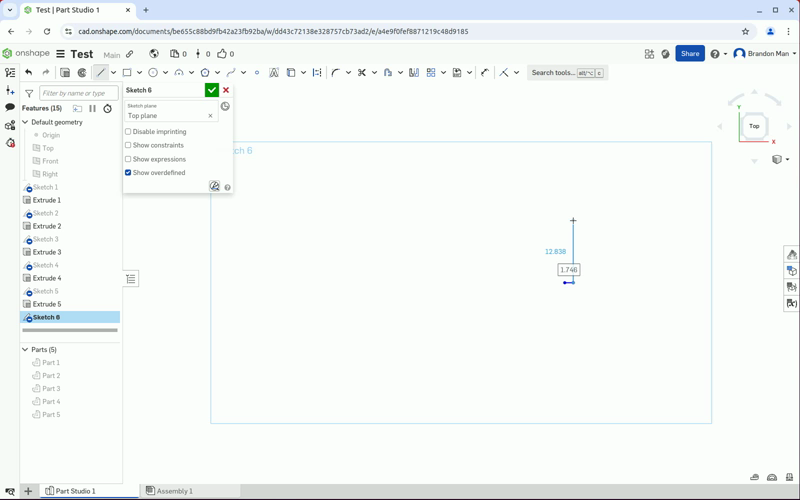
mouse_move(589, 220)
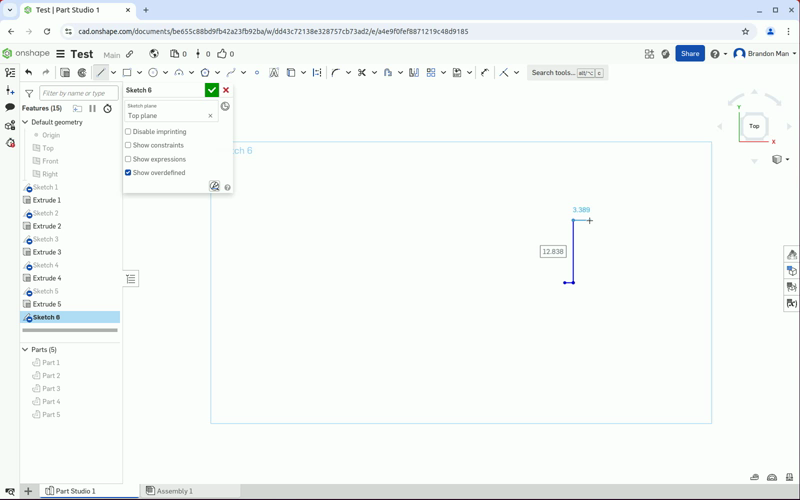
mouse_move(564, 220)
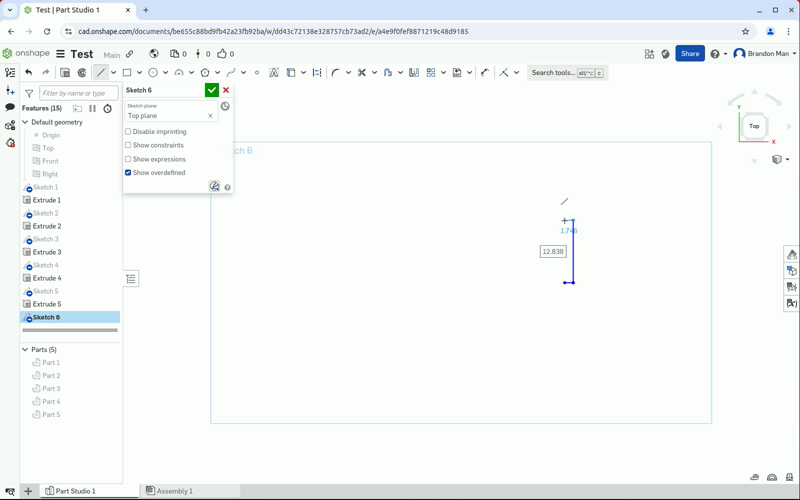
click(564, 220)
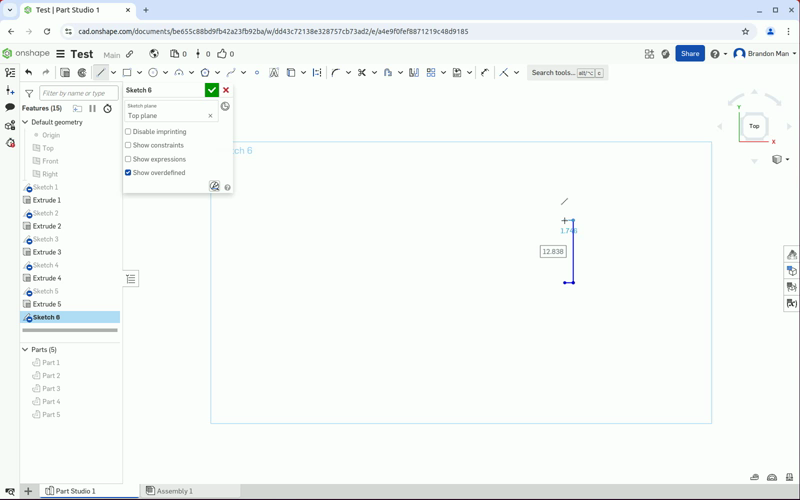
key_up(shift)
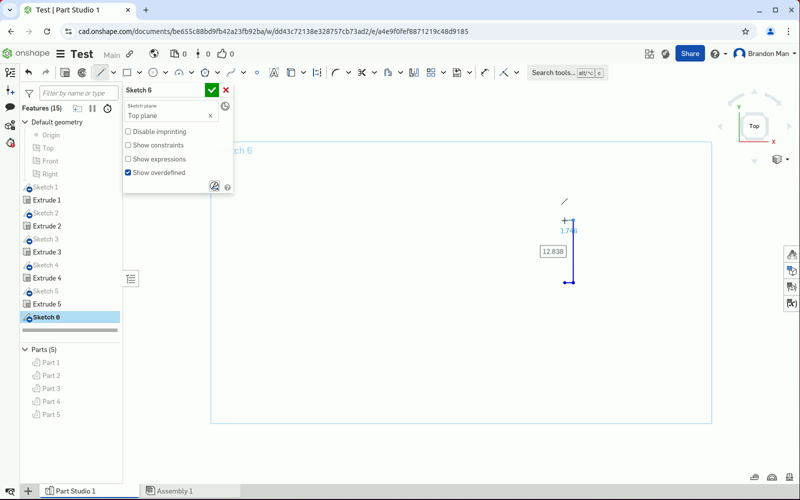
key_down(shift)
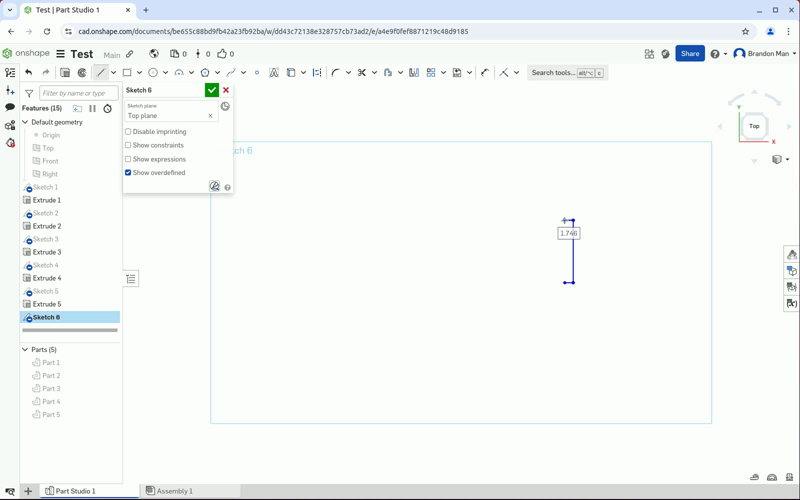
mouse_move(589, 220)
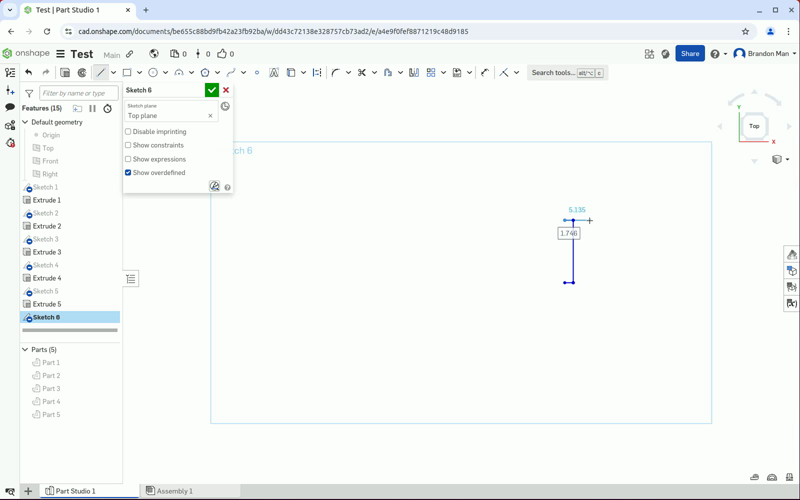
mouse_move(564, 266)
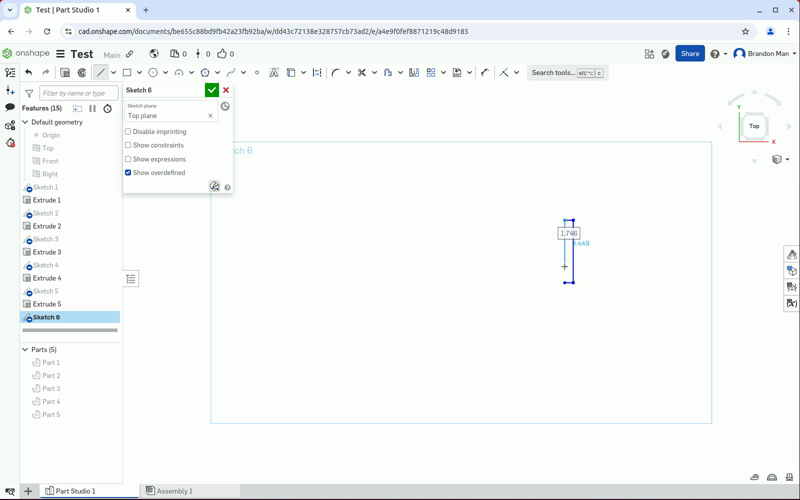
click(564, 266)
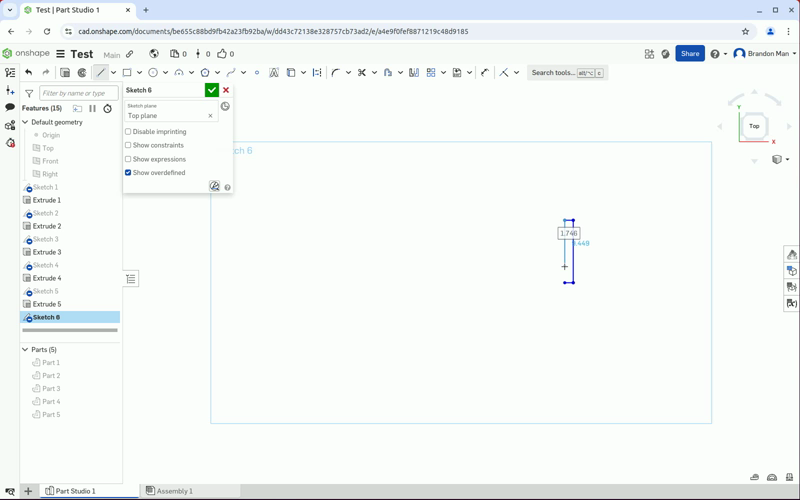
key_up(shift)
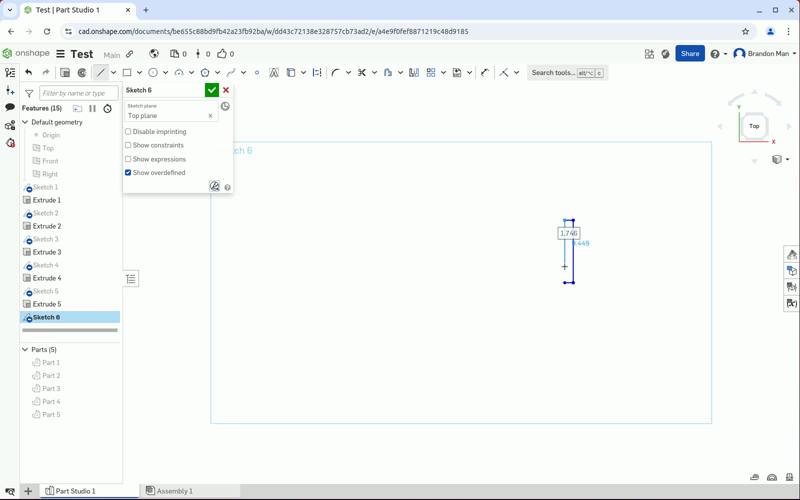
mouse_move(589, 266)
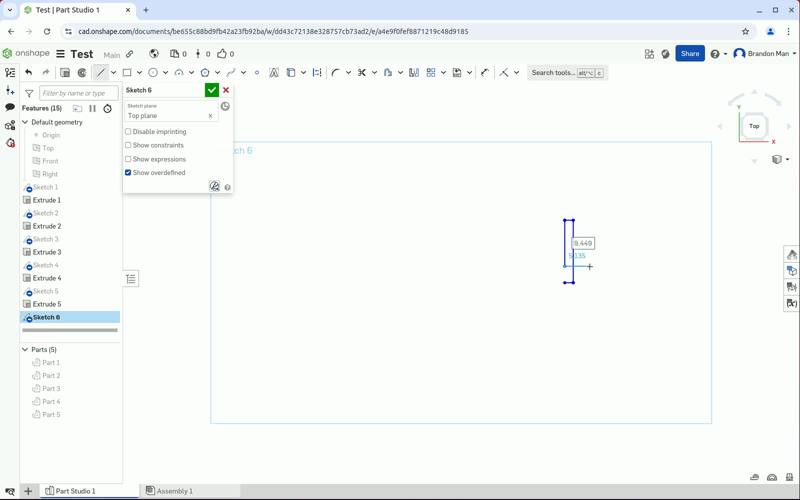
key_down(shift)
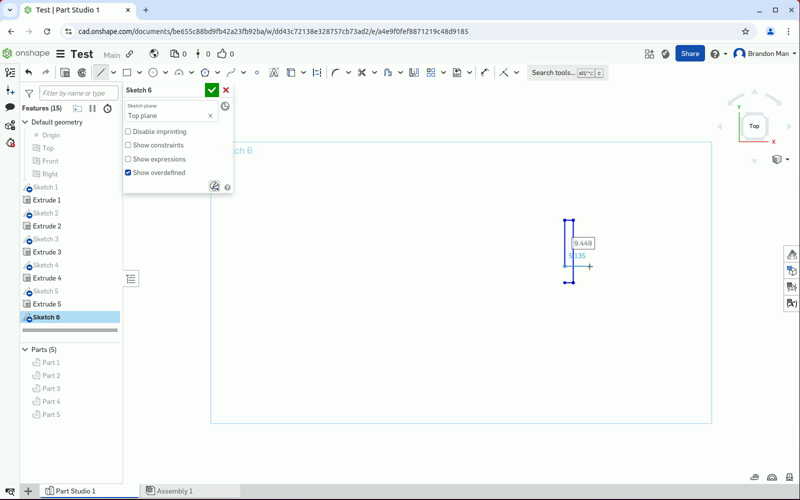
mouse_move(564, 282)
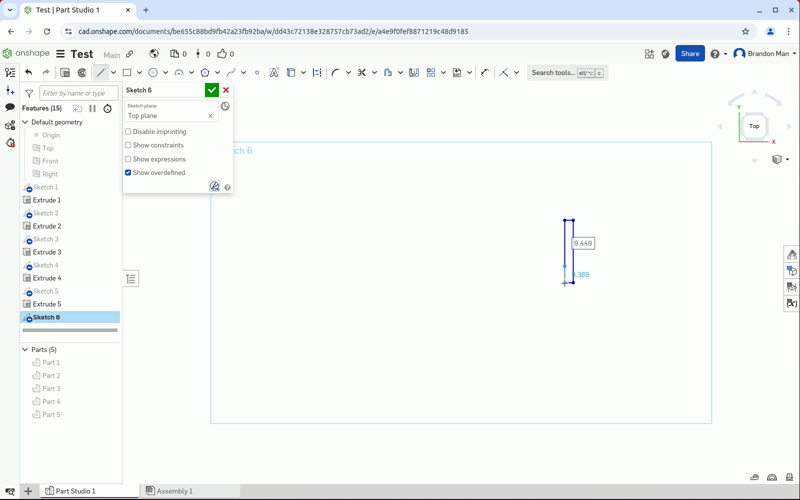
key_up(shift)
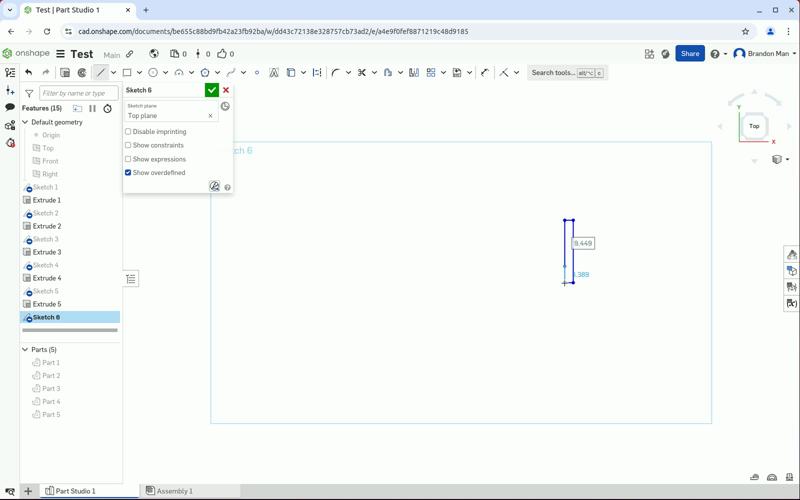
click(564, 282)
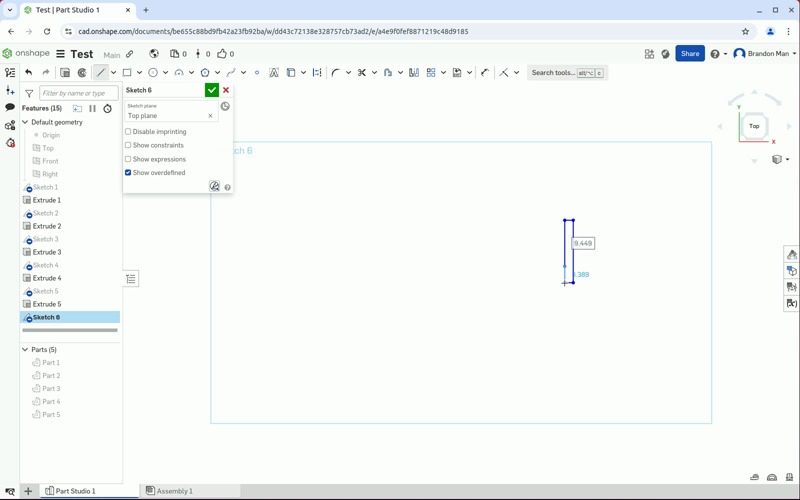
key(esc)
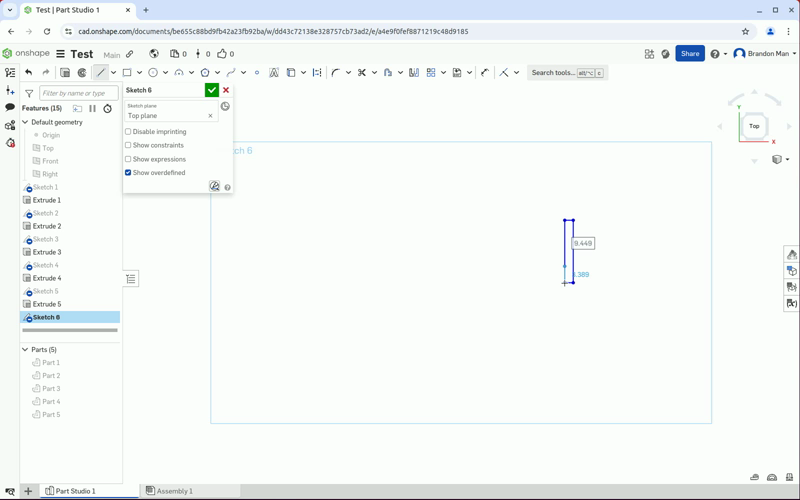
mouse_move(567, 241)
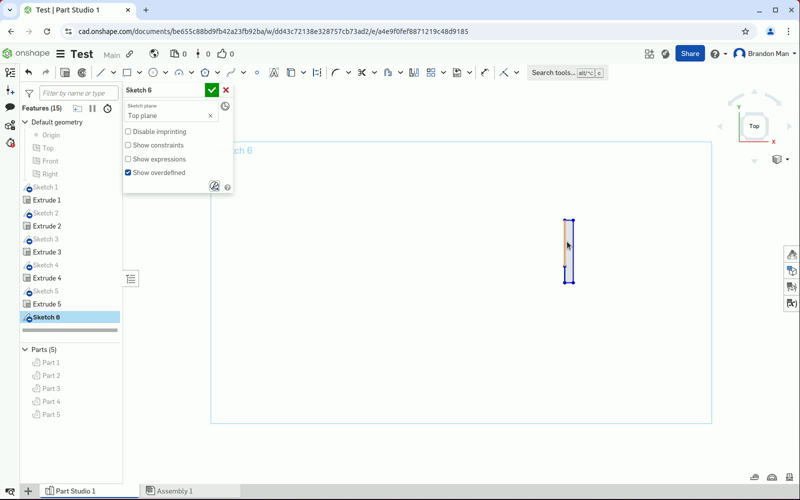
scroll(6)
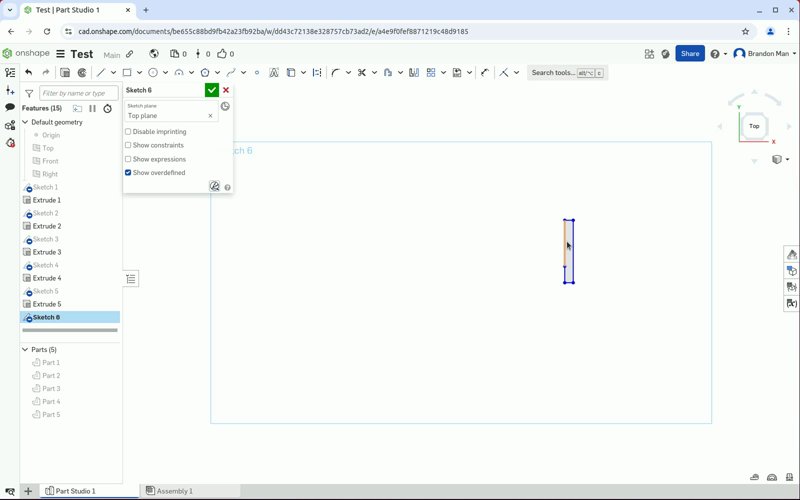
scroll(6)
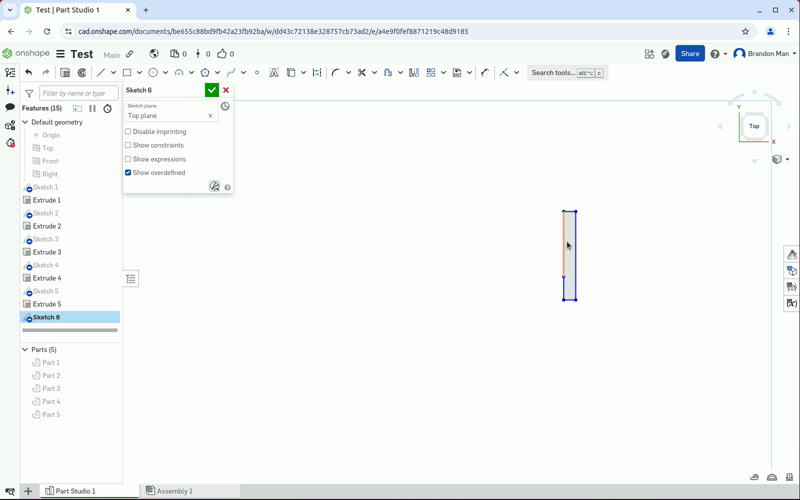
scroll(6)
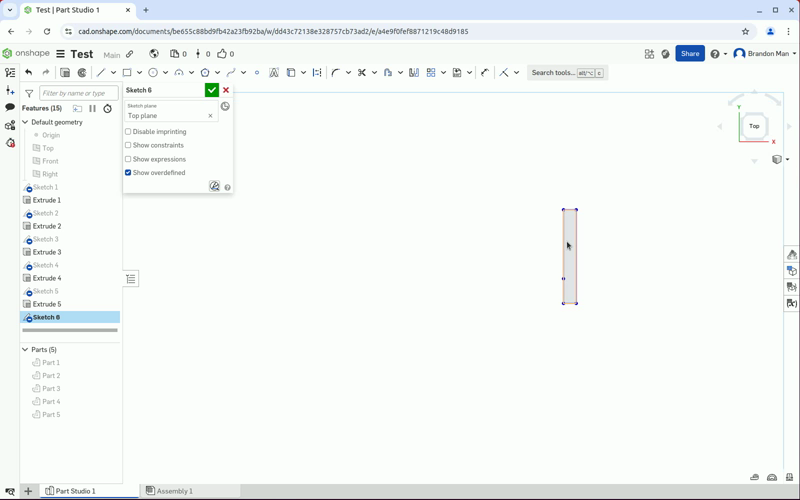
scroll(6)
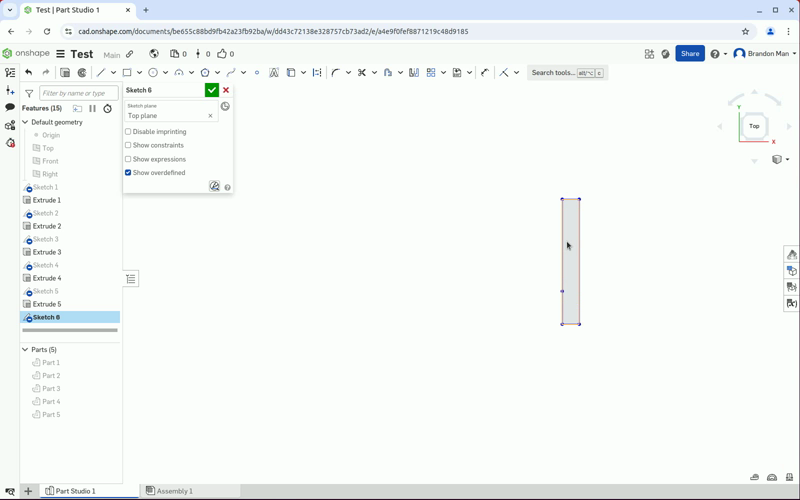
scroll(6)
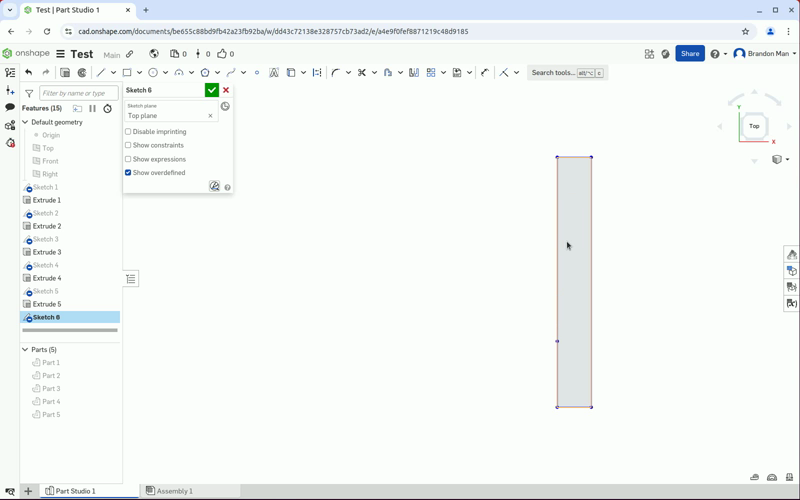
scroll(6)
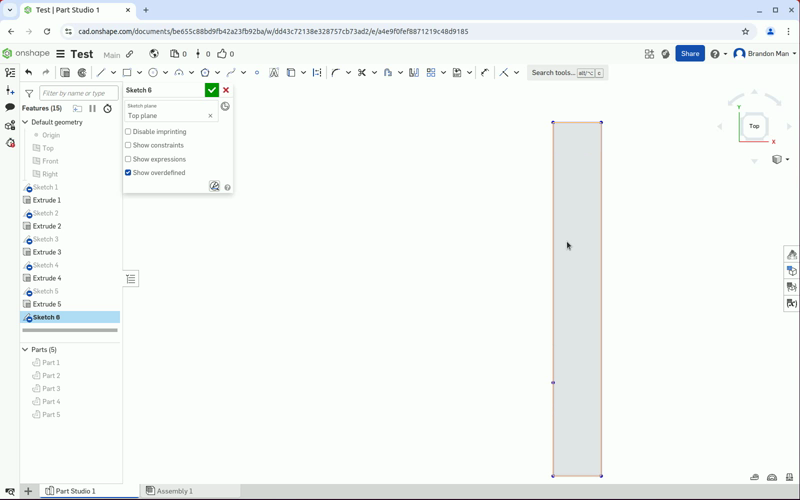
scroll(6)
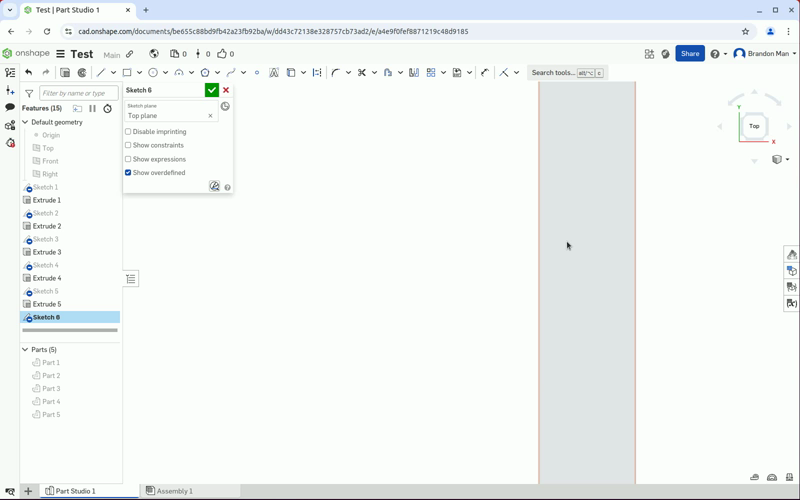
click(567, 241)
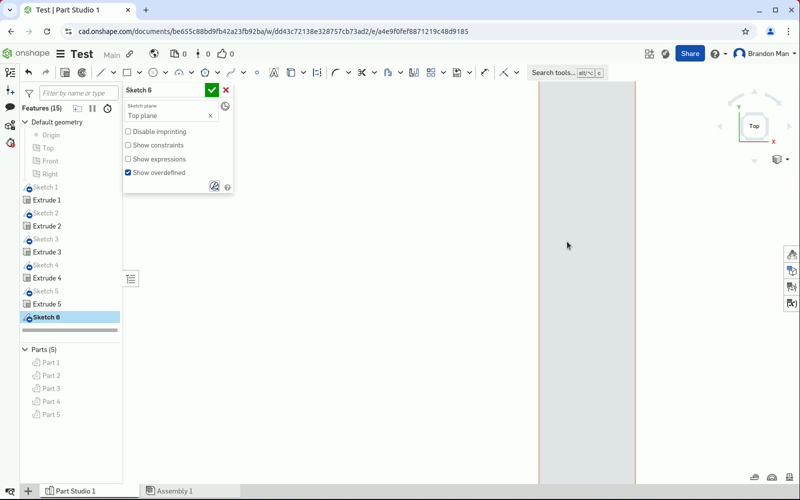
scroll(-6)
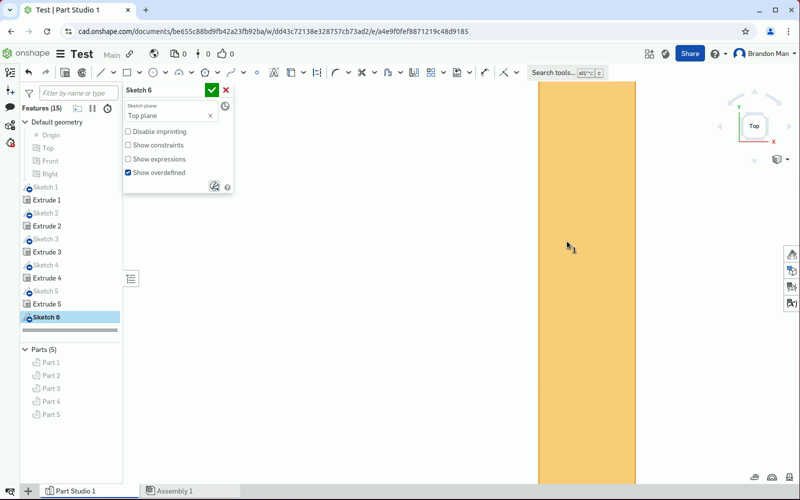
scroll(-6)
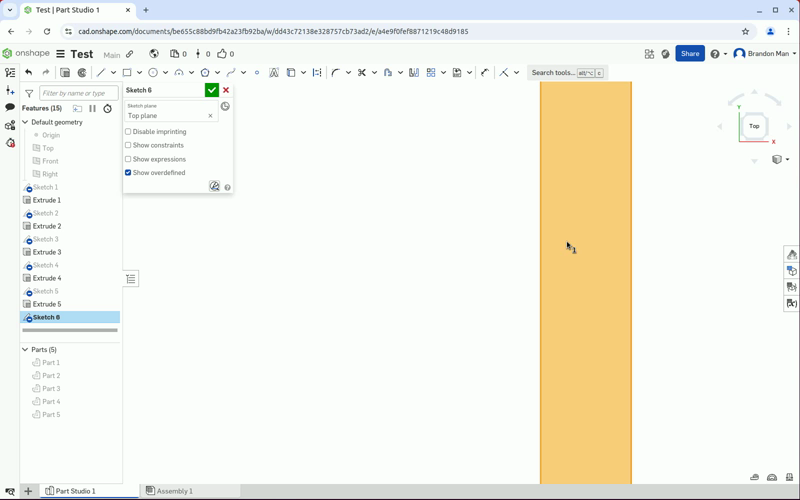
scroll(-6)
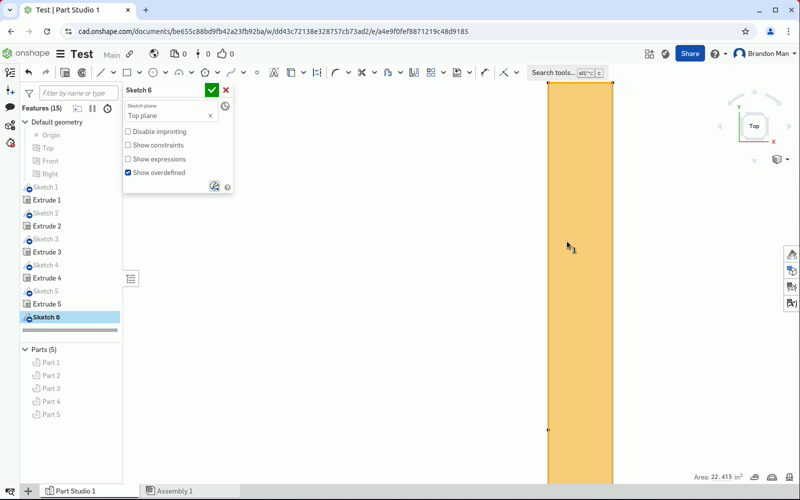
scroll(-6)
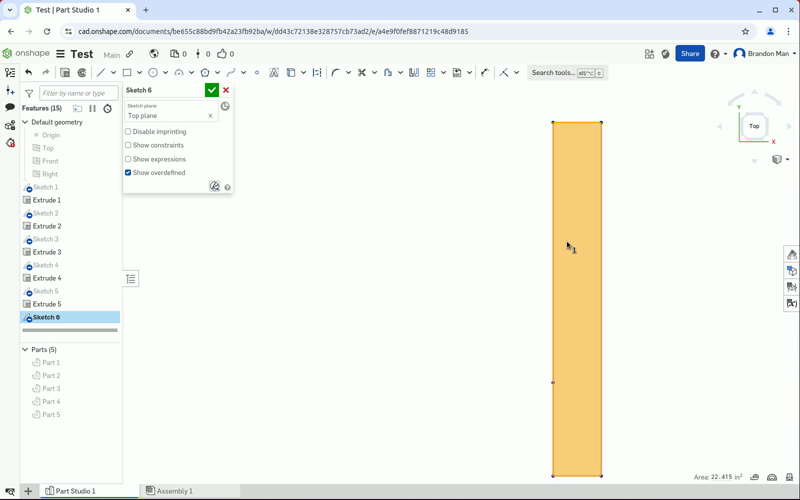
scroll(-6)
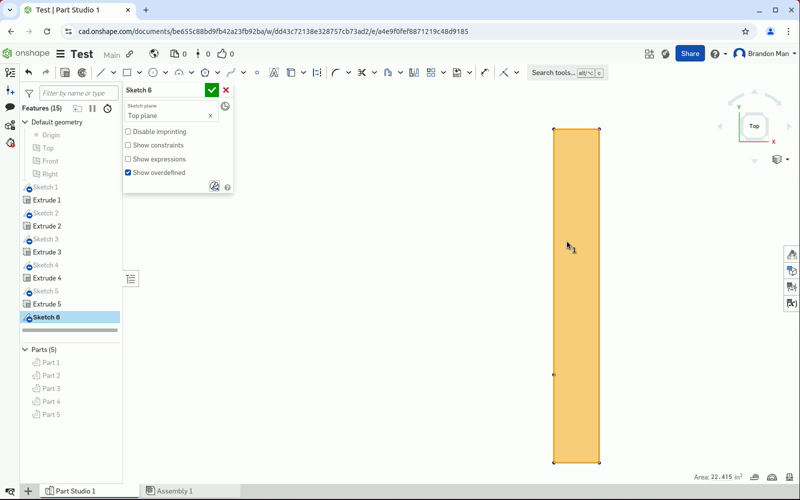
scroll(-6)
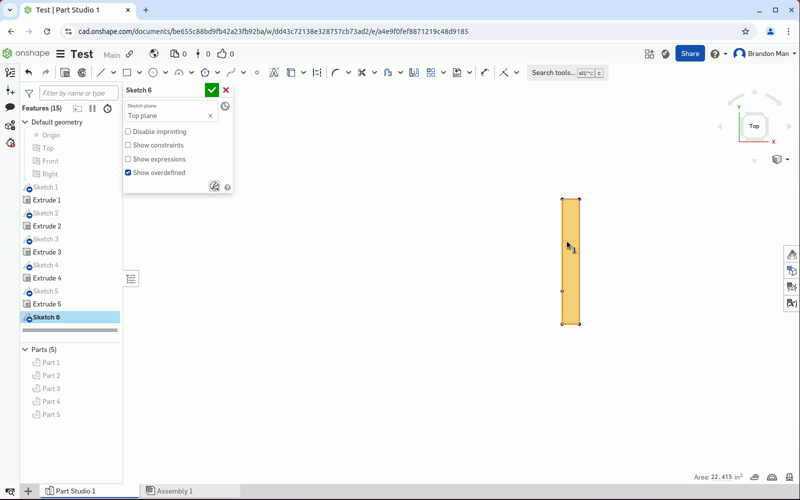
scroll(-6)
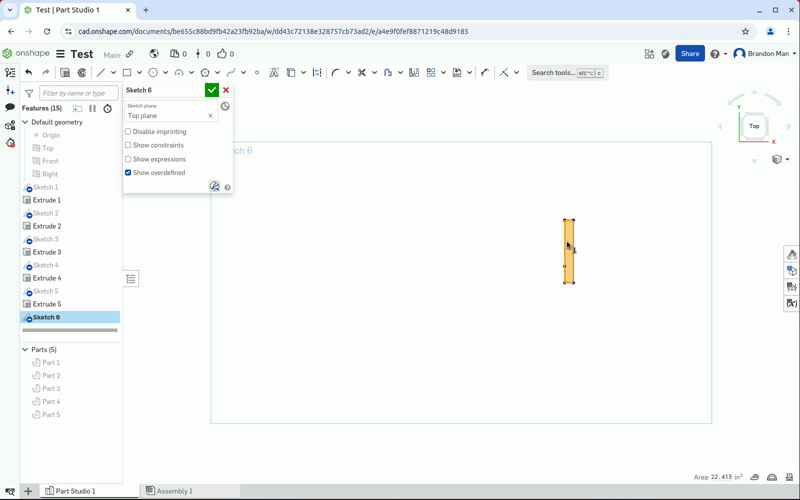
mouse_move(73, 352)
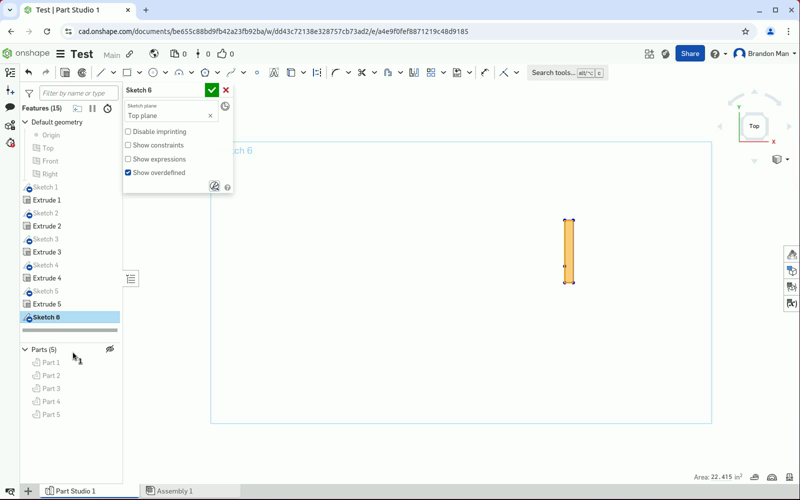
key(shift+y)
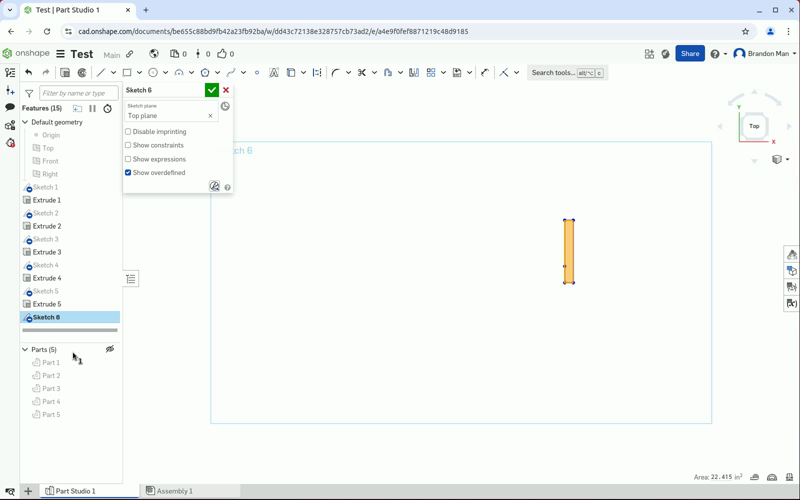
key(shift+e)
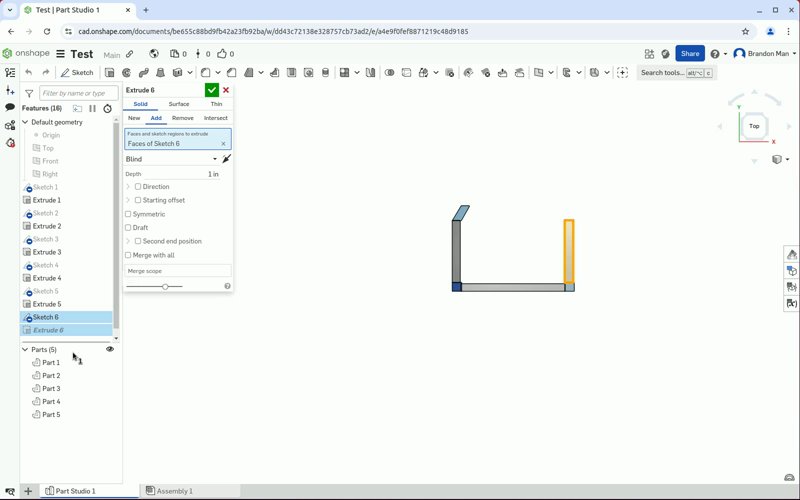
mouse_move(143, 106)
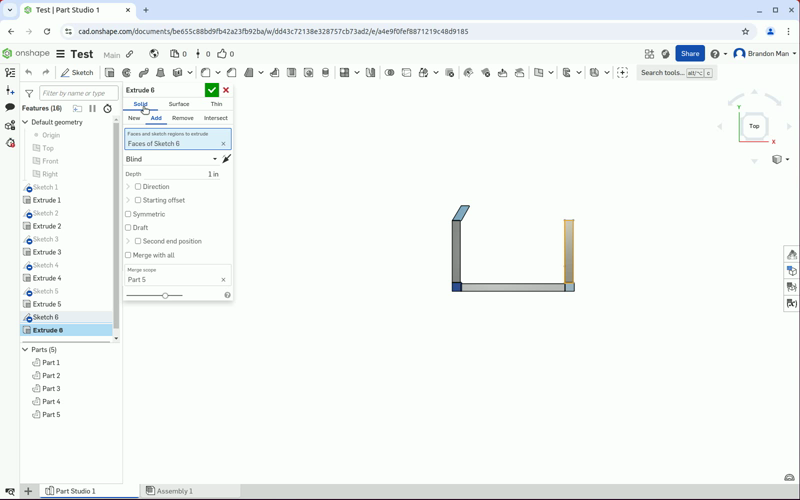
click(143, 106)
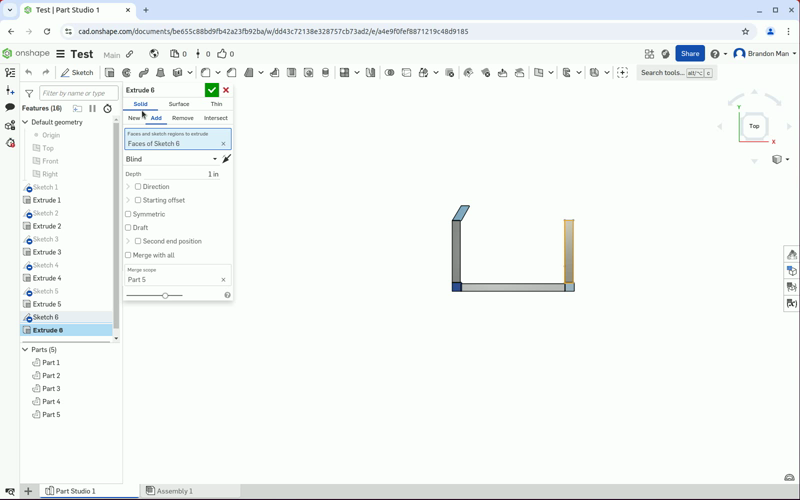
mouse_move(137, 120)
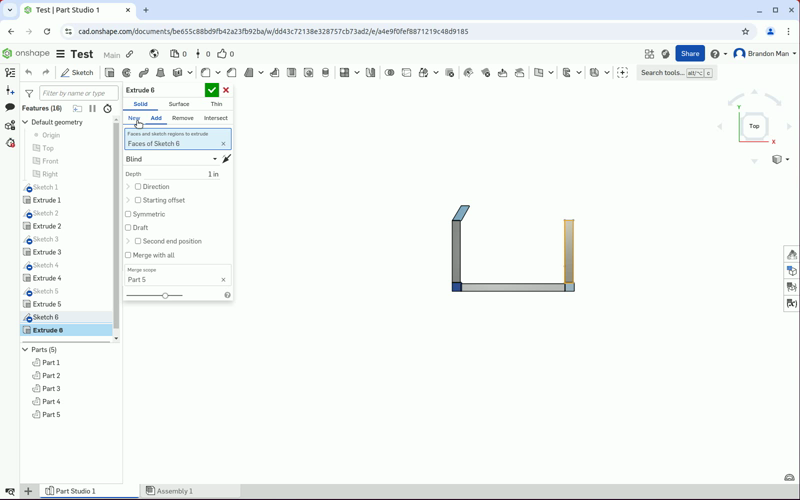
click(137, 120)
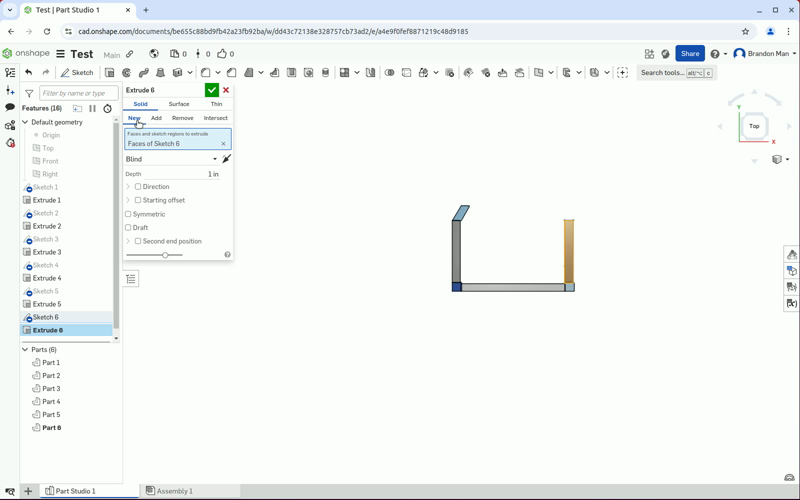
key(tab, 4)
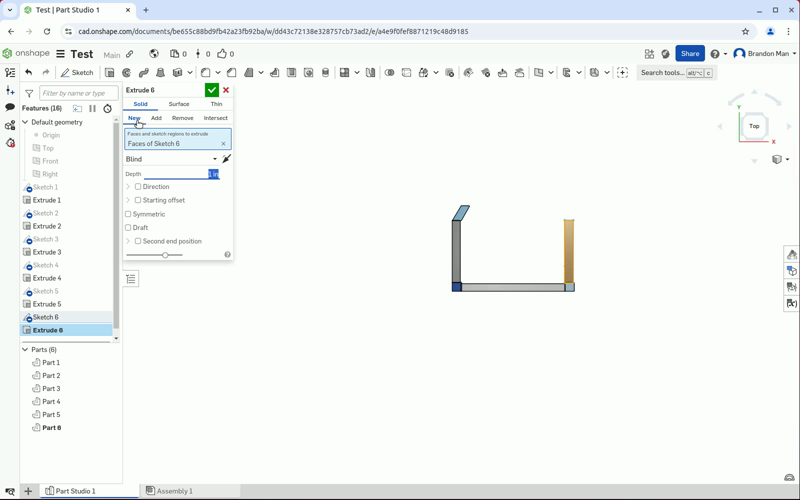
text(14.443)
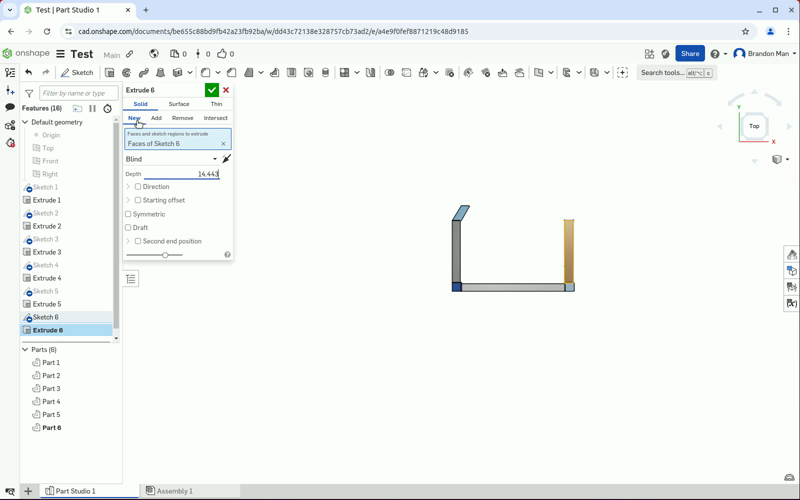
key(enter)
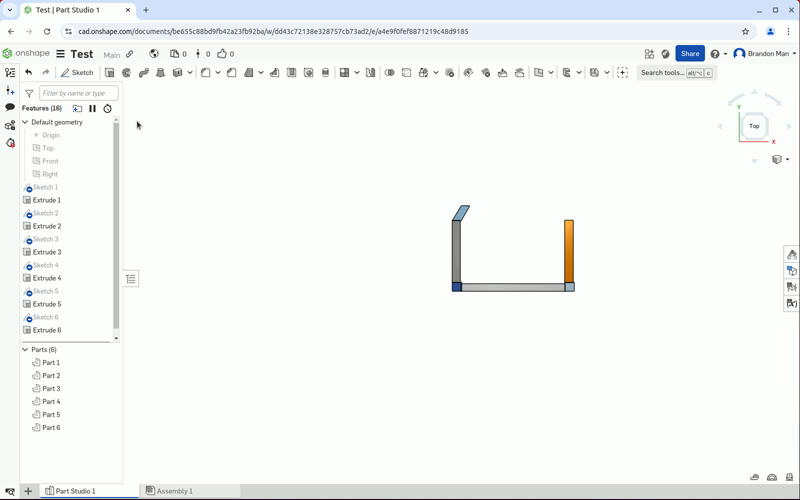
key(shift+h)
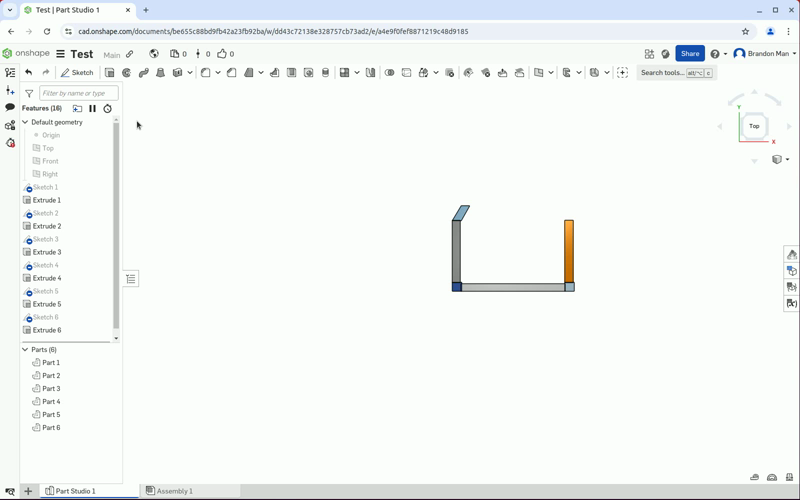
key(shift+h)
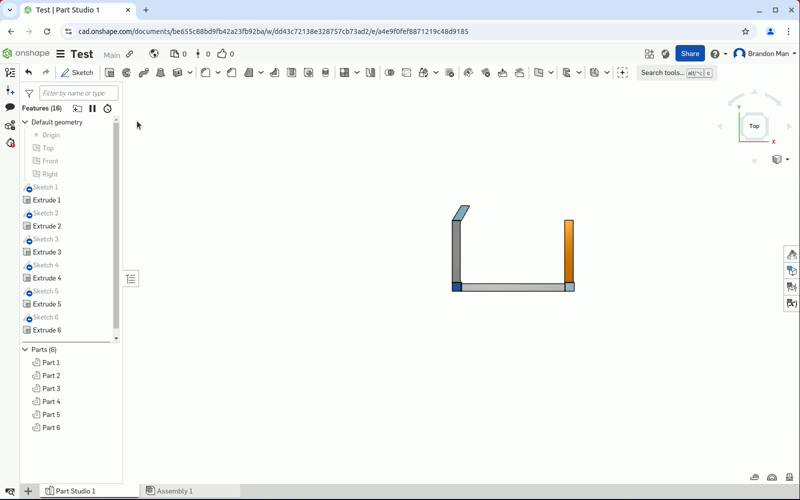
mouse_move(69, 189)
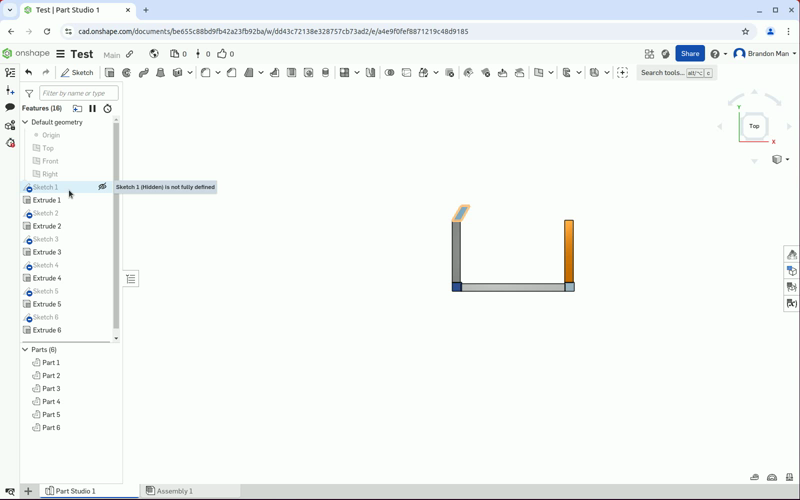
click(69, 189)
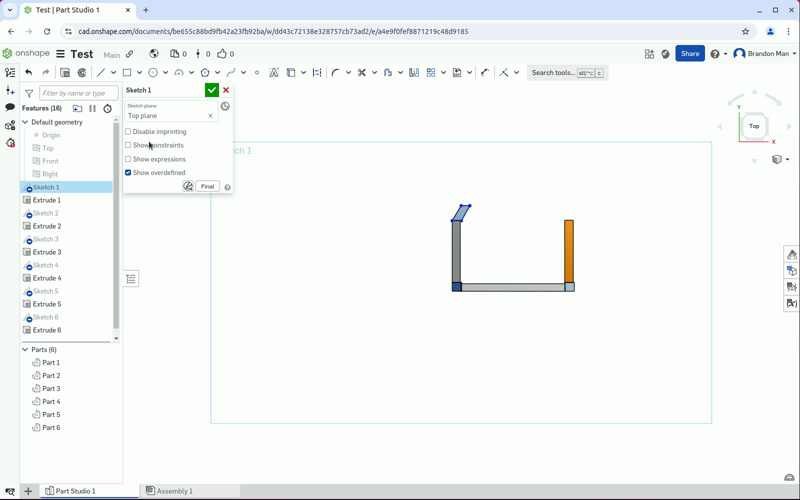
mouse_move(229, 92)
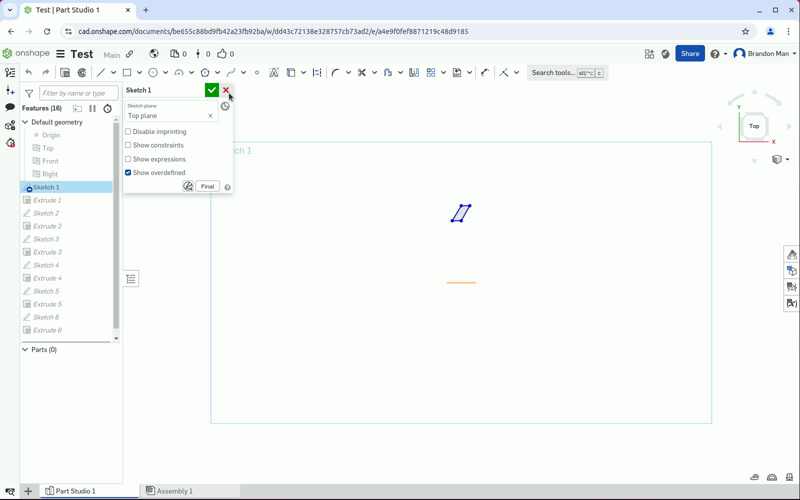
click(229, 92)
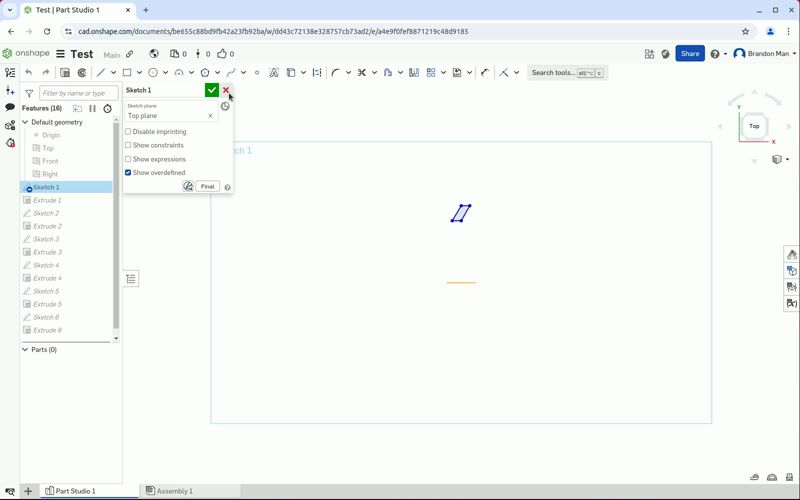
key(shift+s)
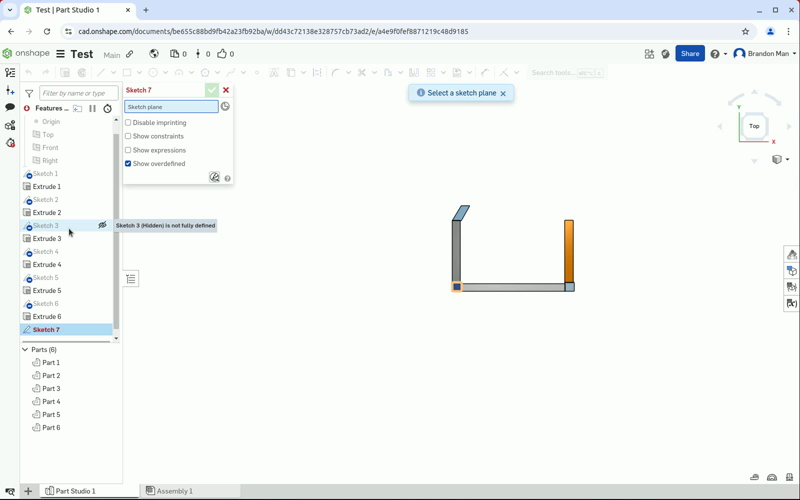
scroll(3)
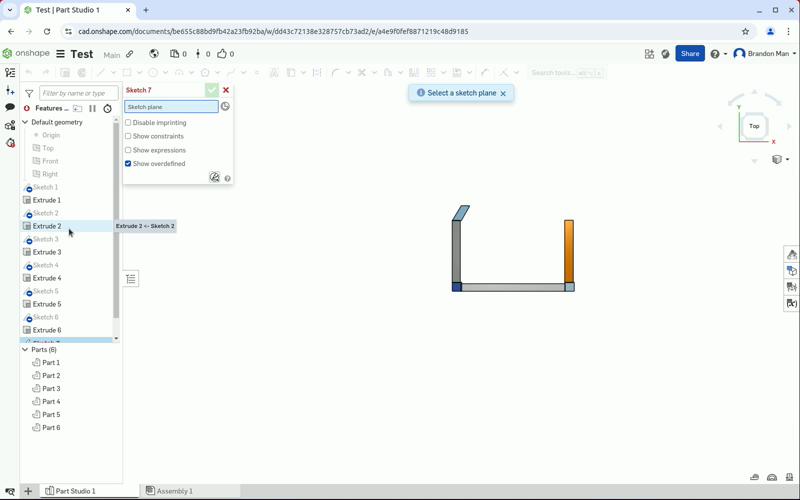
mouse_move(69, 150)
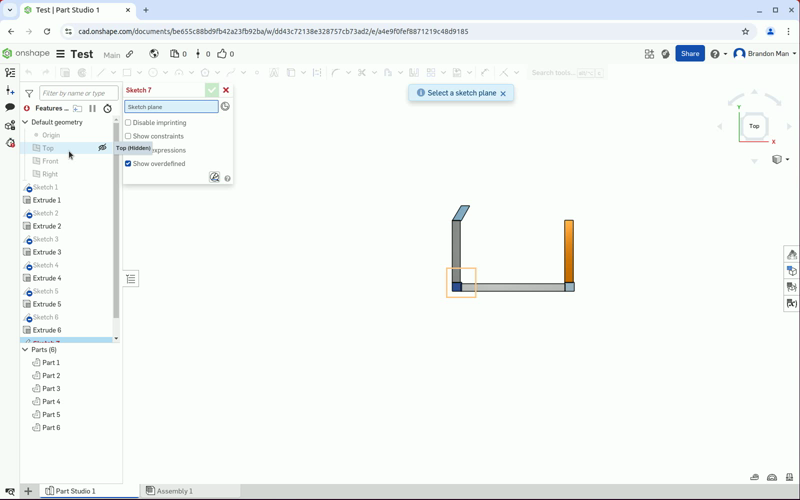
click(69, 150)
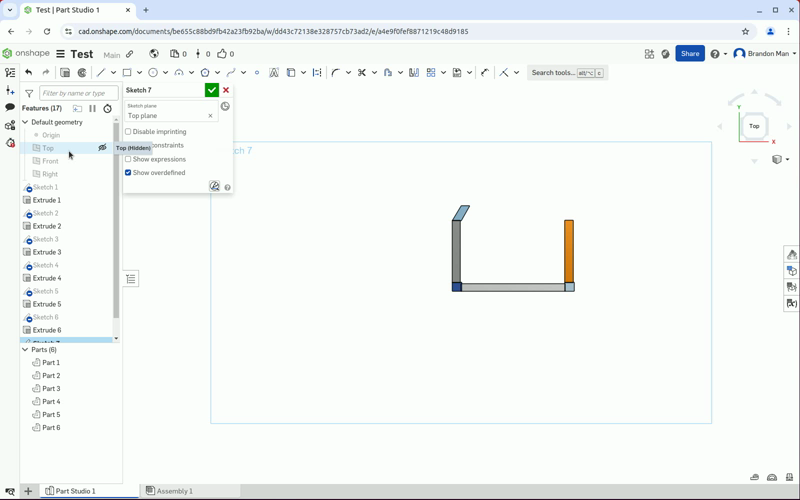
mouse_move(73, 352)
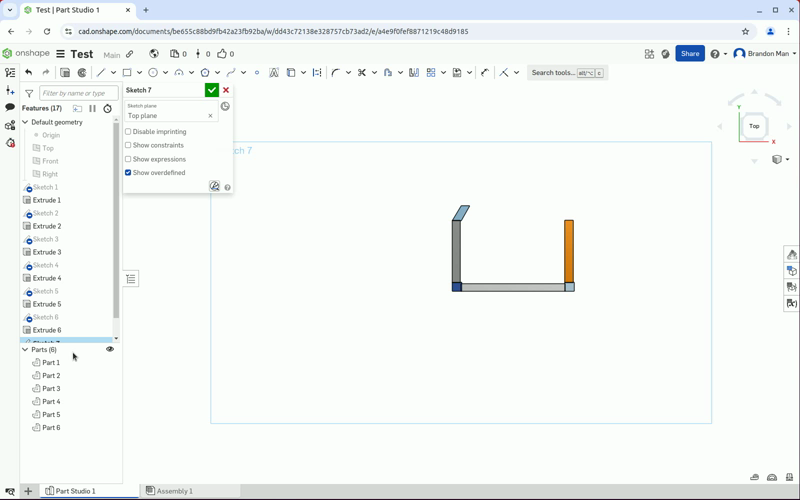
key(y)
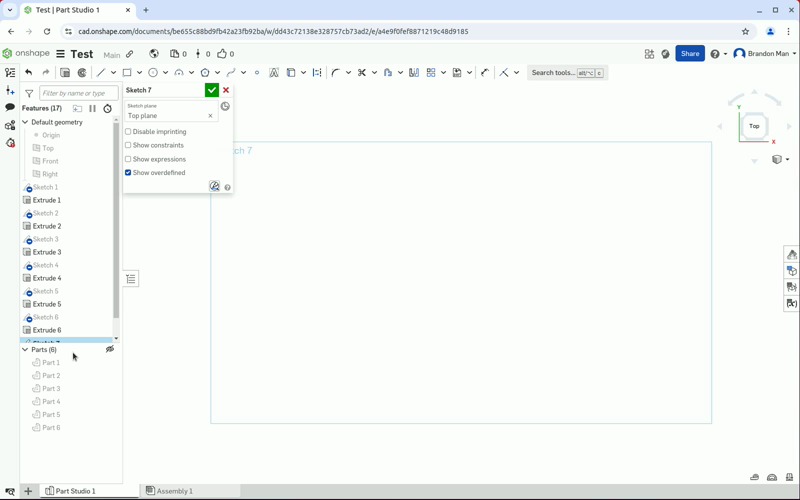
key(l)
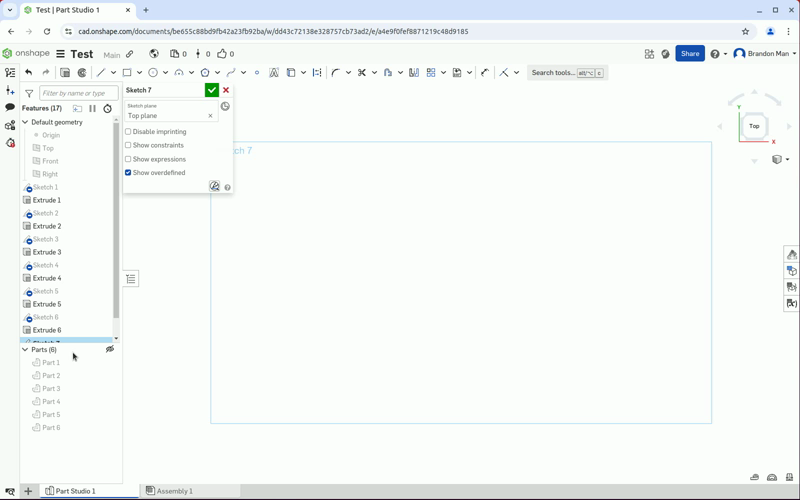
key_down(shift)
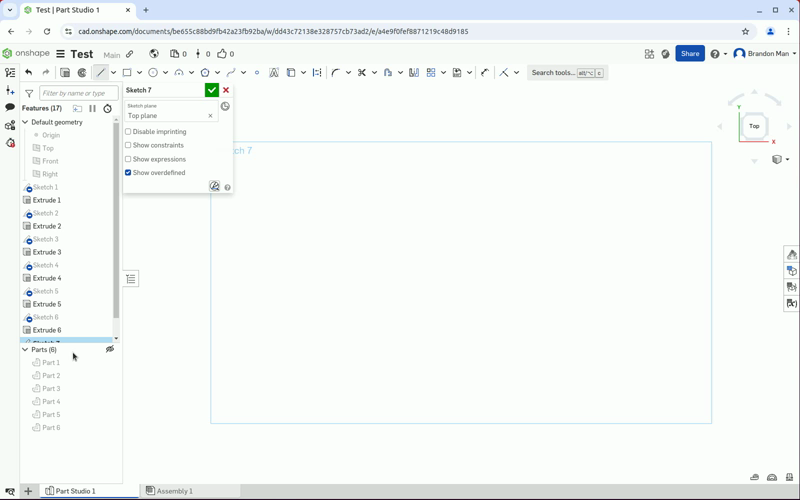
mouse_move(556, 206)
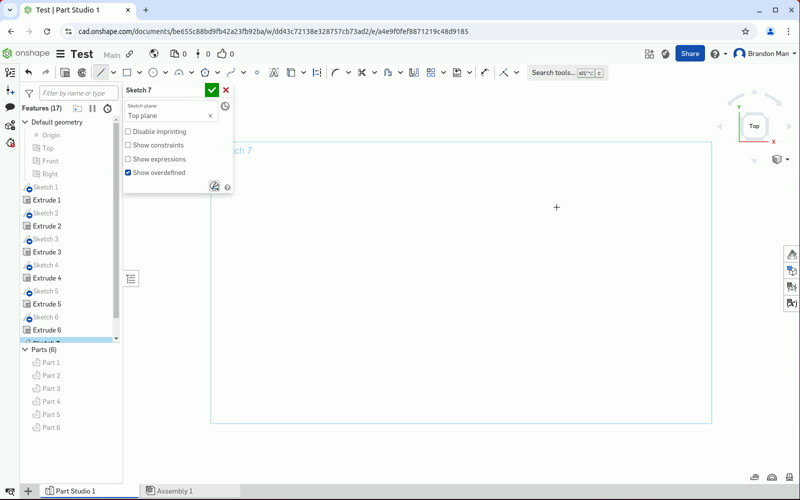
click(556, 206)
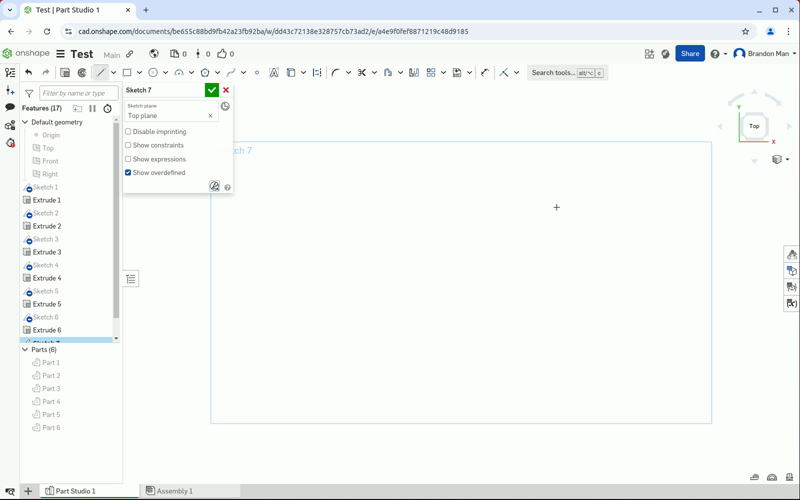
key_up(shift)
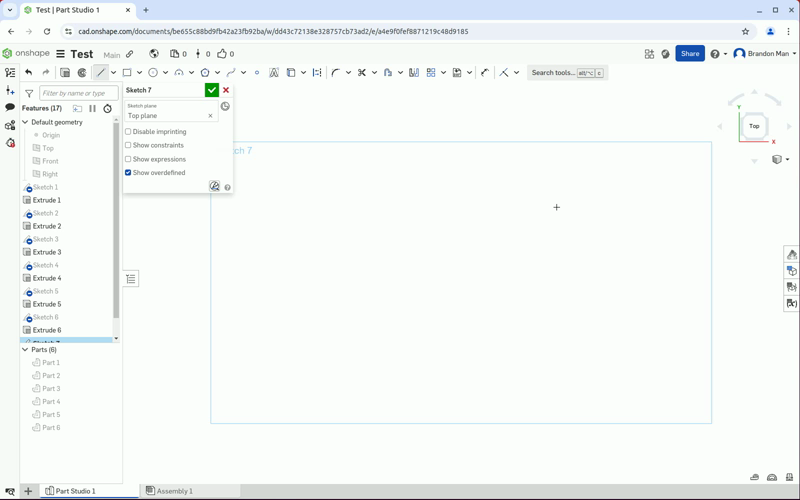
key_down(shift)
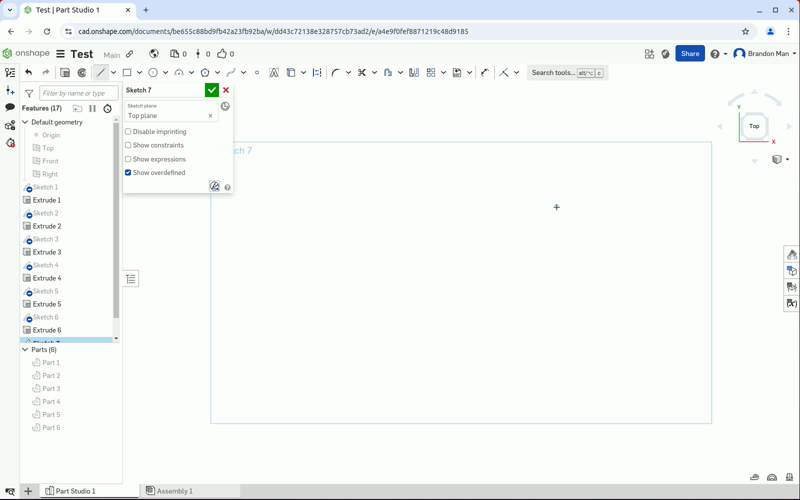
mouse_move(586, 206)
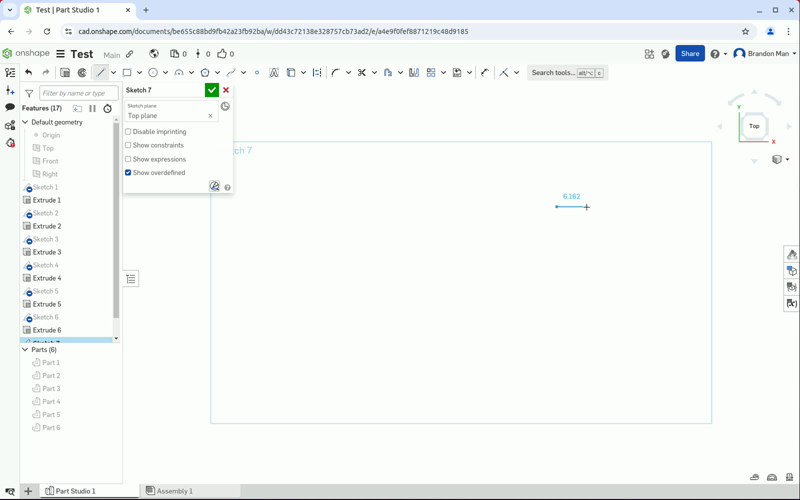
mouse_move(565, 221)
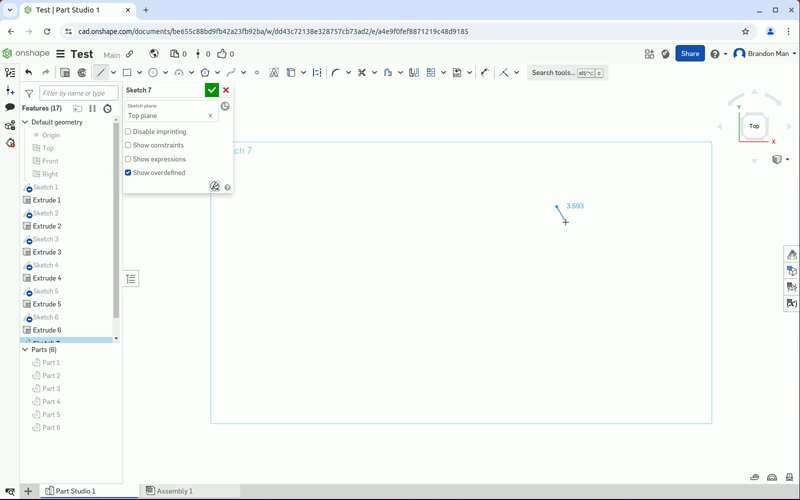
click(565, 221)
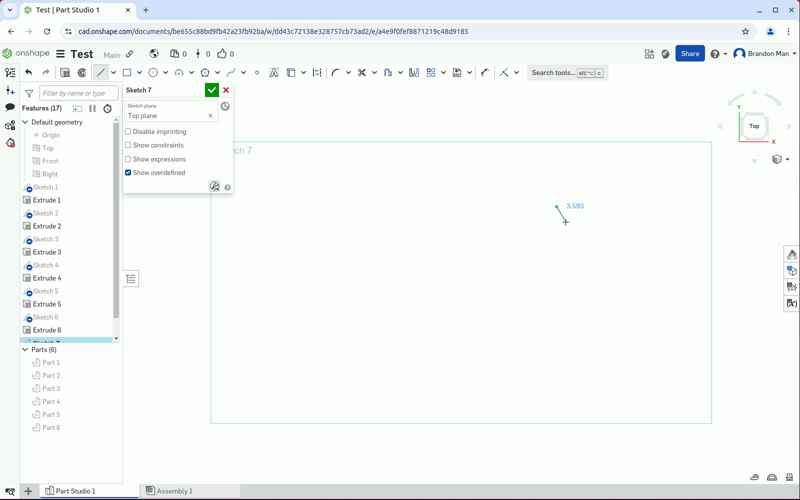
key_up(shift)
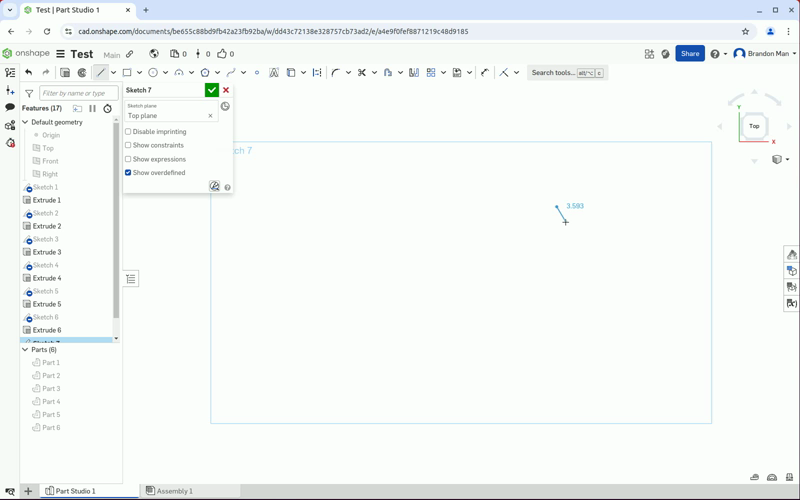
key_down(shift)
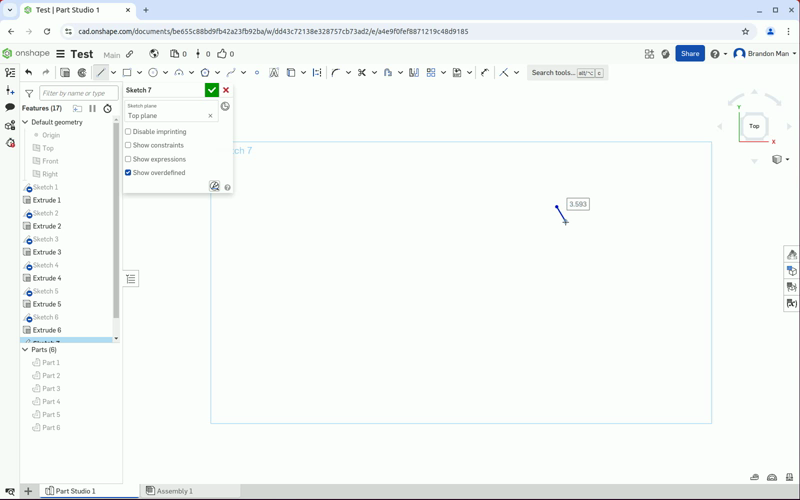
mouse_move(589, 221)
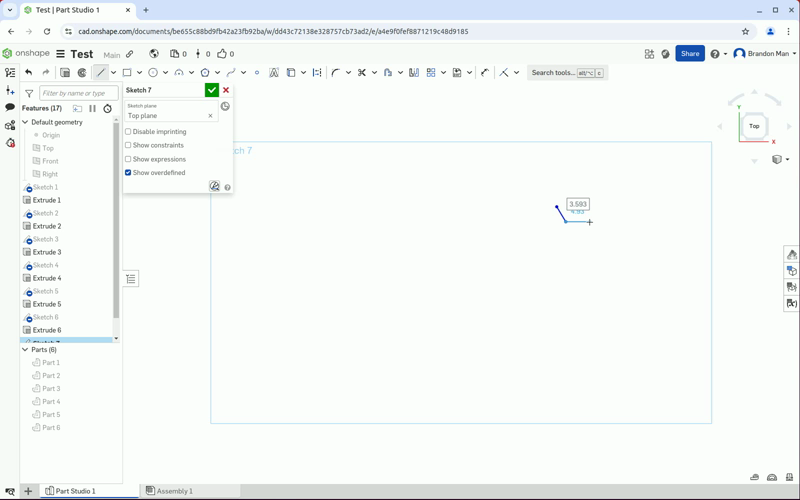
mouse_move(574, 221)
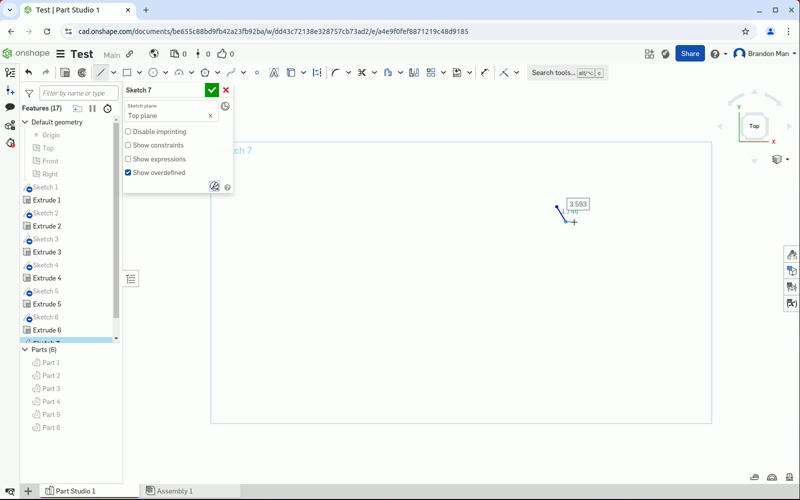
click(574, 221)
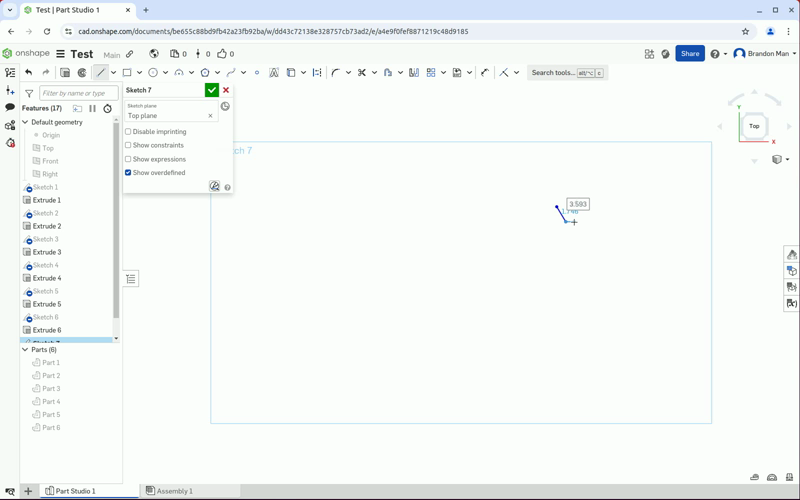
key_up(shift)
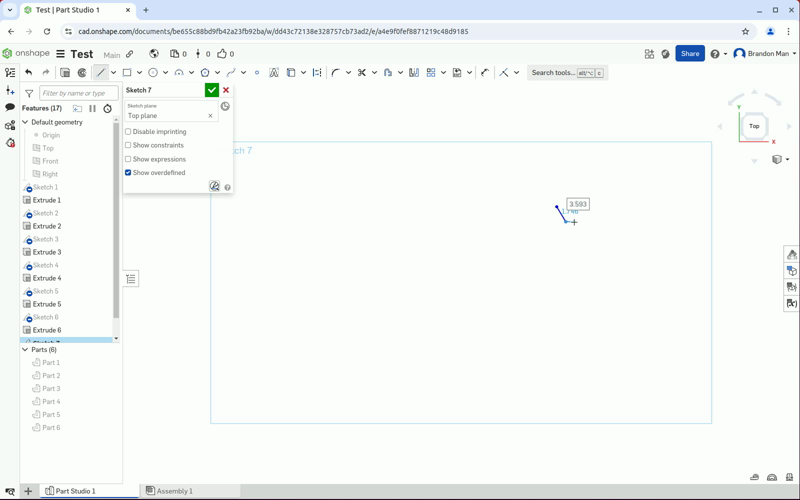
key_down(shift)
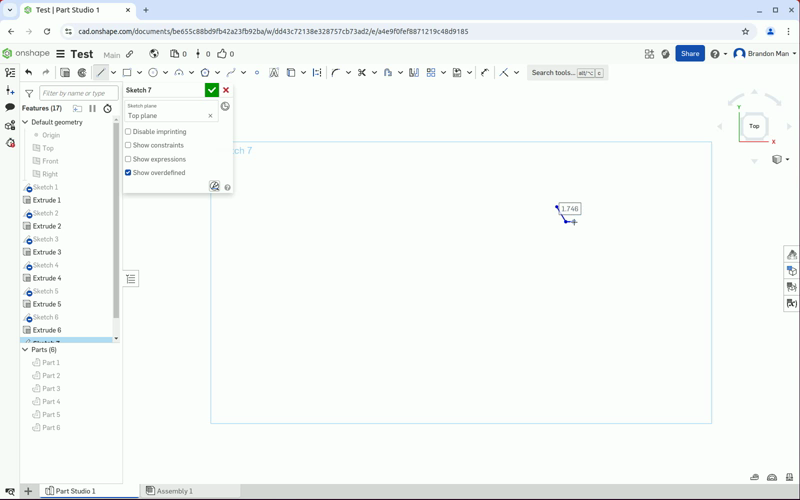
mouse_move(589, 221)
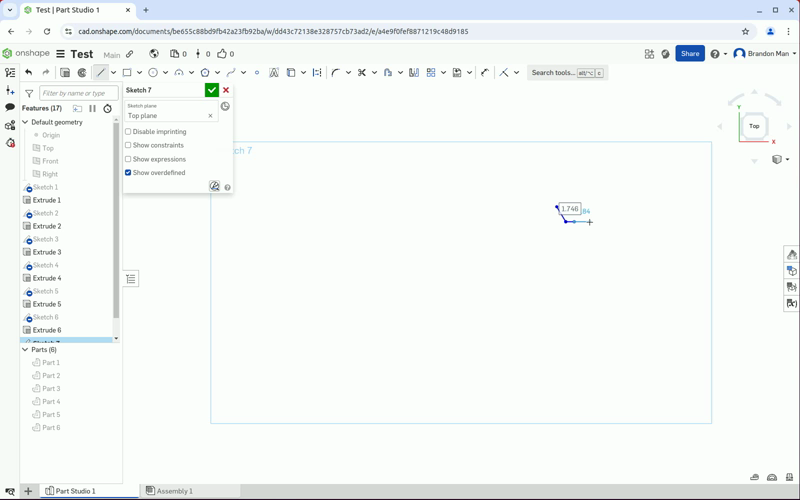
mouse_move(565, 206)
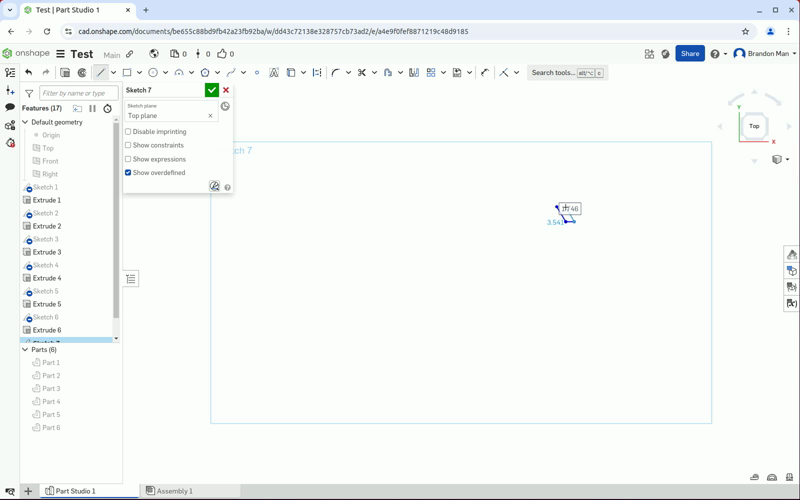
click(565, 206)
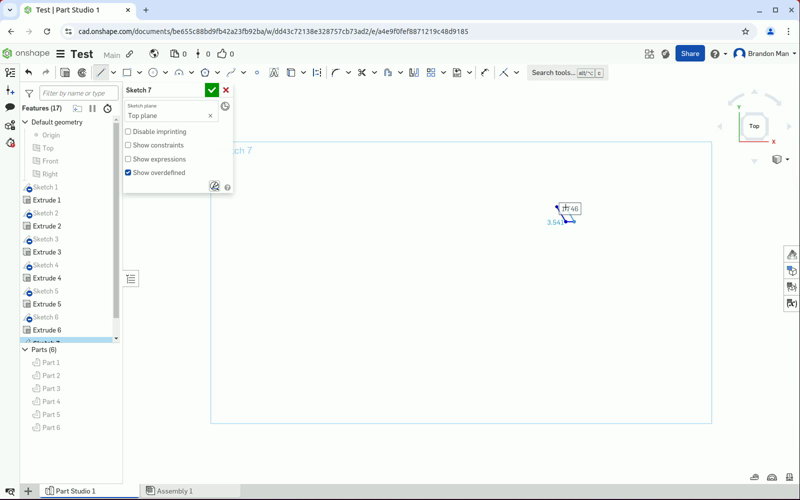
key_up(shift)
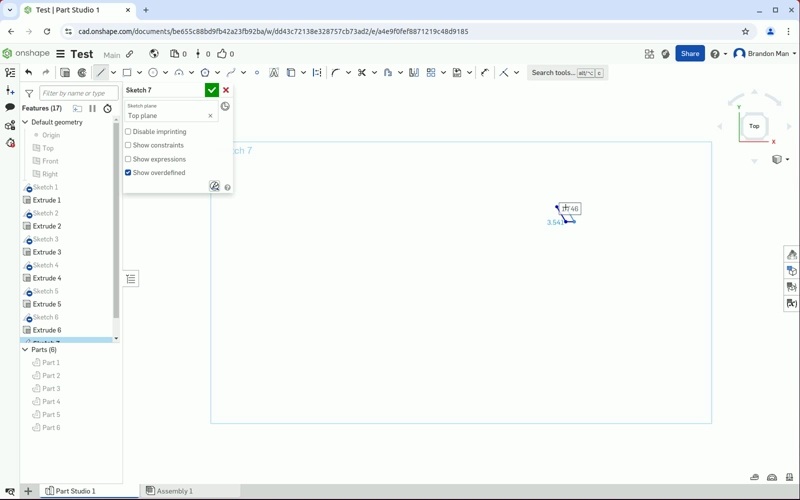
mouse_move(589, 206)
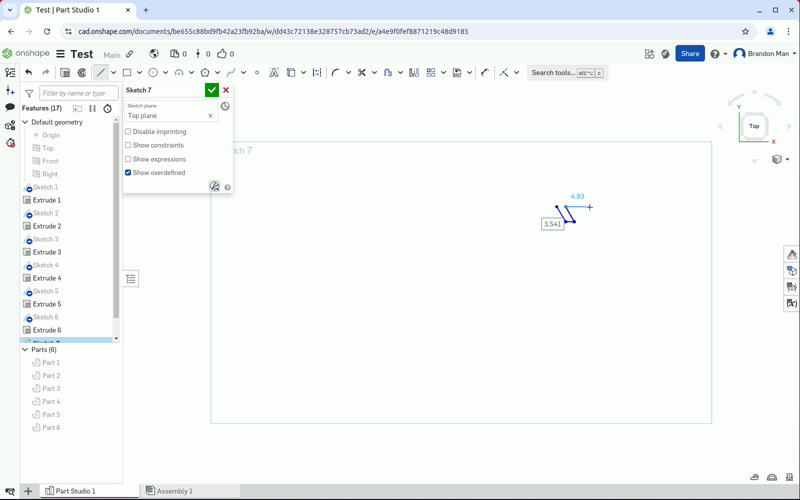
key_down(shift)
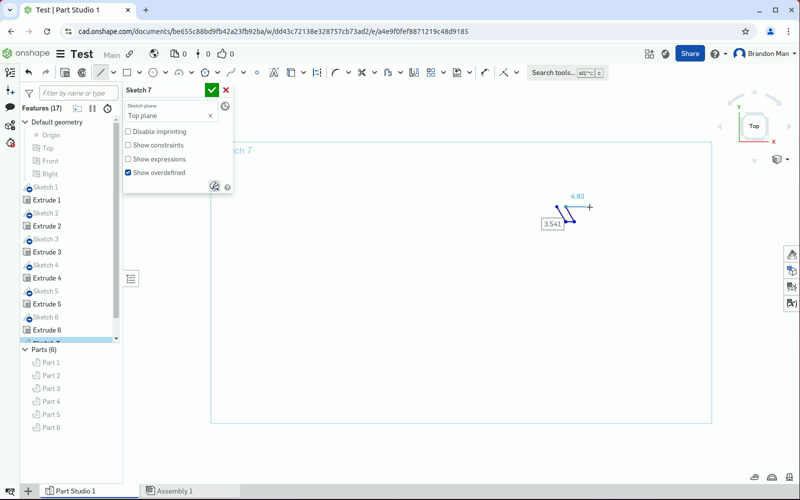
mouse_move(556, 206)
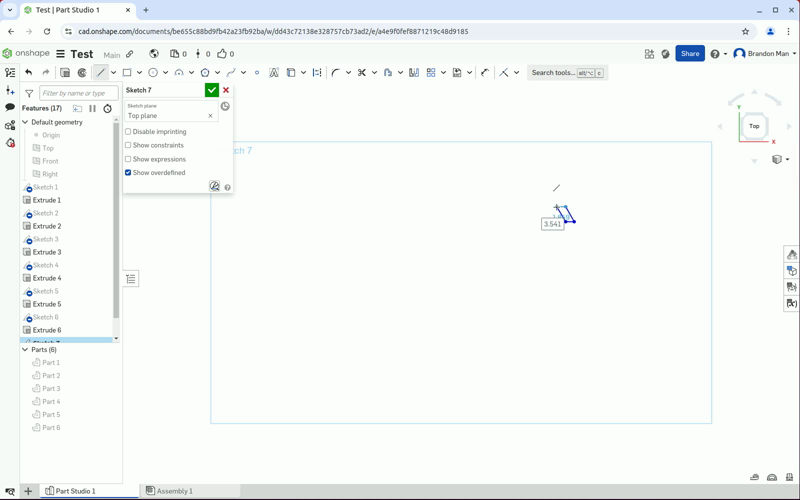
key_up(shift)
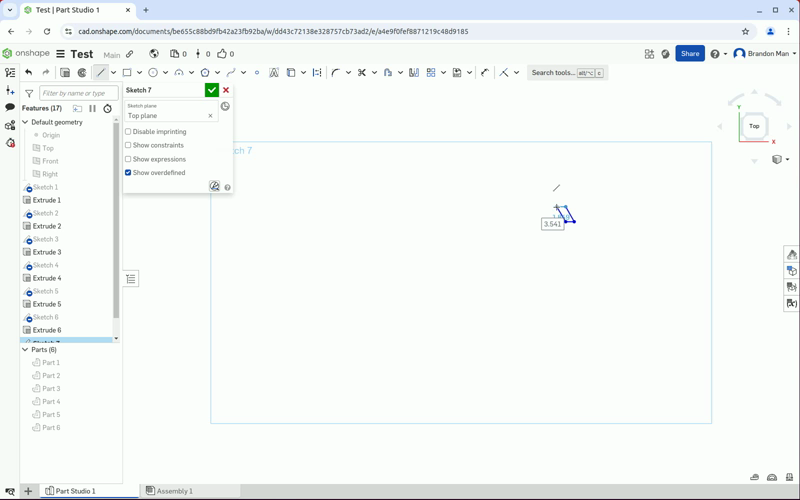
click(556, 206)
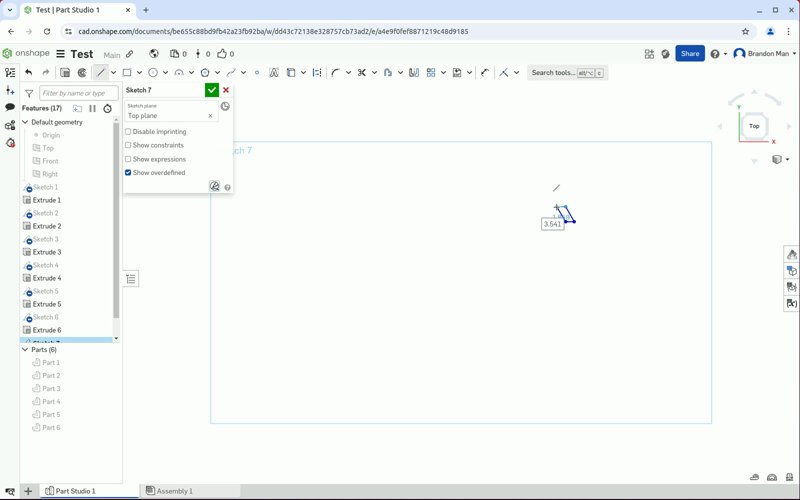
key(esc)
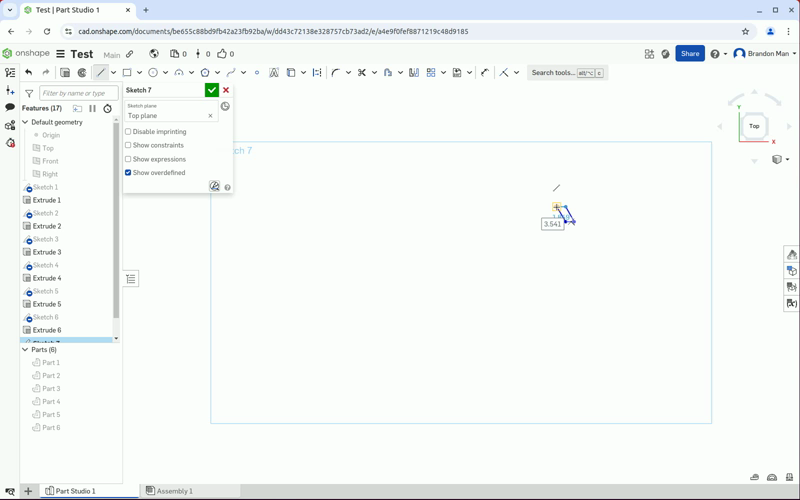
mouse_move(569, 214)
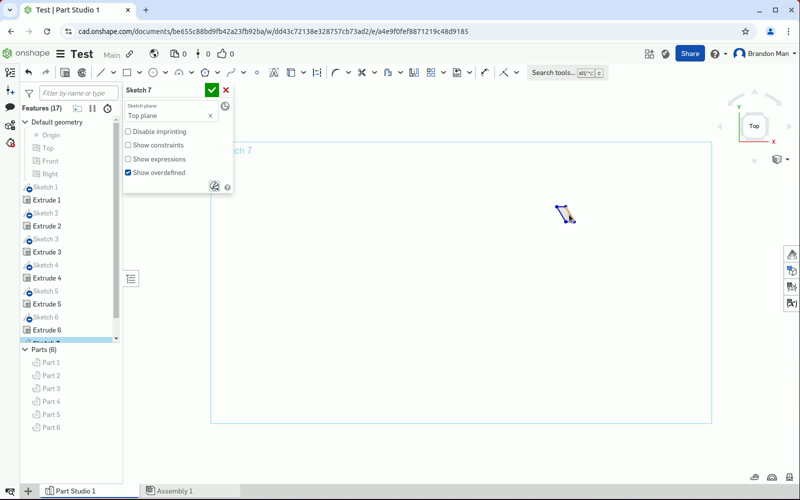
scroll(6)
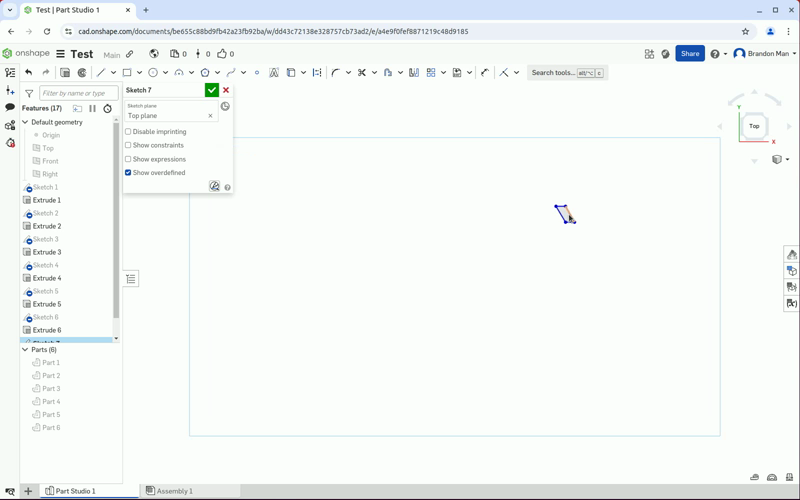
scroll(6)
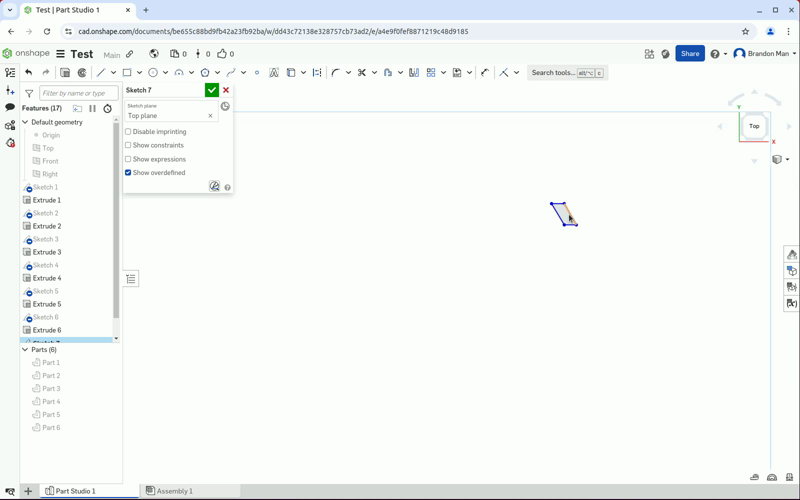
scroll(6)
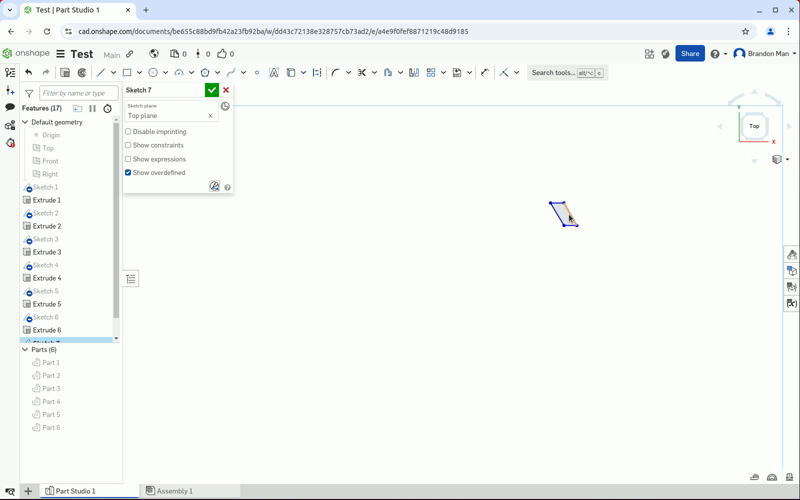
scroll(6)
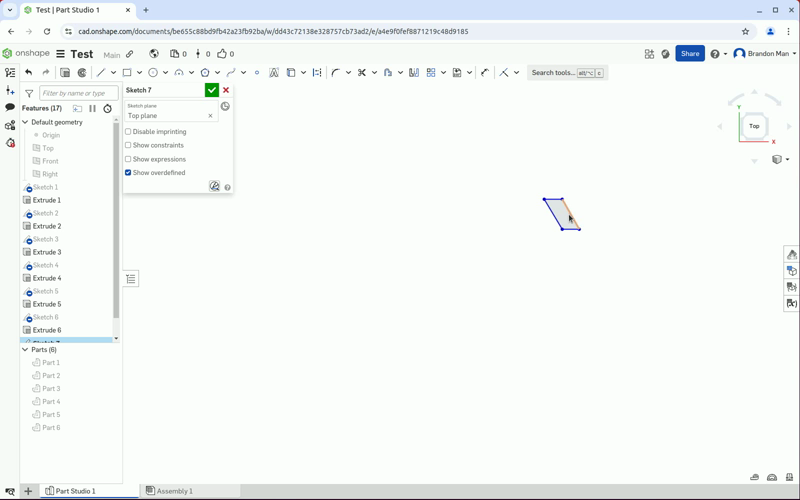
scroll(6)
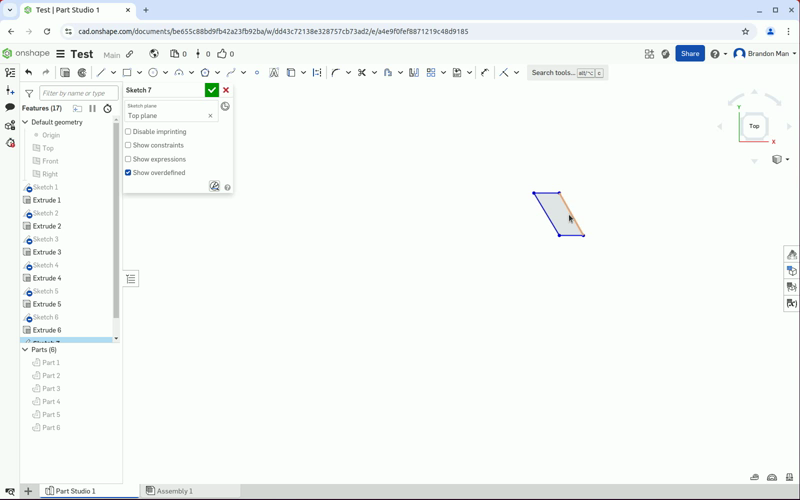
scroll(6)
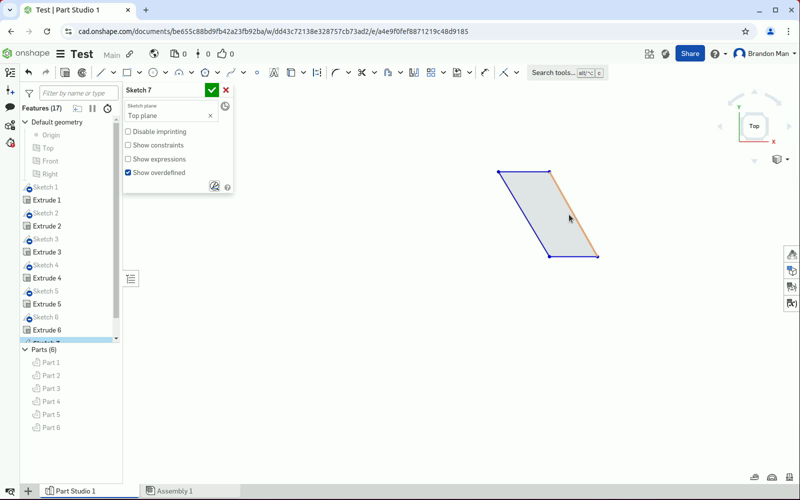
scroll(6)
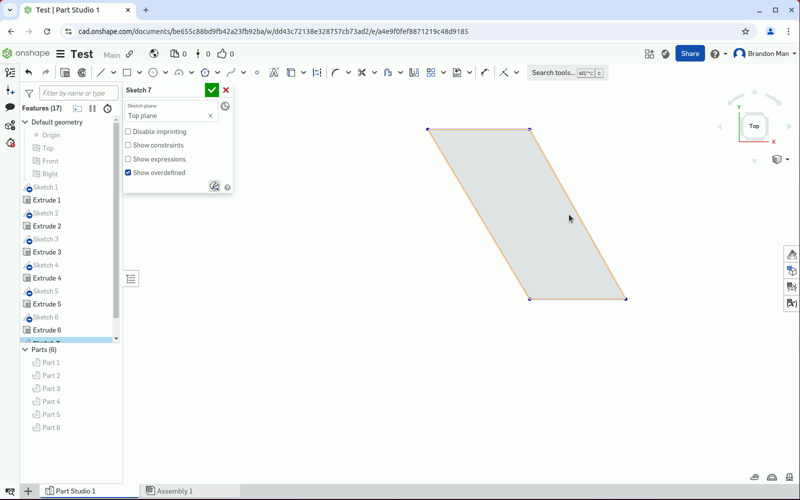
click(569, 214)
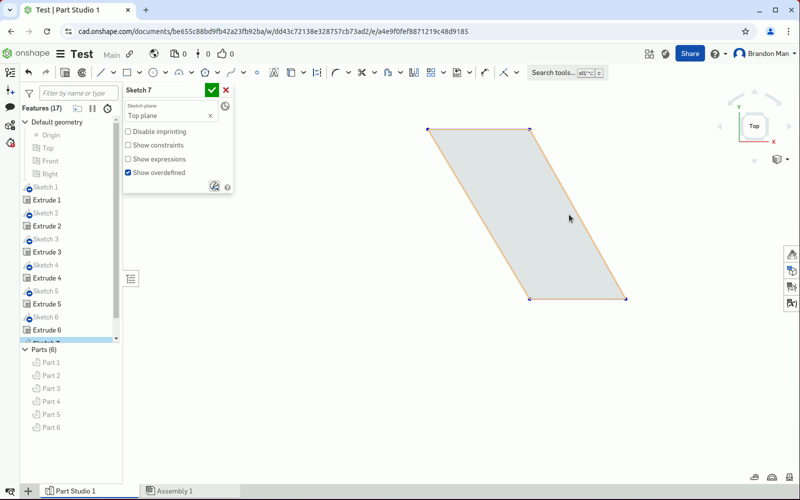
scroll(-6)
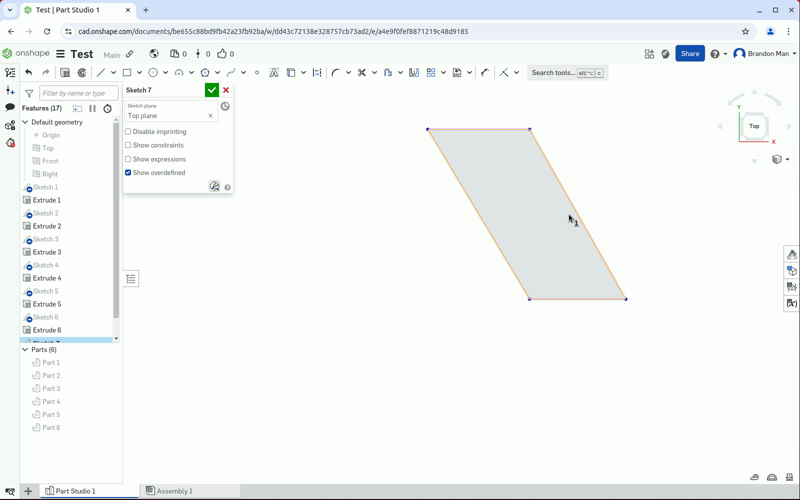
scroll(-6)
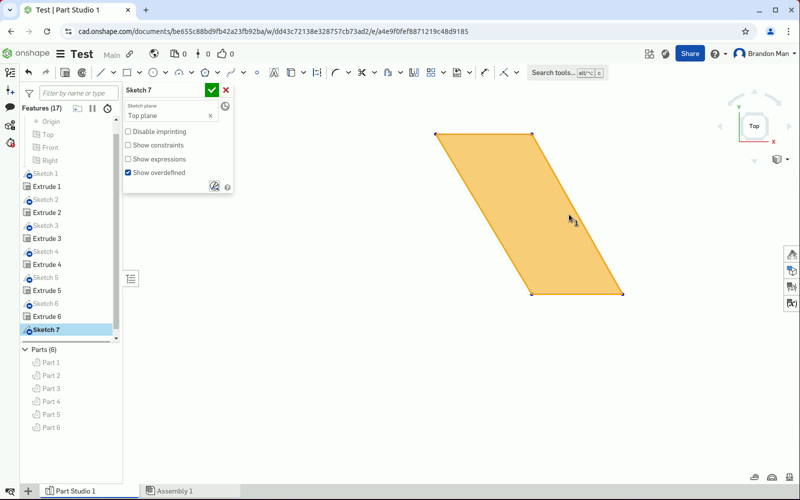
scroll(-6)
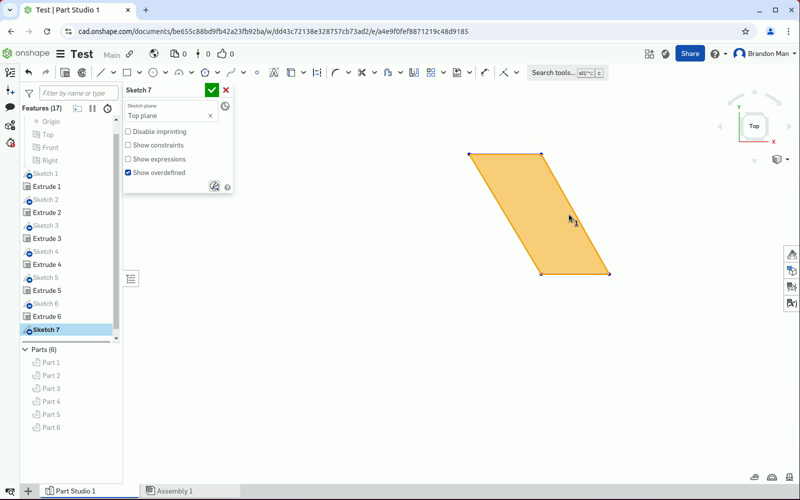
scroll(-6)
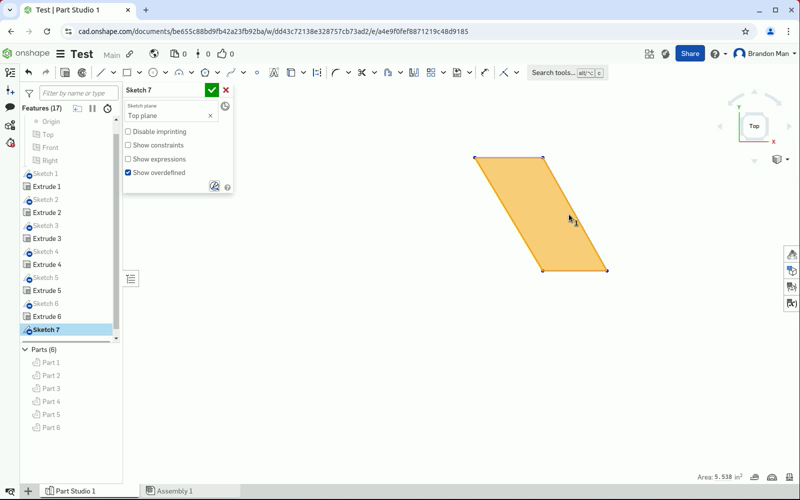
scroll(-6)
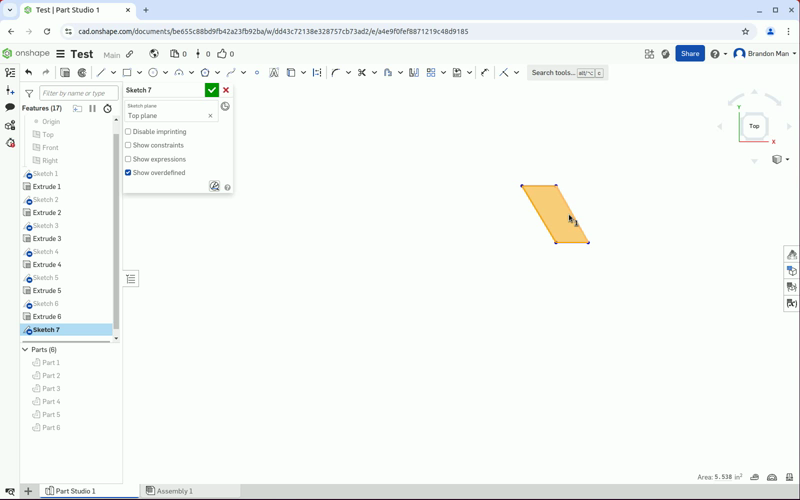
scroll(-6)
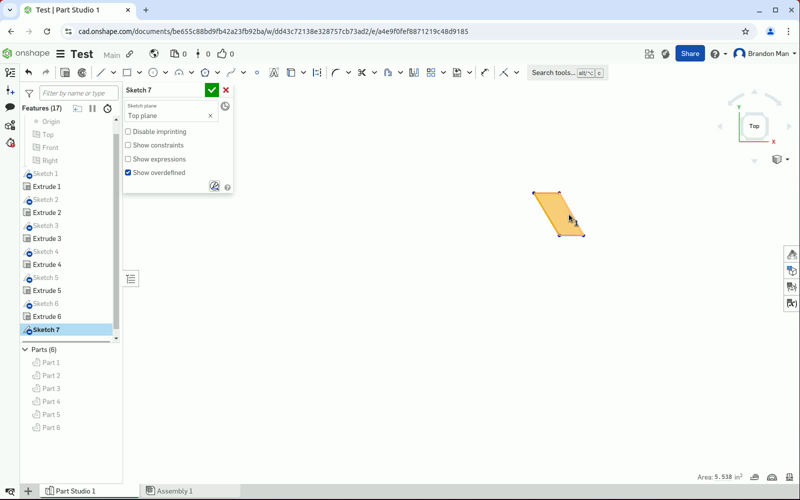
scroll(-6)
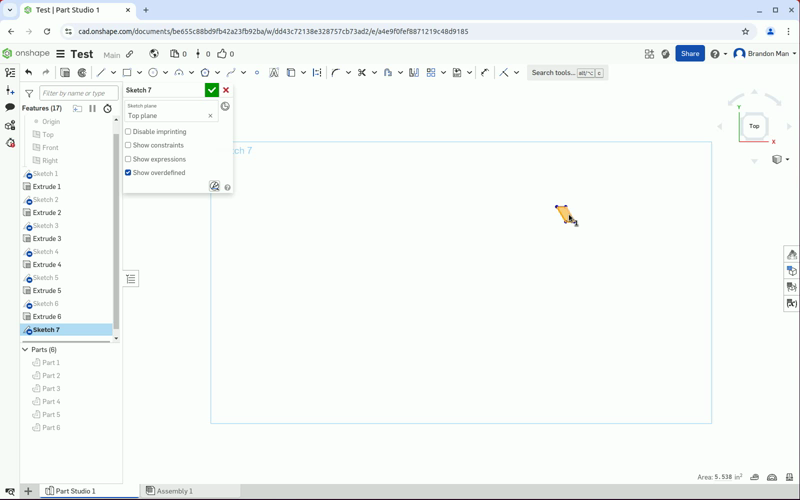
mouse_move(73, 352)
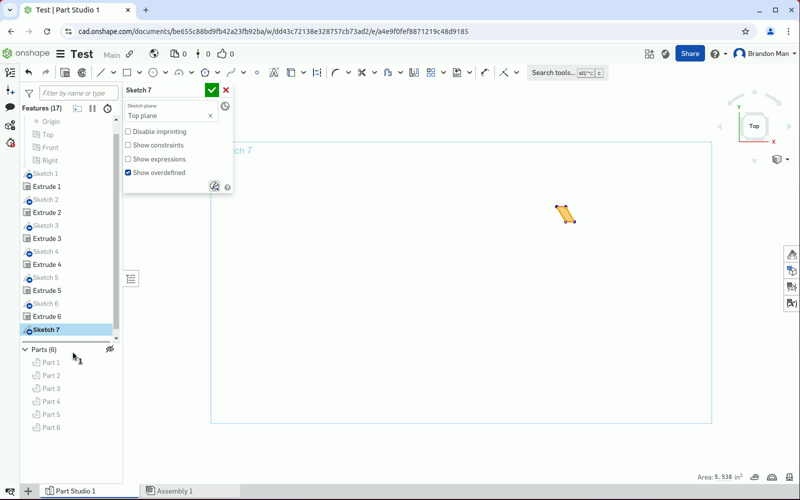
key(shift+y)
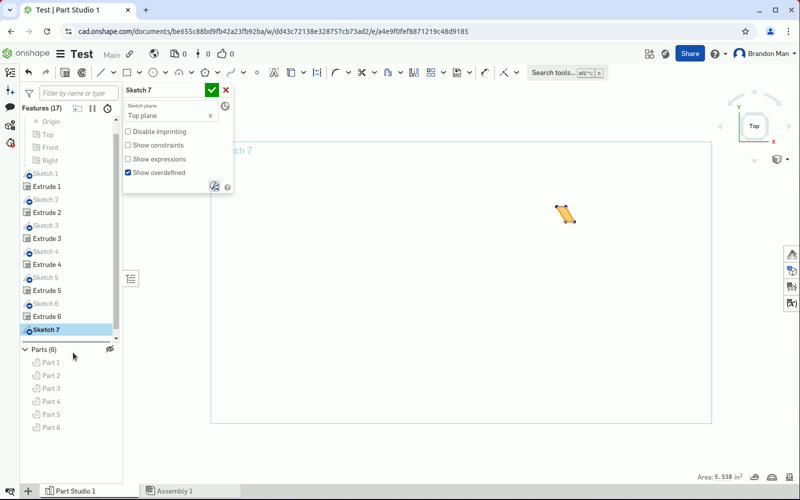
key(shift+e)
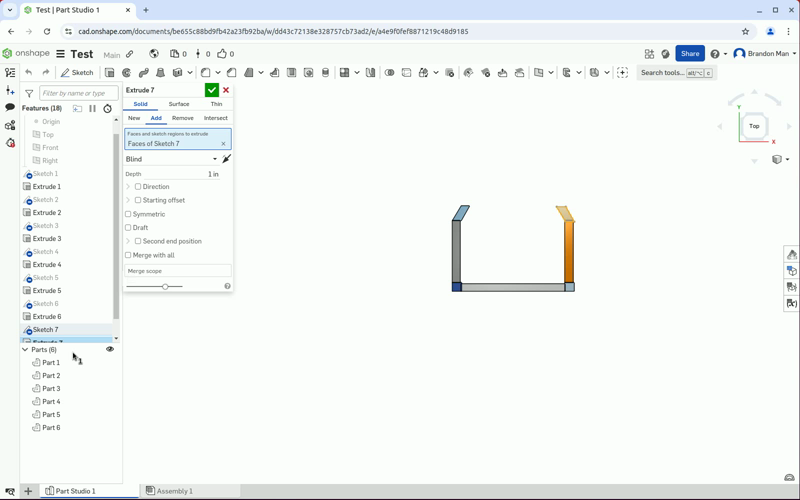
mouse_move(143, 106)
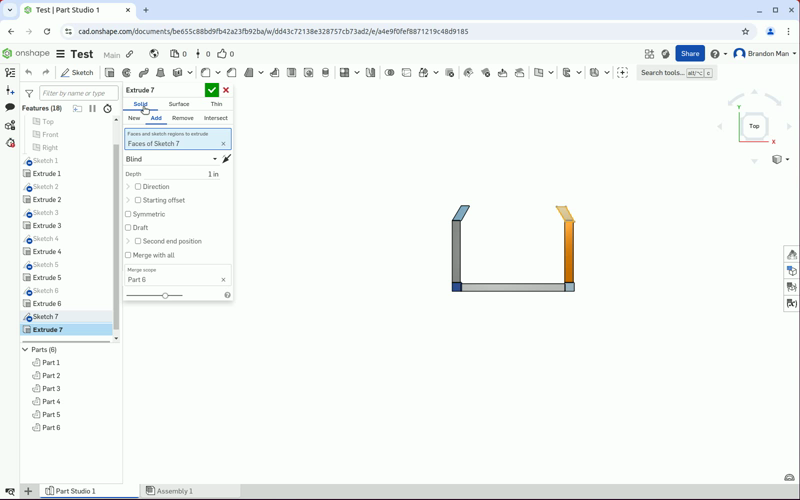
click(143, 106)
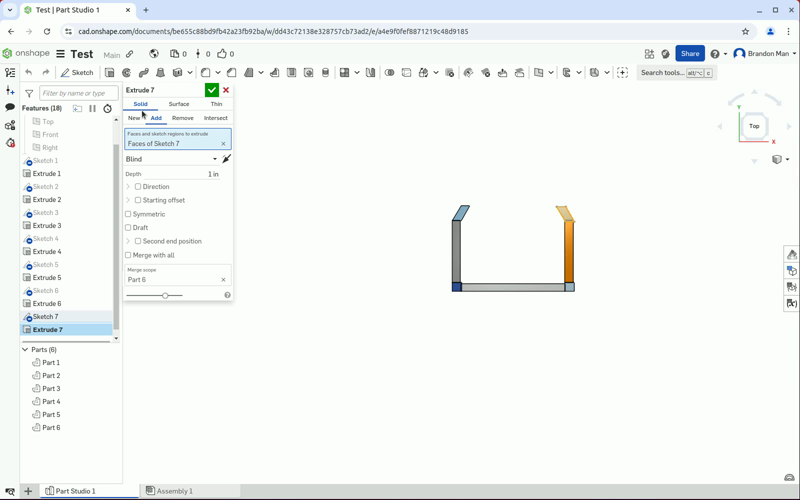
mouse_move(137, 120)
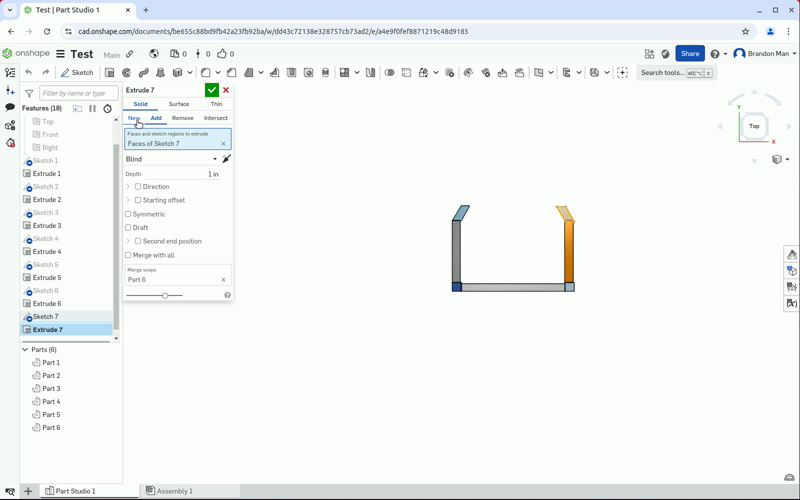
click(137, 120)
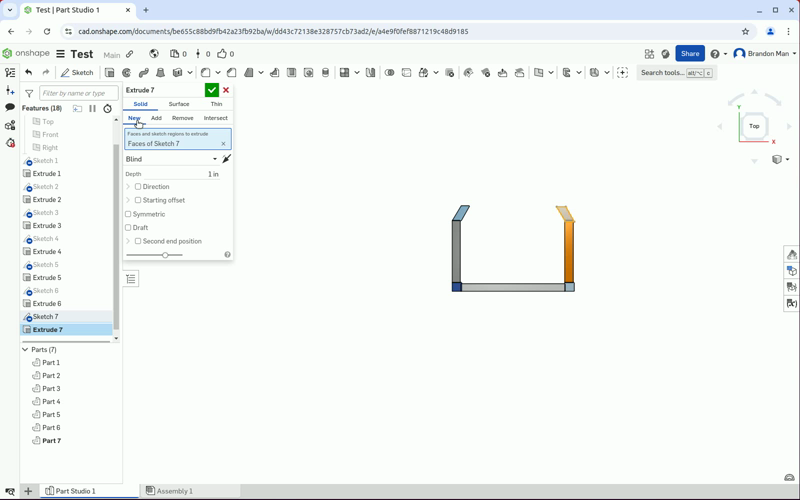
key(tab, 4)
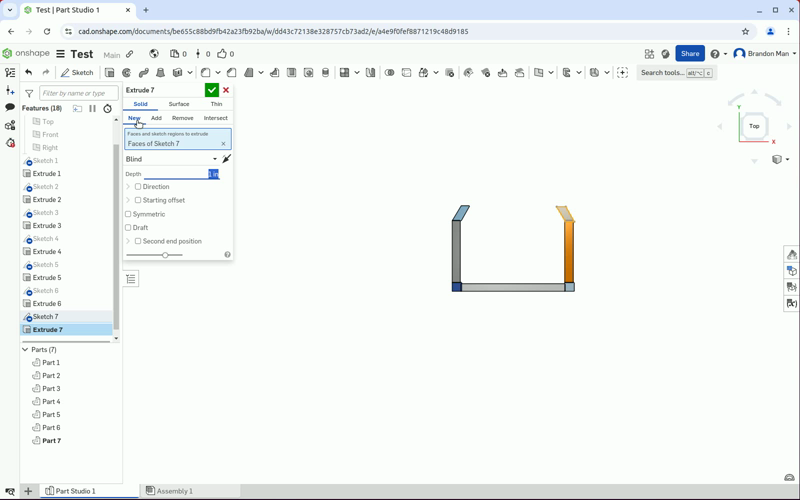
text(14.443)
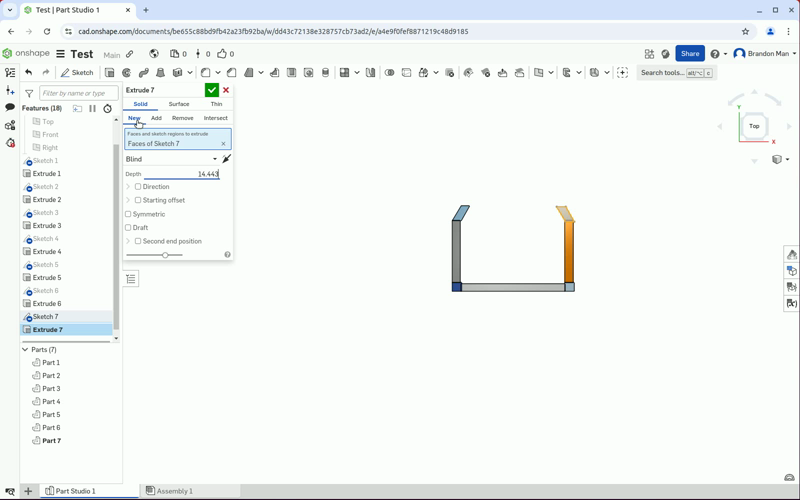
key(enter)
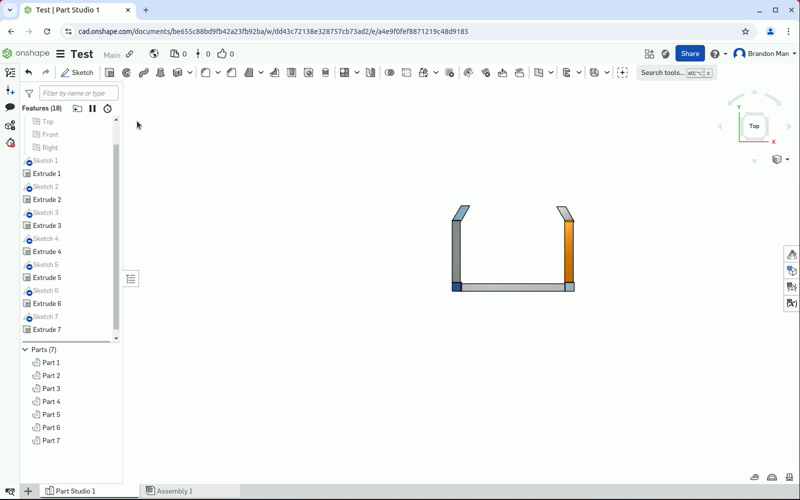
key(shift+h)
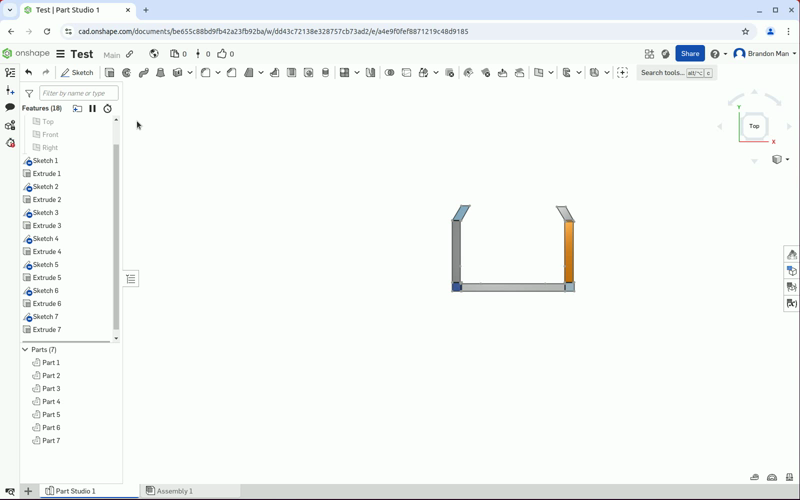
key(shift+h)
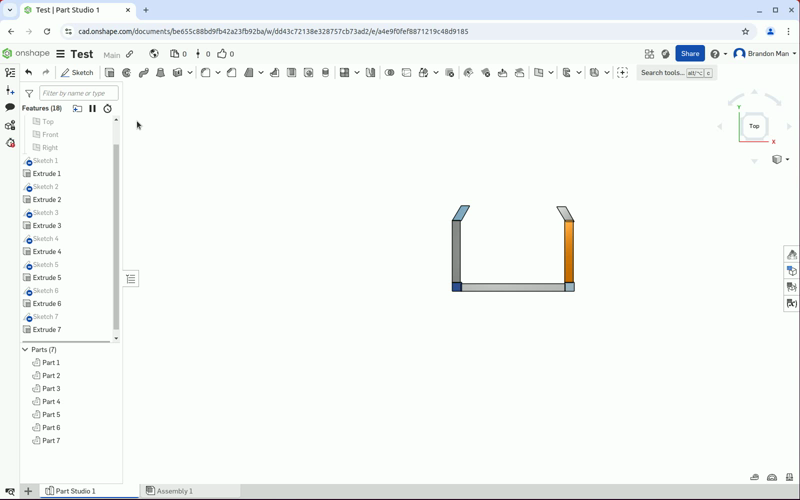
mouse_move(69, 163)
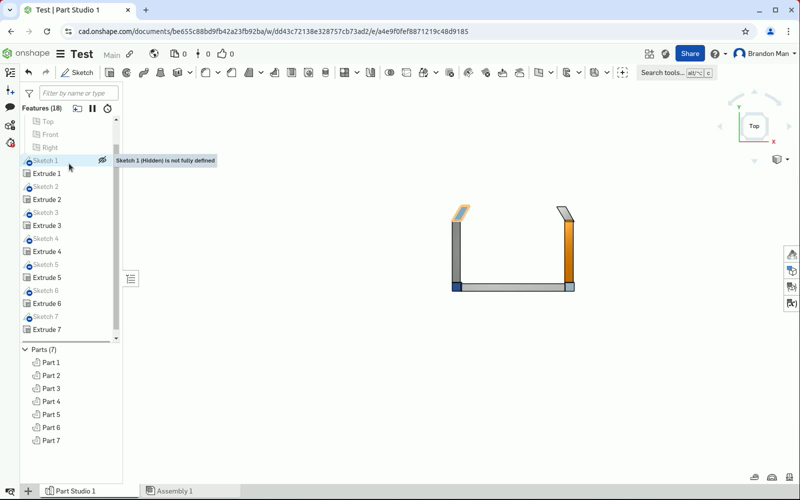
click(69, 163)
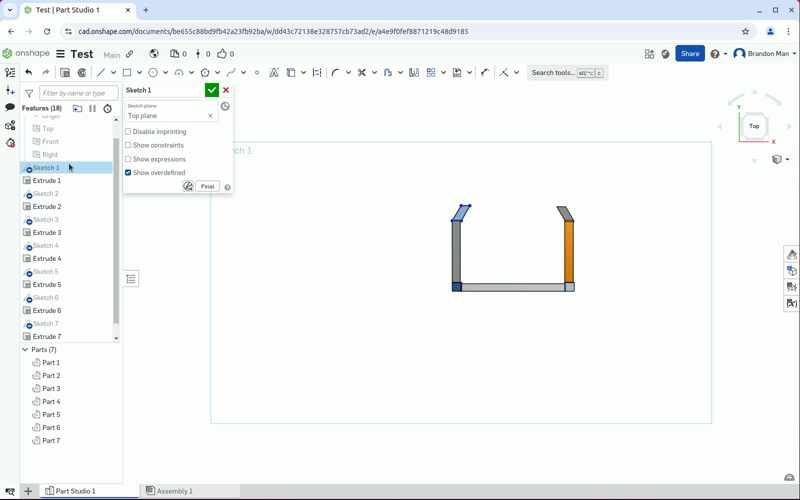
mouse_move(229, 92)
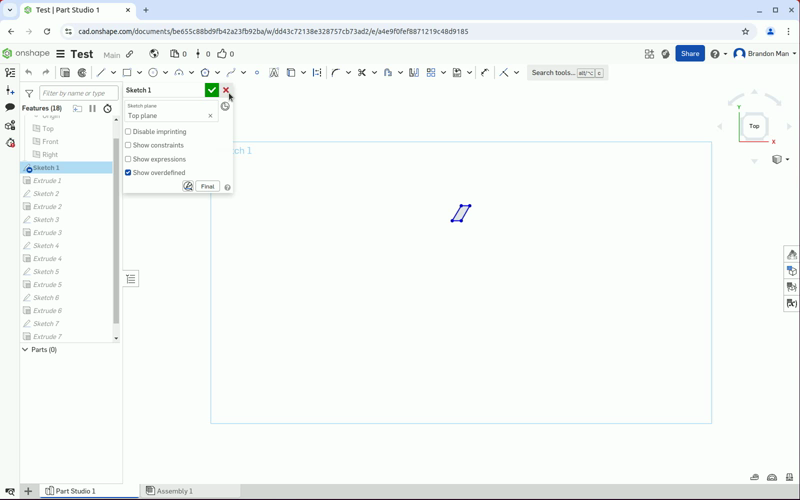
click(229, 92)
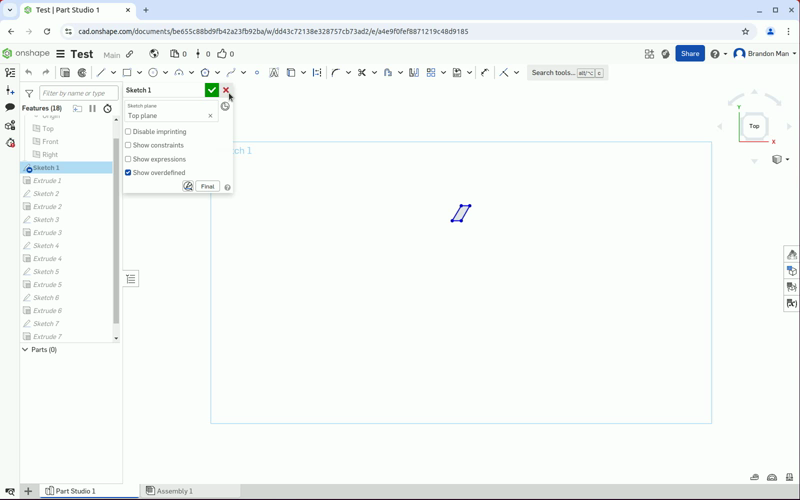
key(shift+s)
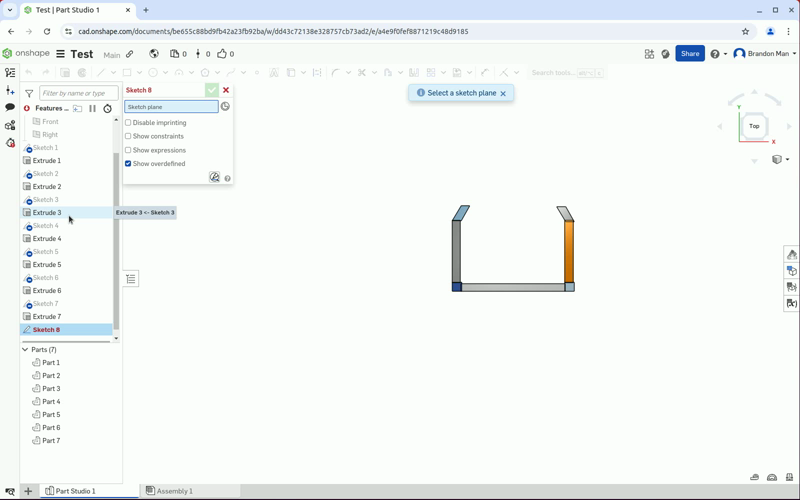
scroll(3)
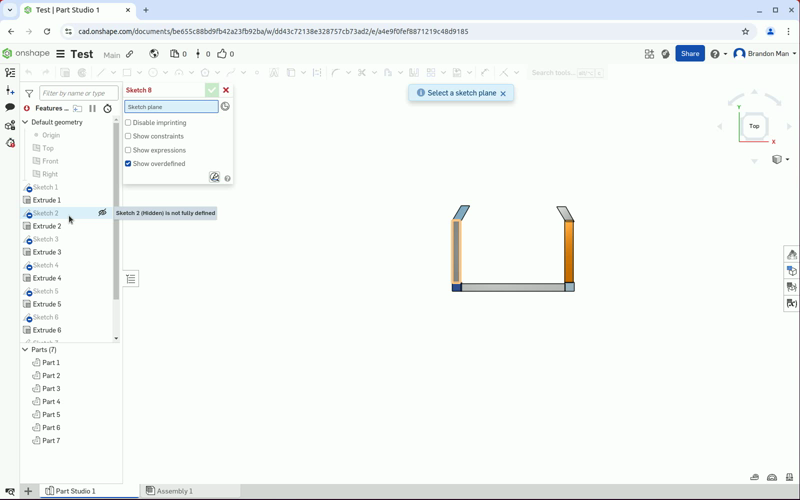
mouse_move(69, 150)
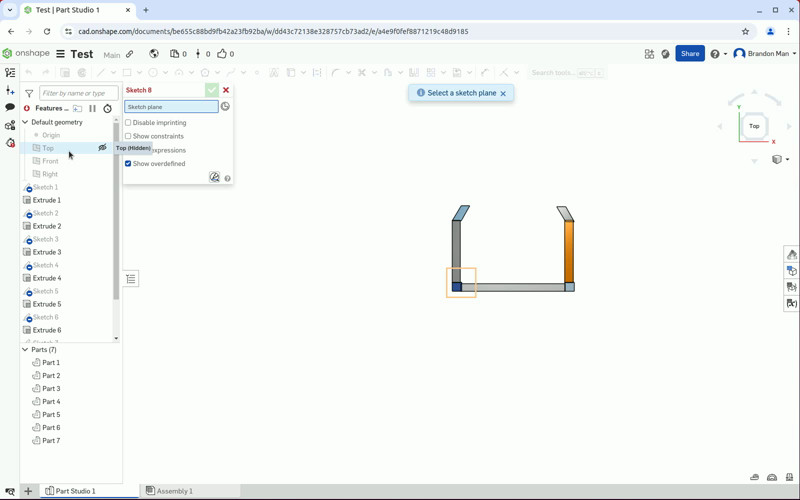
click(69, 150)
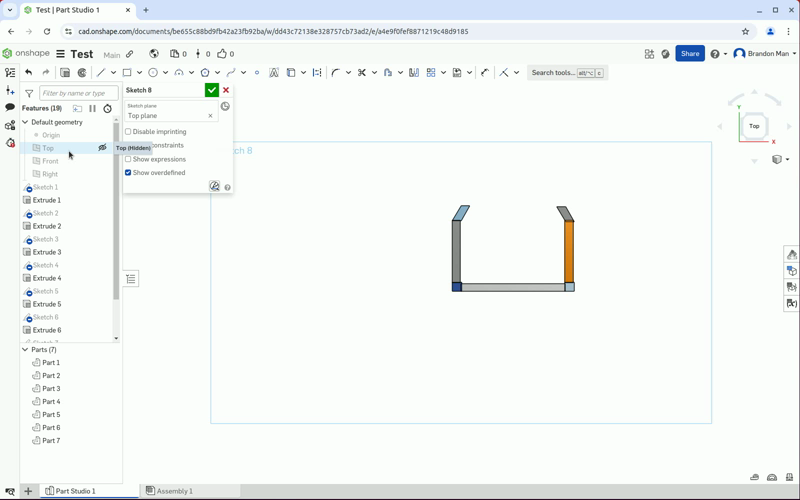
mouse_move(73, 352)
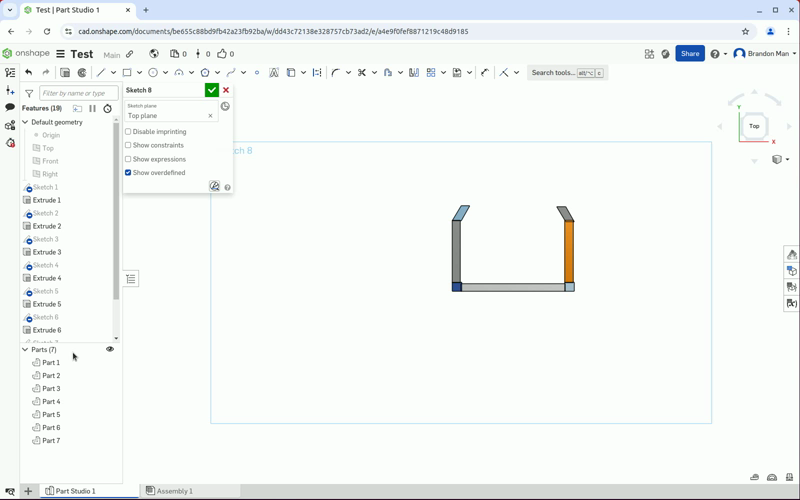
key(y)
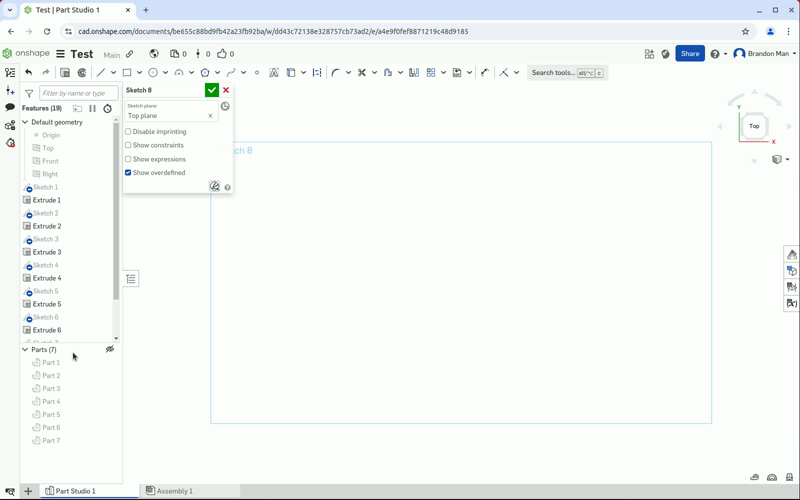
key(l)
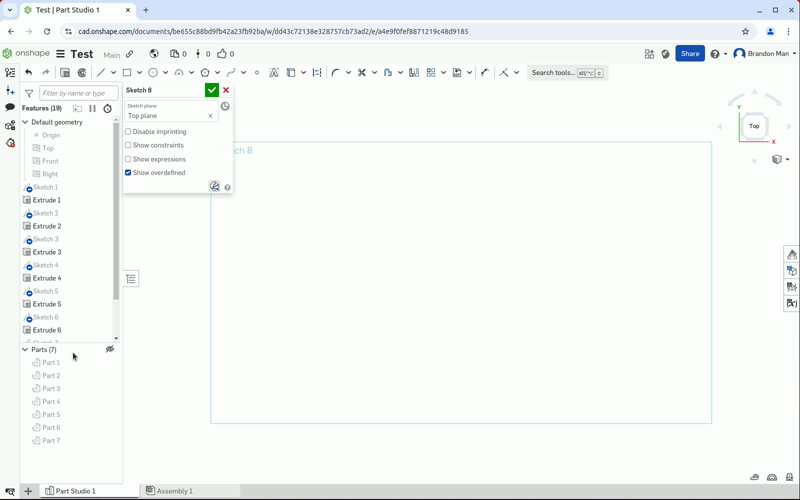
key_down(shift)
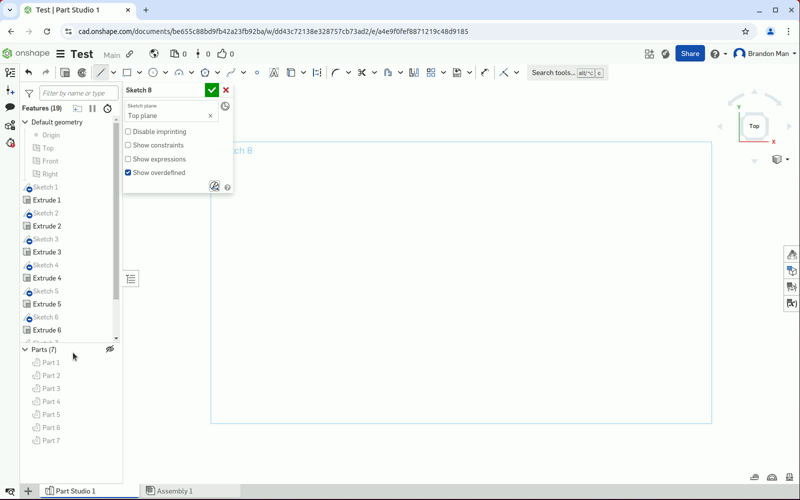
mouse_move(460, 282)
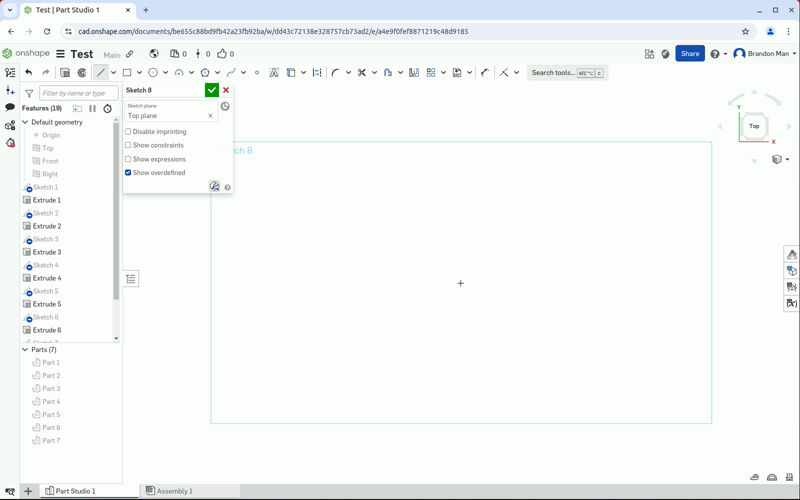
click(460, 282)
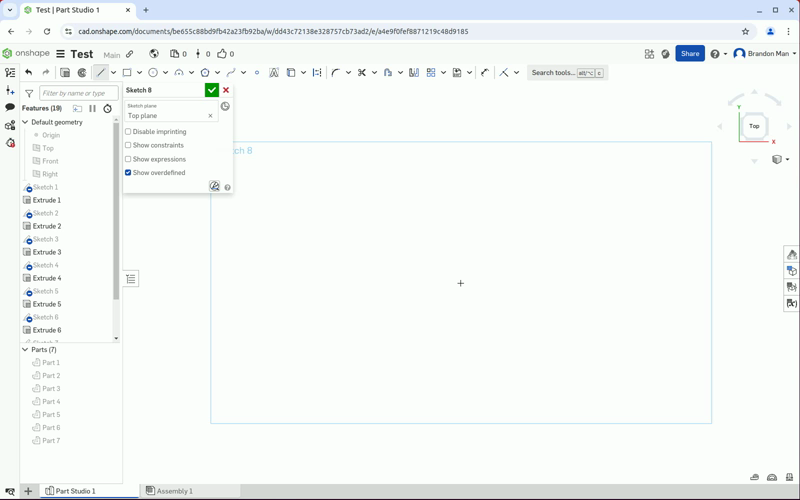
key_up(shift)
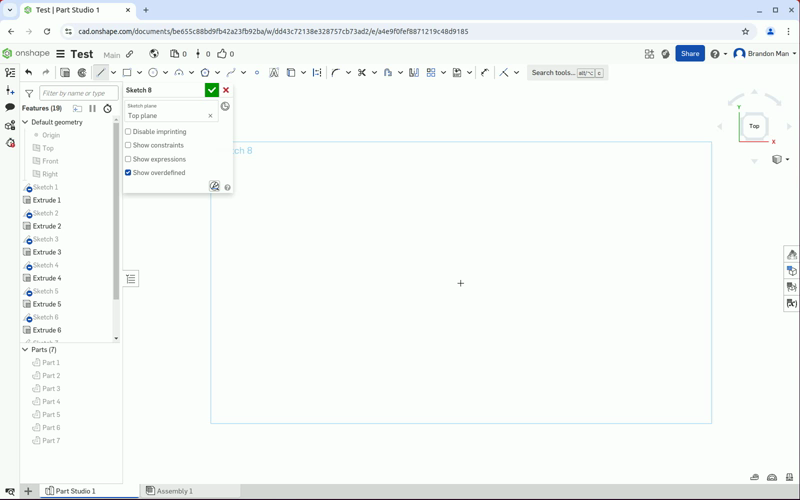
key_down(shift)
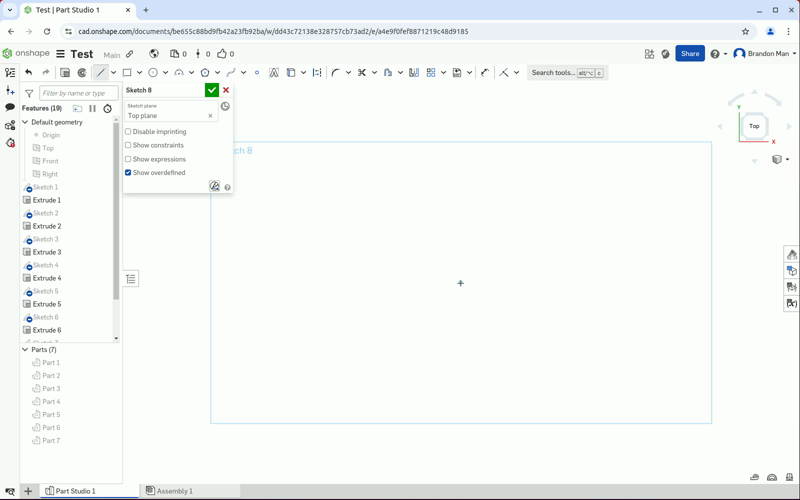
mouse_move(490, 282)
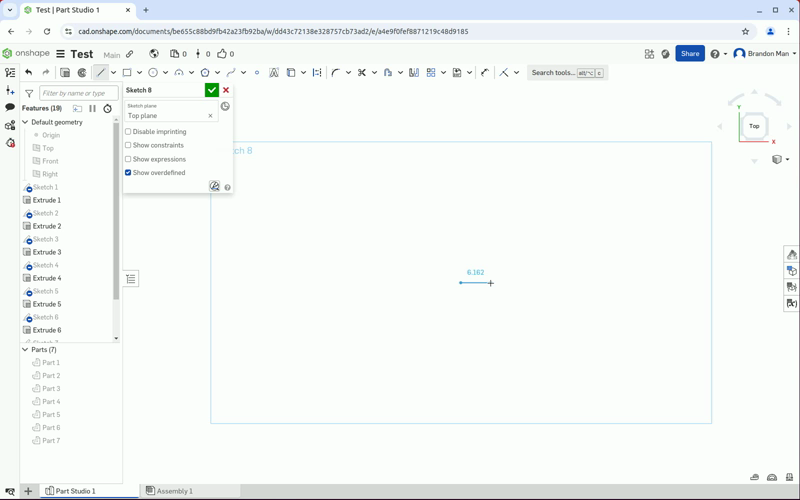
mouse_move(481, 282)
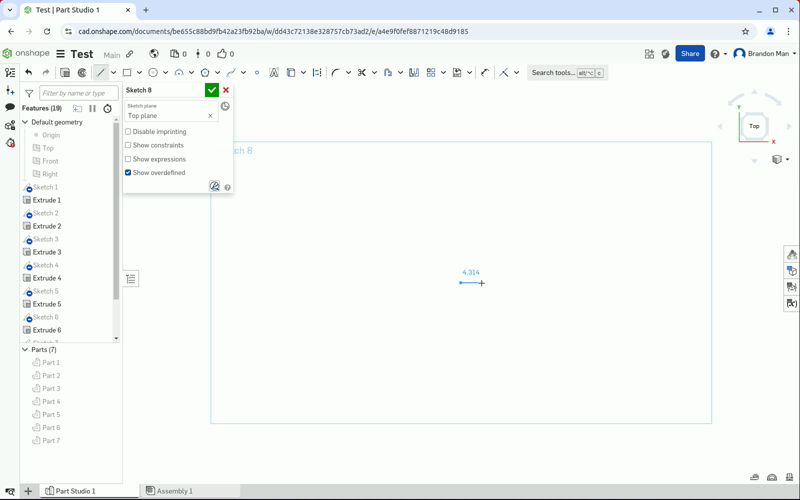
click(481, 282)
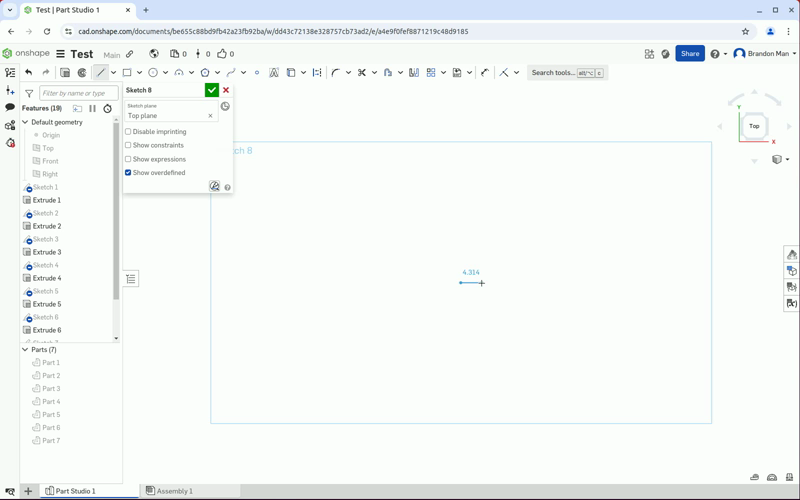
key_up(shift)
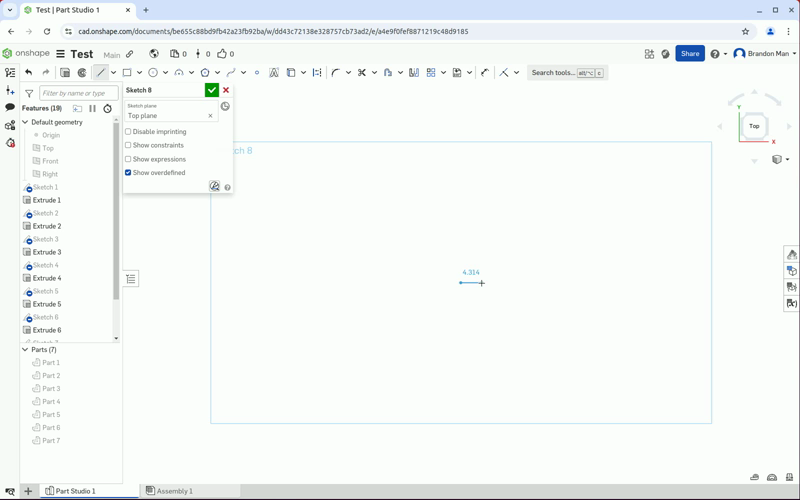
key_down(shift)
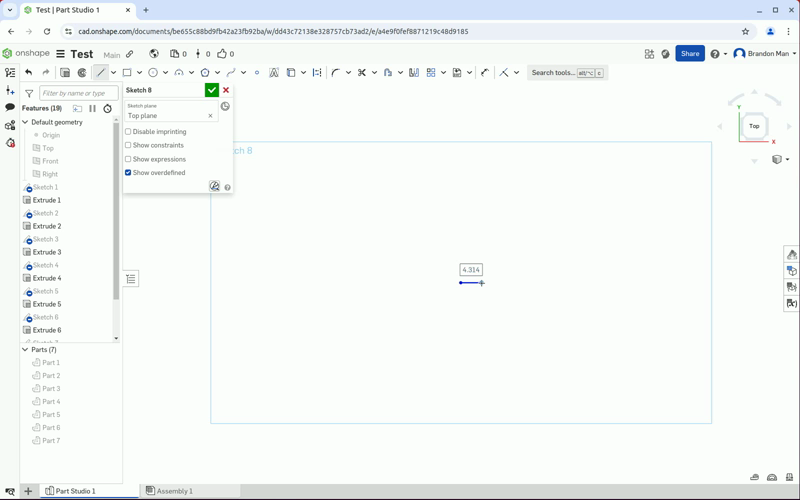
mouse_move(511, 282)
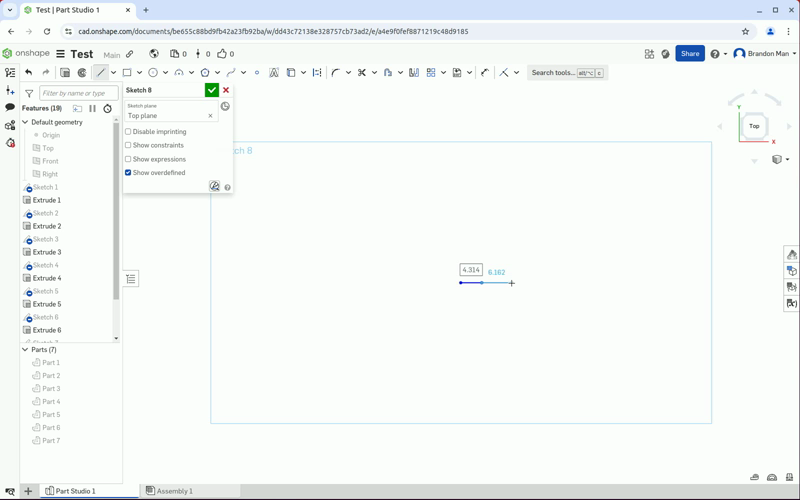
mouse_move(481, 266)
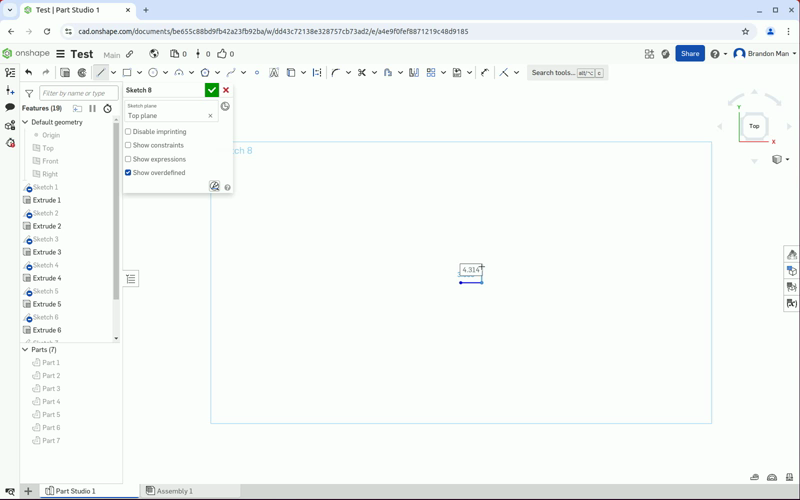
click(481, 266)
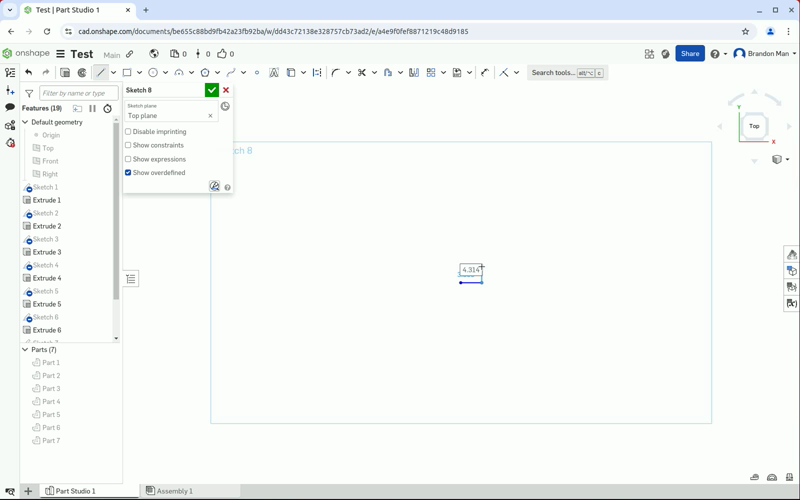
key_up(shift)
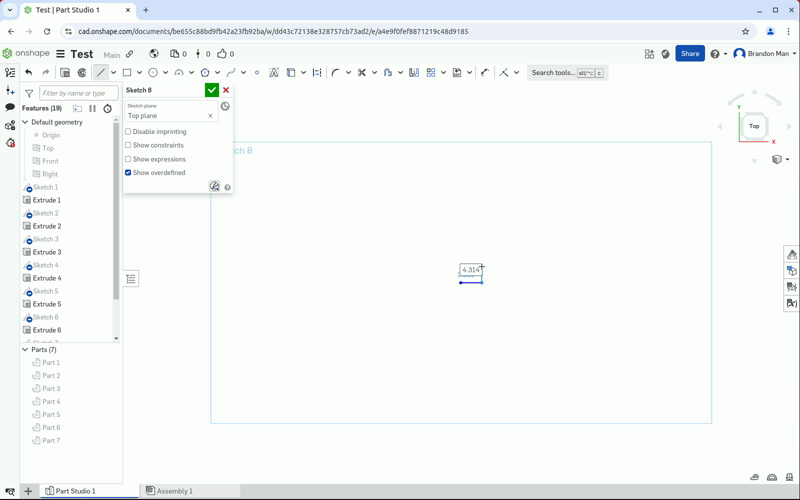
key_down(shift)
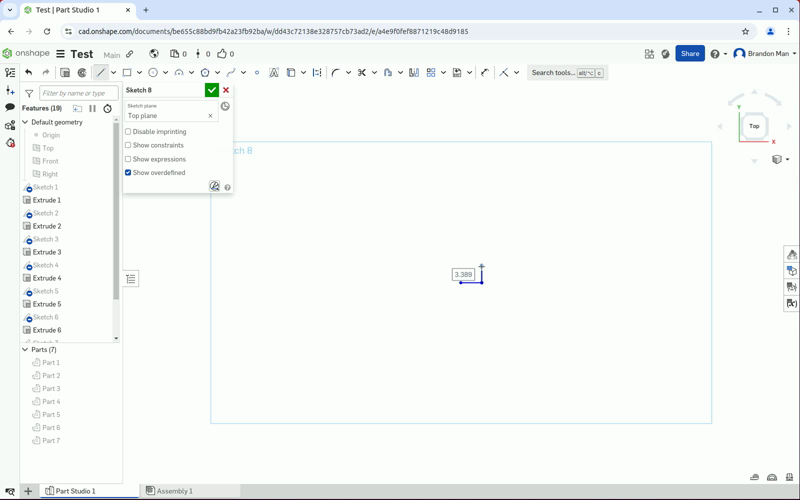
mouse_move(511, 266)
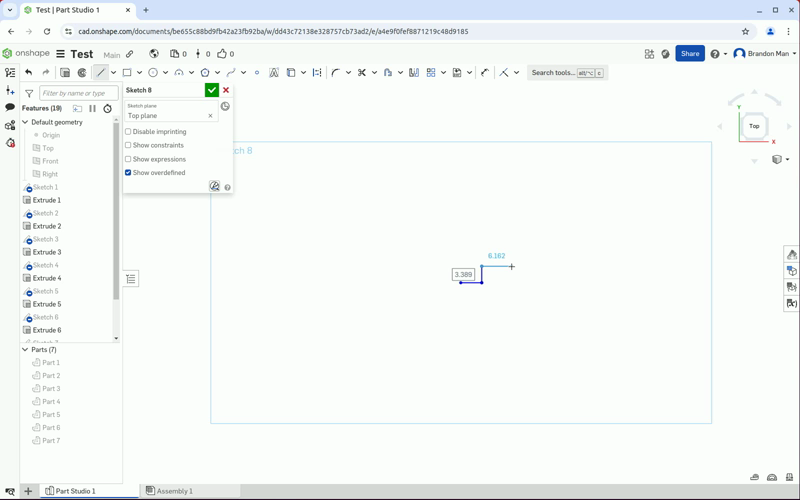
mouse_move(460, 266)
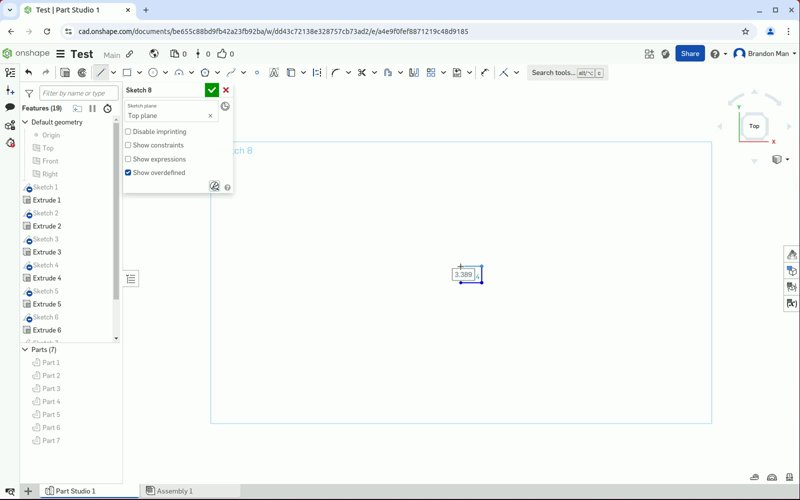
click(460, 266)
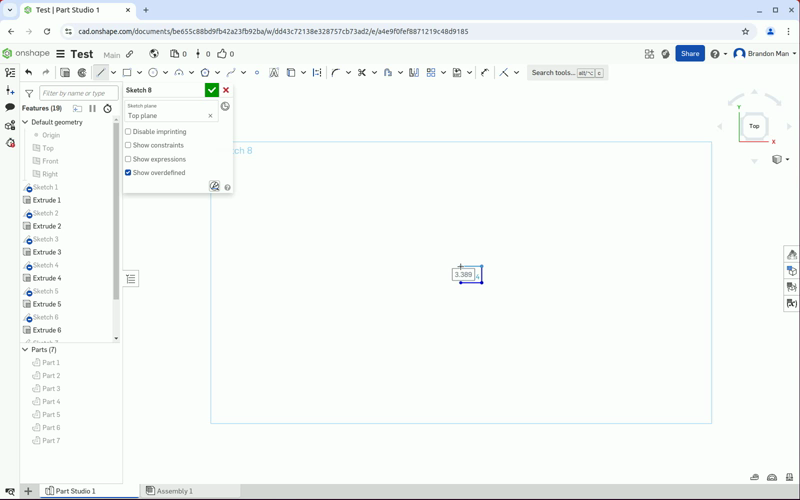
key_up(shift)
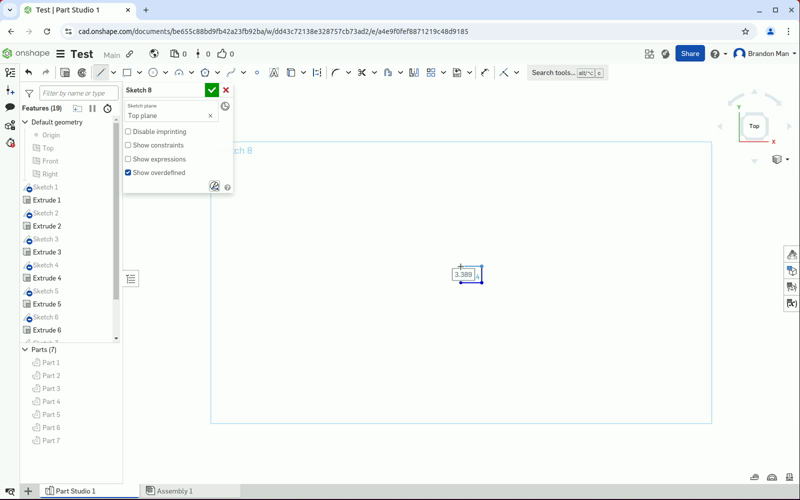
mouse_move(490, 266)
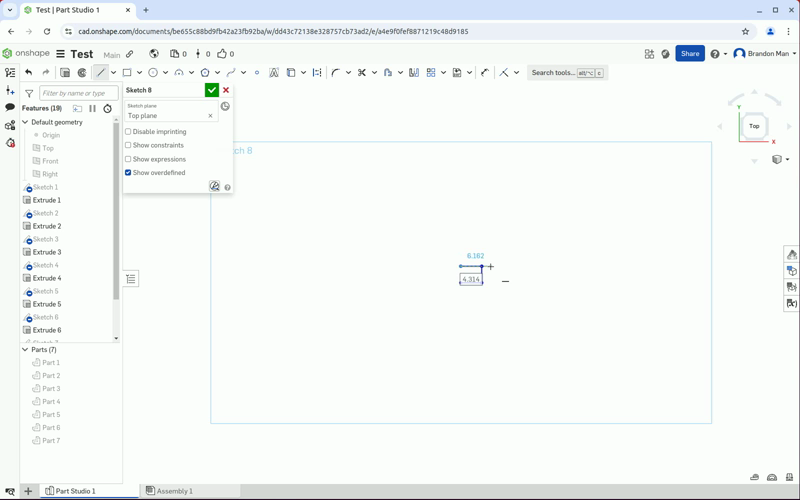
key_down(shift)
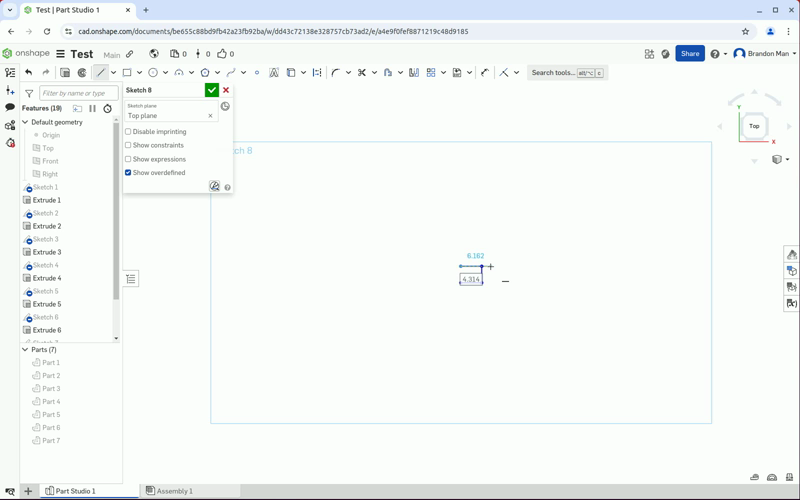
mouse_move(460, 282)
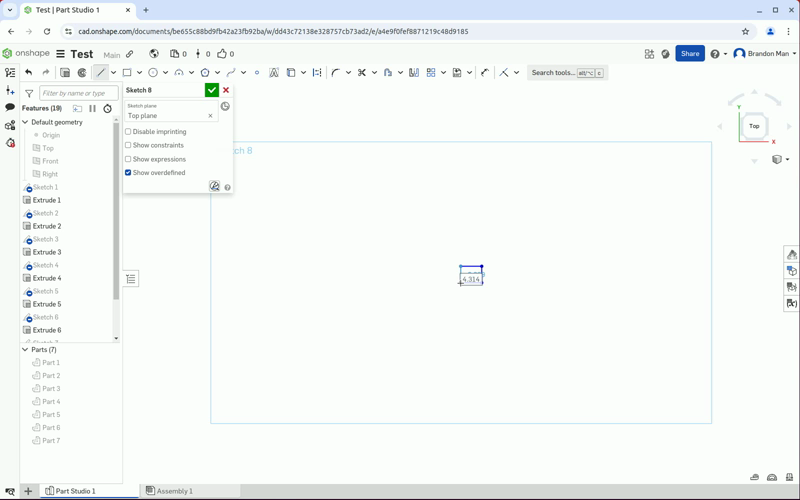
key_up(shift)
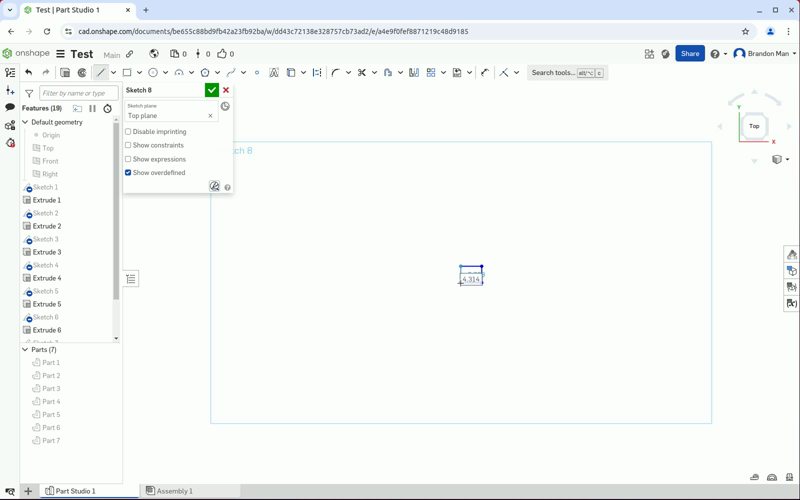
click(460, 282)
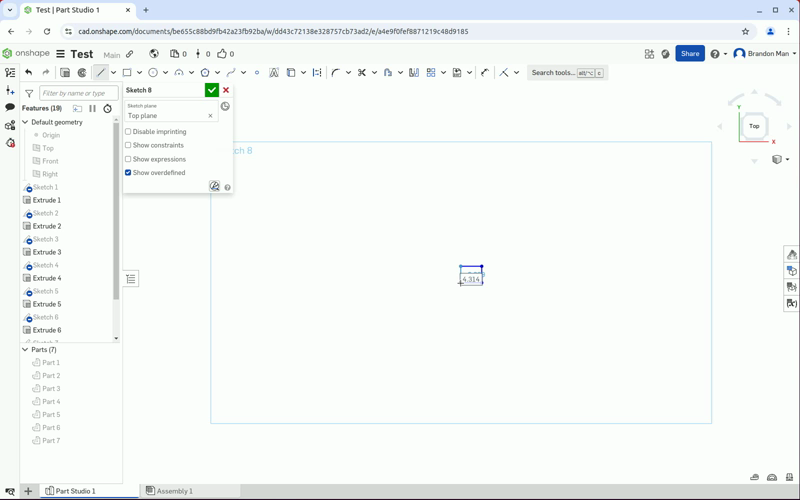
key(esc)
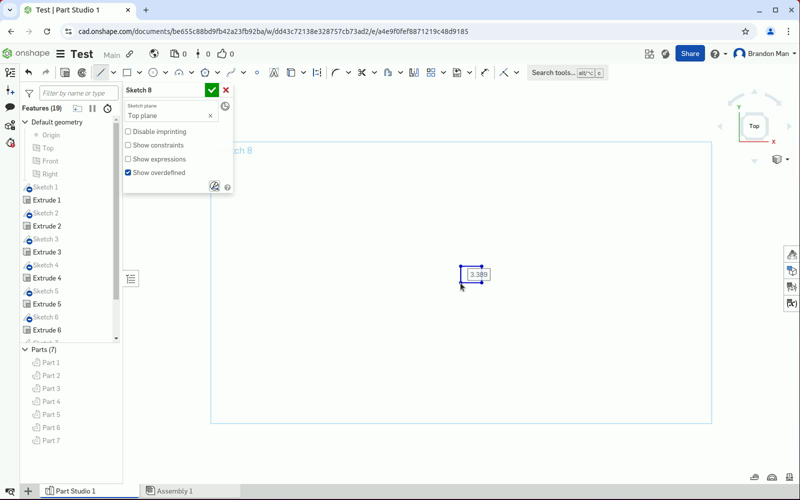
mouse_move(461, 267)
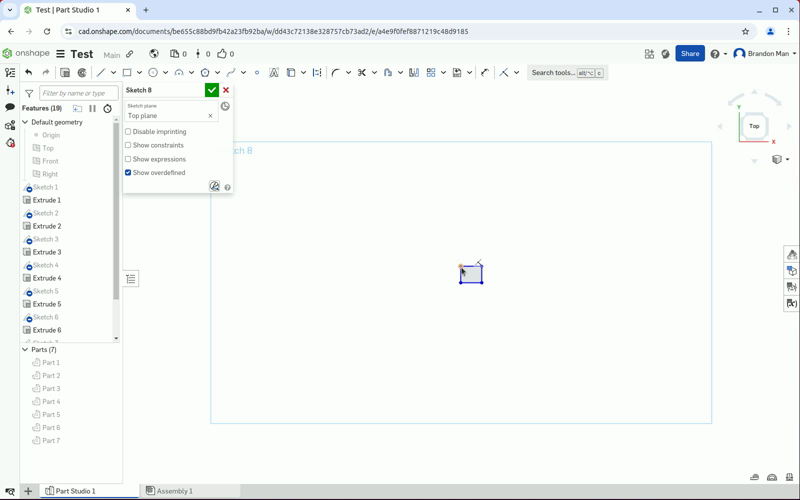
scroll(6)
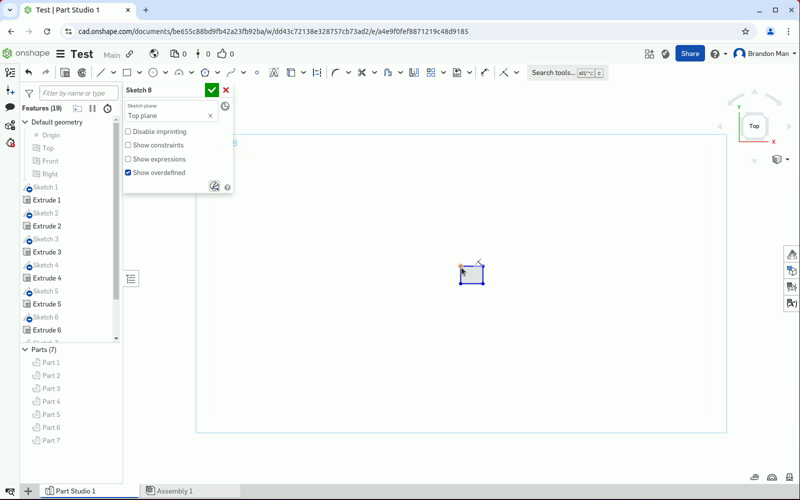
scroll(6)
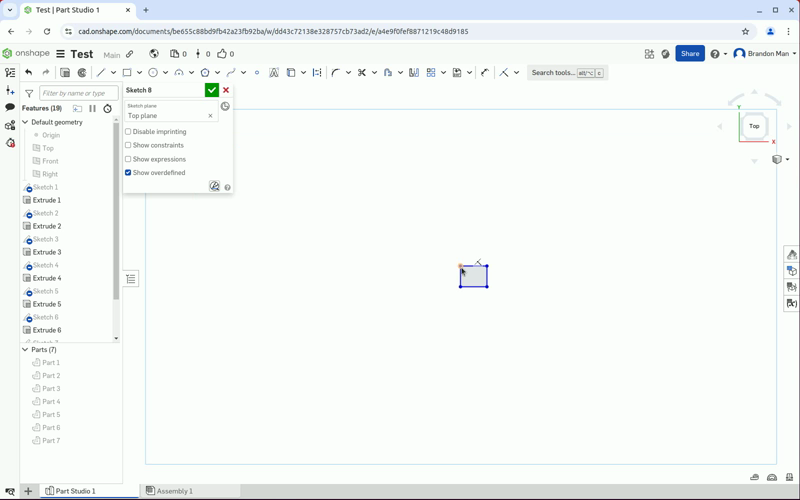
scroll(6)
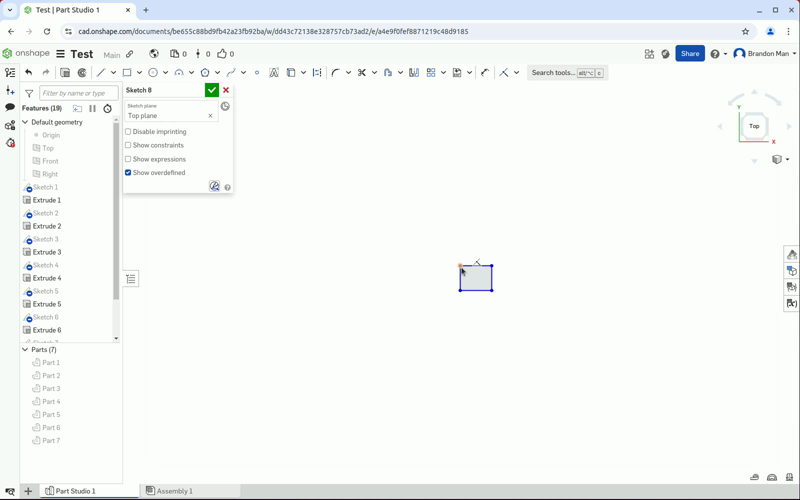
scroll(6)
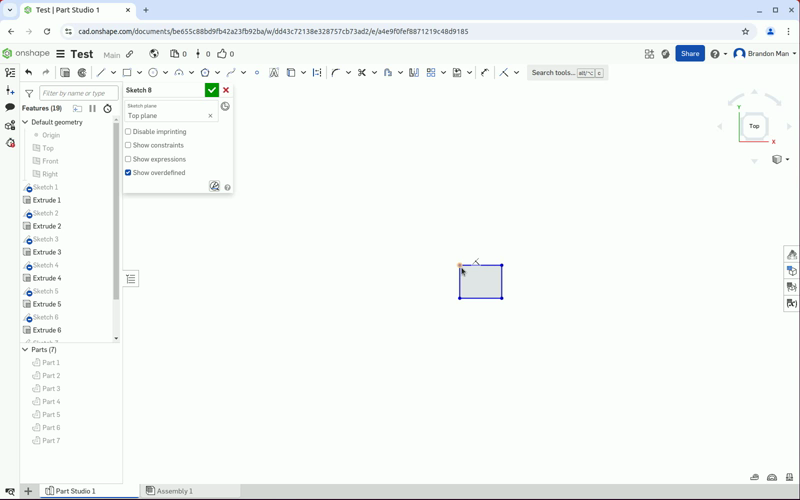
scroll(6)
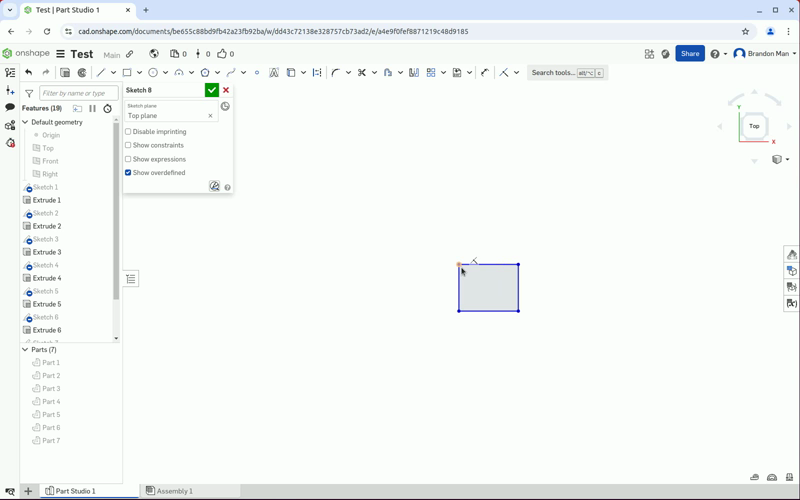
scroll(6)
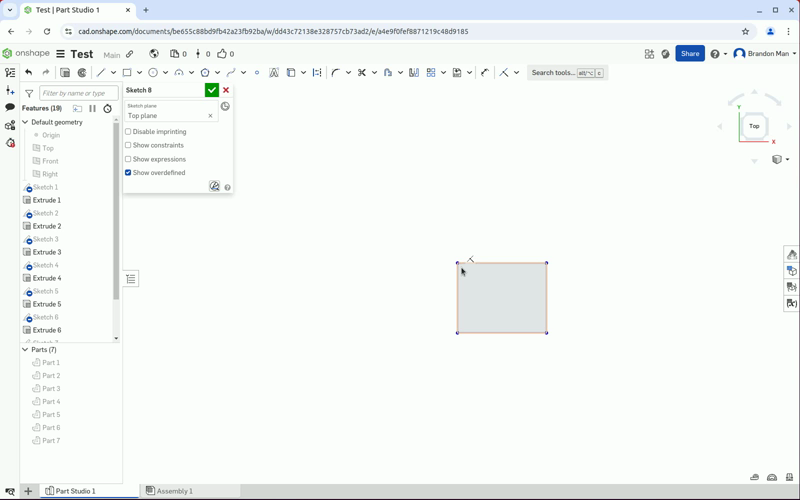
scroll(6)
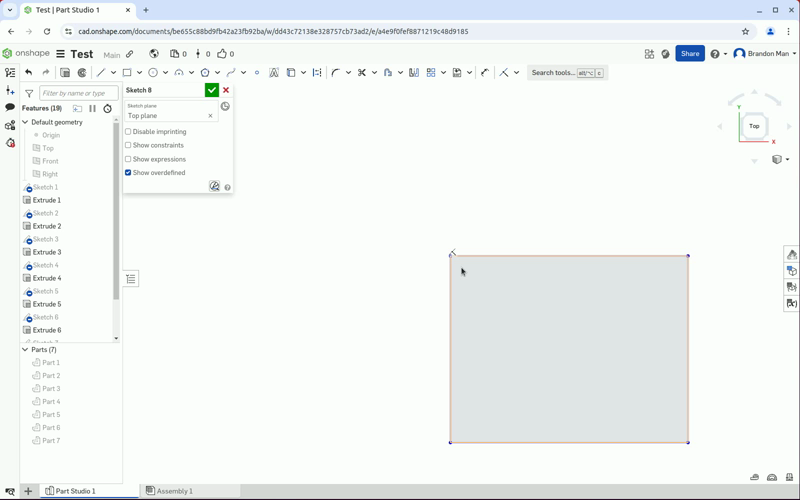
click(461, 267)
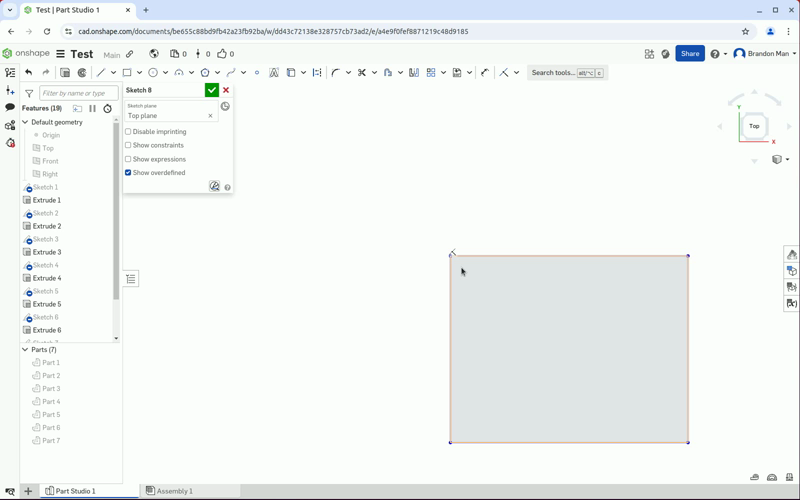
scroll(-6)
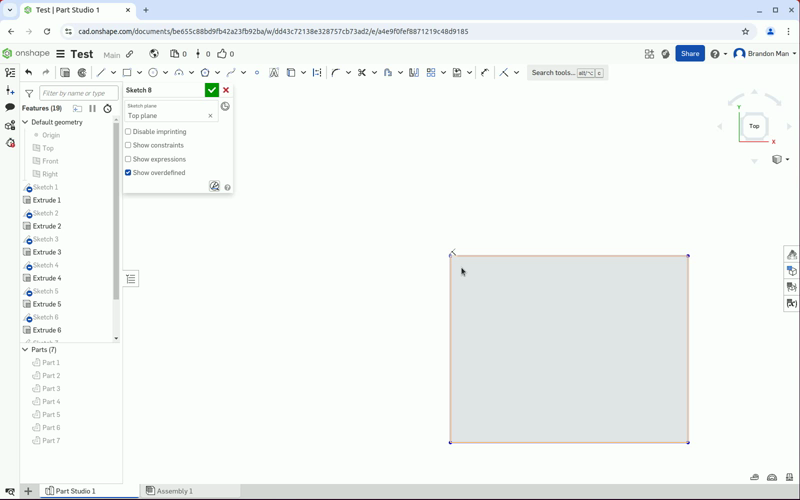
scroll(-6)
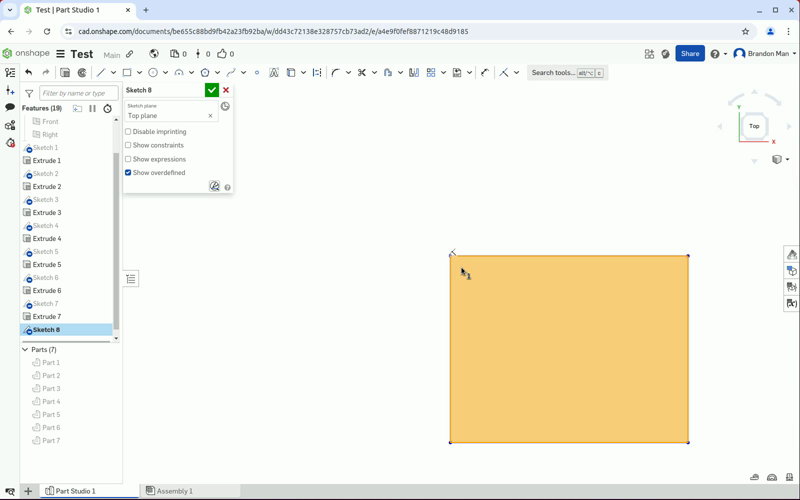
scroll(-6)
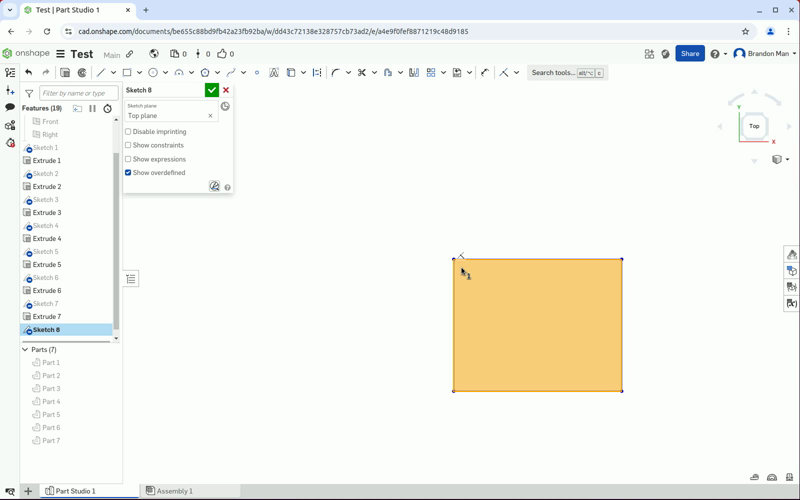
scroll(-6)
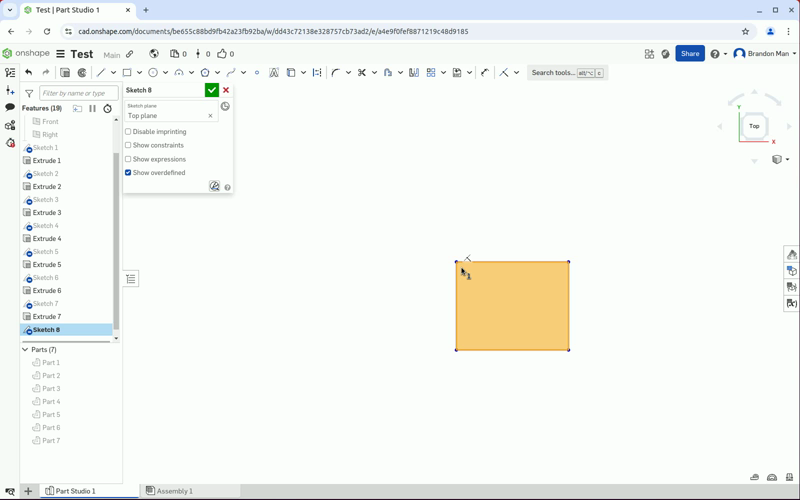
scroll(-6)
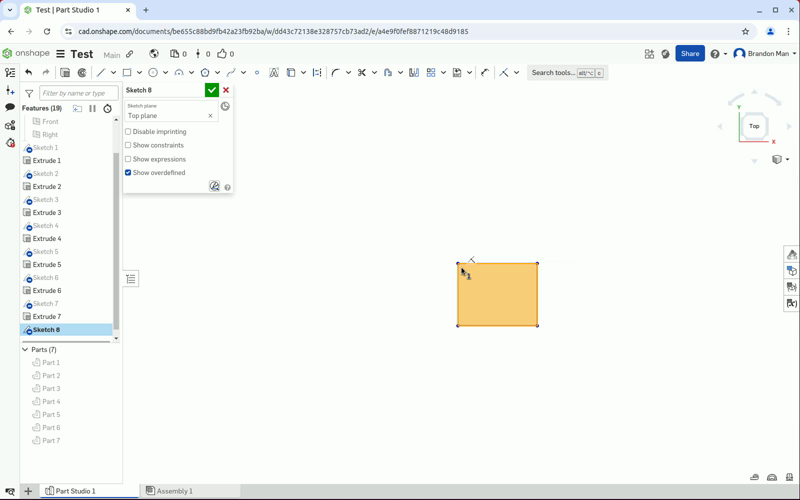
scroll(-6)
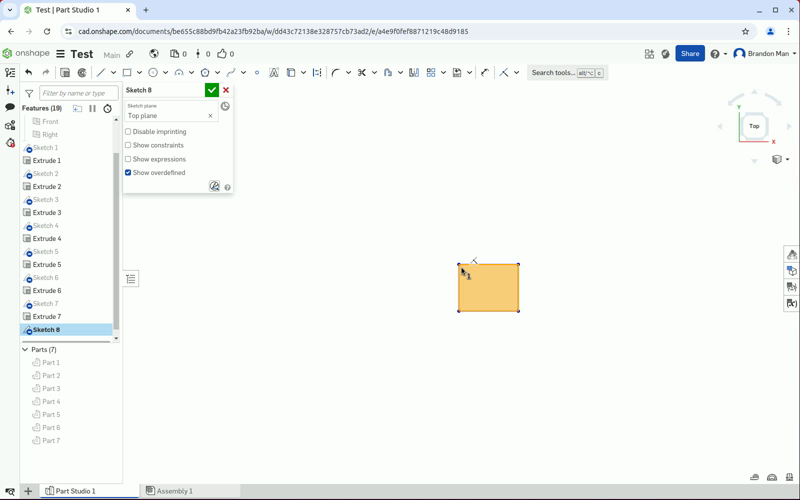
scroll(-6)
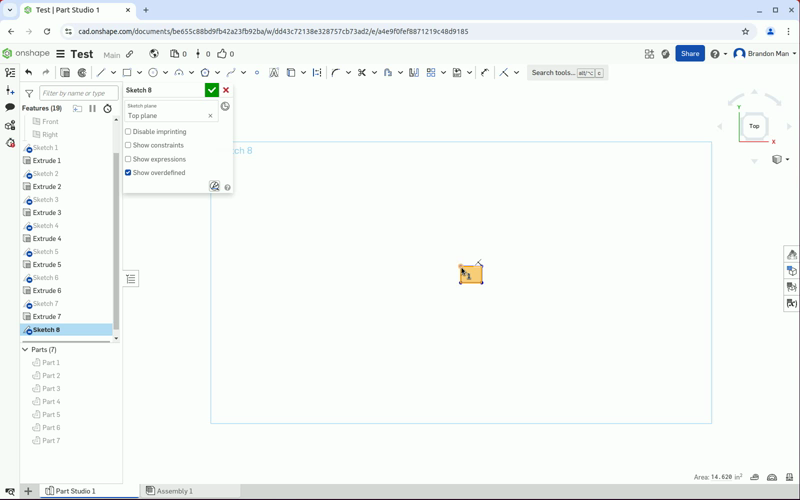
mouse_move(73, 352)
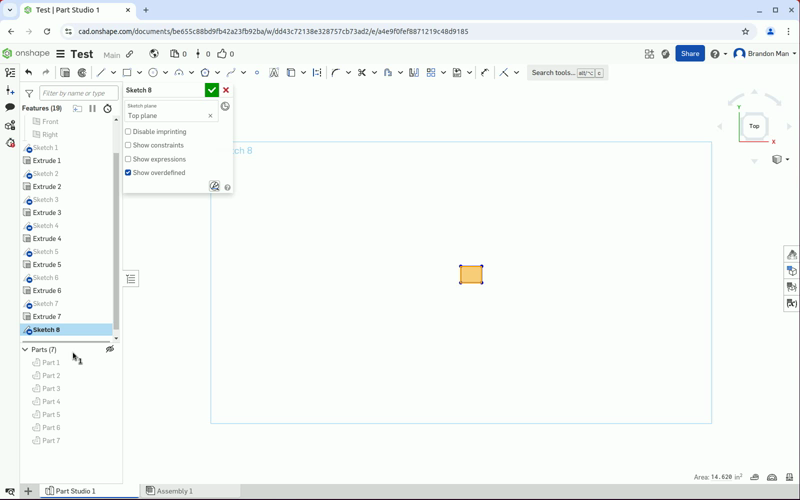
key(shift+y)
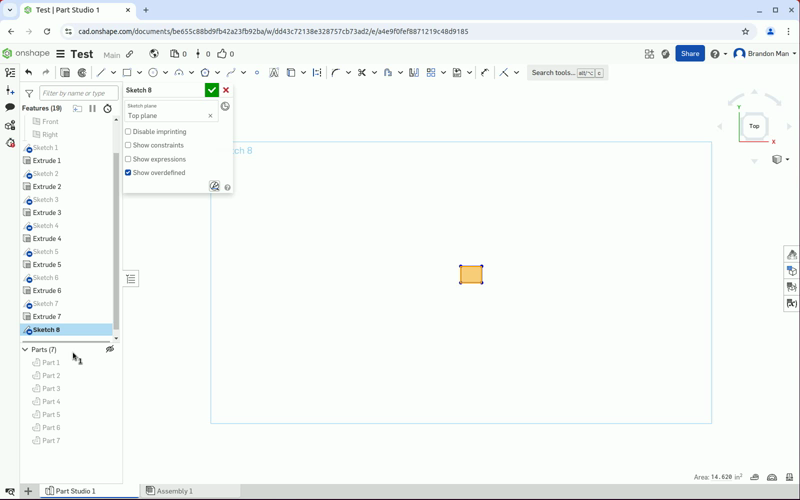
key(shift+e)
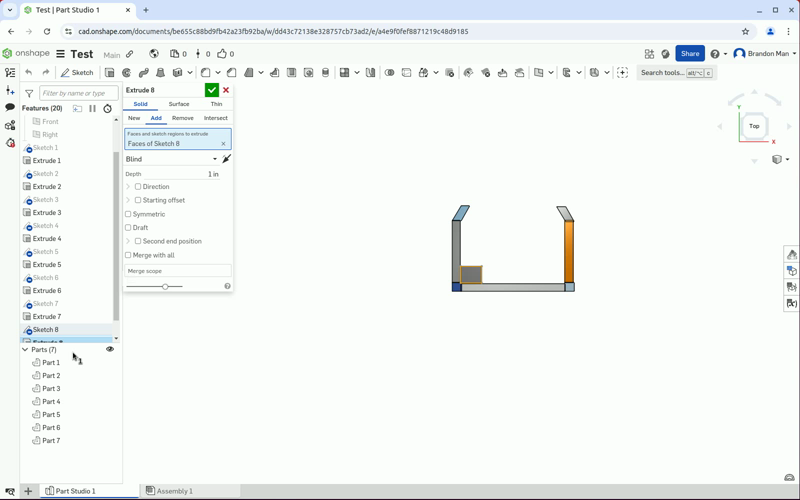
mouse_move(143, 106)
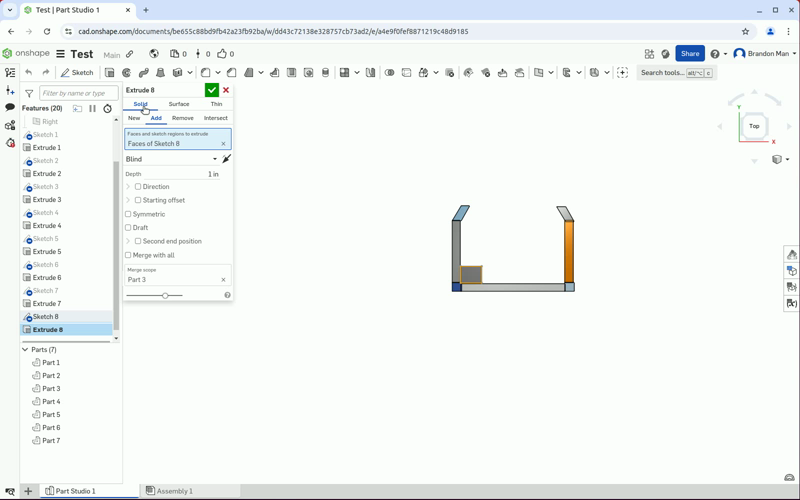
click(143, 106)
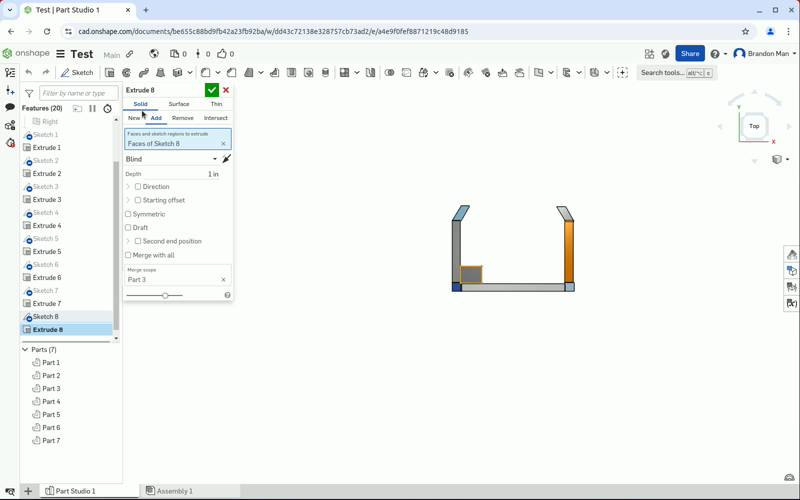
mouse_move(137, 120)
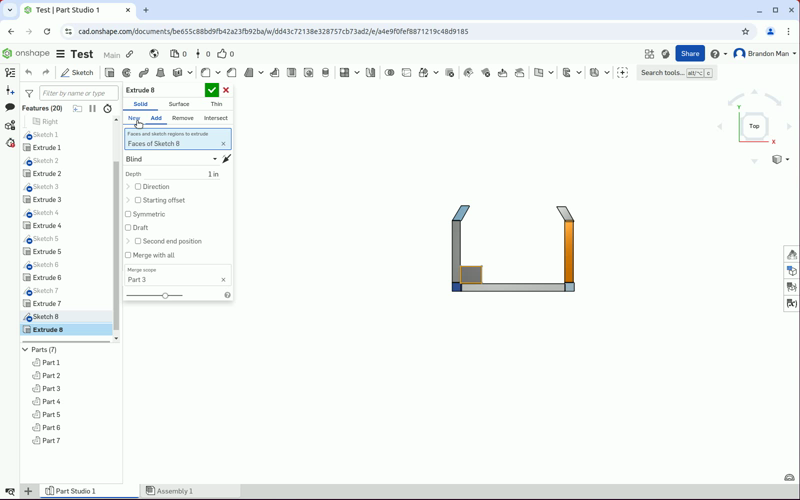
click(137, 120)
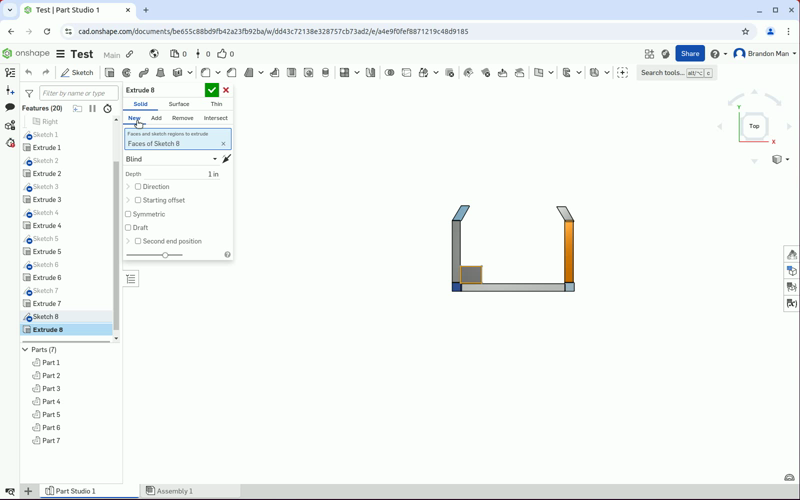
key(tab, 4)
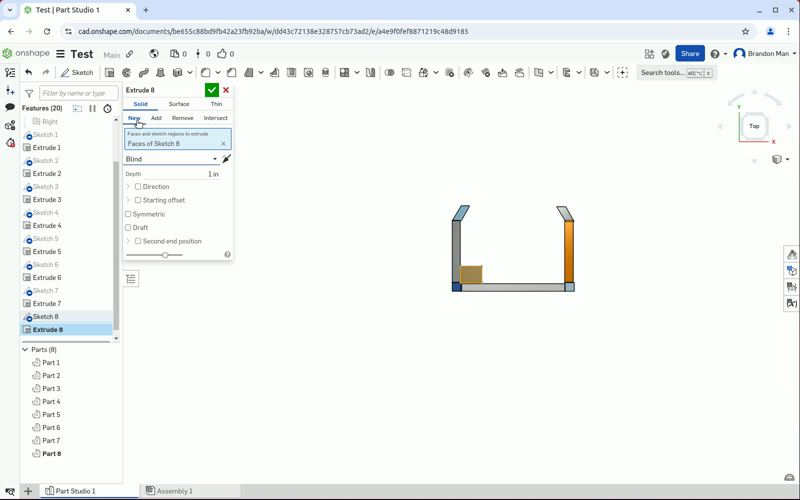
text(14.443)
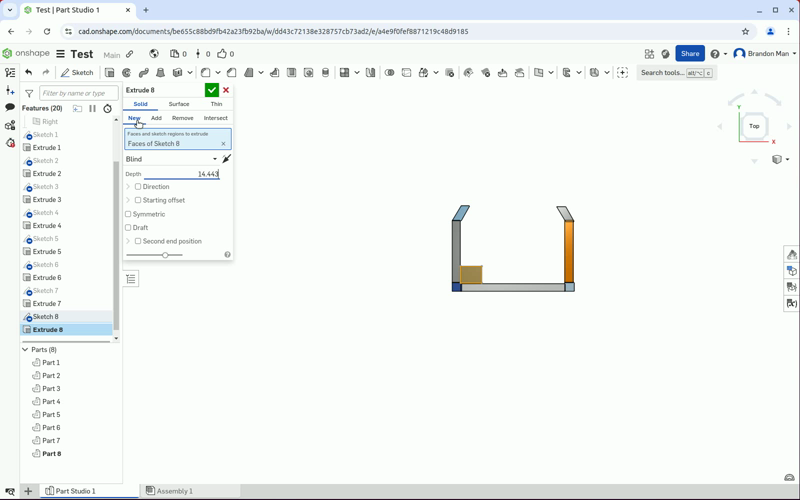
key(enter)
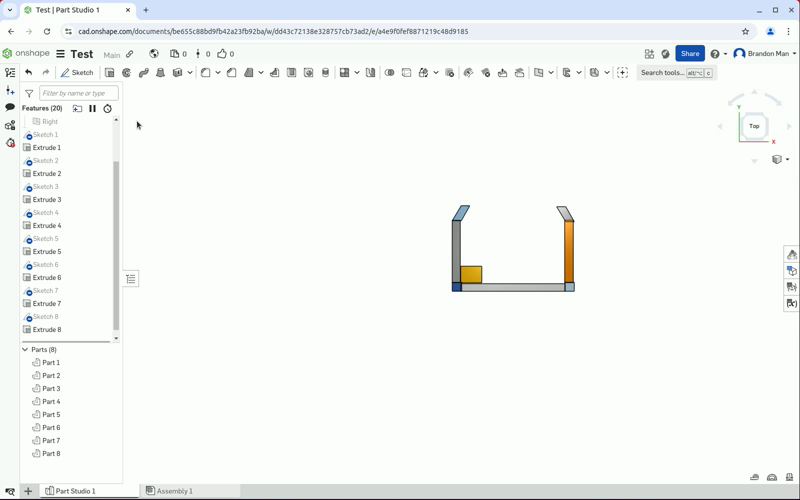
key(shift+h)
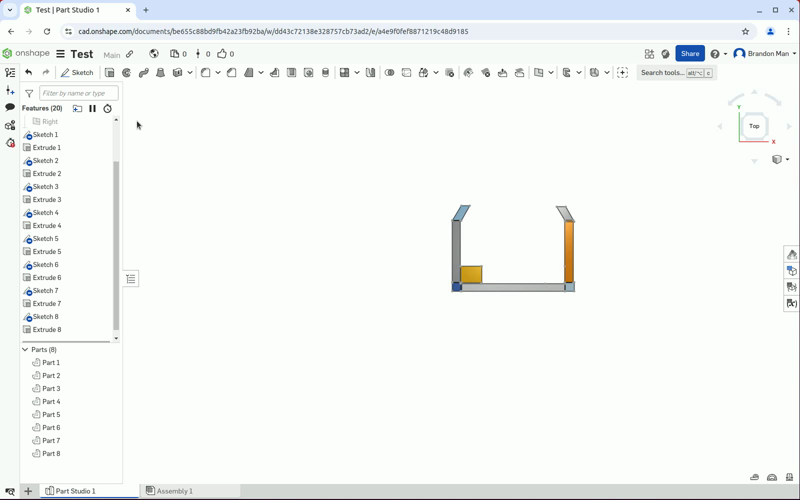
key(shift+h)
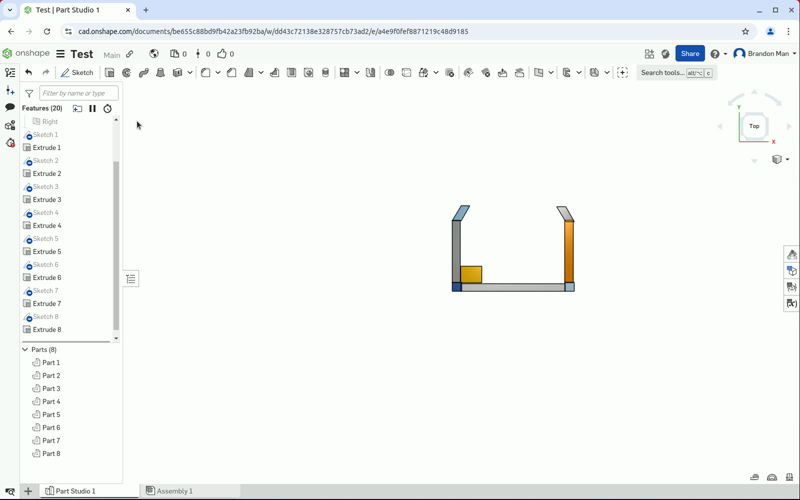
mouse_move(69, 137)
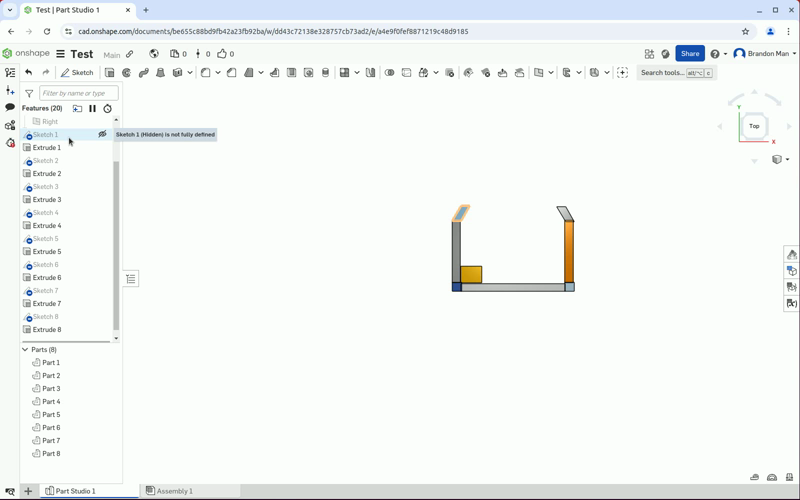
click(69, 137)
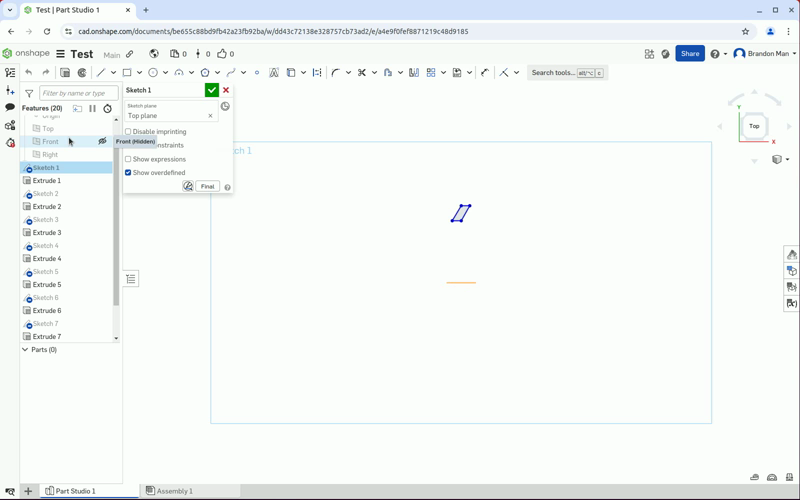
mouse_move(229, 92)
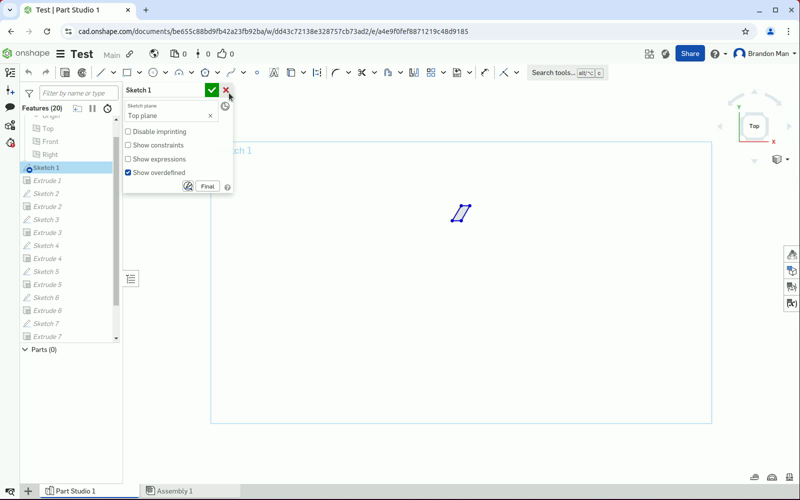
click(229, 92)
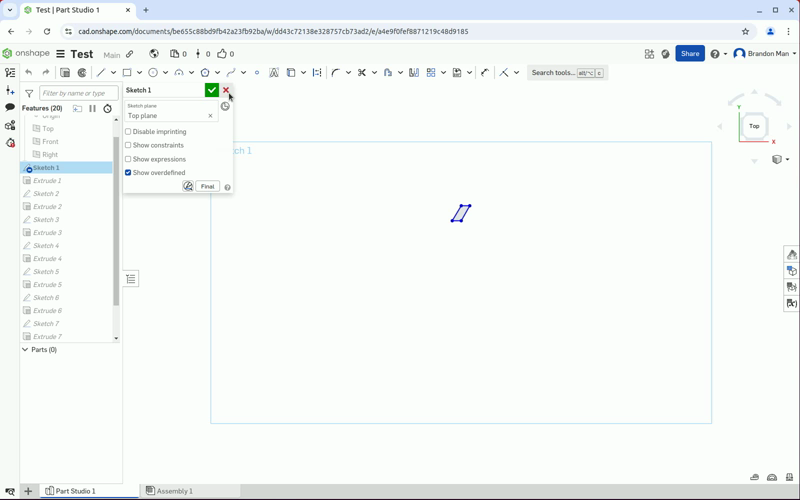
key(shift+s)
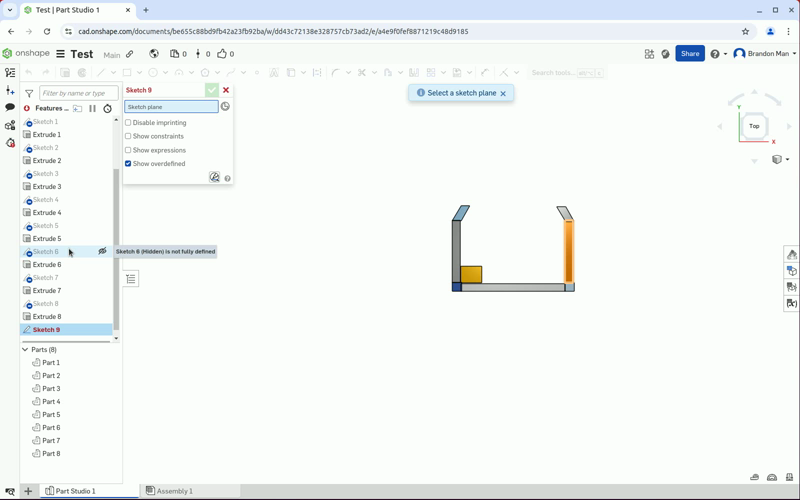
scroll(3)
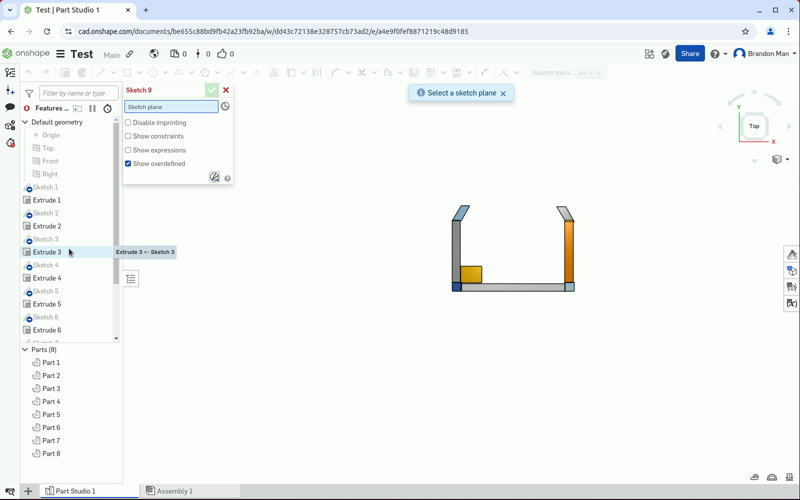
mouse_move(69, 150)
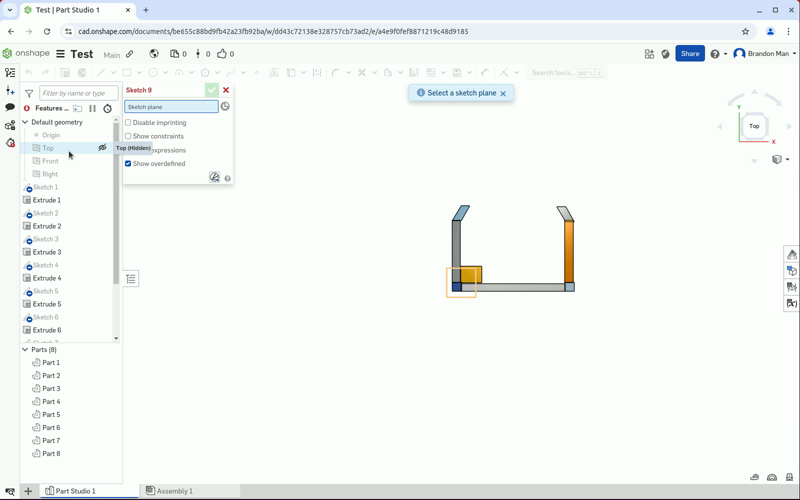
click(69, 150)
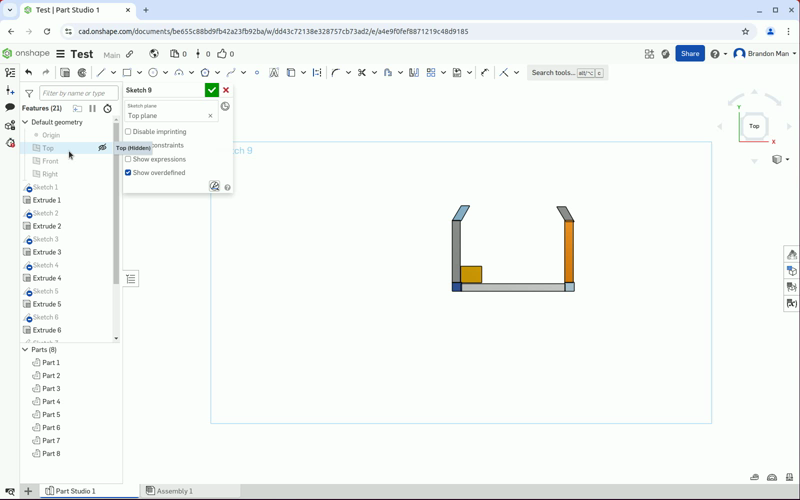
mouse_move(73, 352)
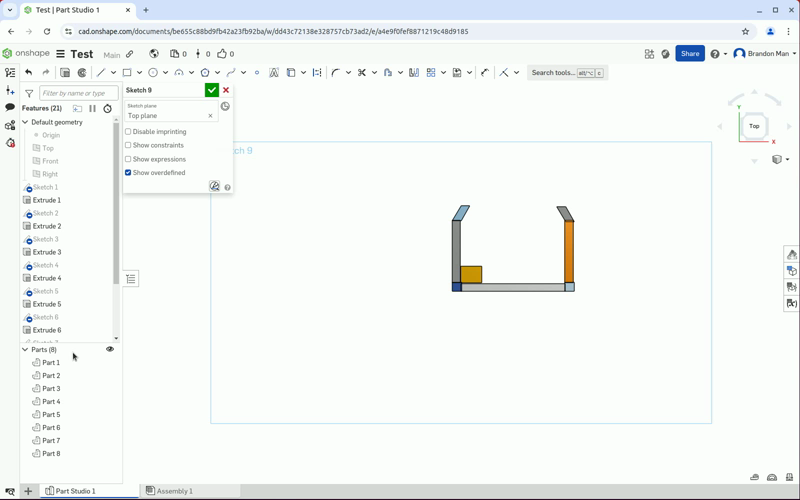
key(y)
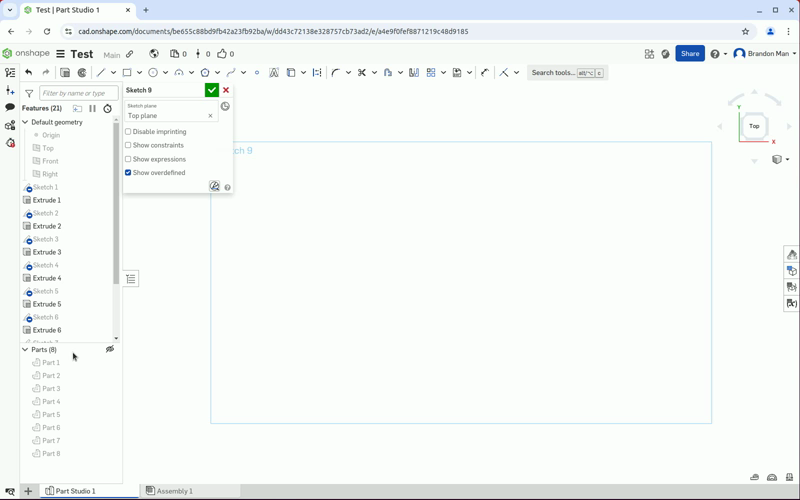
key(l)
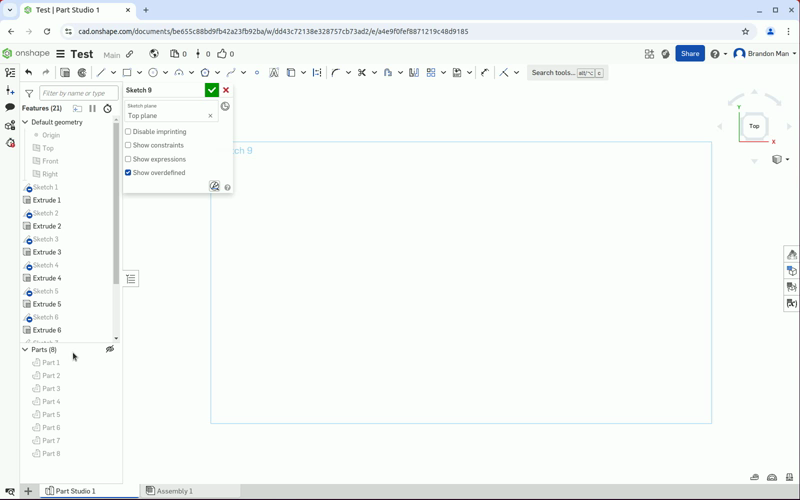
key_down(shift)
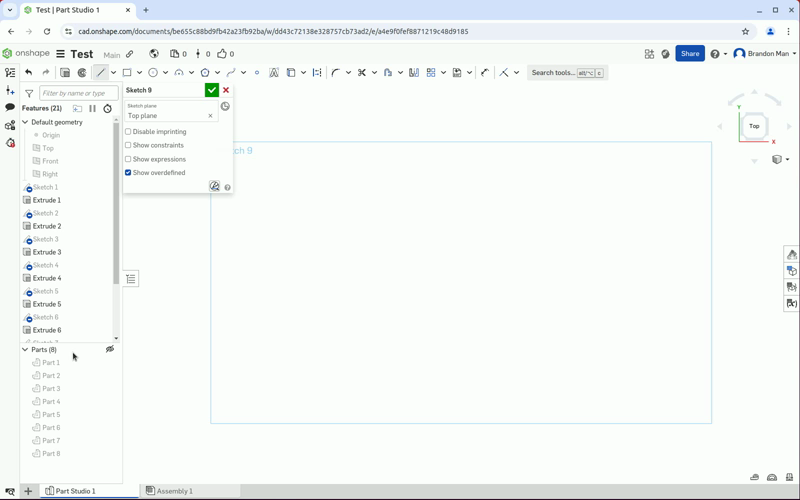
mouse_move(545, 282)
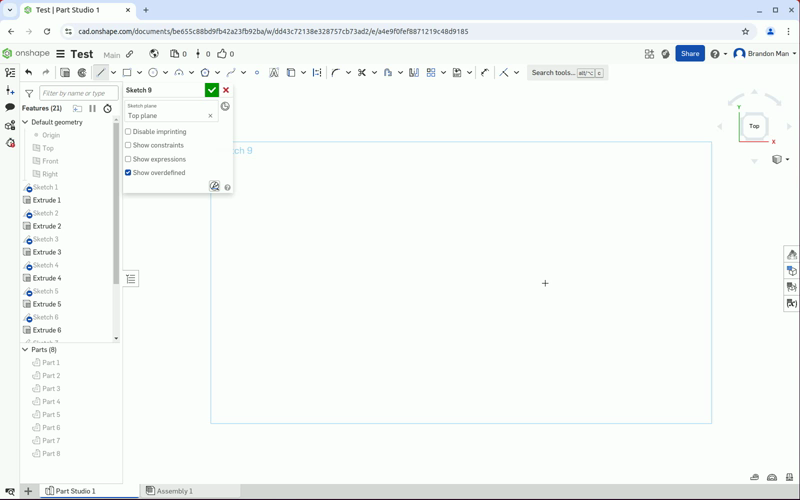
click(545, 282)
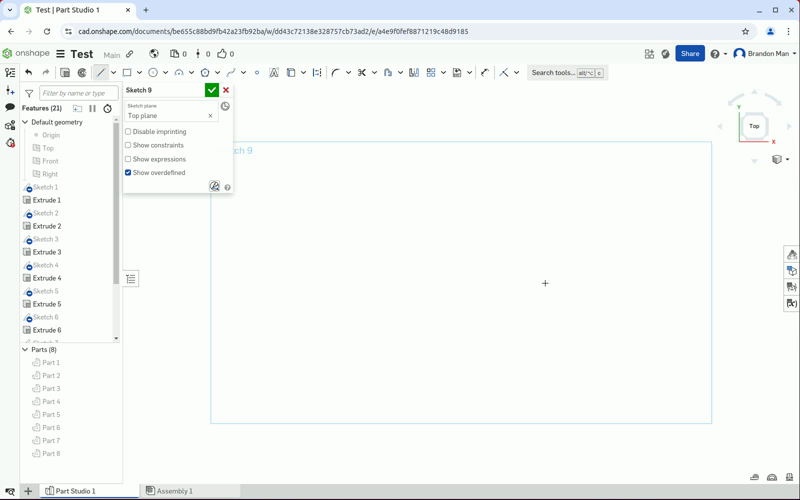
key_up(shift)
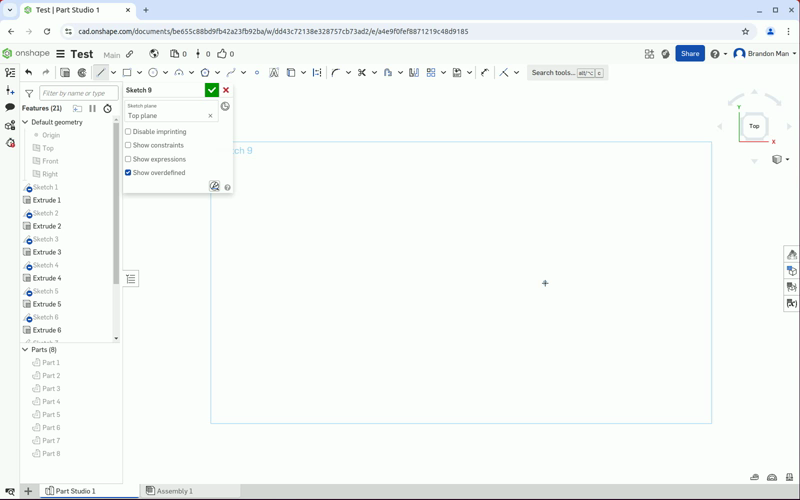
key_down(shift)
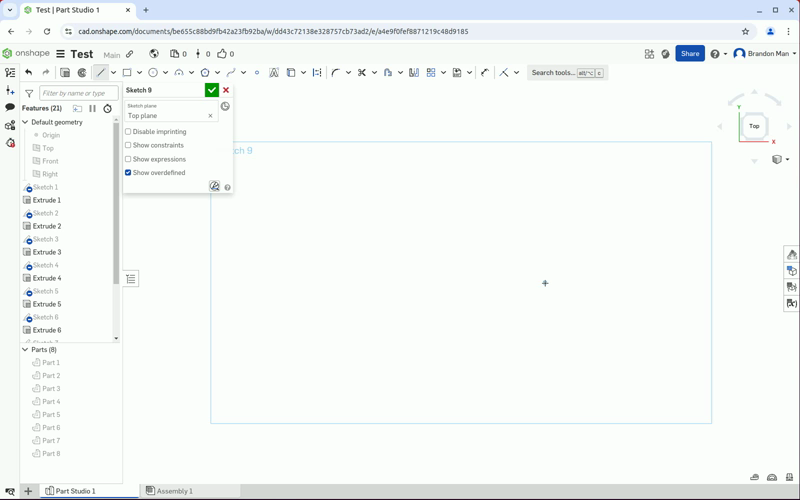
mouse_move(575, 282)
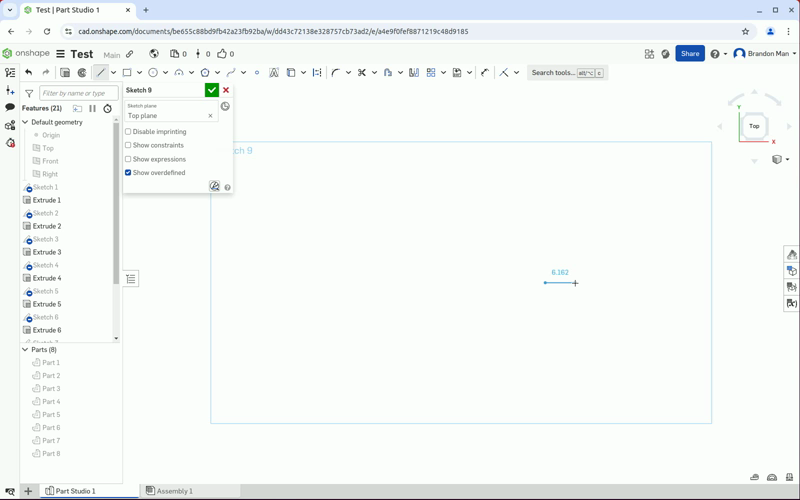
mouse_move(566, 282)
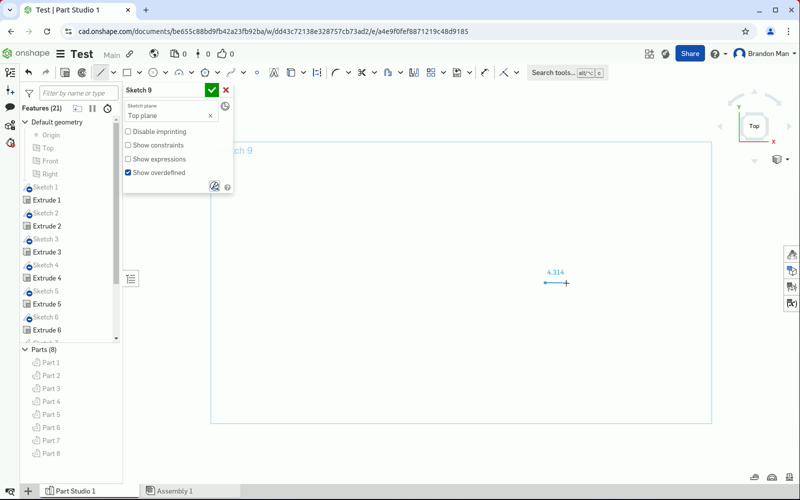
click(566, 282)
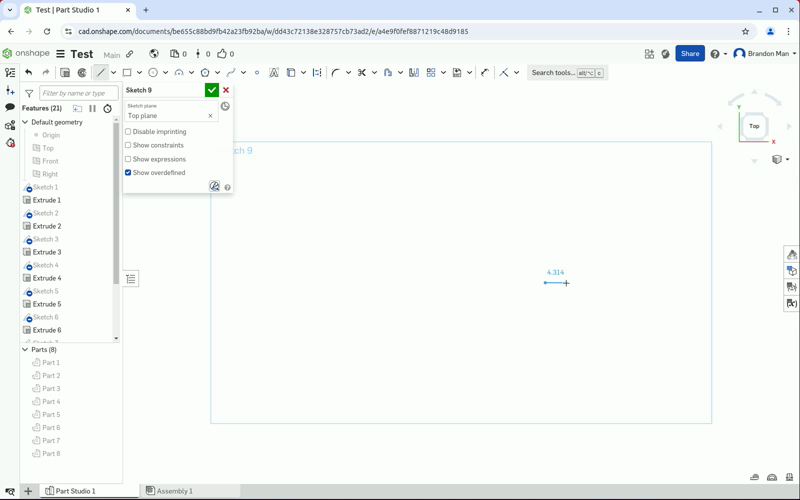
key_up(shift)
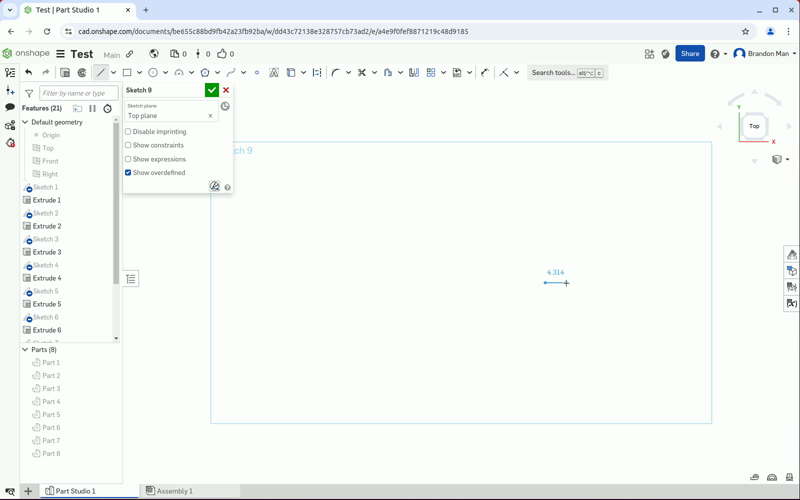
key_down(shift)
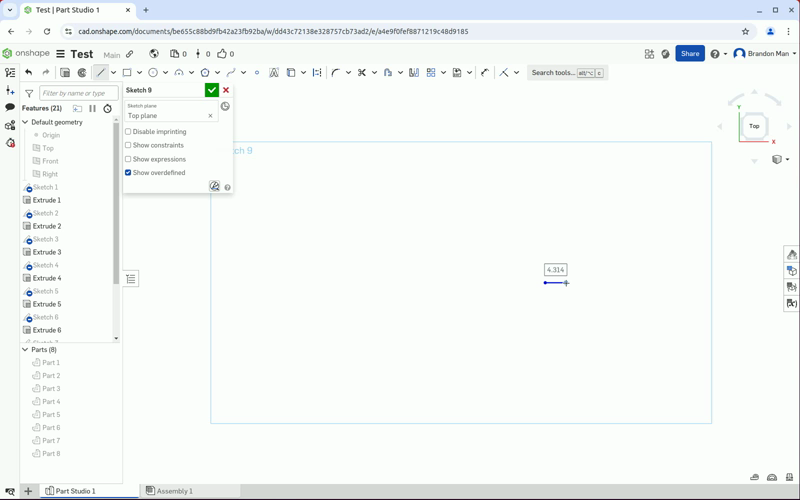
mouse_move(589, 282)
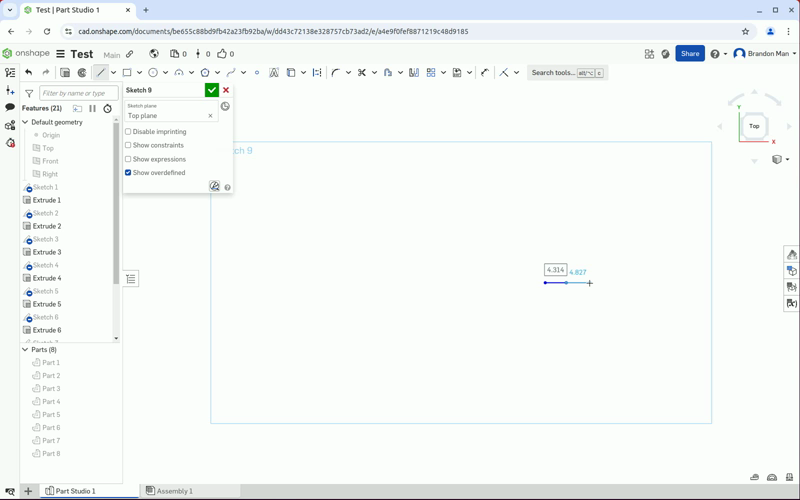
mouse_move(566, 266)
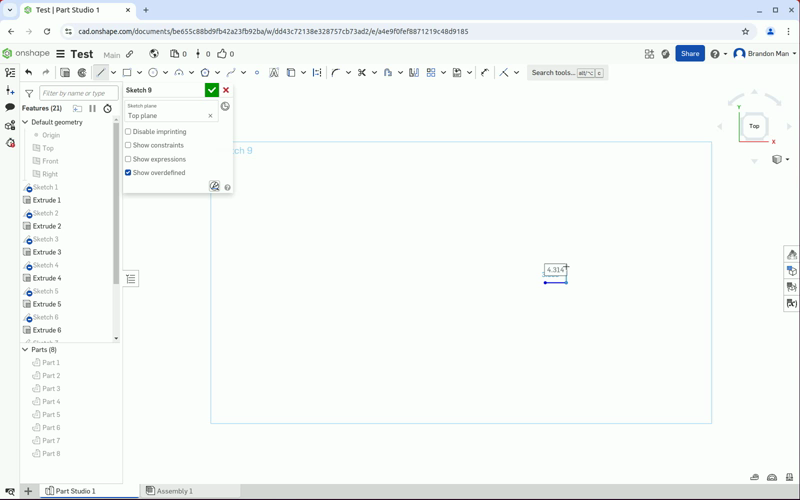
click(566, 266)
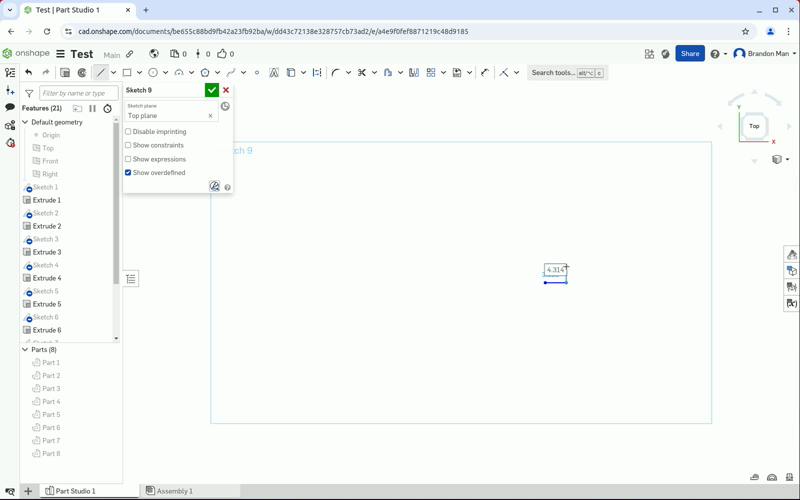
key_up(shift)
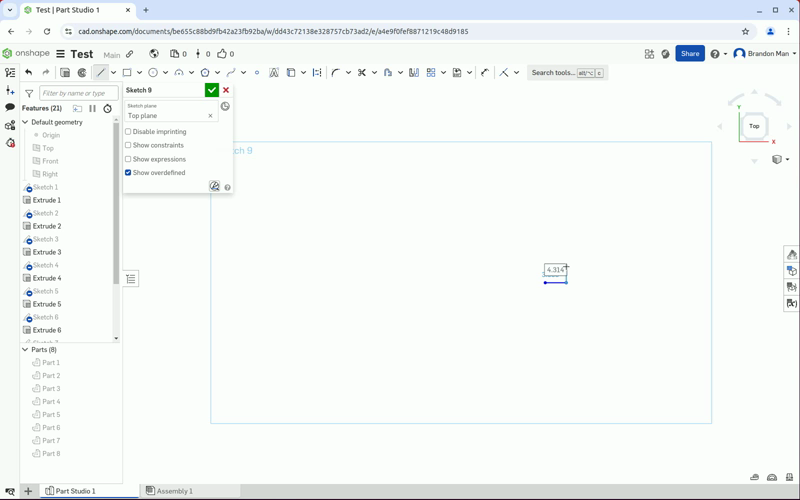
key_down(shift)
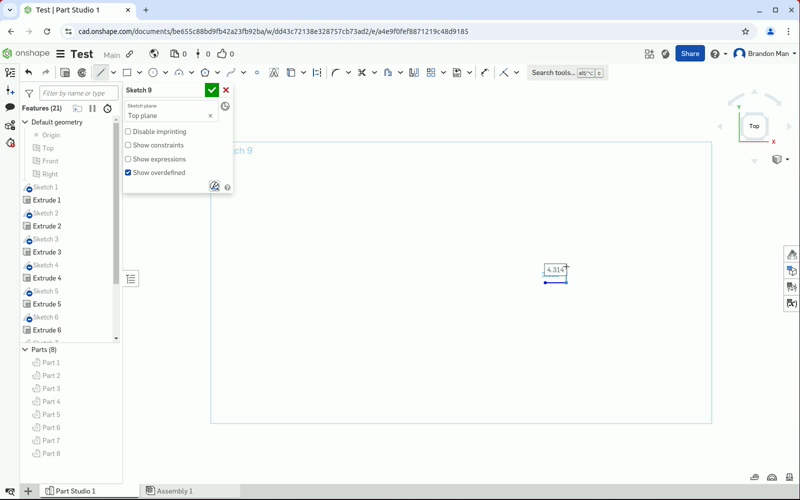
mouse_move(589, 266)
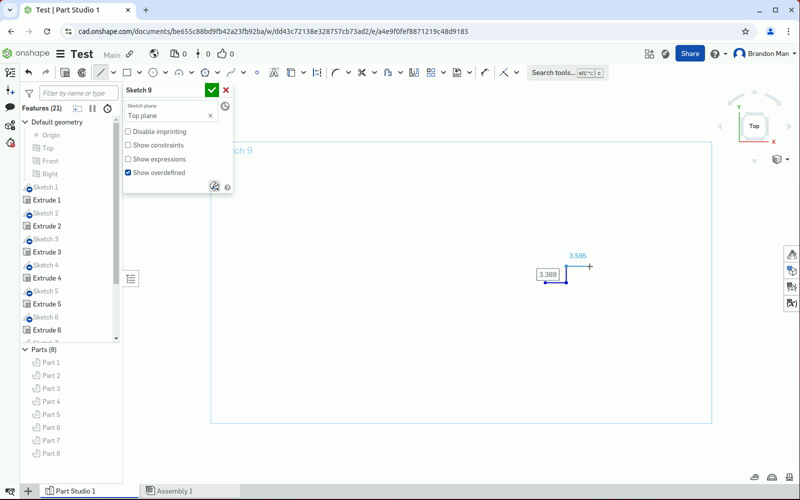
mouse_move(545, 266)
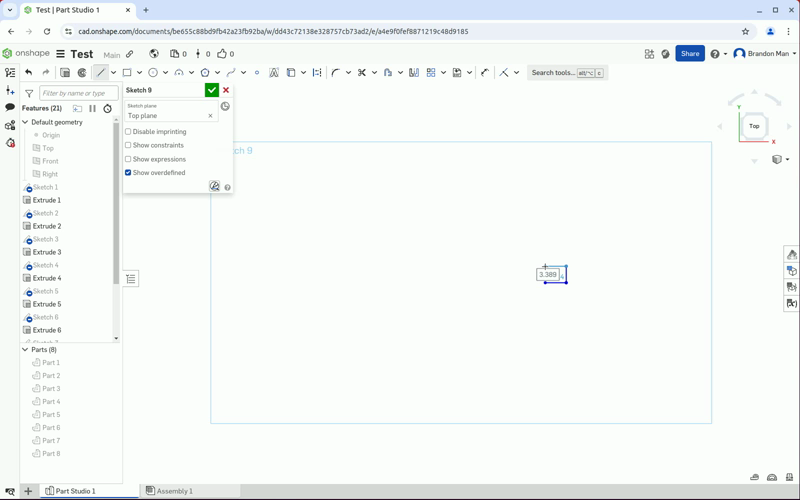
click(545, 266)
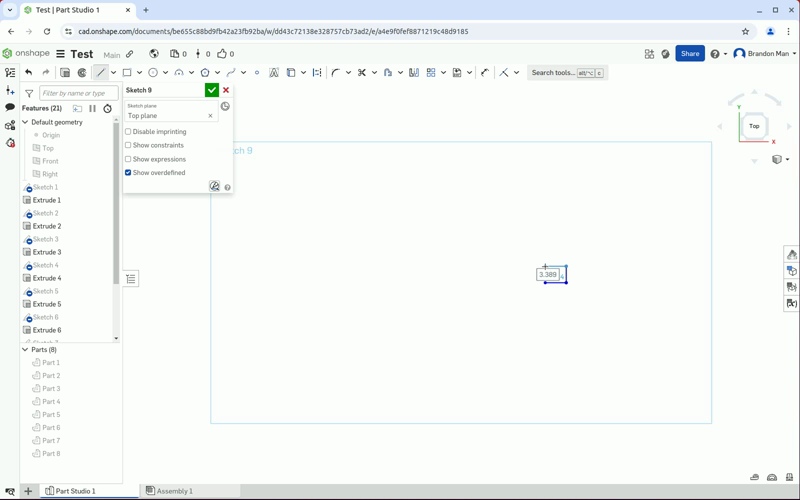
key_up(shift)
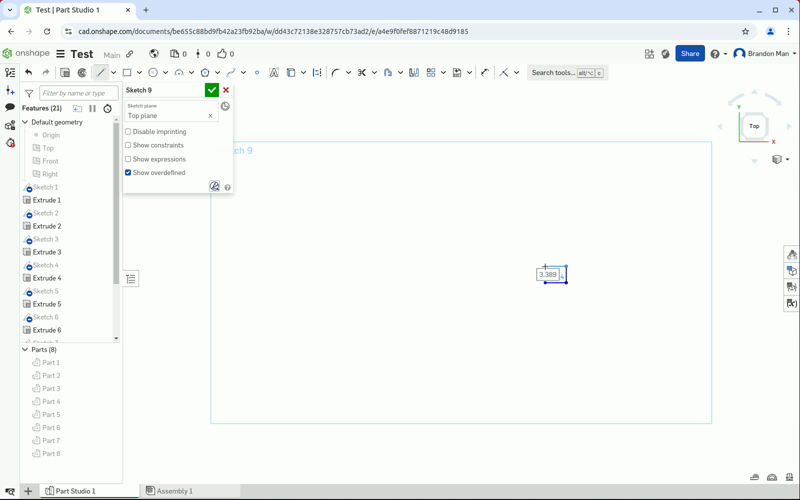
mouse_move(575, 266)
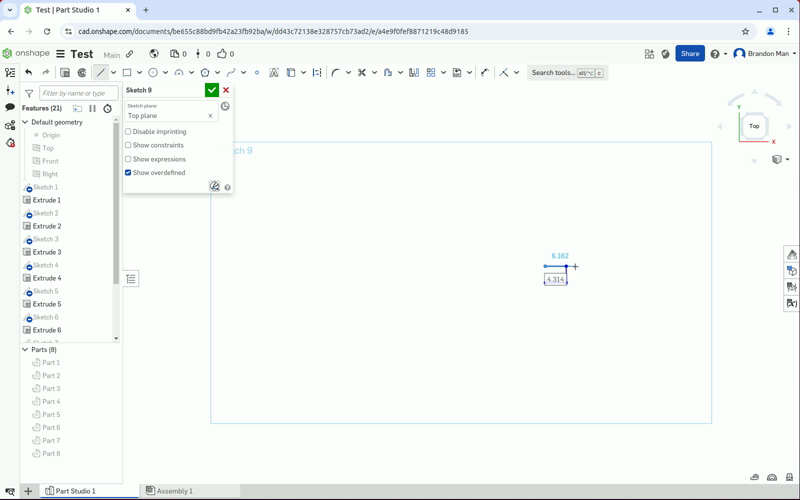
key_down(shift)
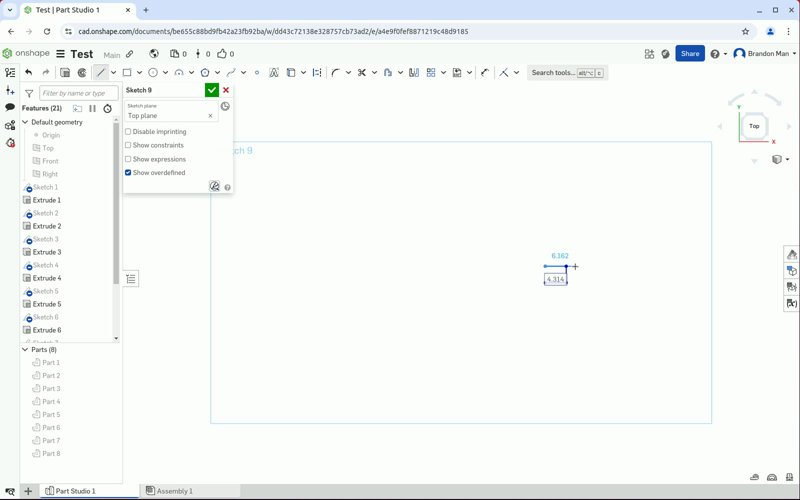
mouse_move(545, 282)
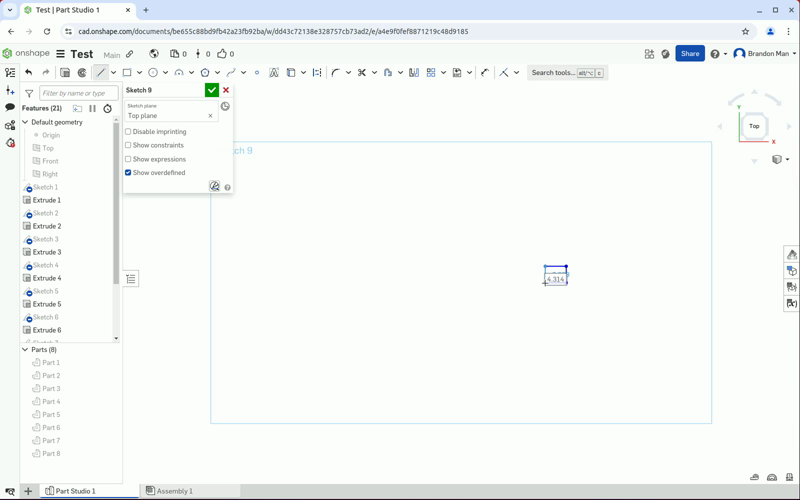
key_up(shift)
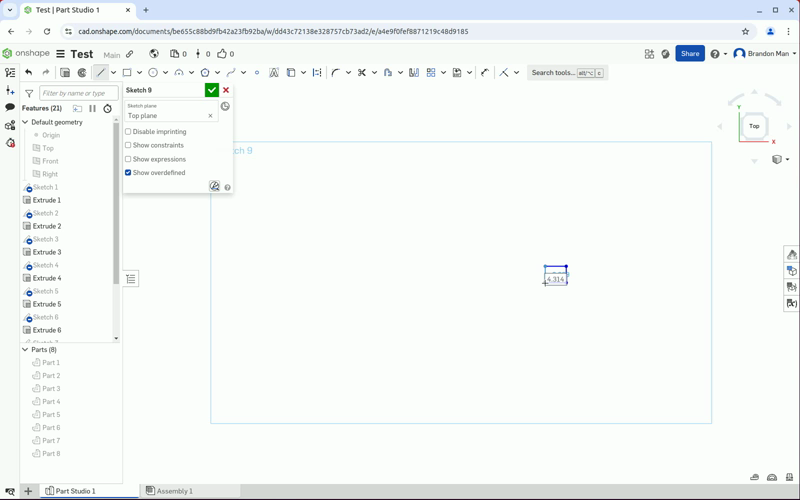
click(545, 282)
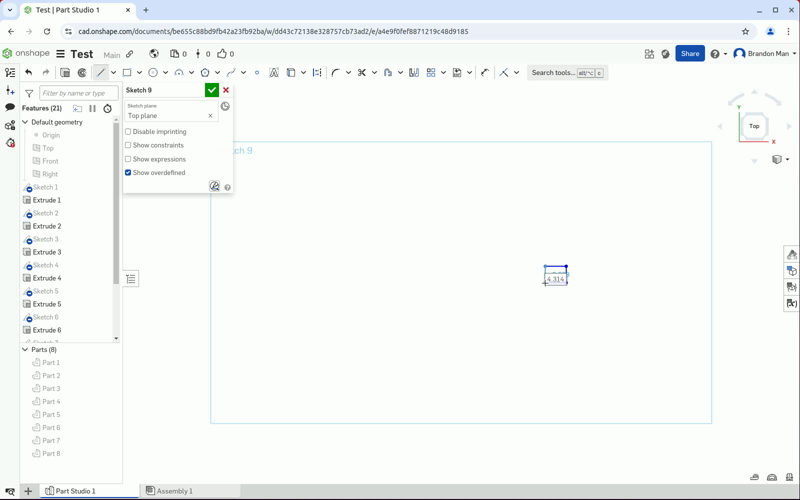
key(esc)
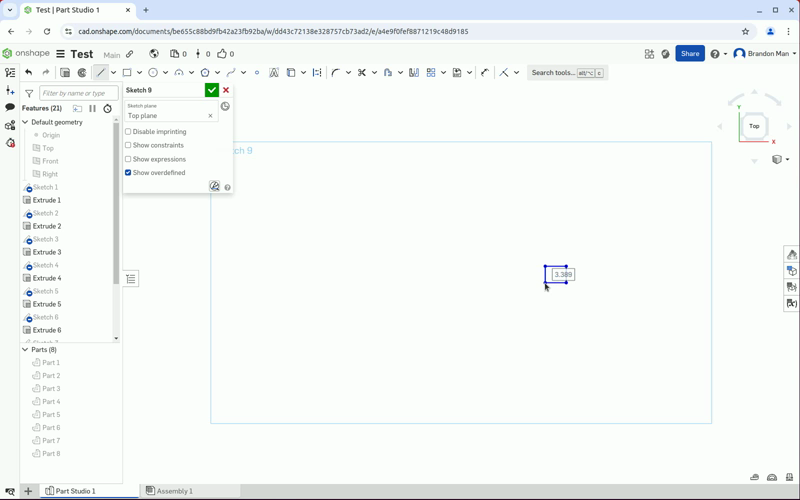
mouse_move(562, 268)
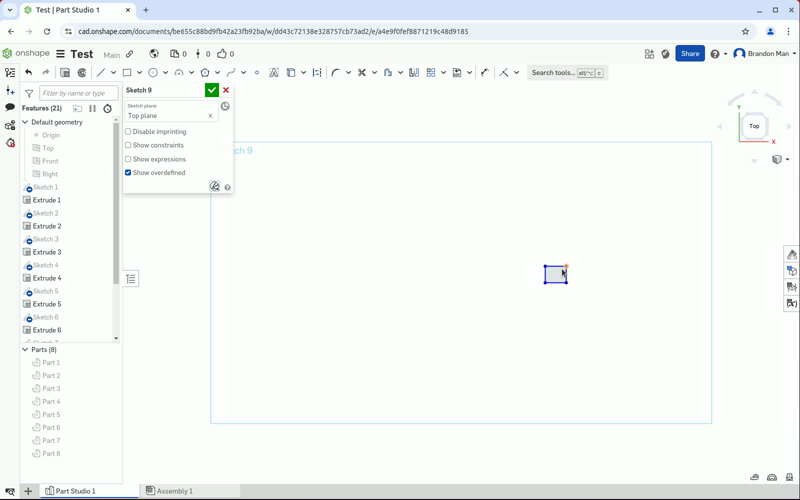
scroll(6)
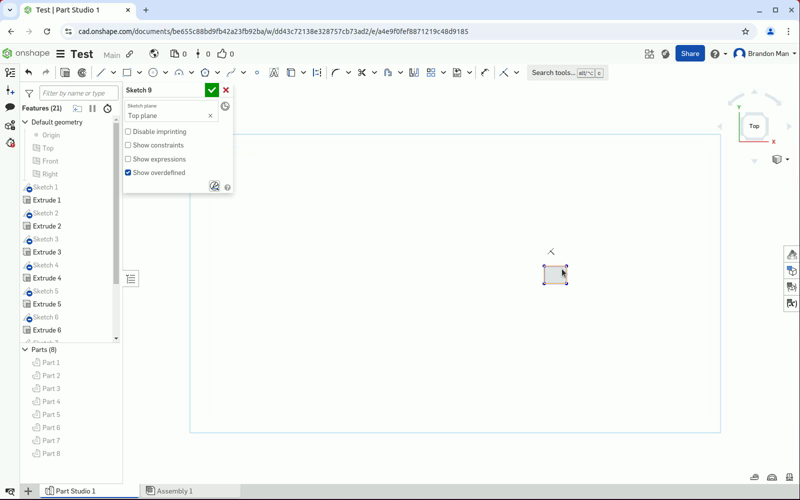
scroll(6)
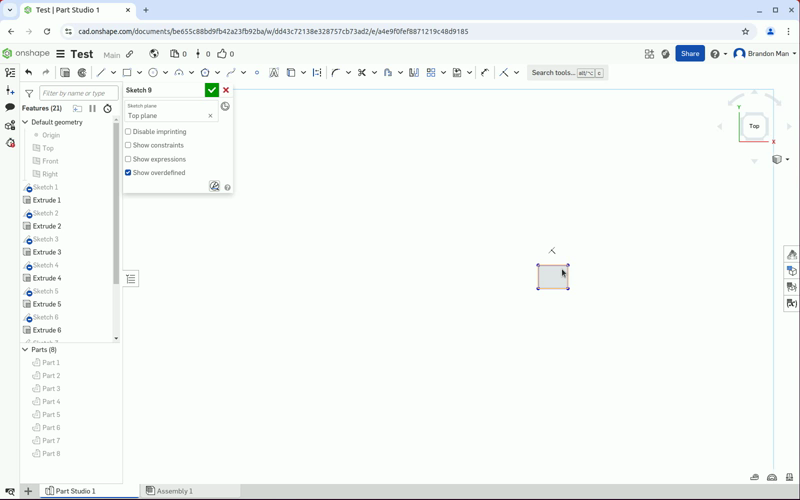
scroll(6)
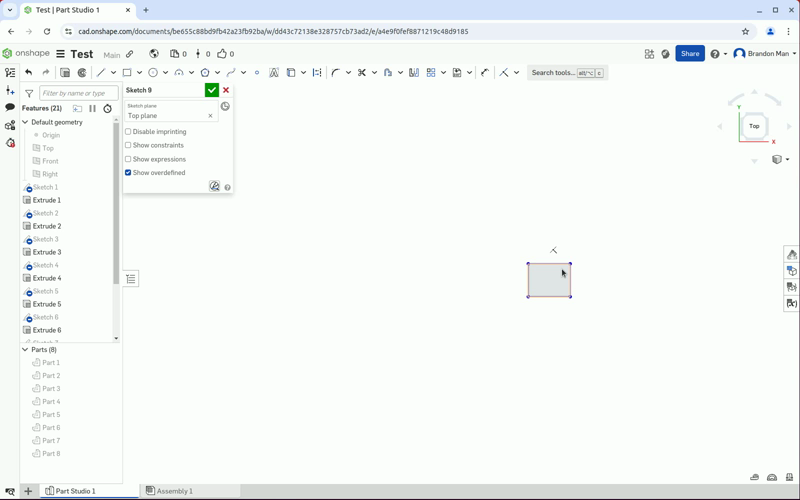
scroll(6)
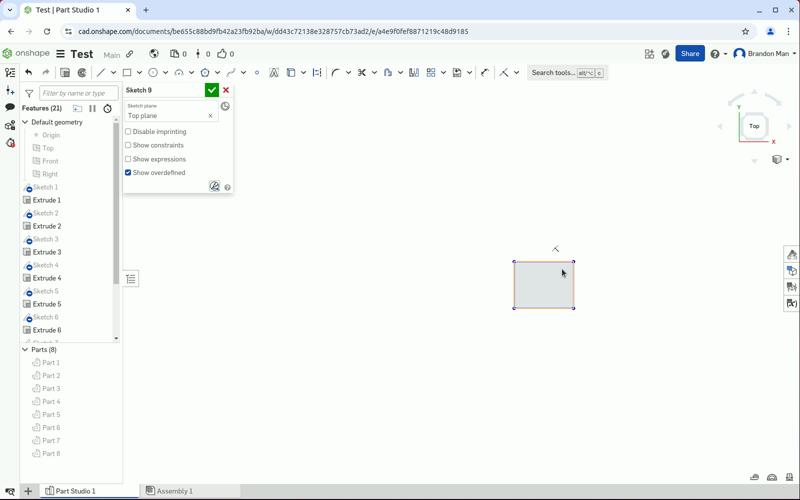
scroll(6)
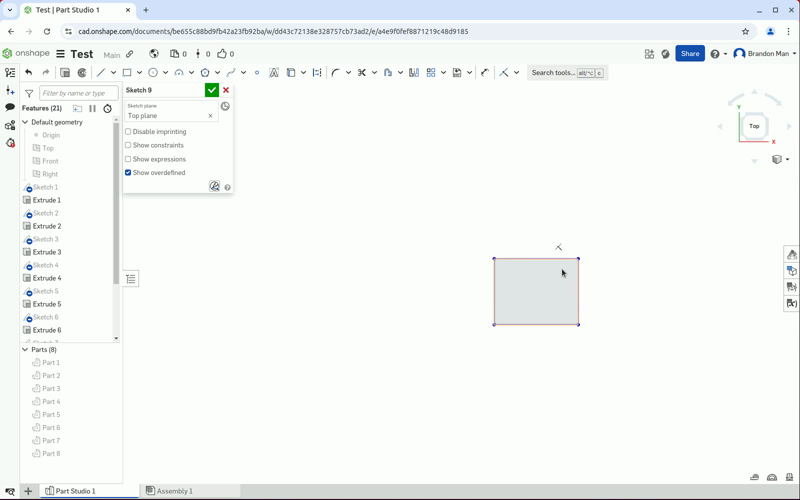
scroll(6)
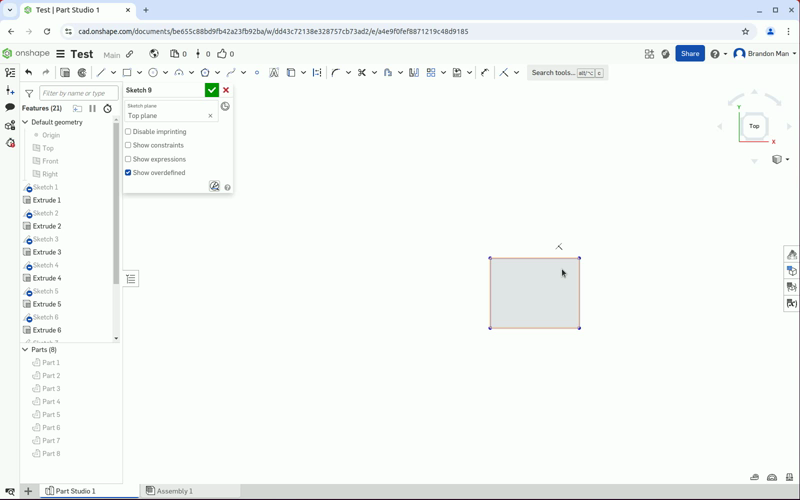
scroll(6)
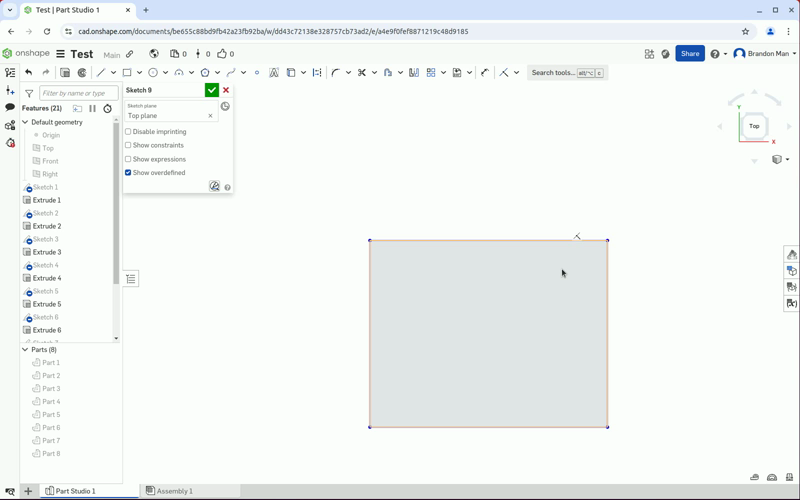
click(562, 268)
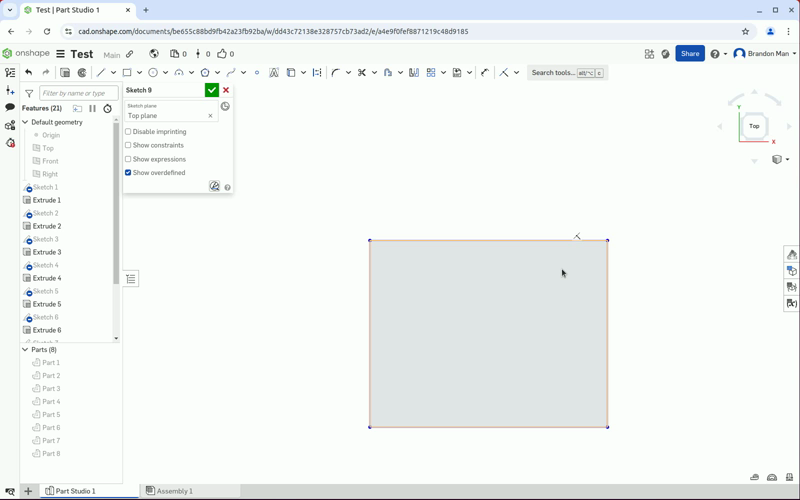
scroll(-6)
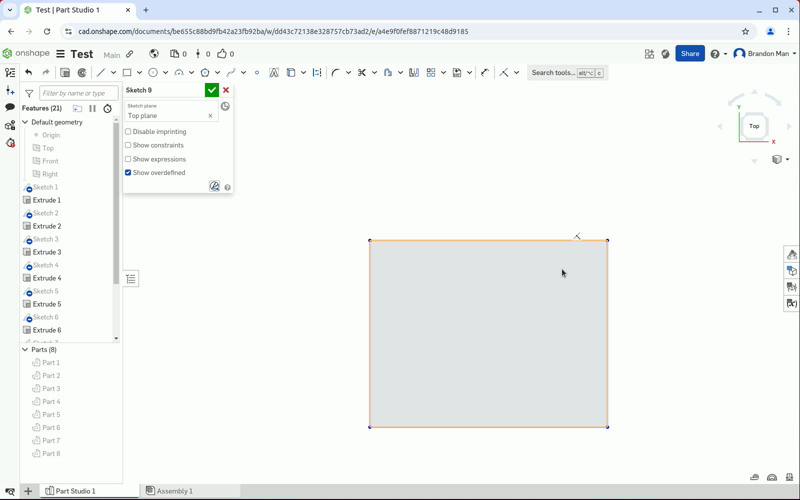
scroll(-6)
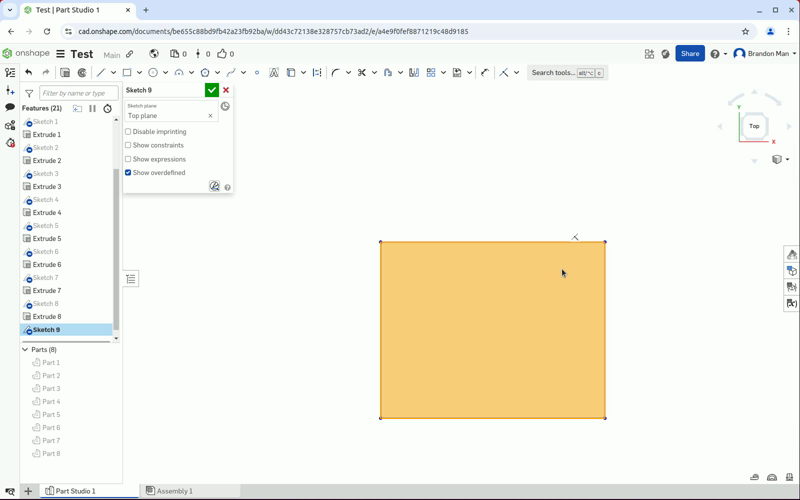
scroll(-6)
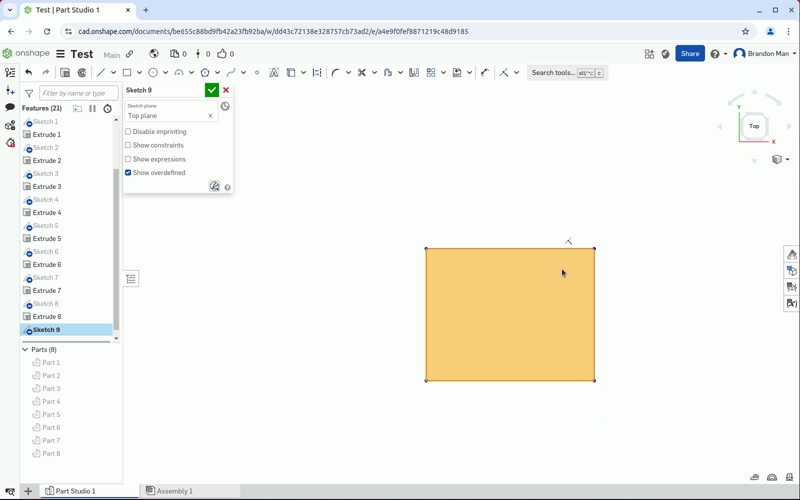
scroll(-6)
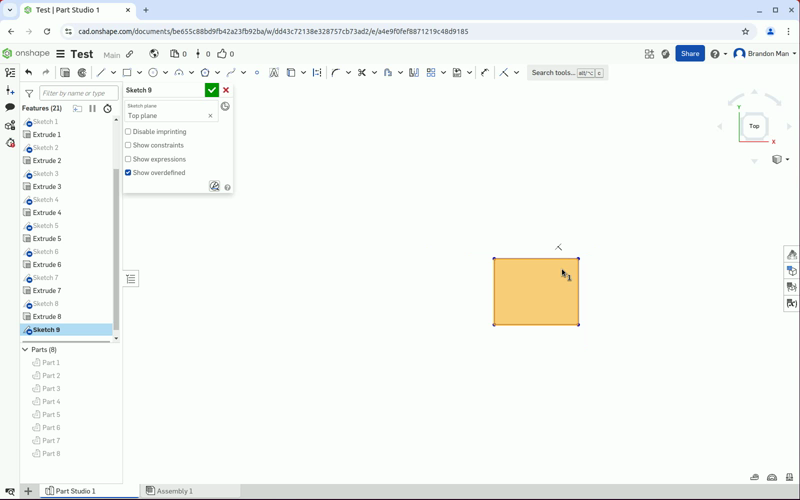
scroll(-6)
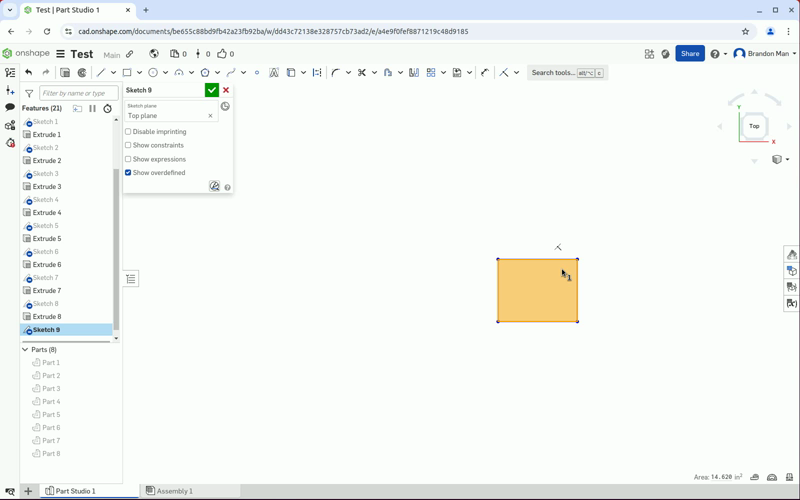
scroll(-6)
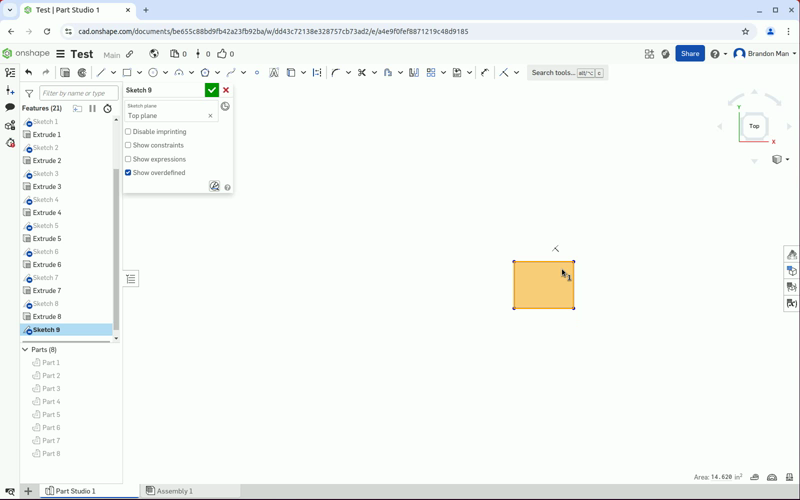
scroll(-6)
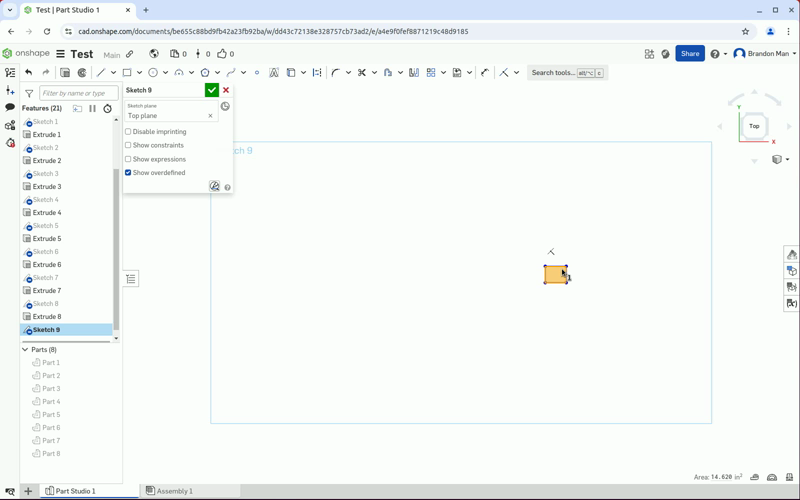
mouse_move(73, 352)
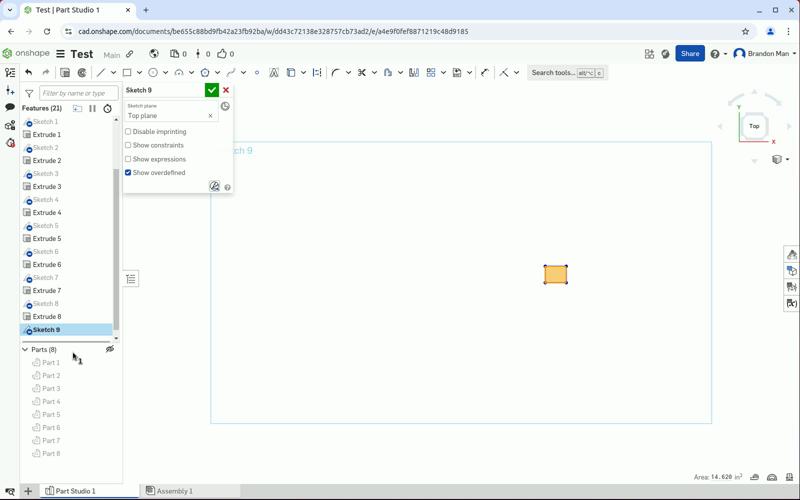
key(shift+y)
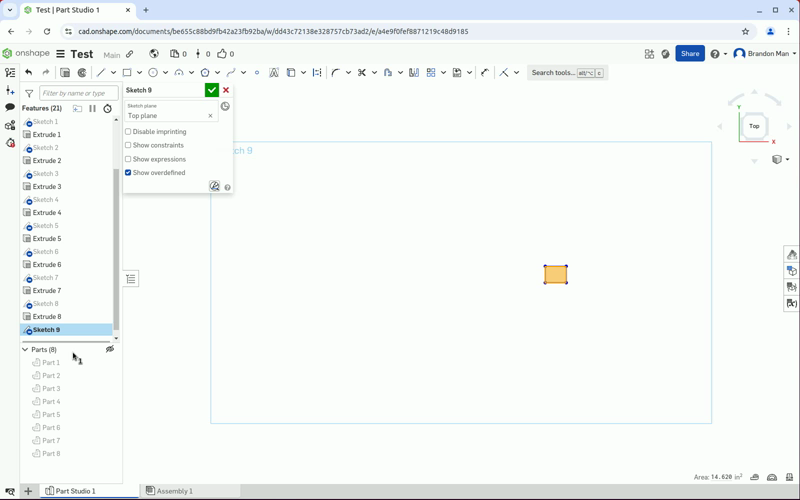
key(shift+e)
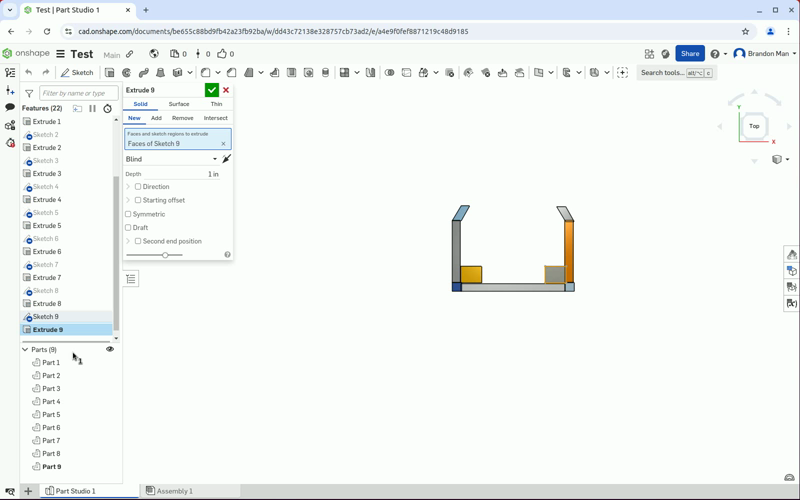
mouse_move(143, 106)
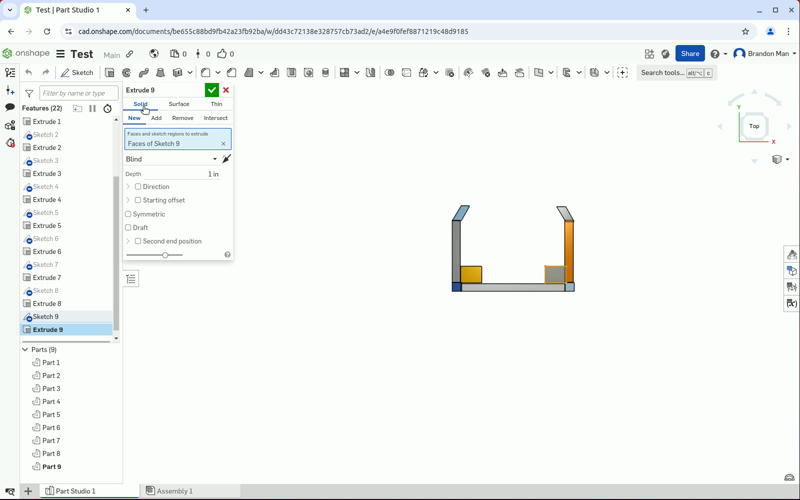
click(143, 106)
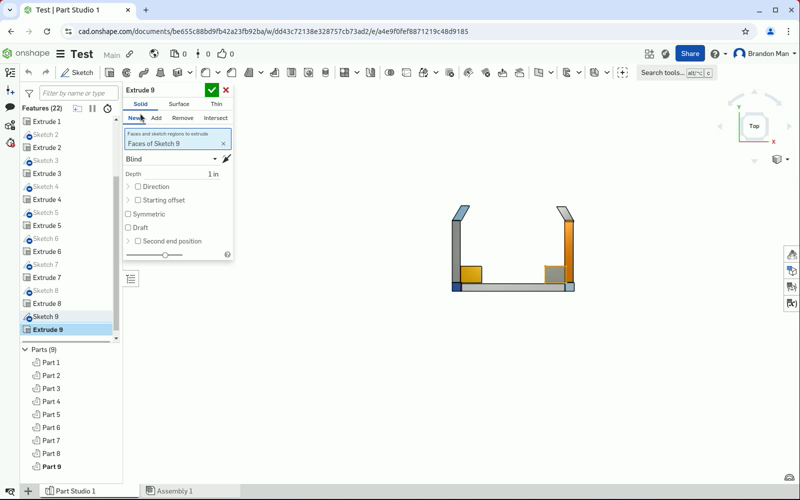
mouse_move(137, 120)
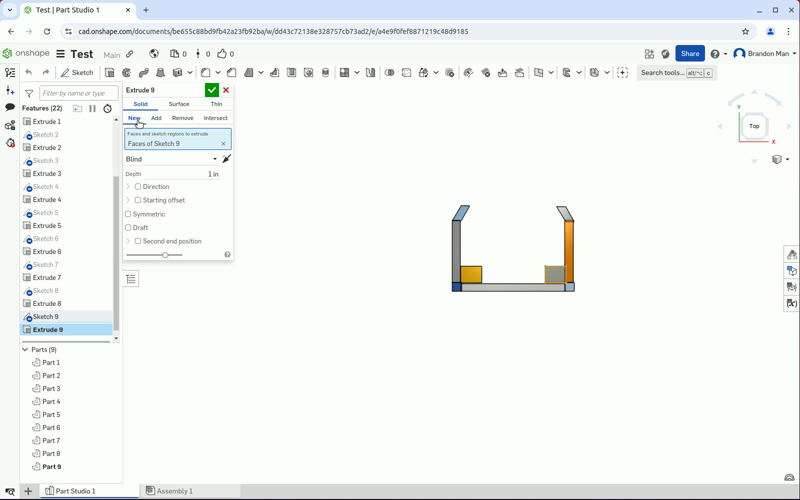
click(137, 120)
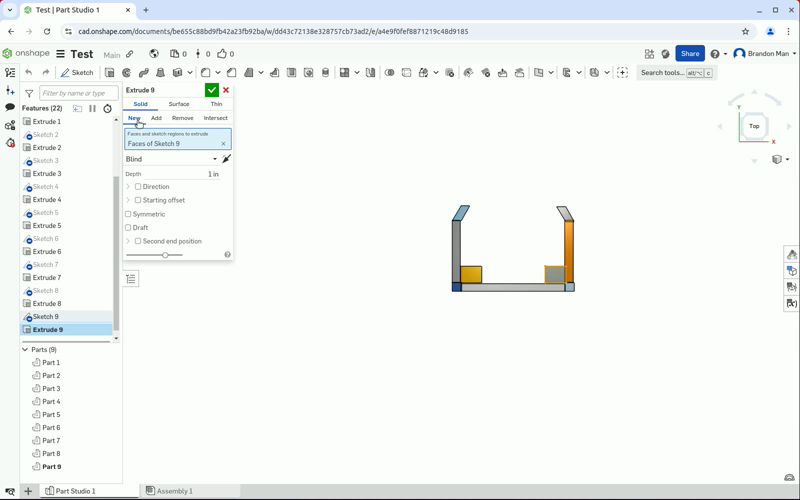
key(tab, 4)
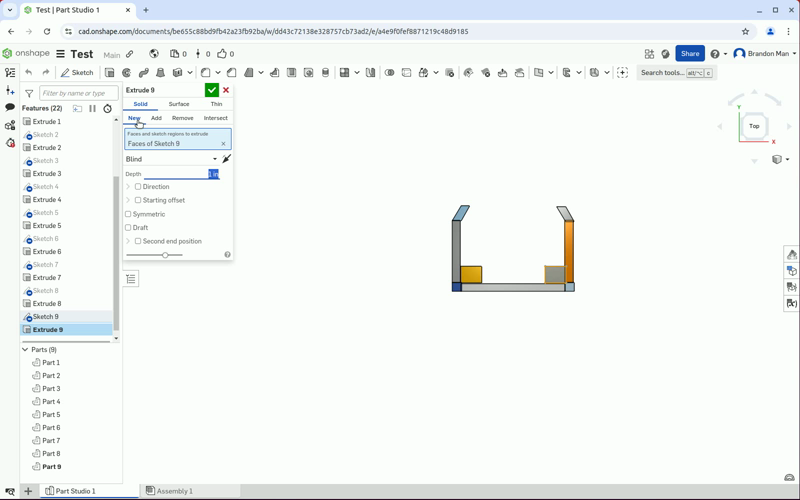
text(14.443)
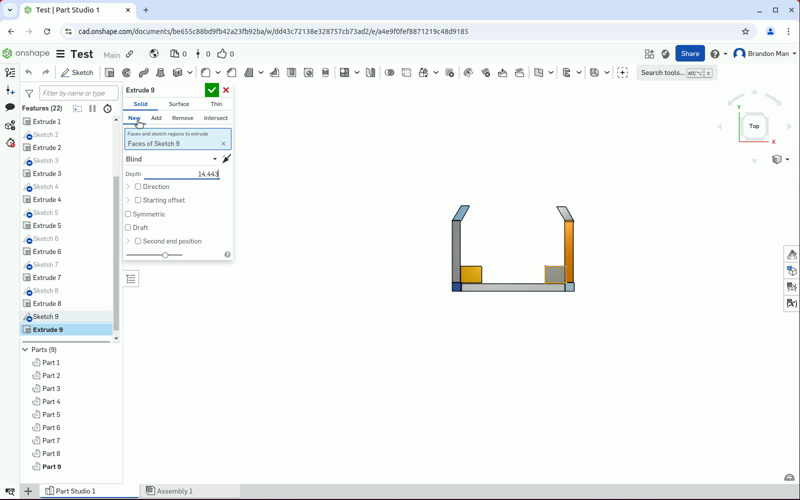
key(enter)
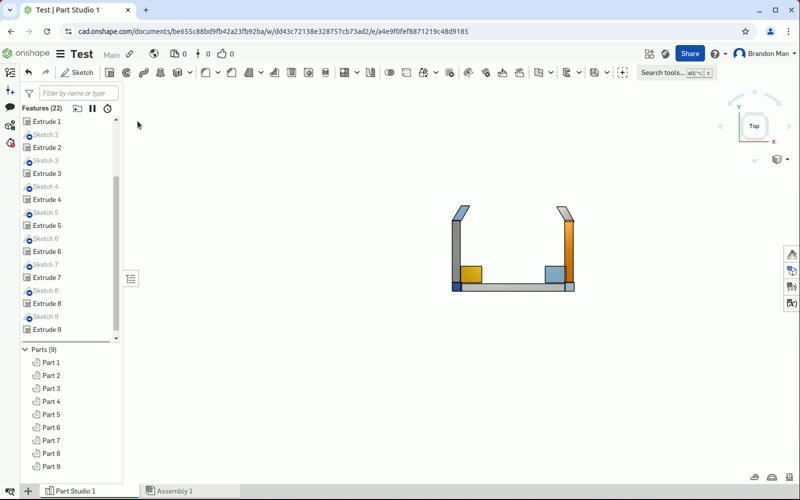
key(shift+h)
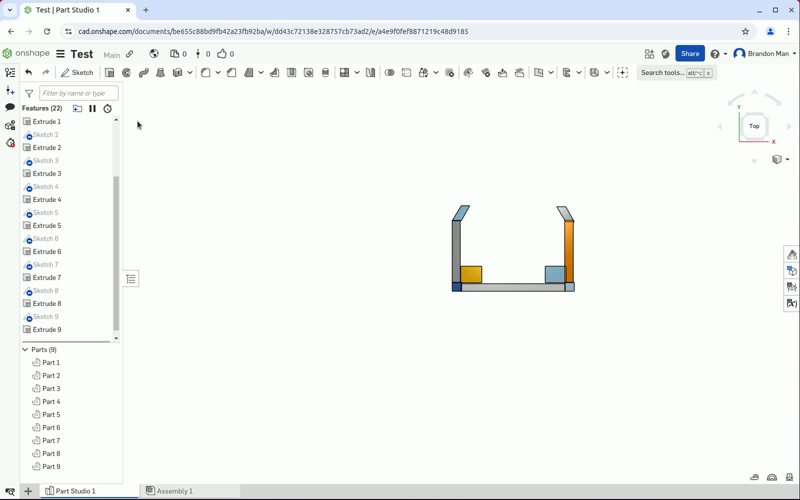
key(shift+h)
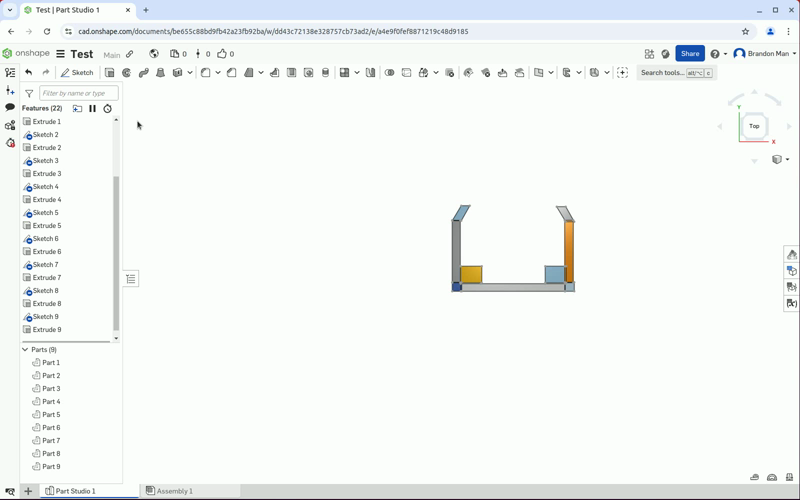
key(shift+7)
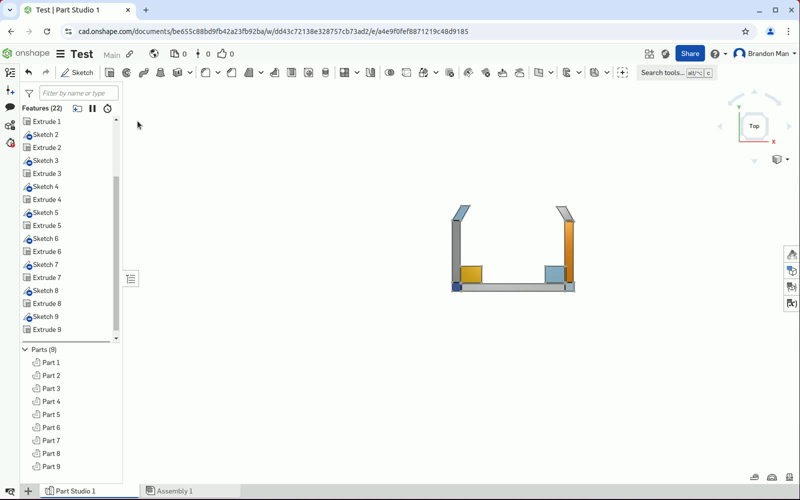
key(up, 3)
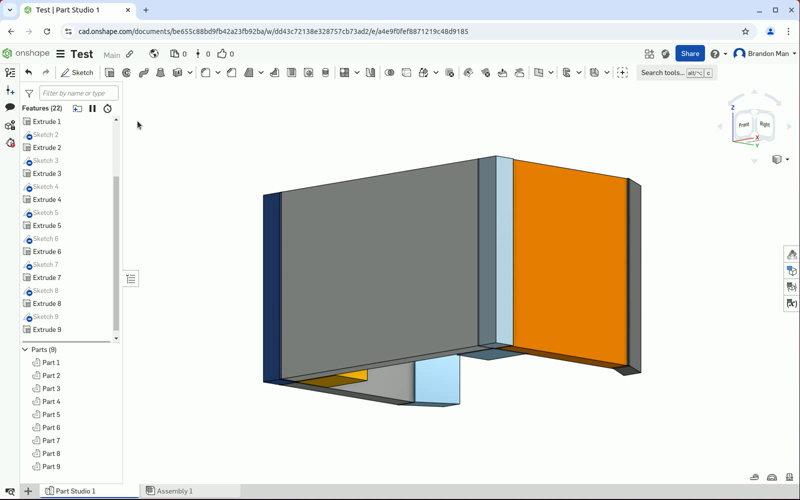
key(left, 3)
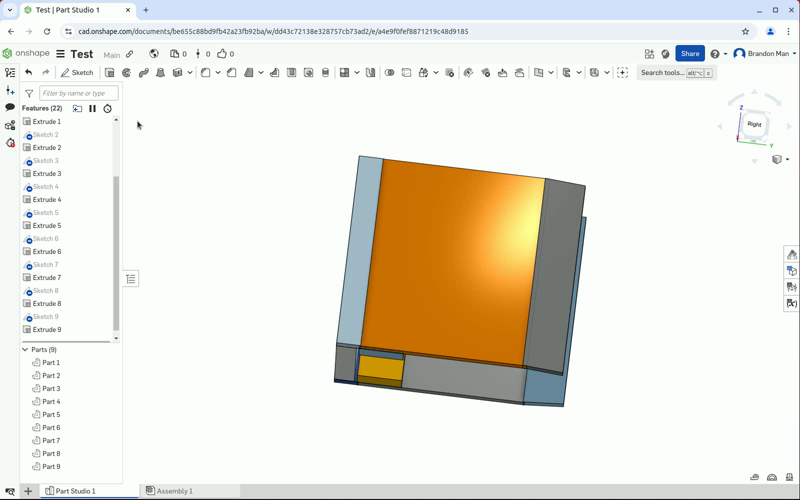
key(right, 3)
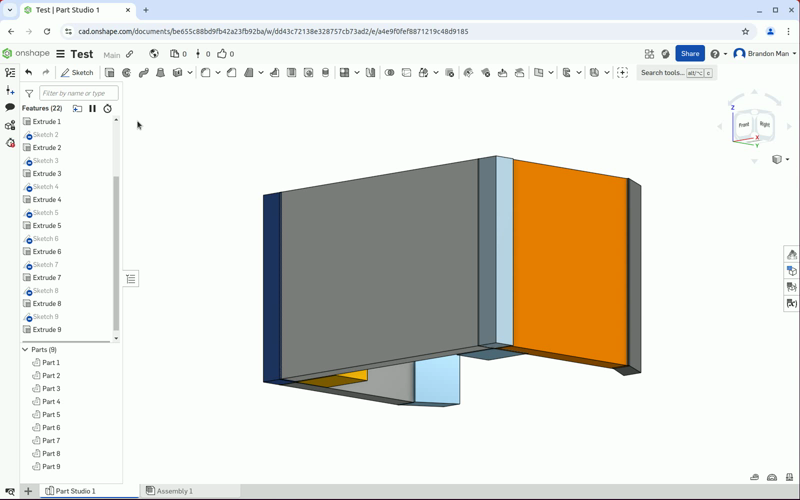
key(down, 3)
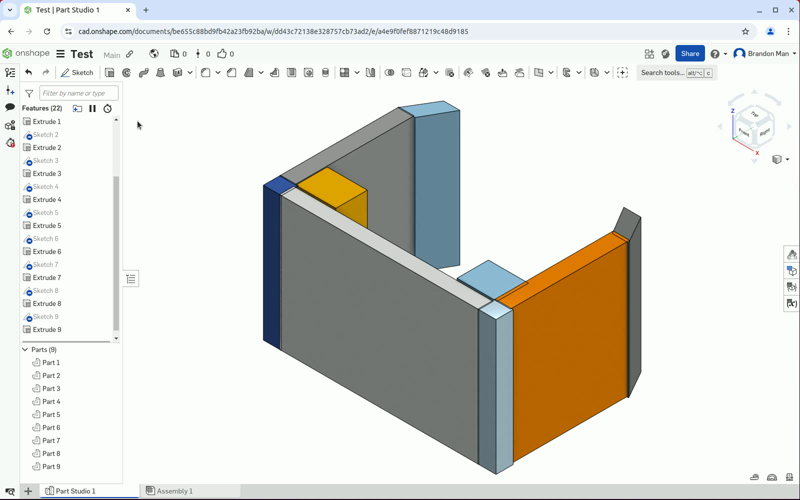
mouse_move(69, 111)
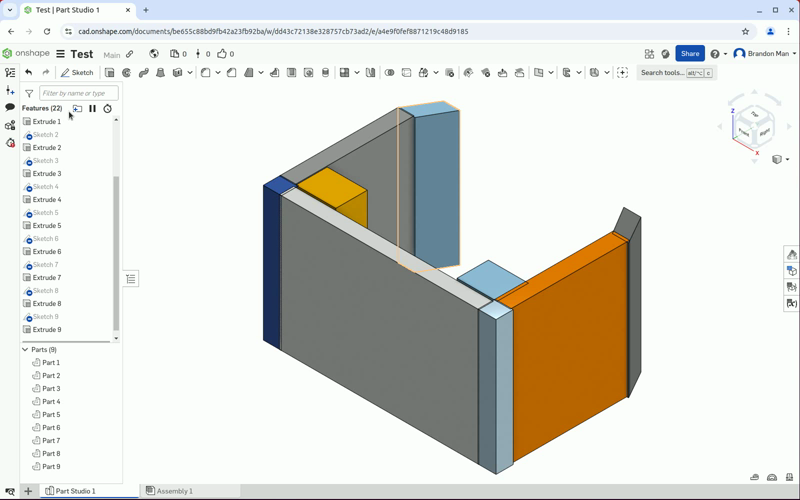
click(69, 111)